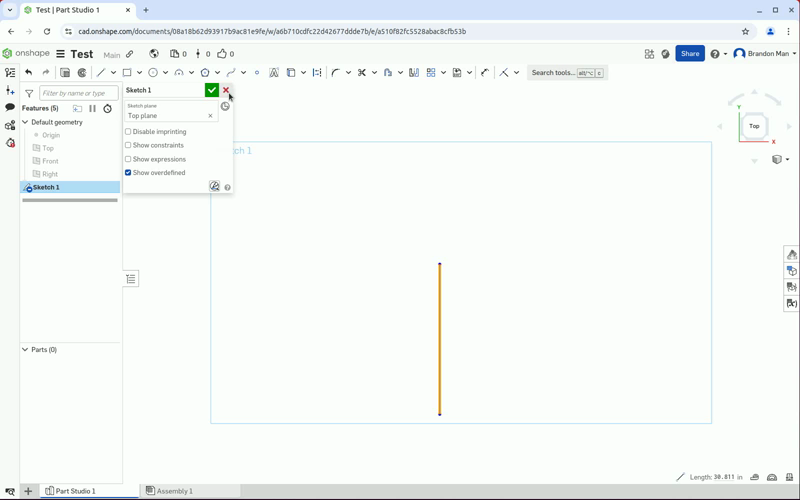
key(shift+h)
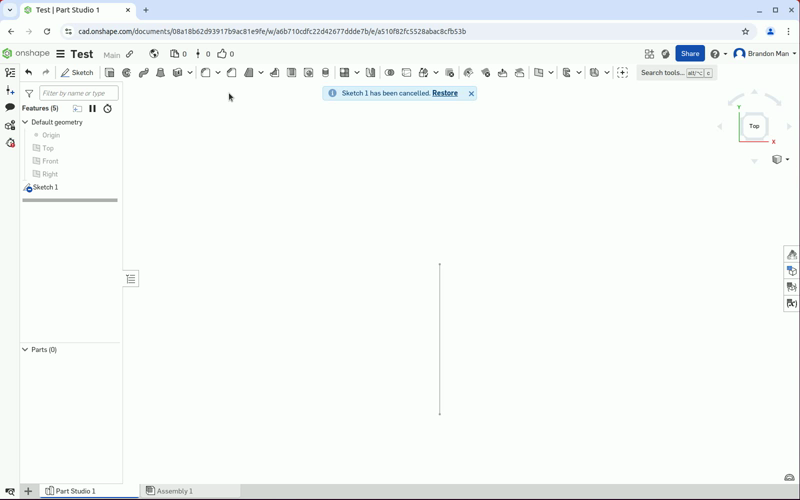
key(shift+s)
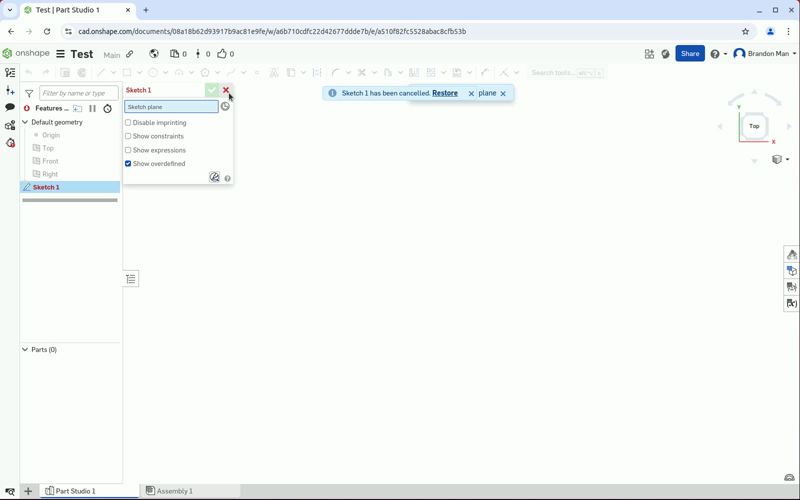
mouse_move(73, 150)
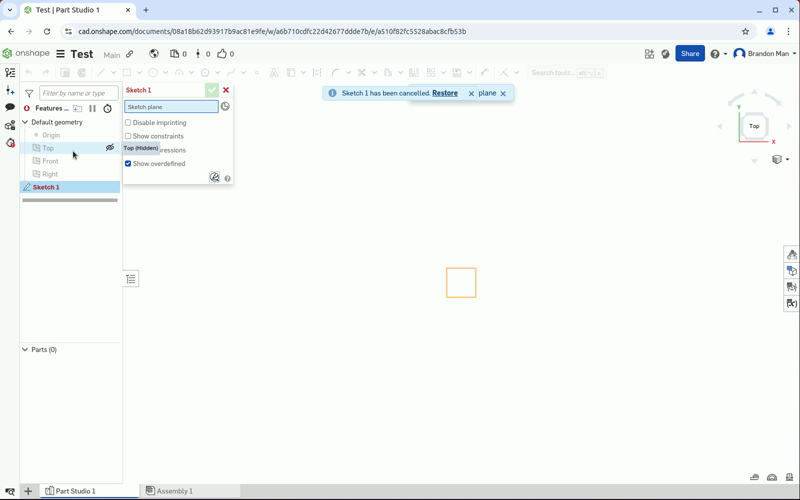
click(73, 150)
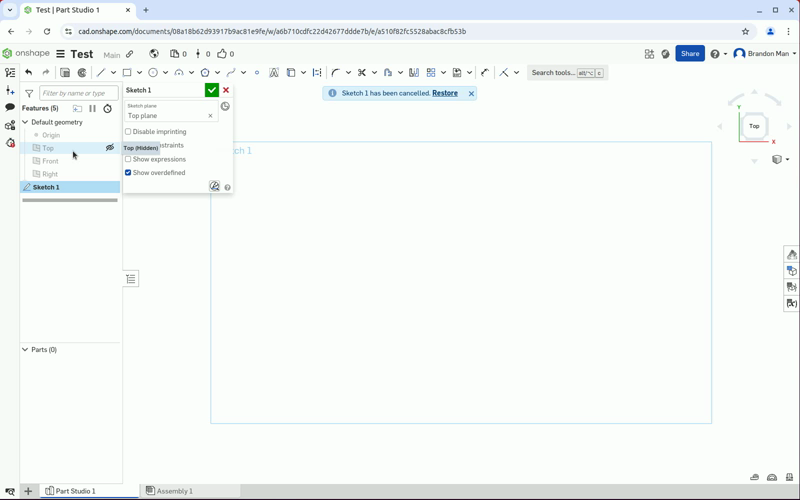
mouse_move(73, 352)
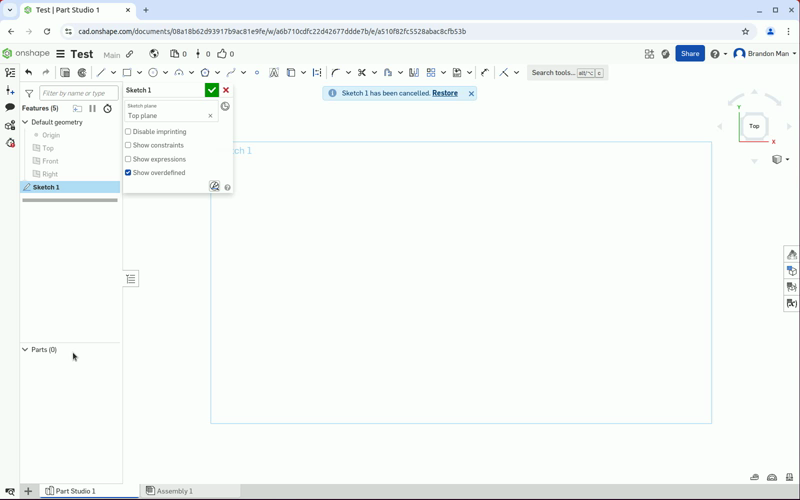
key(y)
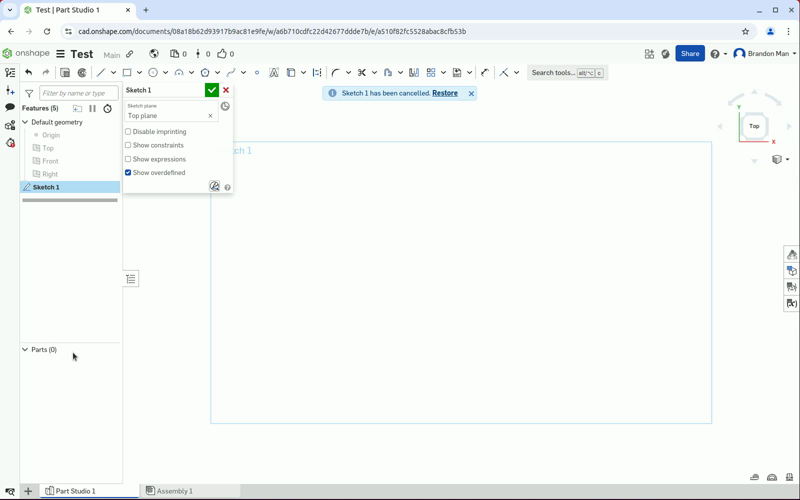
key(a)
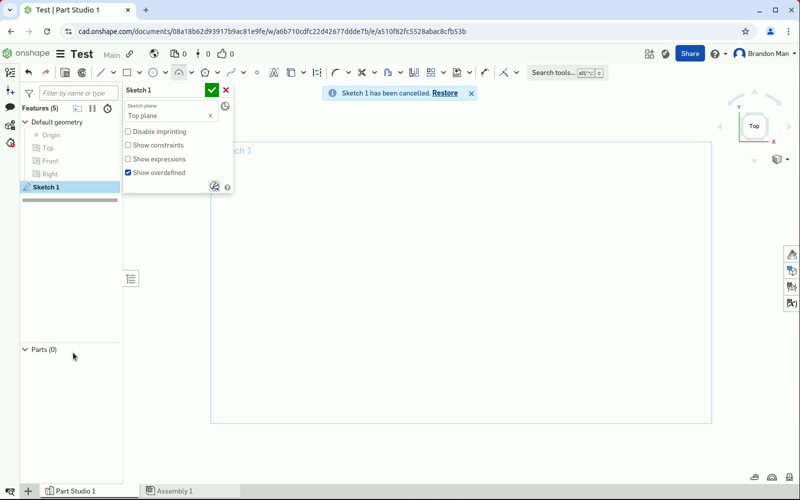
key_down(shift)
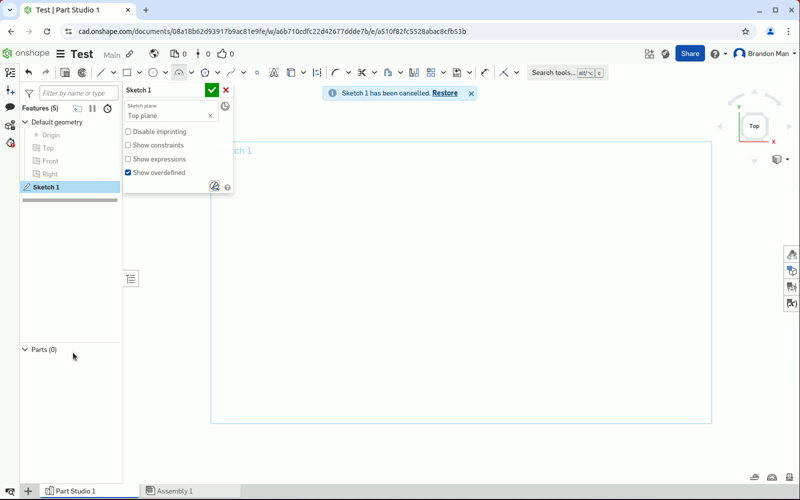
mouse_move(422, 326)
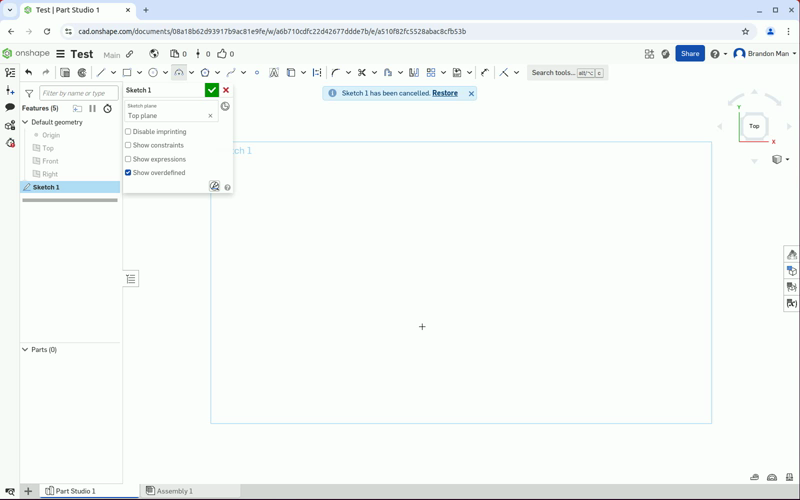
click(422, 326)
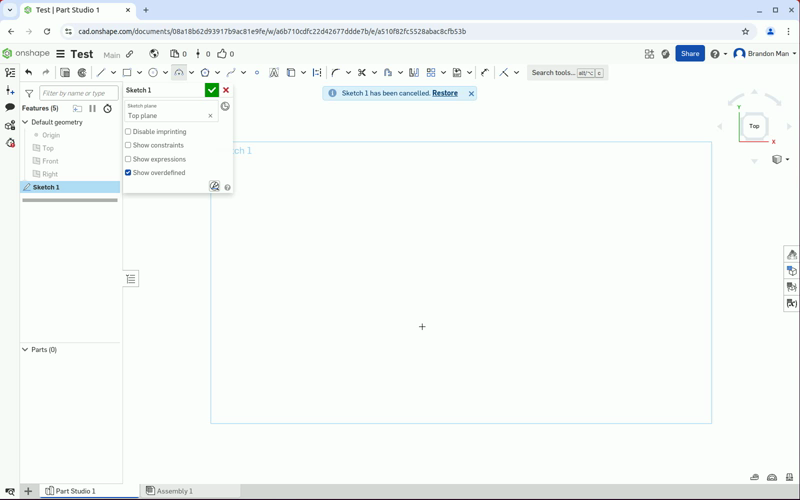
key_up(shift)
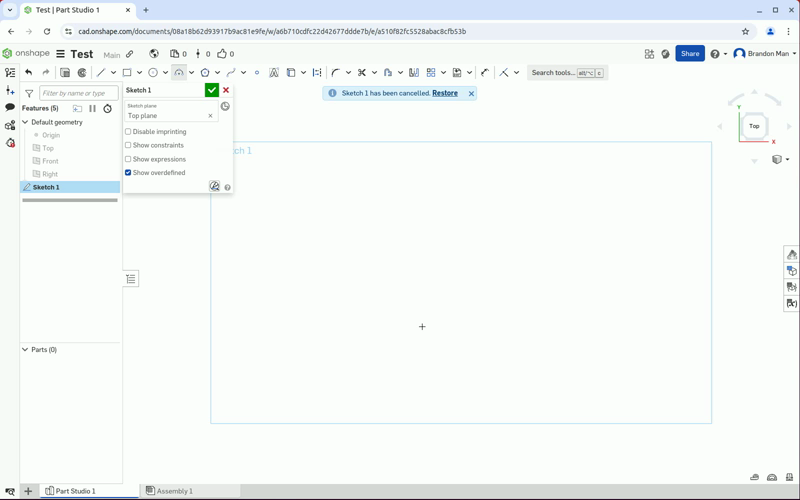
key_down(shift)
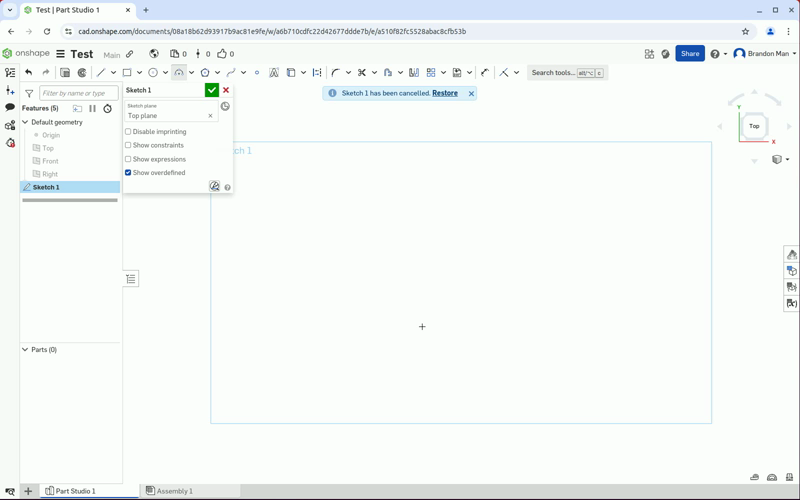
mouse_move(432, 336)
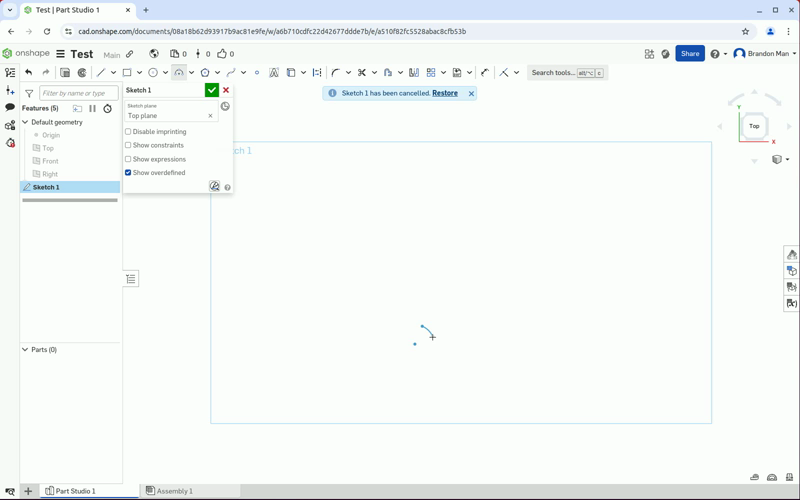
click(432, 336)
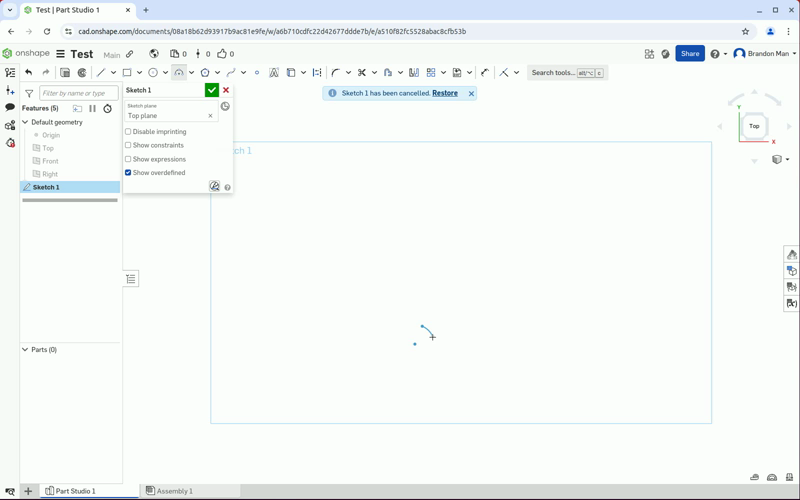
mouse_move(425, 333)
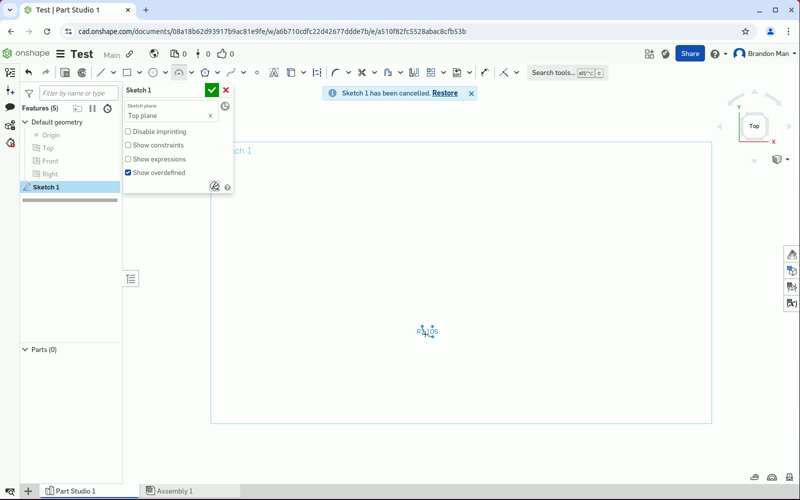
click(425, 333)
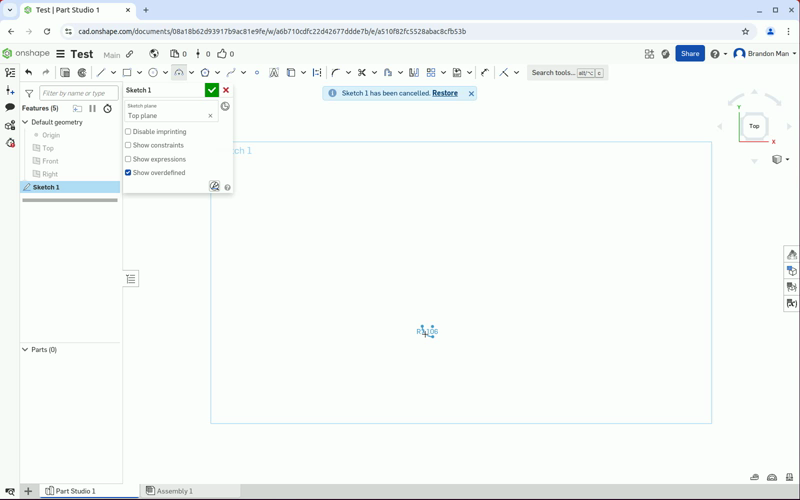
key_up(shift)
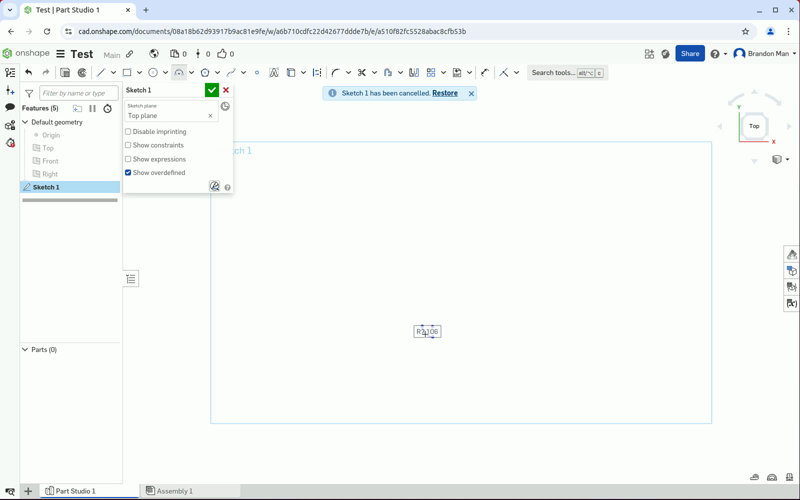
key(esc)
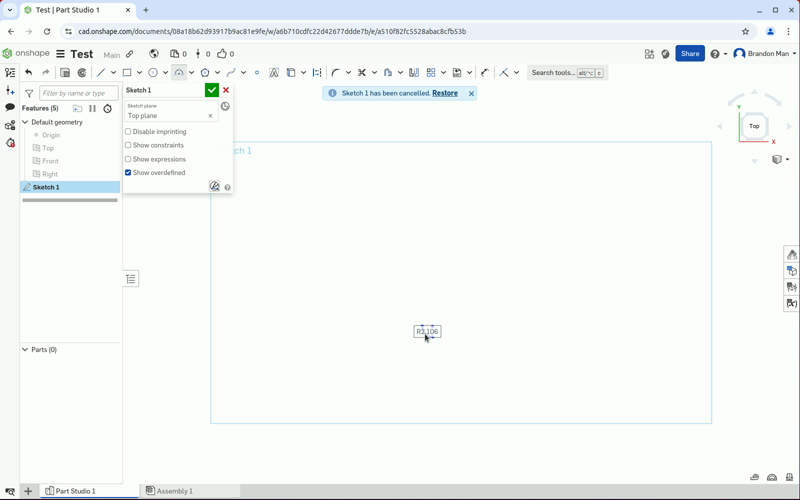
key(l)
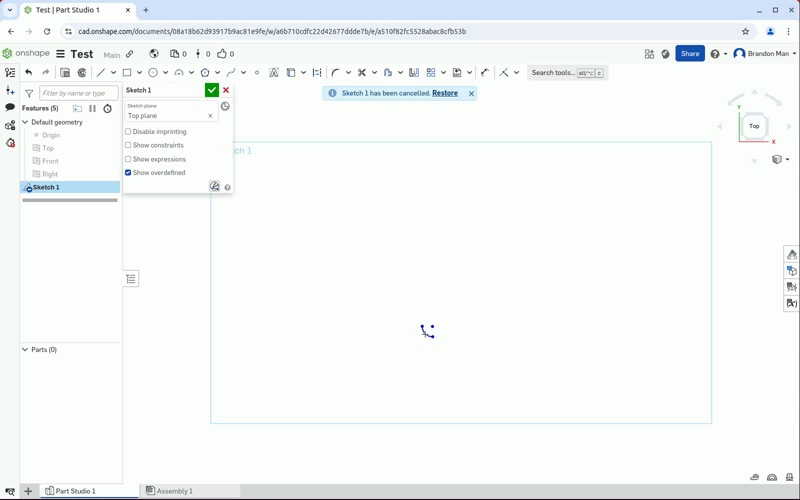
mouse_move(432, 336)
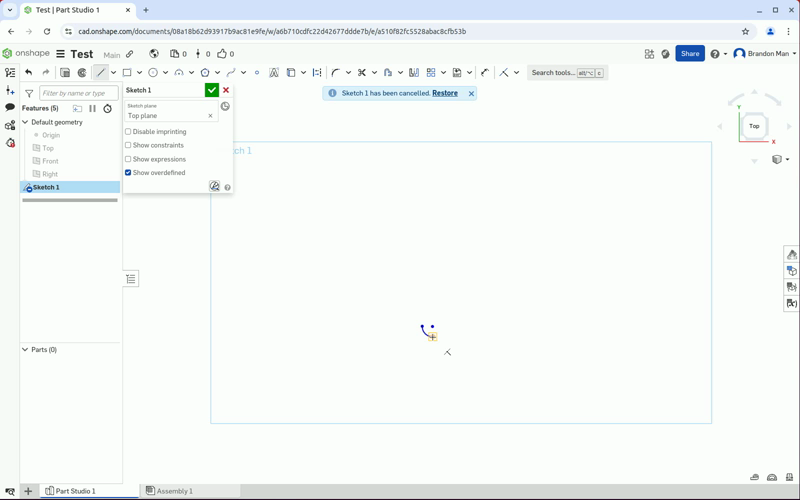
click(432, 336)
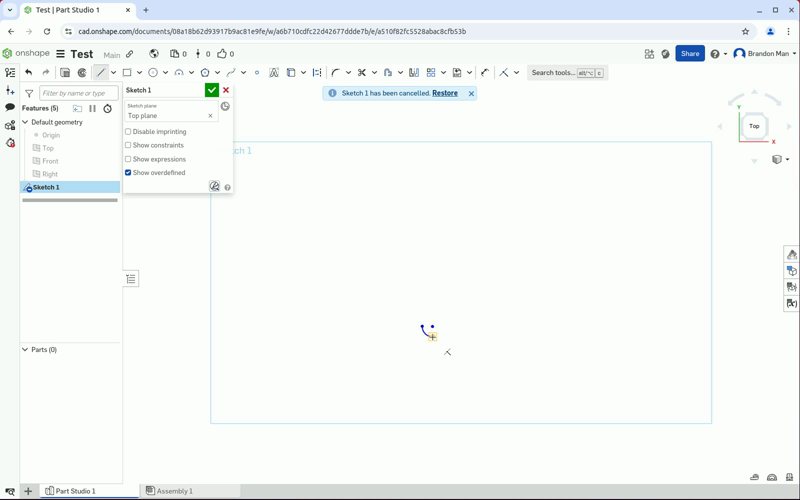
key_down(shift)
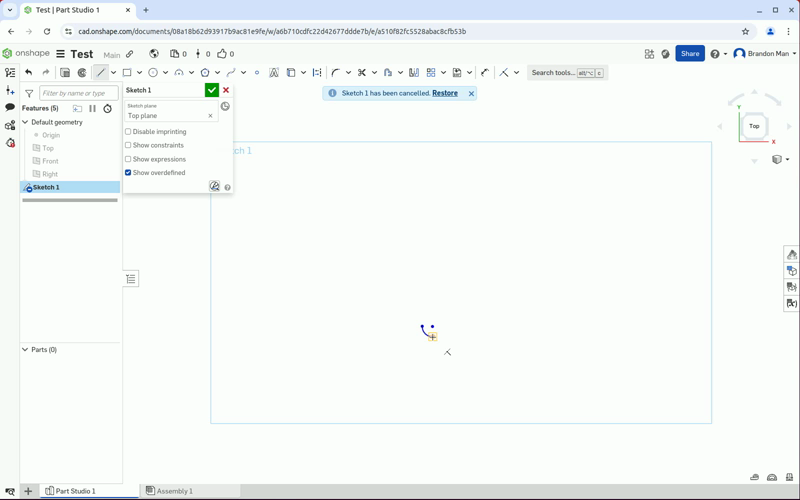
mouse_move(462, 336)
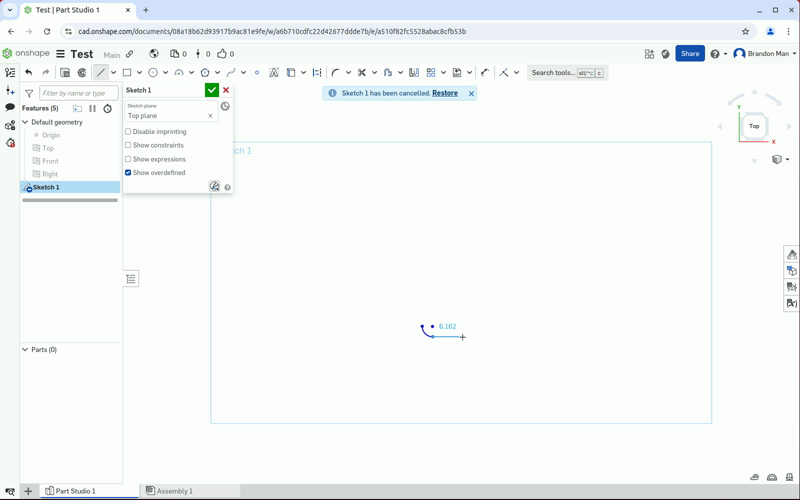
mouse_move(489, 336)
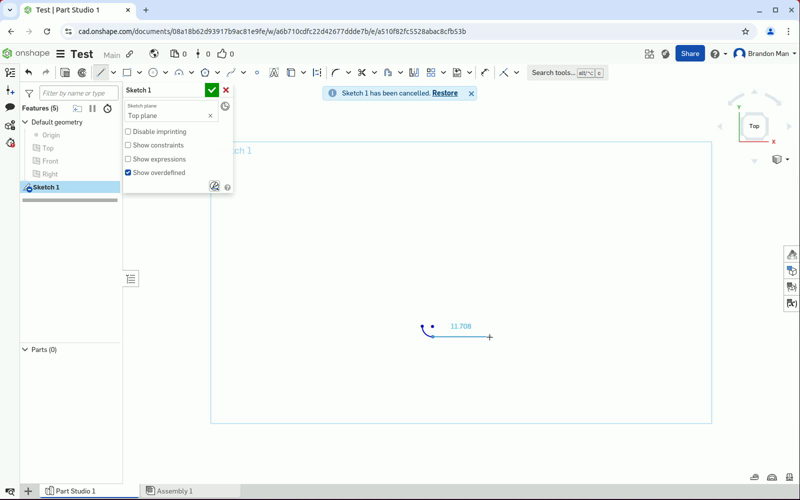
click(489, 336)
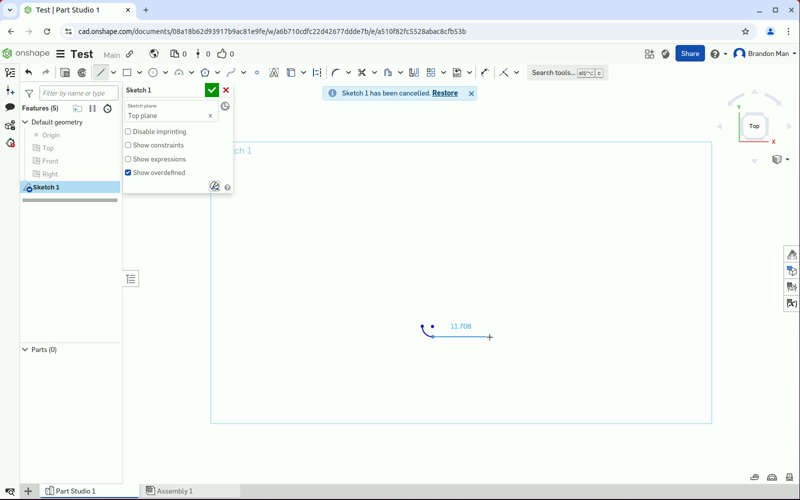
key_up(shift)
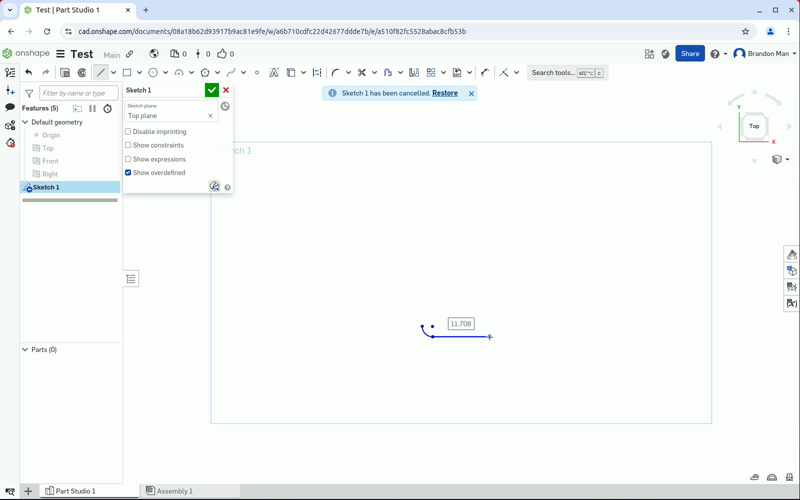
key(esc)
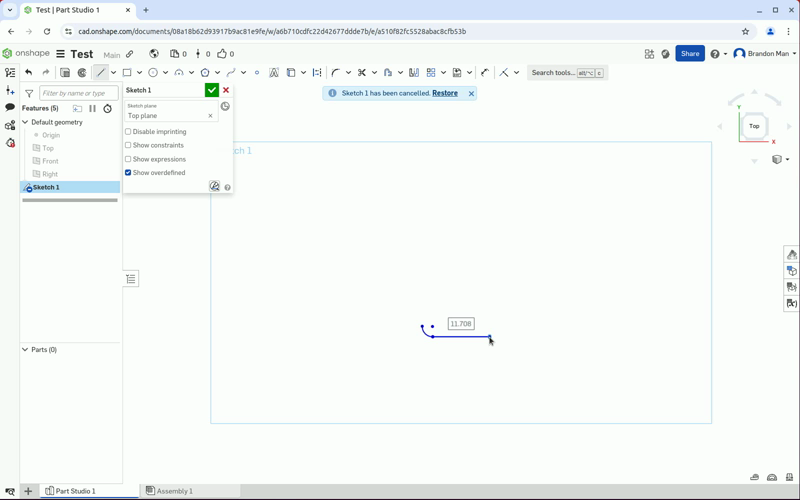
key(a)
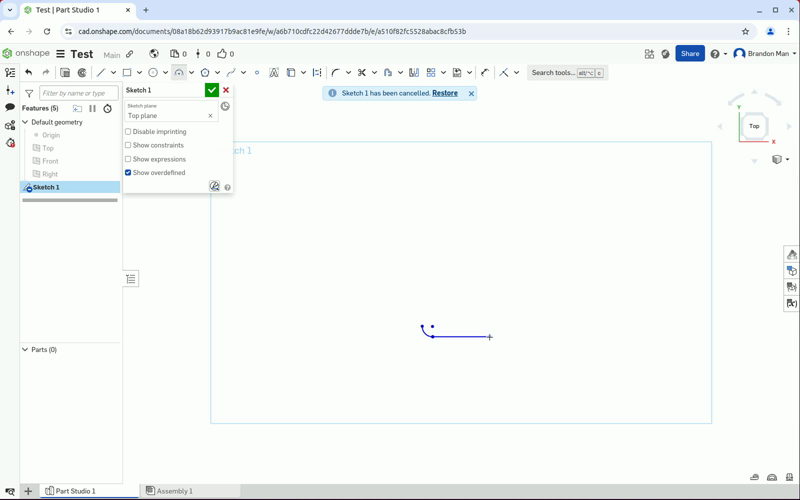
mouse_move(489, 336)
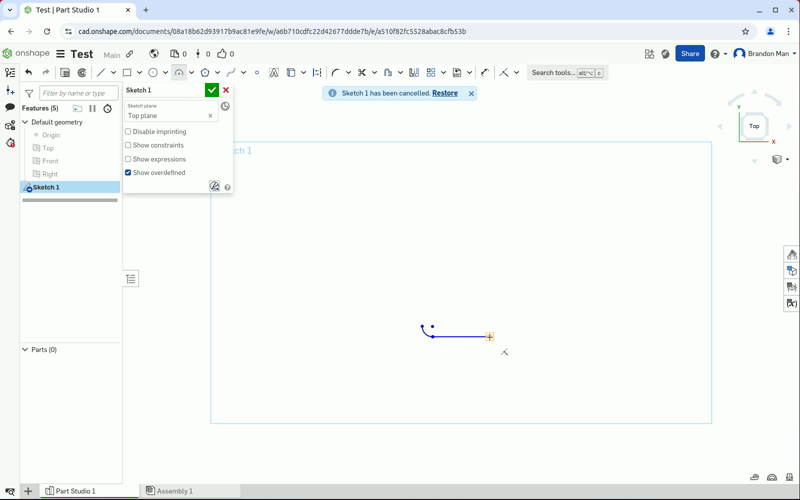
click(489, 336)
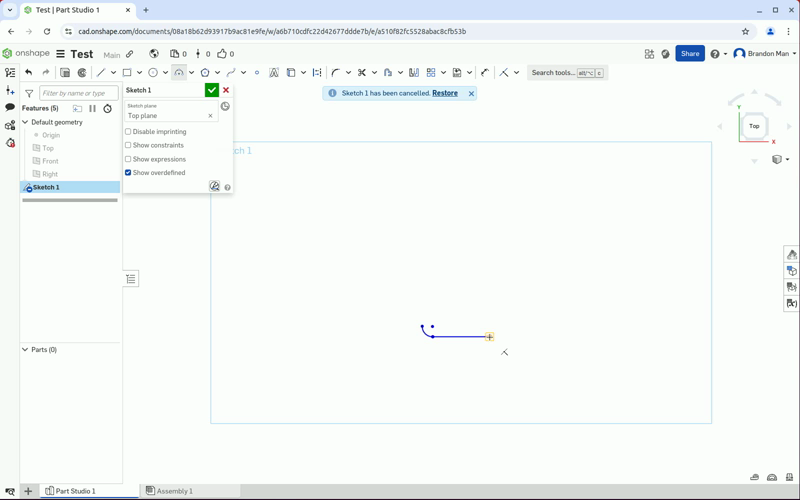
key_down(shift)
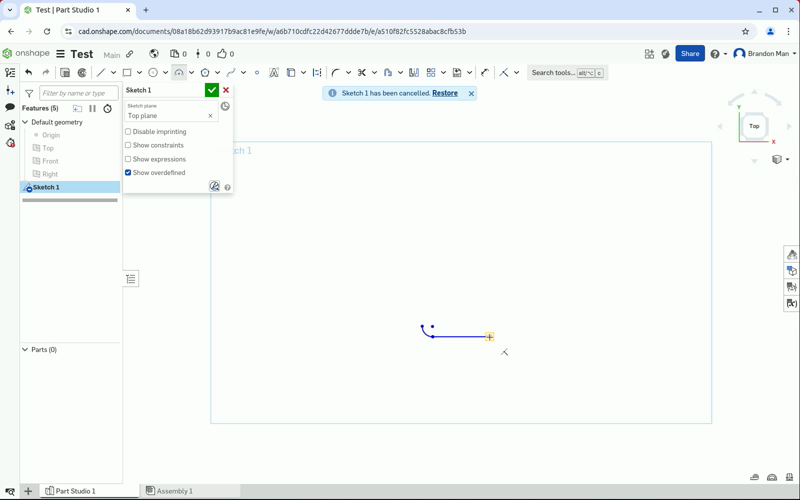
mouse_move(500, 326)
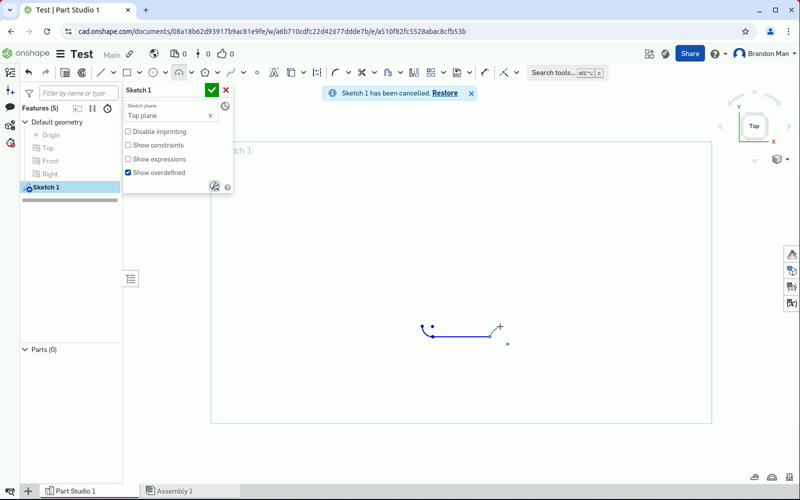
click(500, 326)
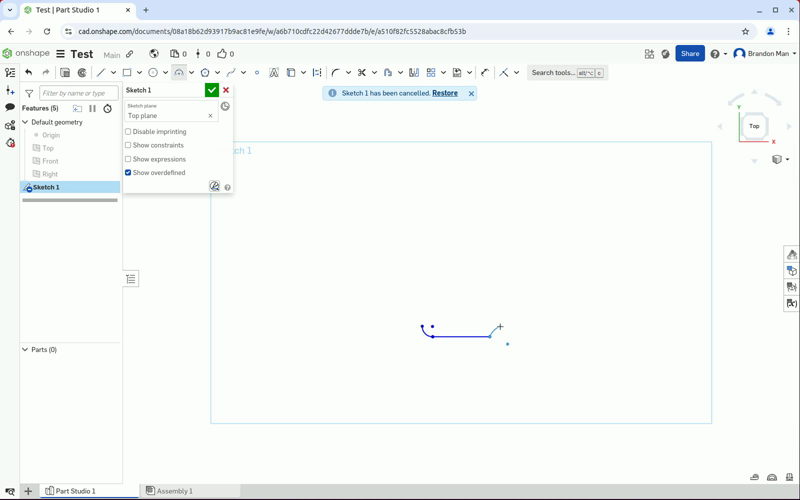
mouse_move(497, 333)
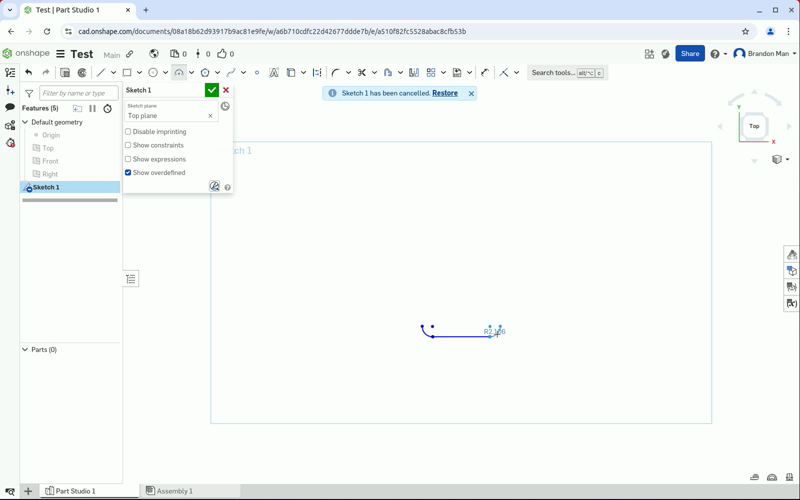
click(497, 333)
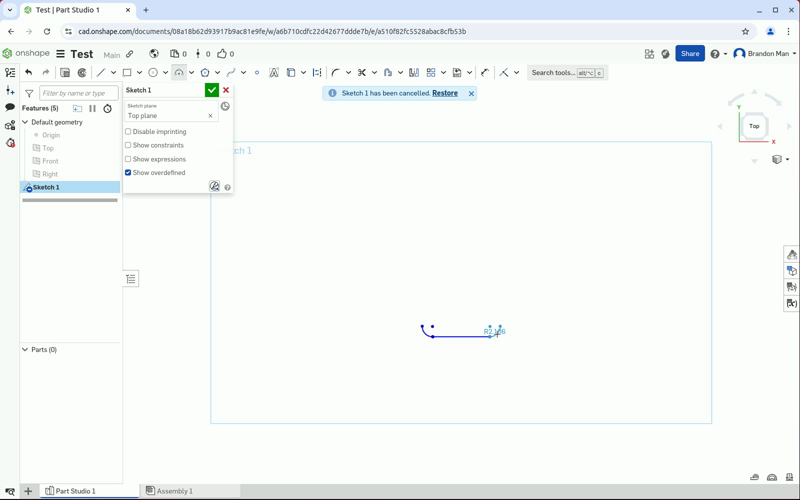
key_up(shift)
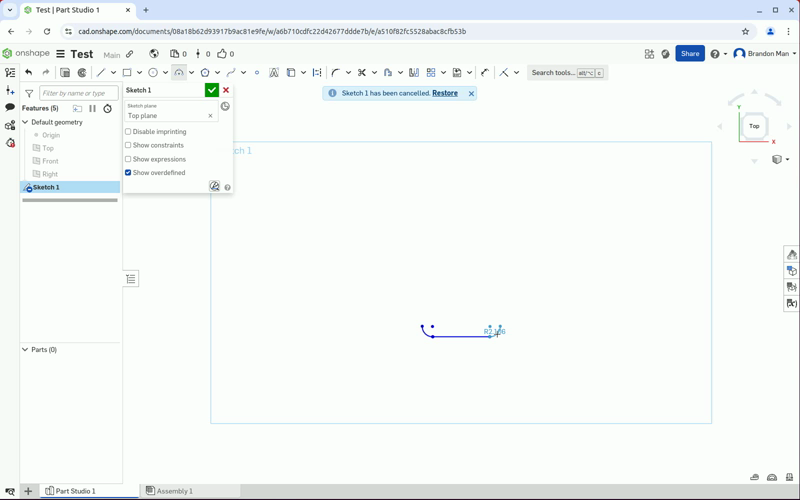
key(esc)
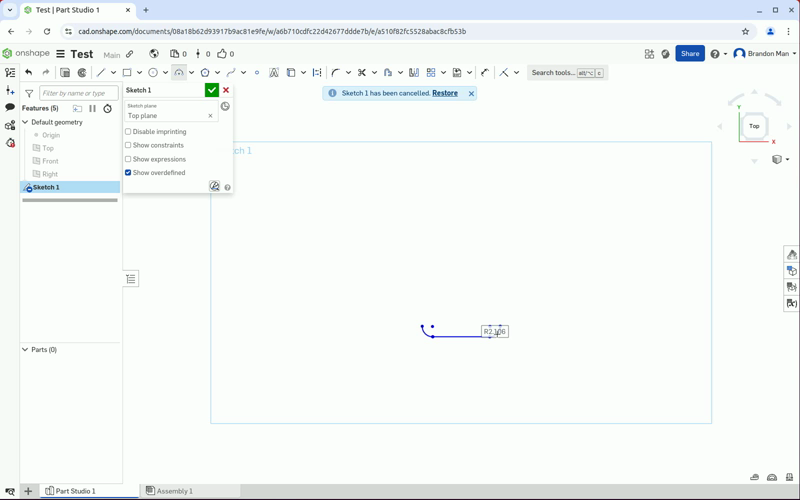
key(l)
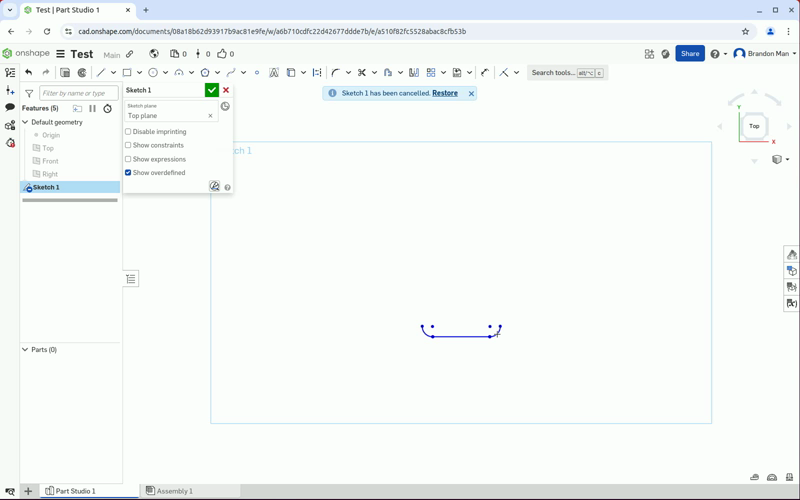
mouse_move(500, 326)
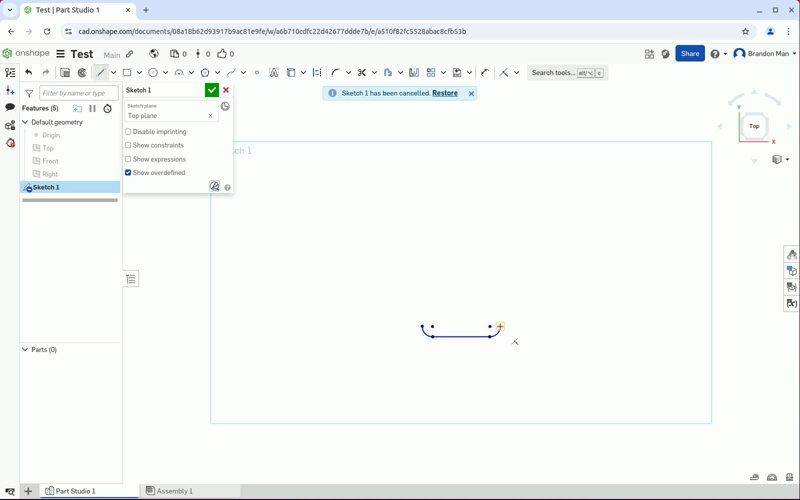
click(500, 326)
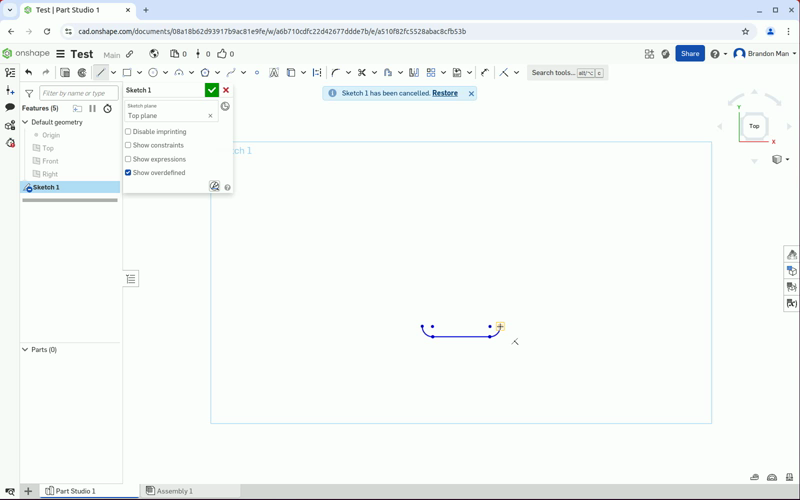
key_down(shift)
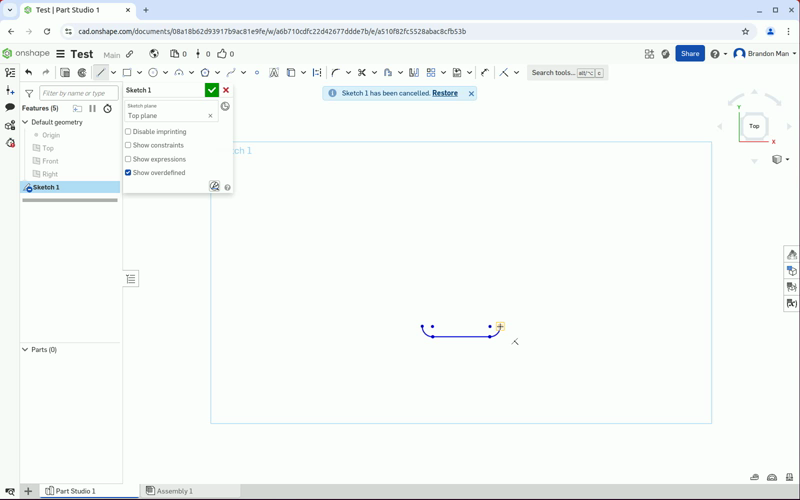
mouse_move(500, 254)
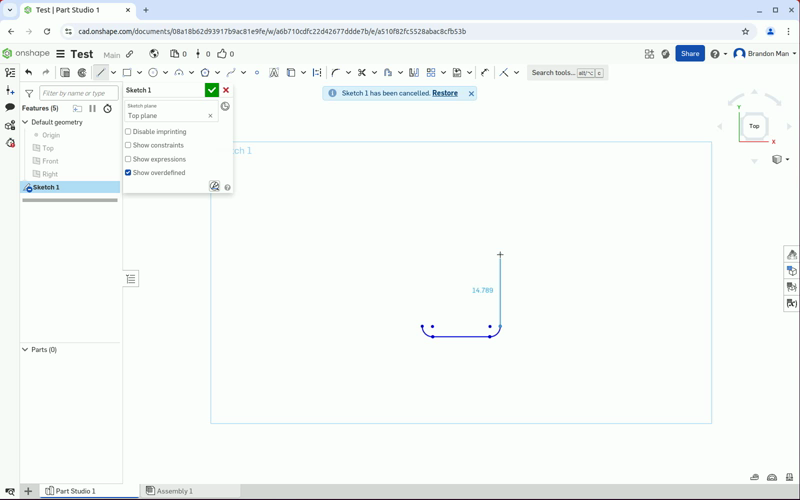
click(500, 254)
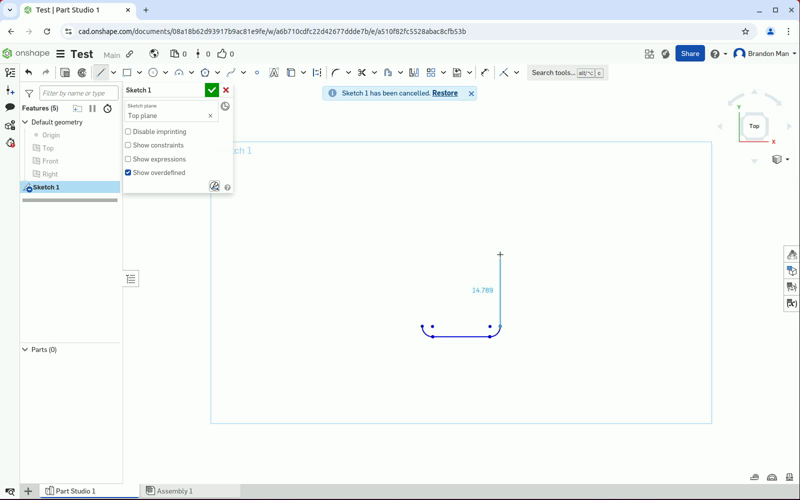
key_up(shift)
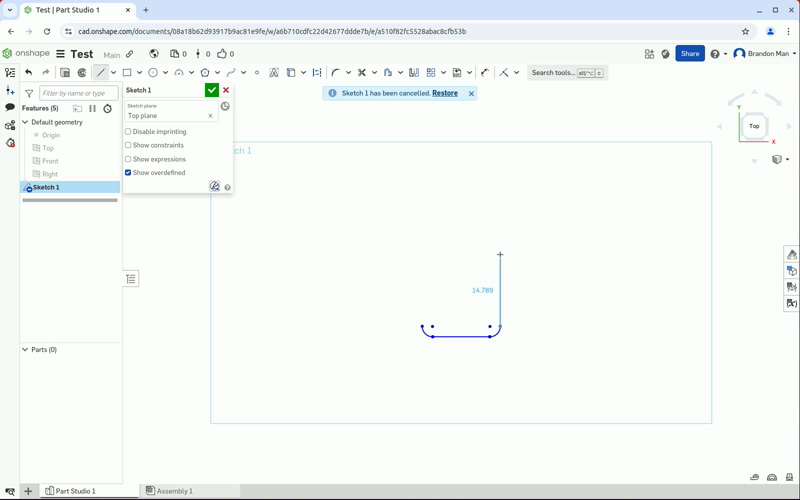
key(esc)
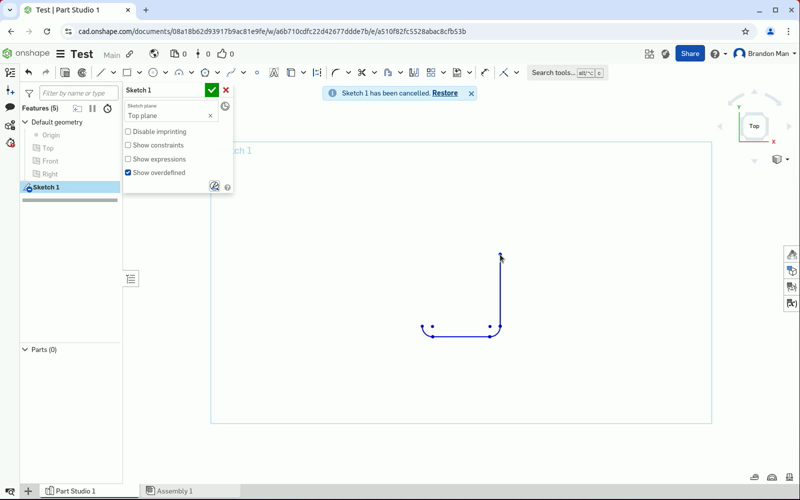
key(a)
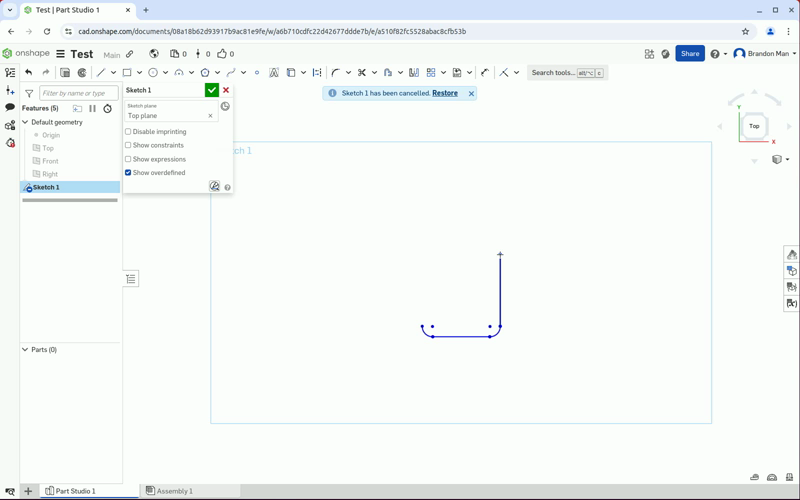
mouse_move(500, 254)
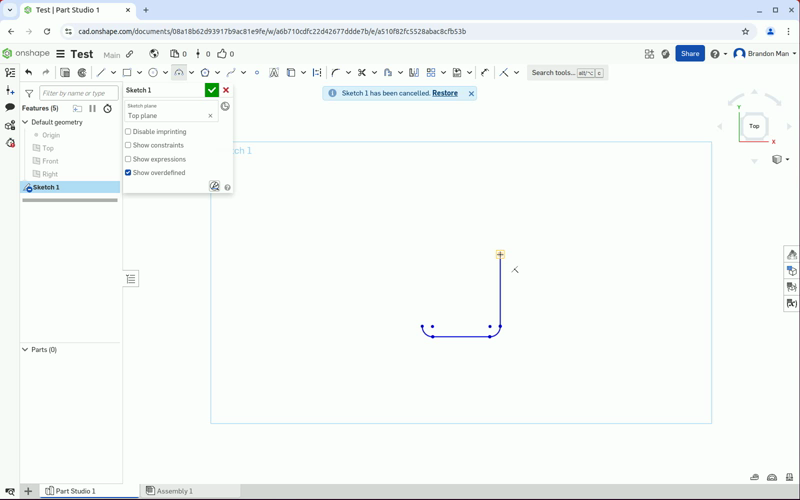
click(500, 254)
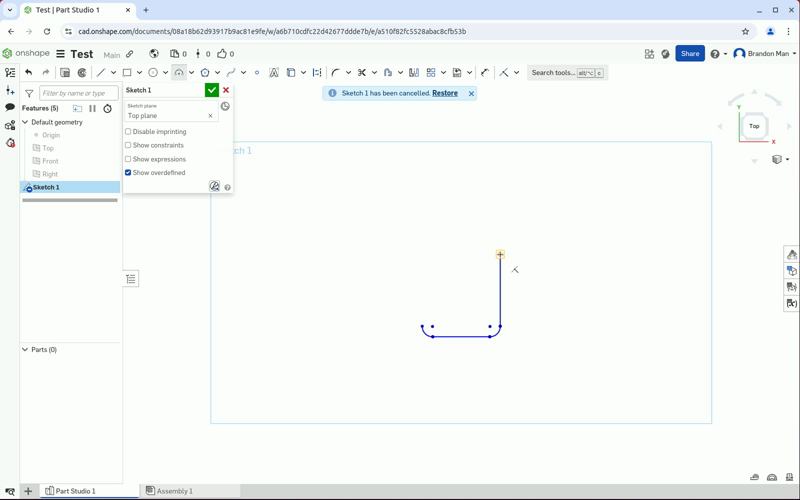
key_down(shift)
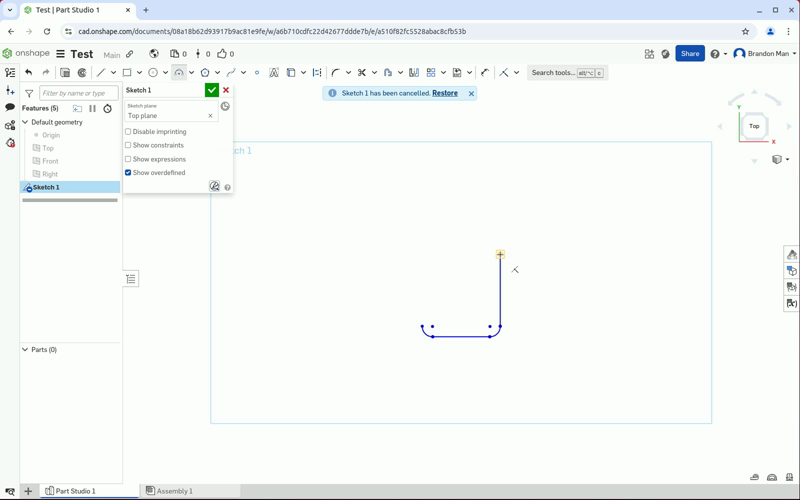
mouse_move(489, 243)
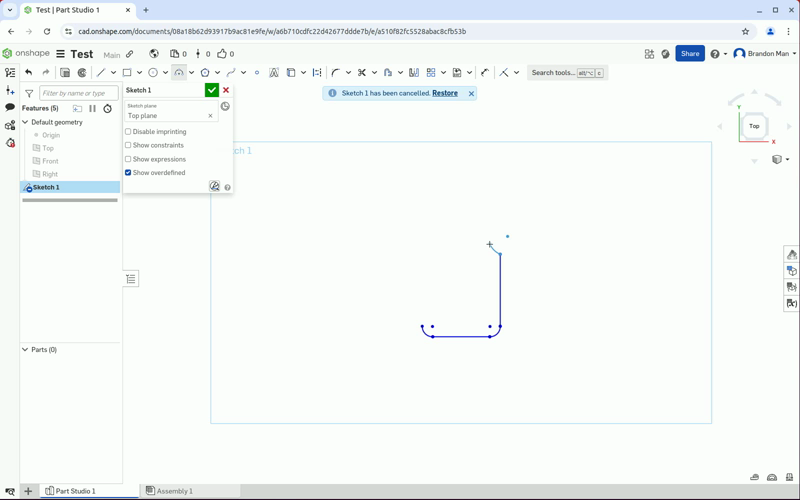
click(489, 243)
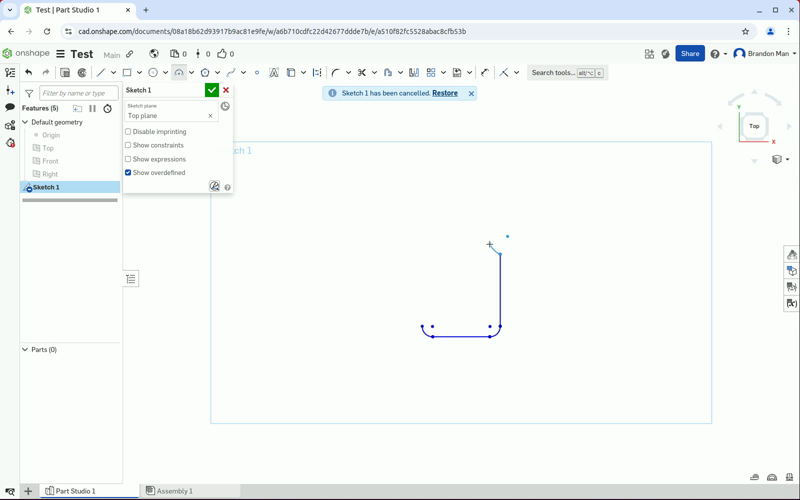
mouse_move(497, 246)
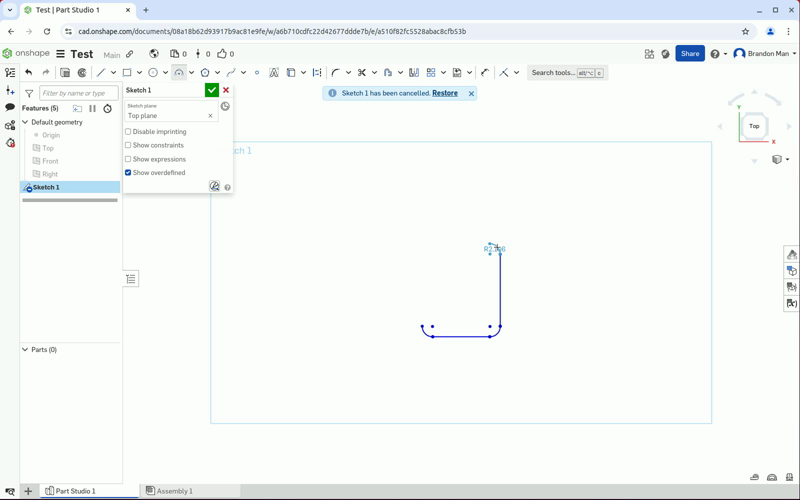
click(497, 246)
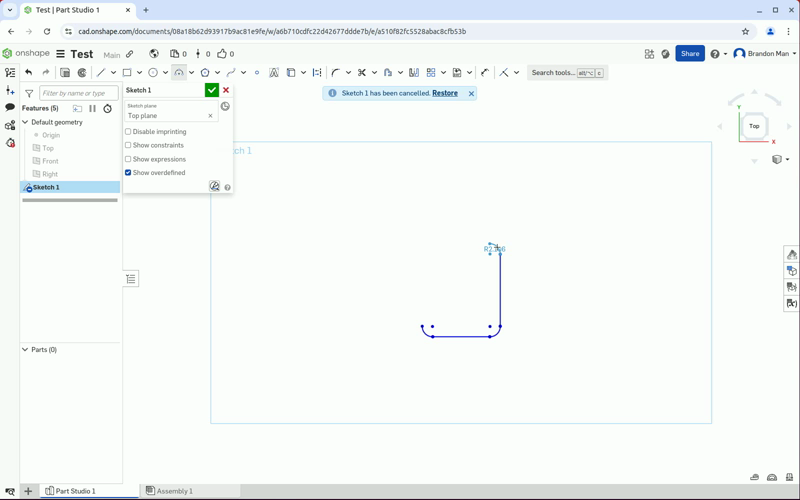
key_up(shift)
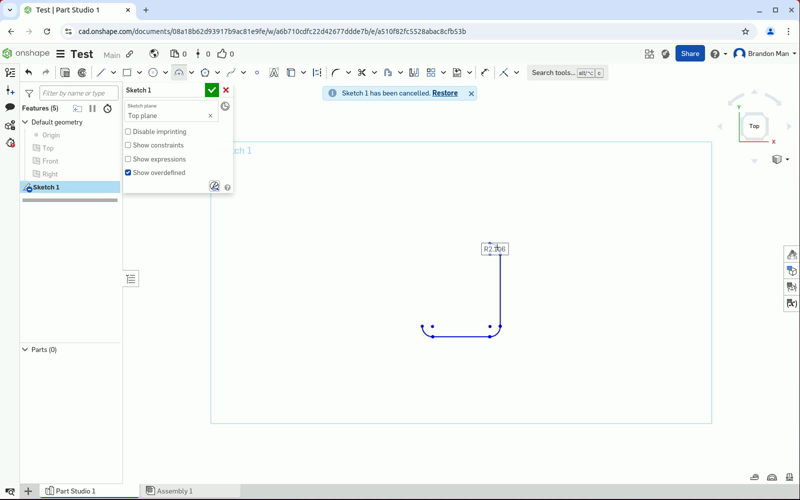
key(esc)
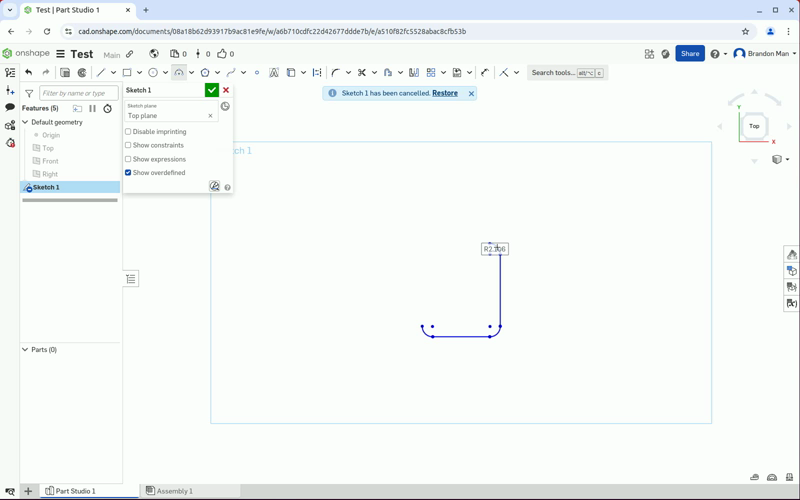
key(l)
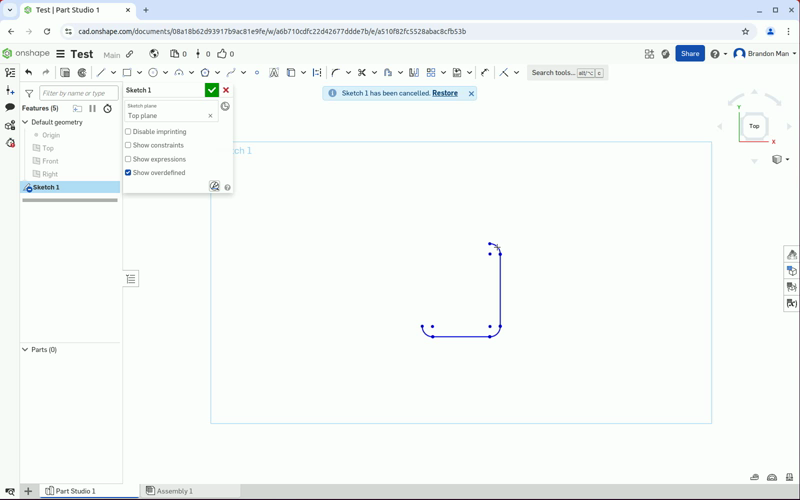
mouse_move(489, 243)
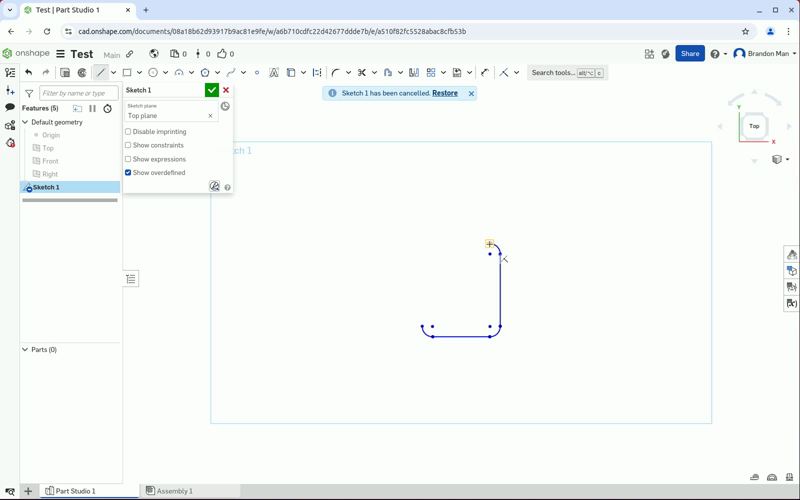
click(489, 243)
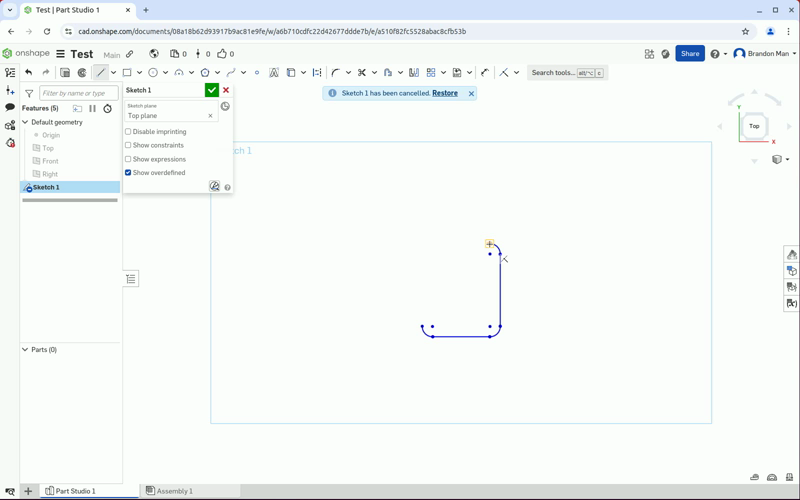
key_down(shift)
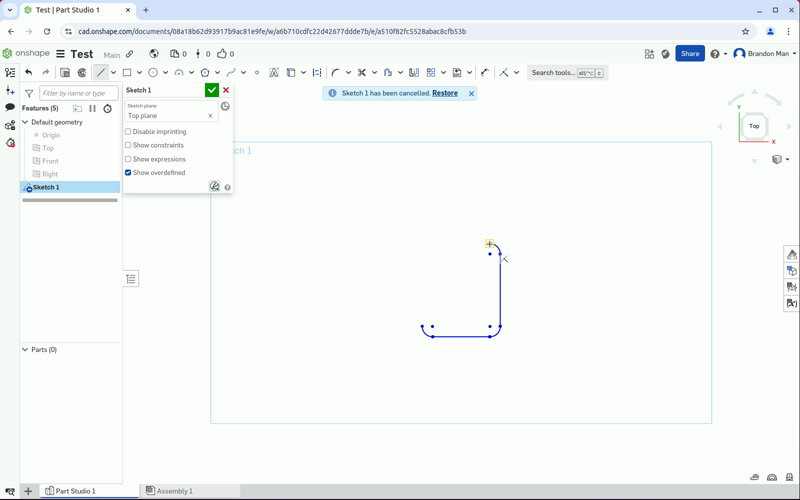
mouse_move(519, 243)
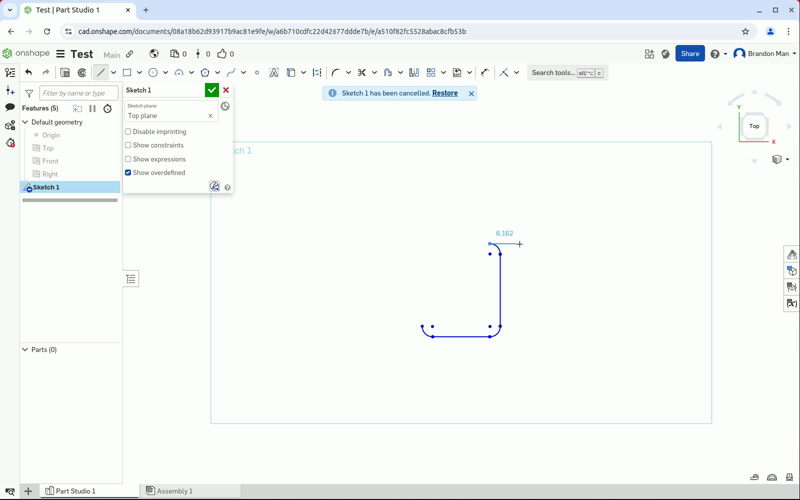
mouse_move(461, 243)
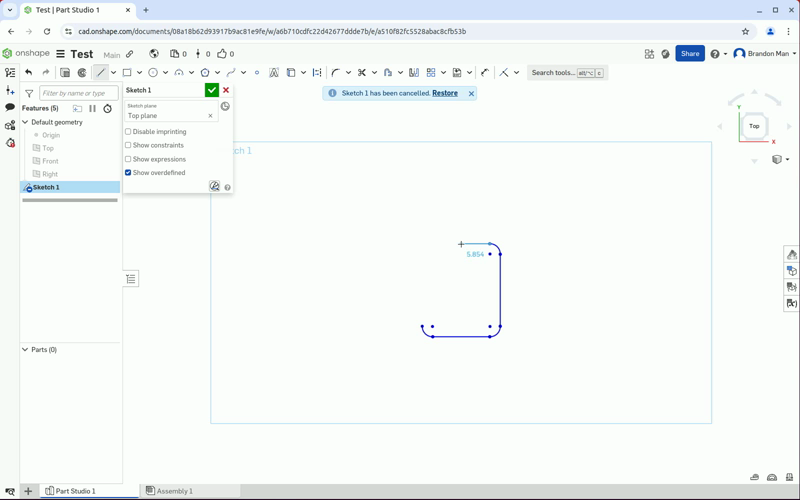
click(461, 243)
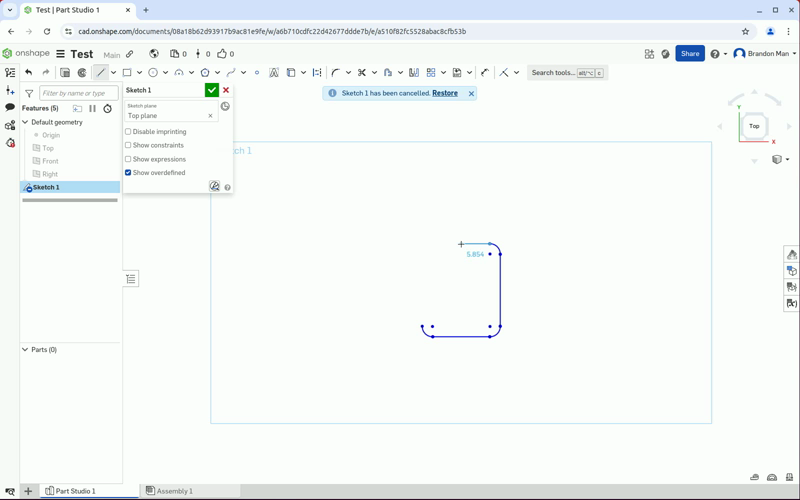
key_up(shift)
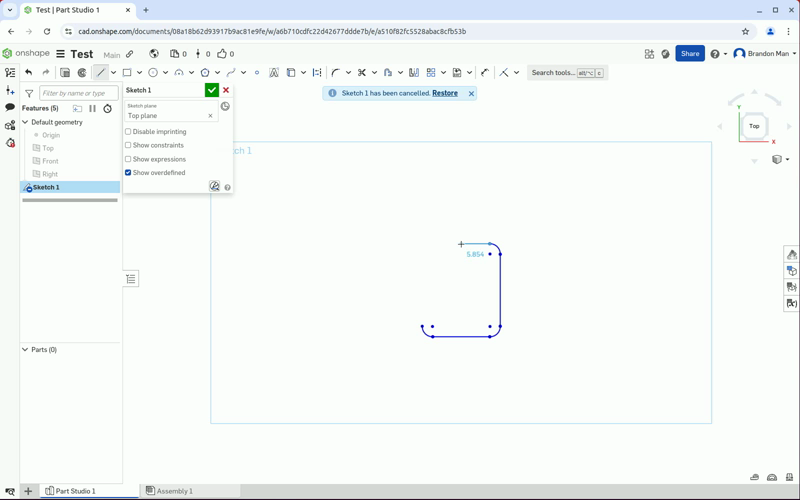
key_down(shift)
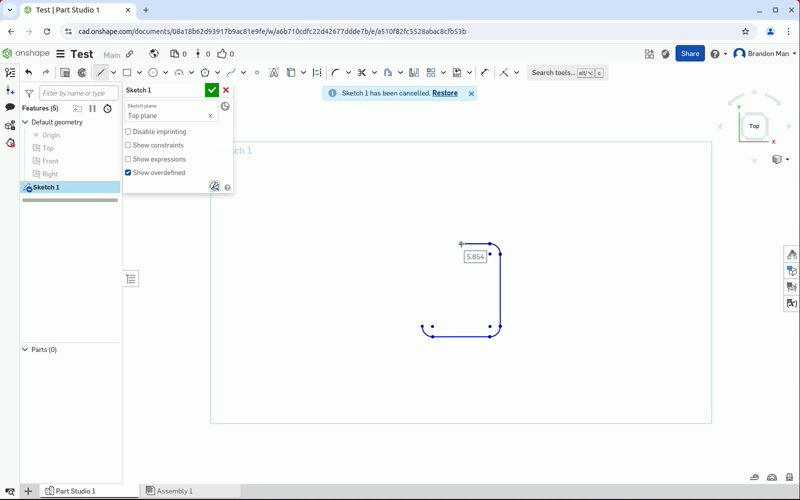
mouse_move(491, 243)
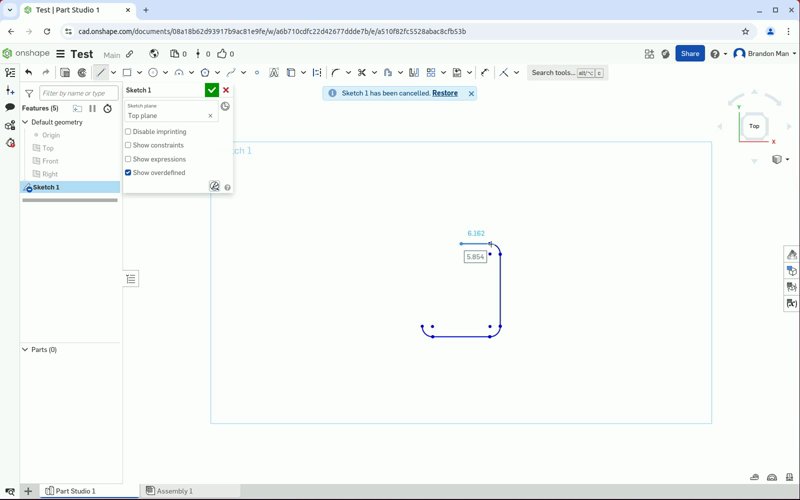
mouse_move(432, 243)
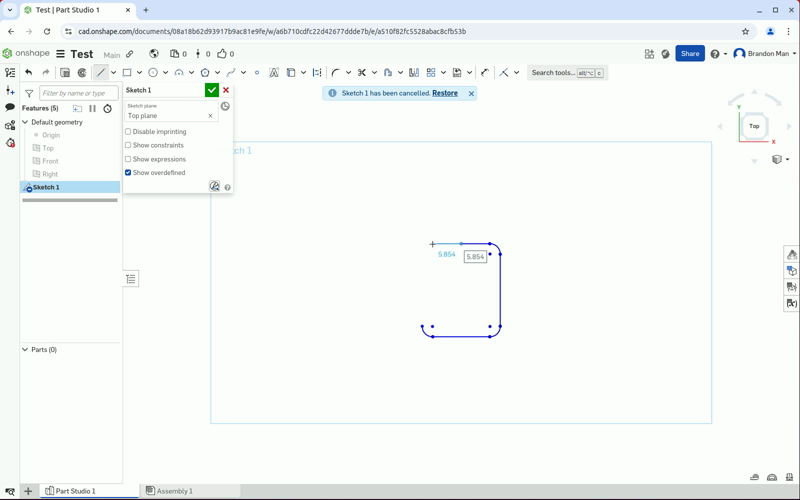
click(432, 243)
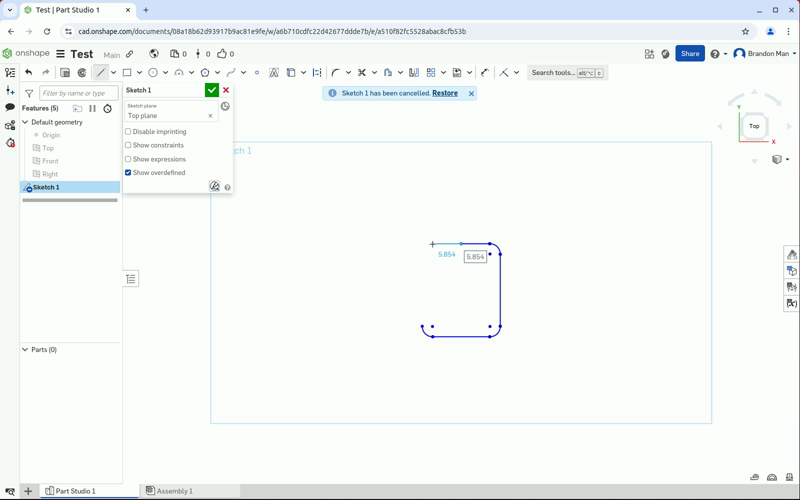
key_up(shift)
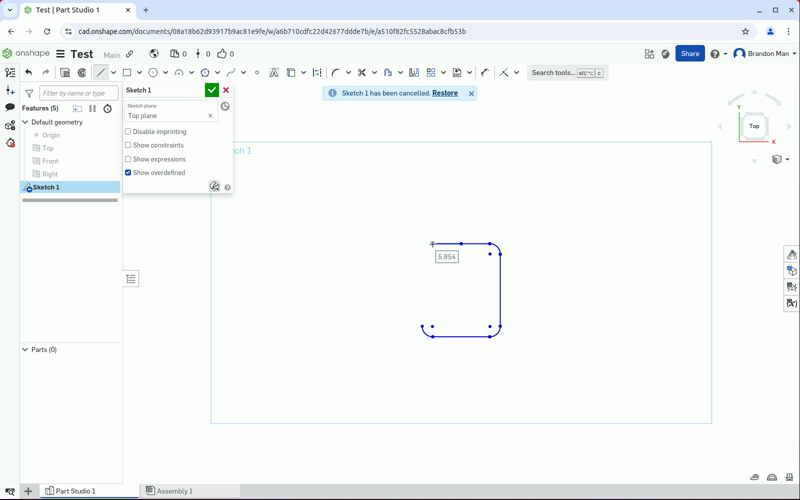
key(esc)
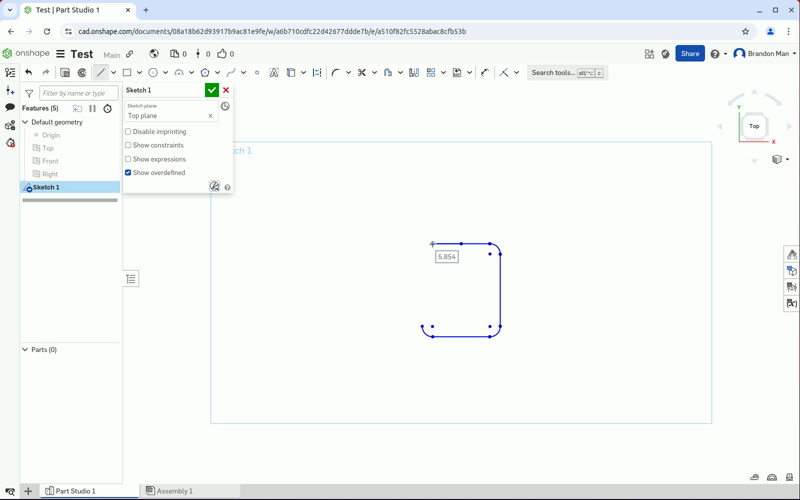
key(a)
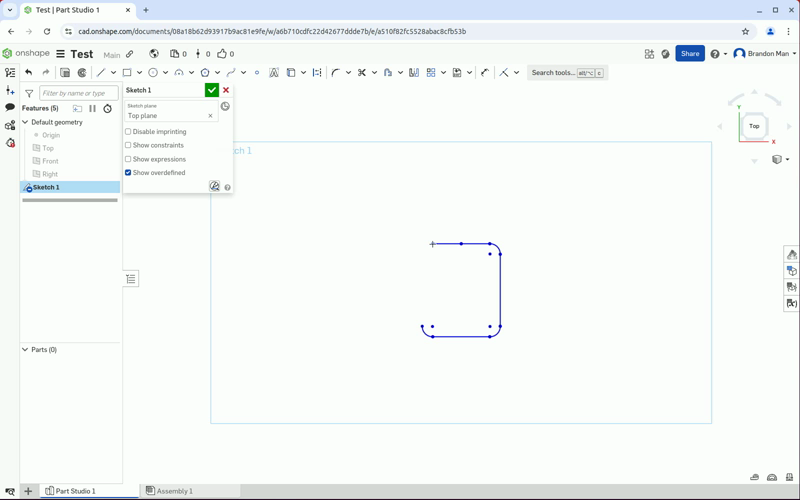
mouse_move(432, 243)
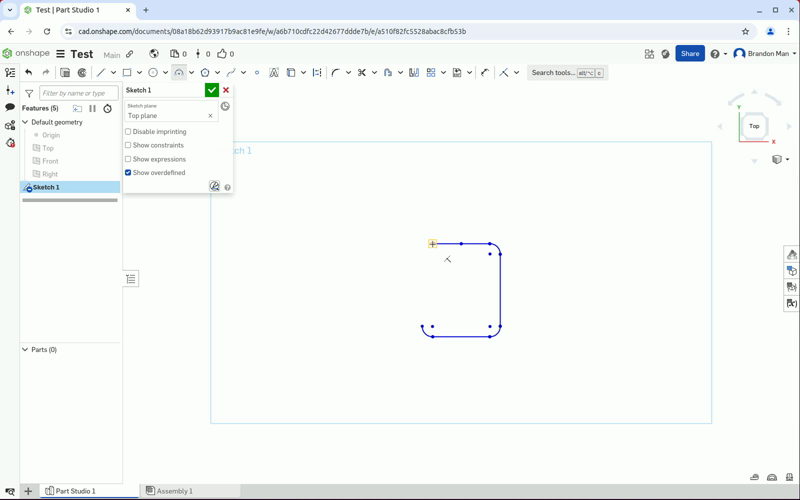
click(432, 243)
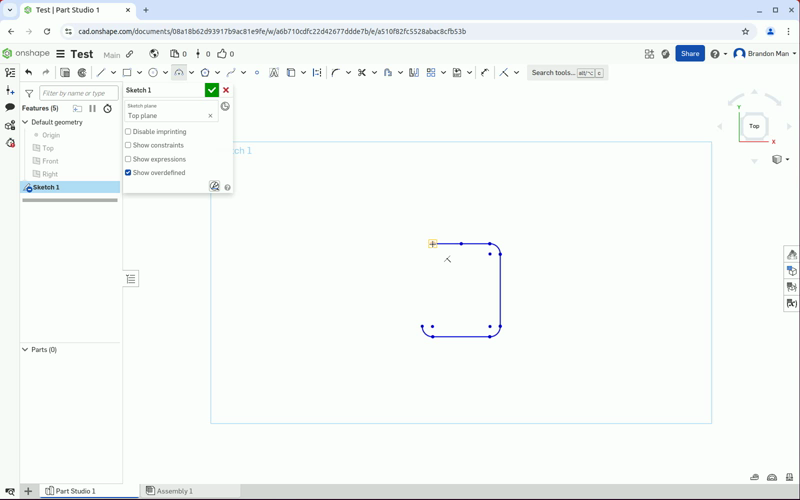
key_down(shift)
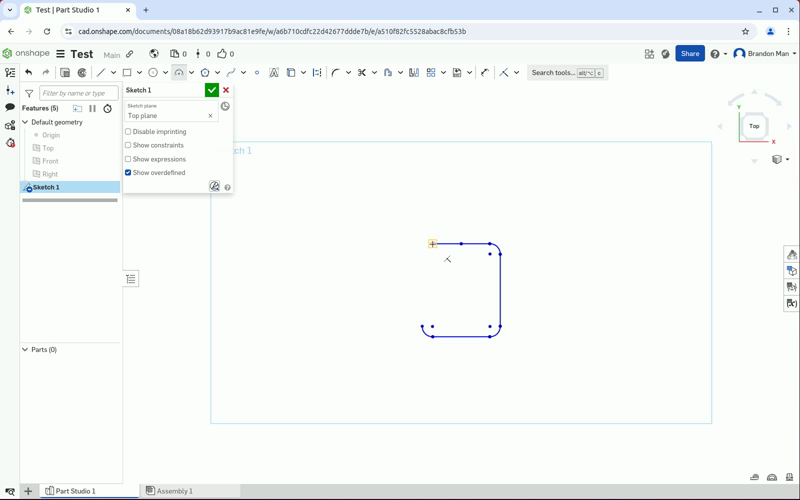
mouse_move(422, 254)
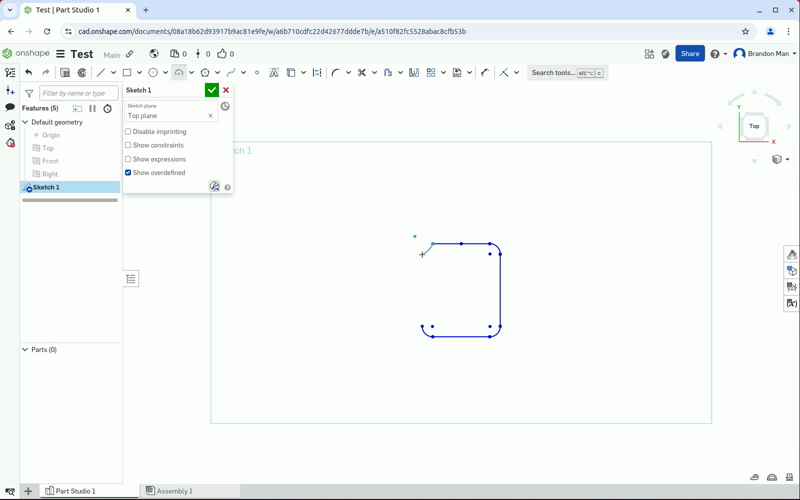
click(422, 254)
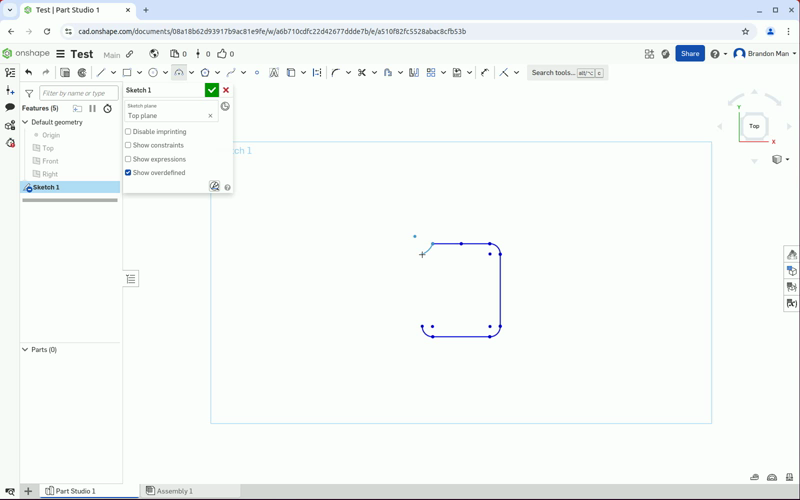
mouse_move(425, 246)
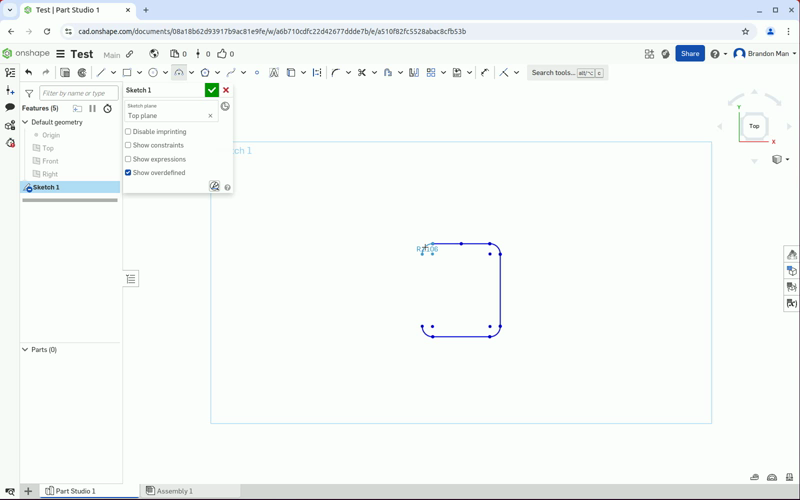
click(425, 246)
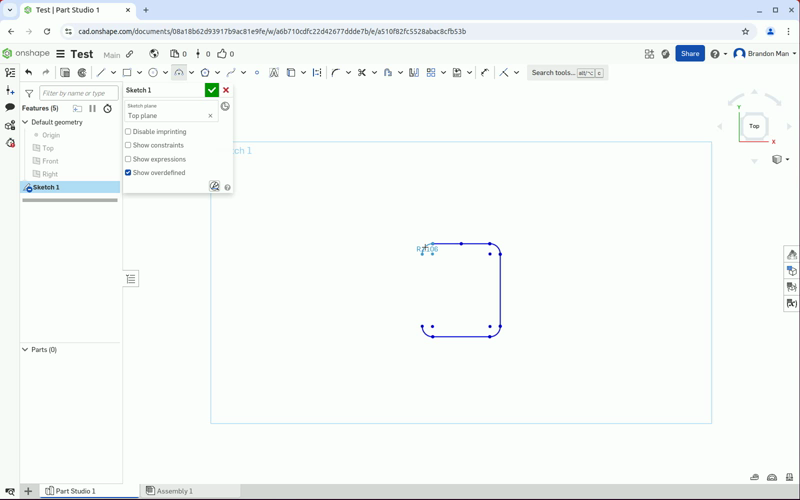
key_up(shift)
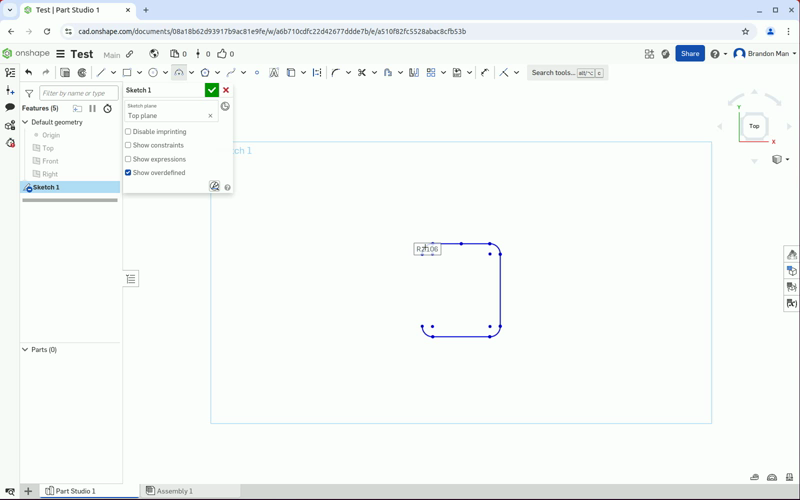
key(esc)
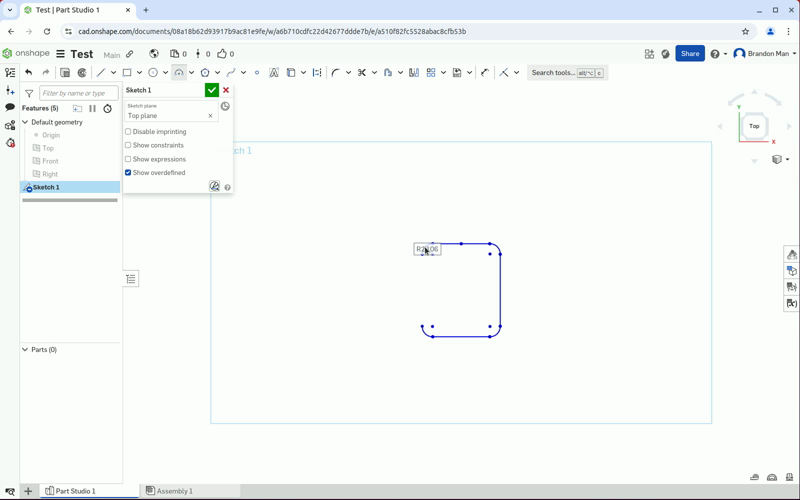
key(l)
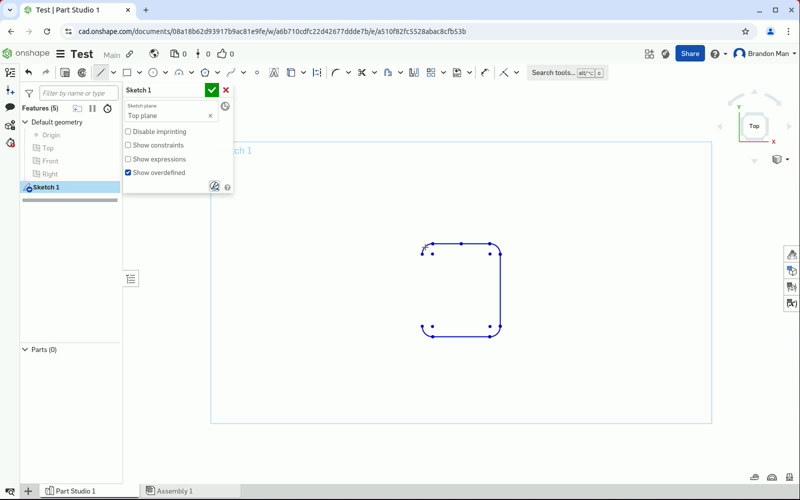
mouse_move(422, 254)
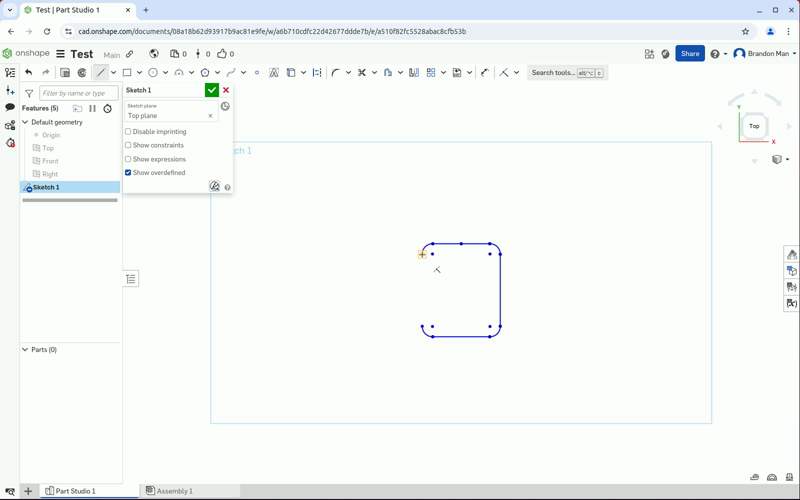
click(422, 254)
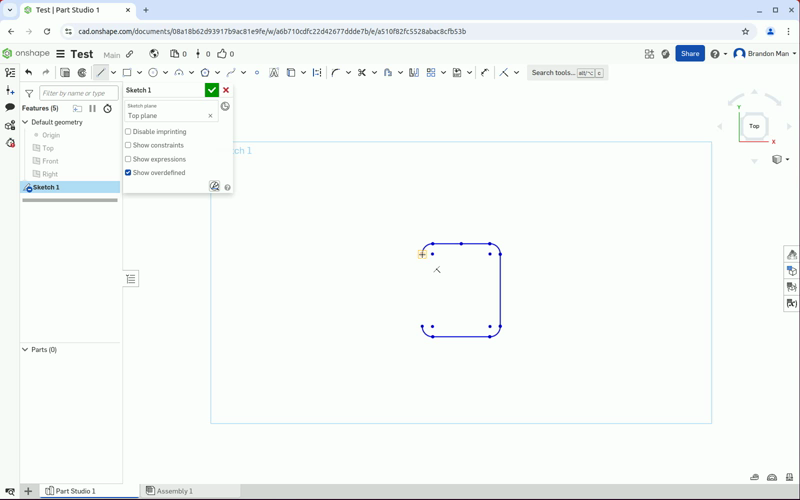
key_down(shift)
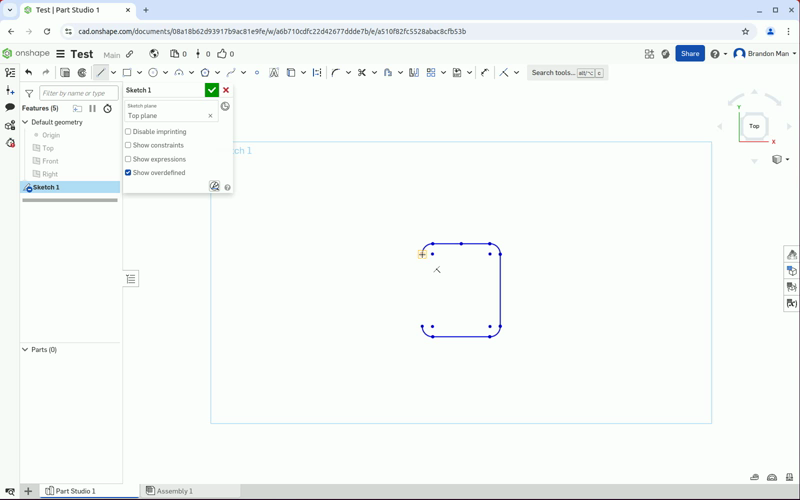
mouse_move(422, 326)
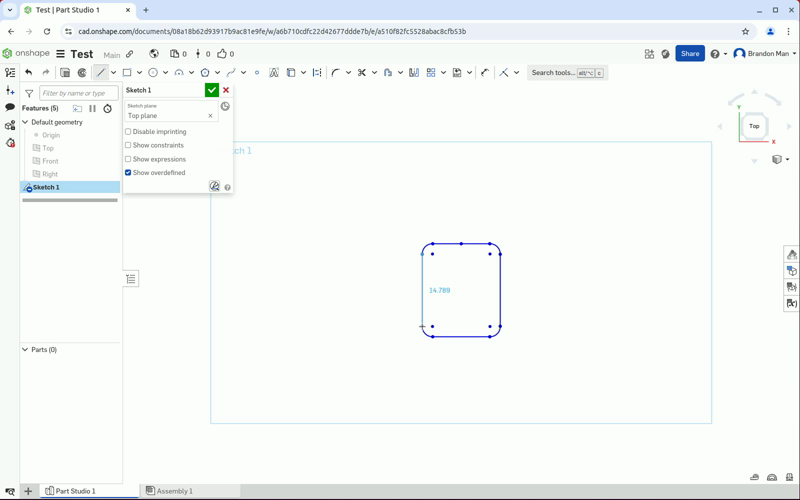
key_up(shift)
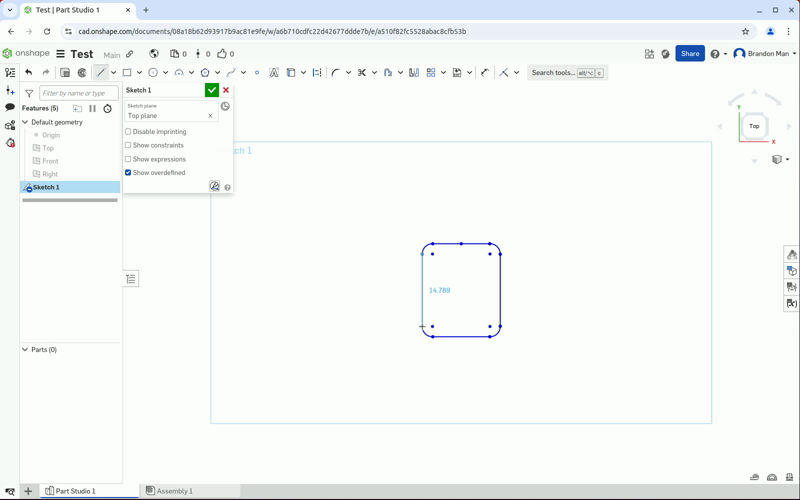
click(422, 326)
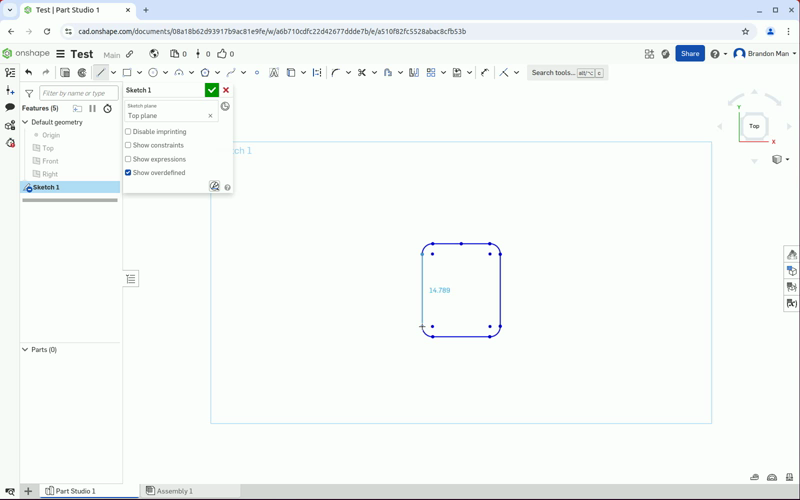
key(esc)
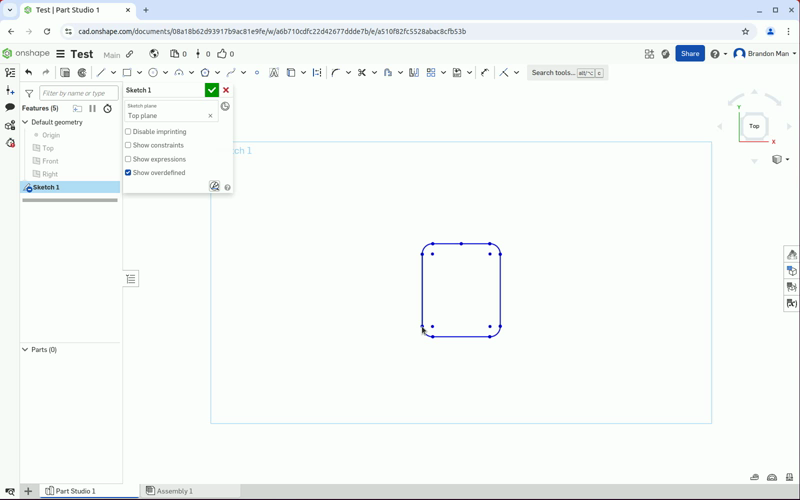
key(c)
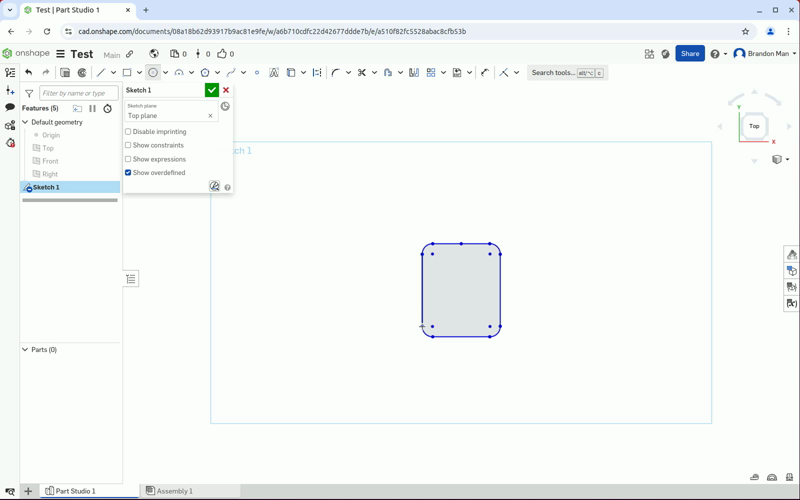
key_down(shift)
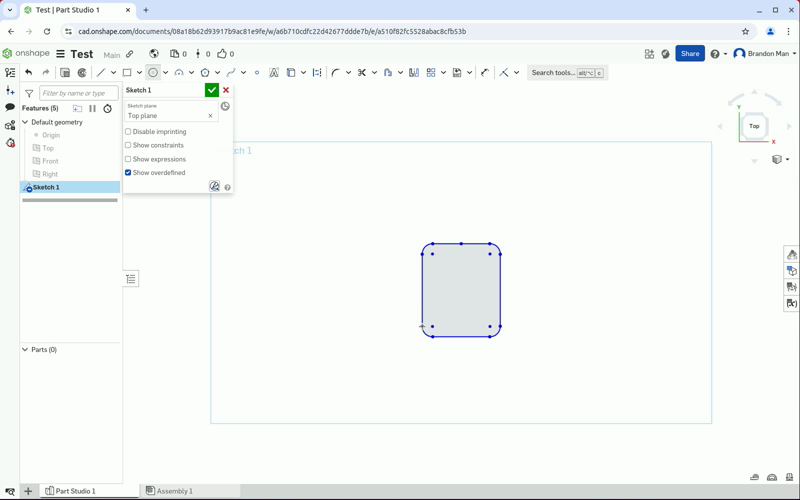
mouse_move(432, 326)
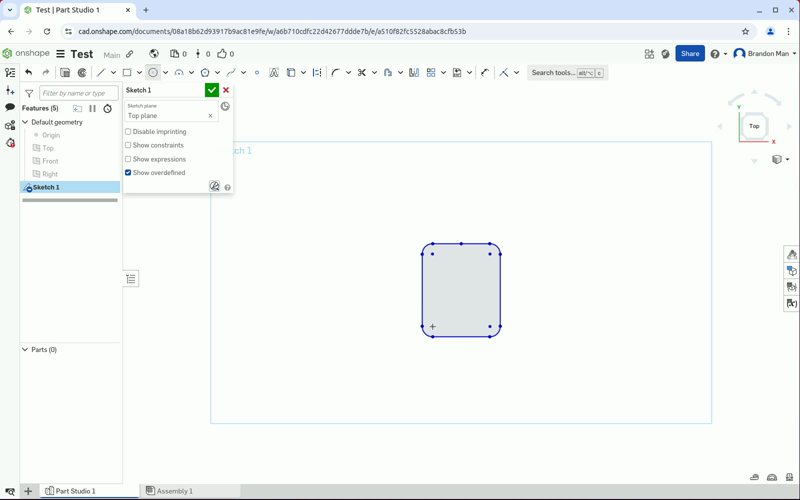
click(432, 326)
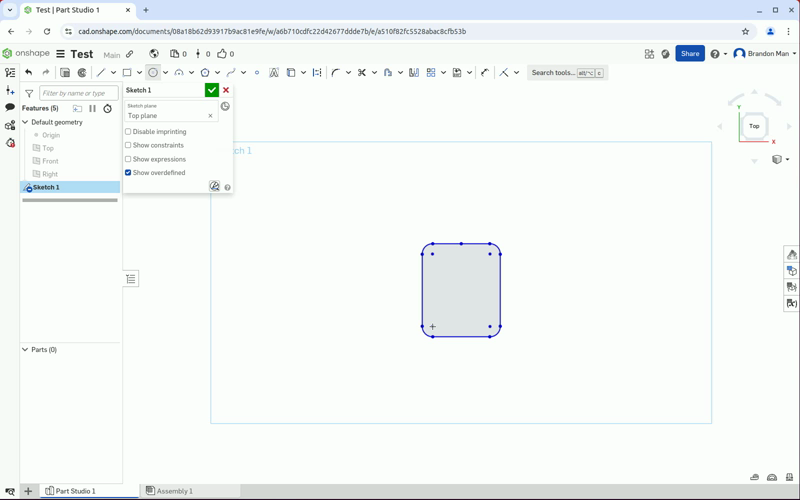
key_up(shift)
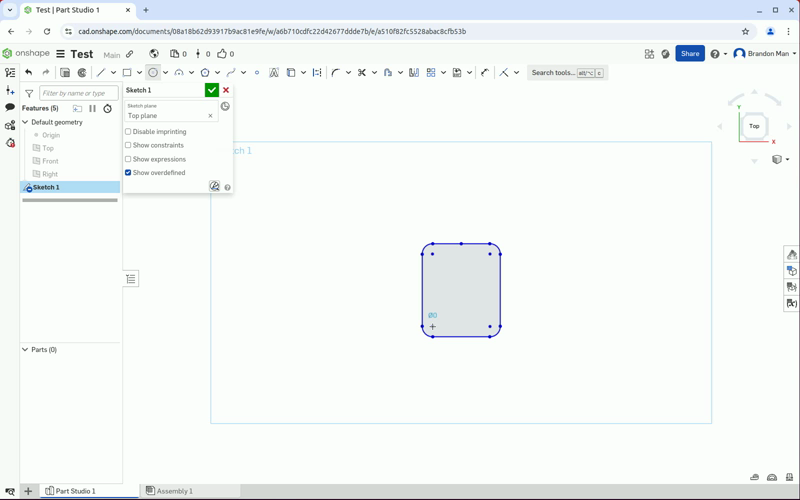
mouse_move(437, 326)
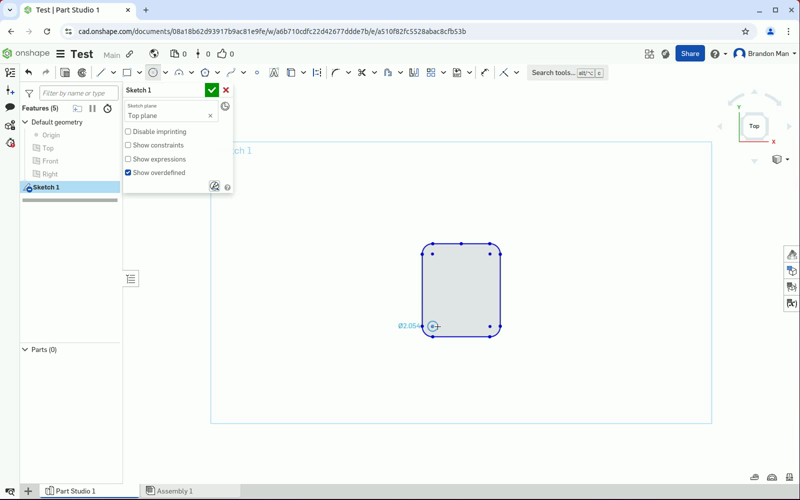
click(437, 326)
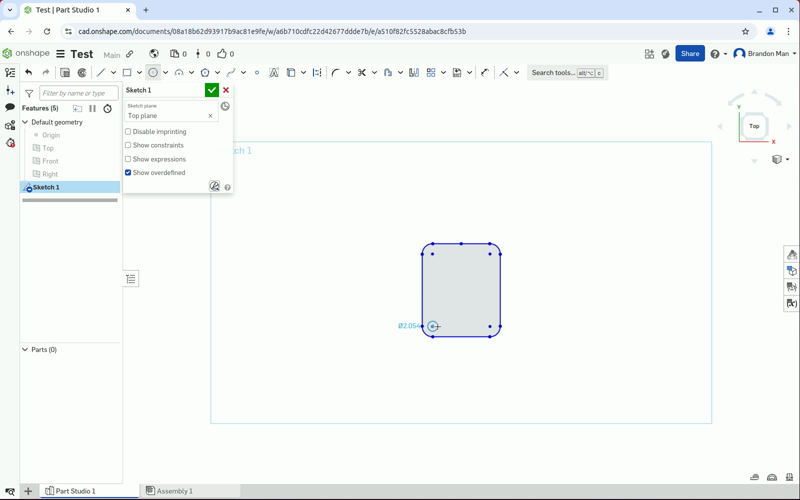
key(esc)
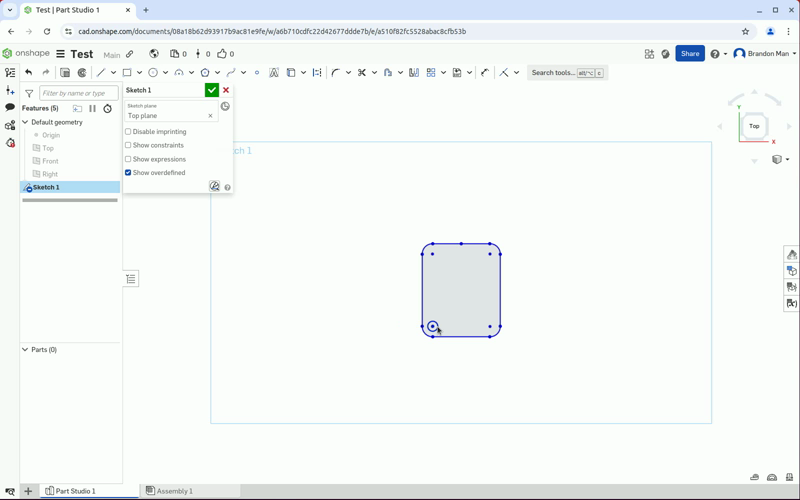
key(c)
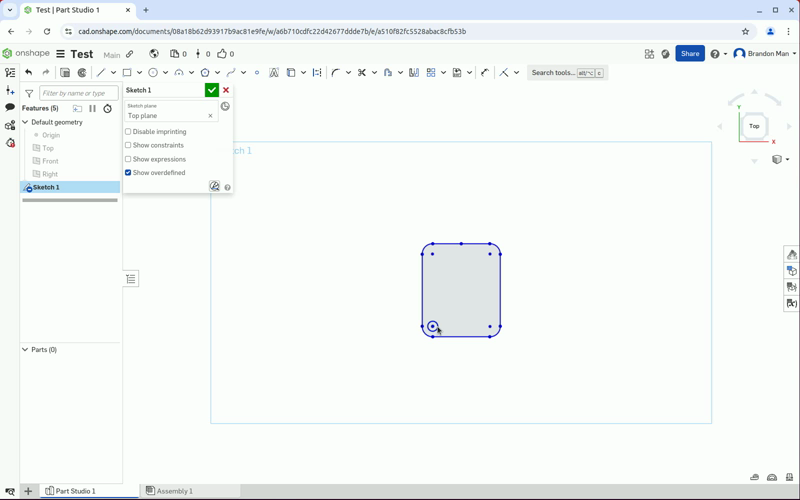
key_down(shift)
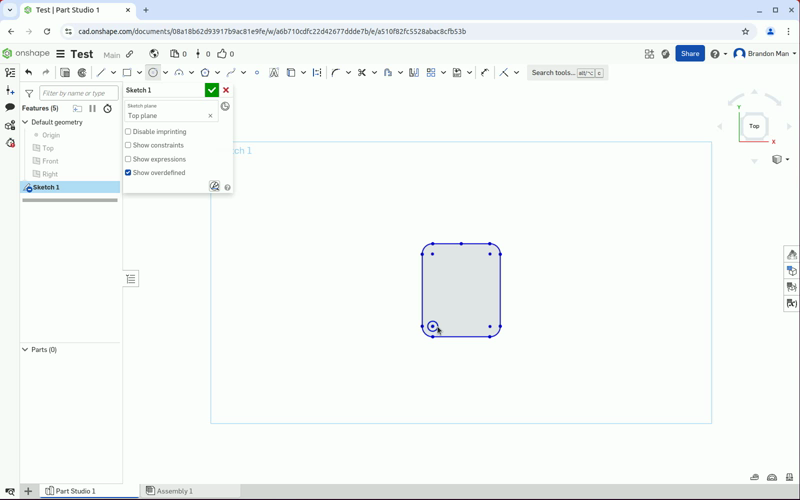
mouse_move(432, 254)
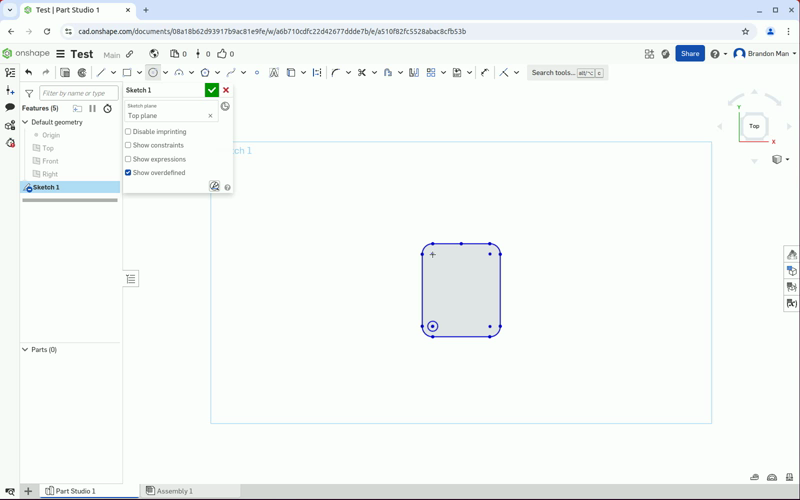
click(432, 254)
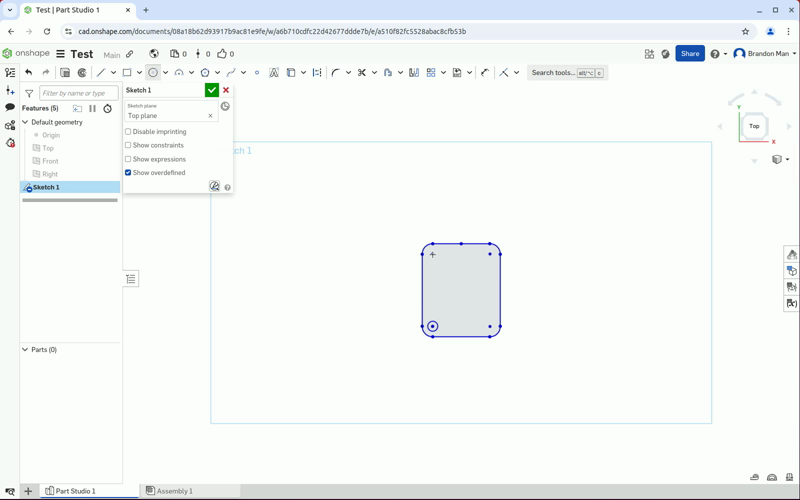
key_up(shift)
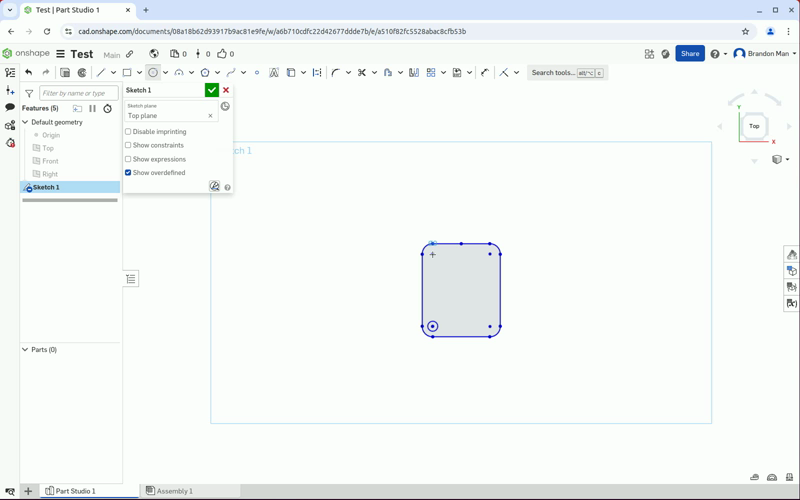
mouse_move(437, 254)
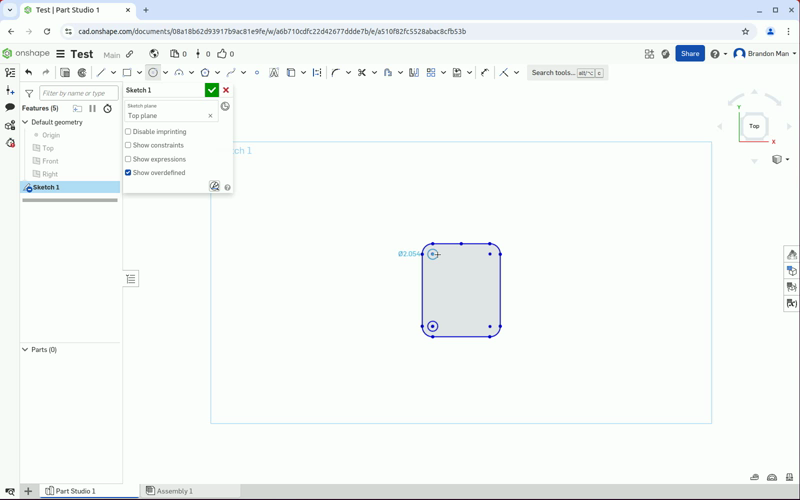
click(437, 254)
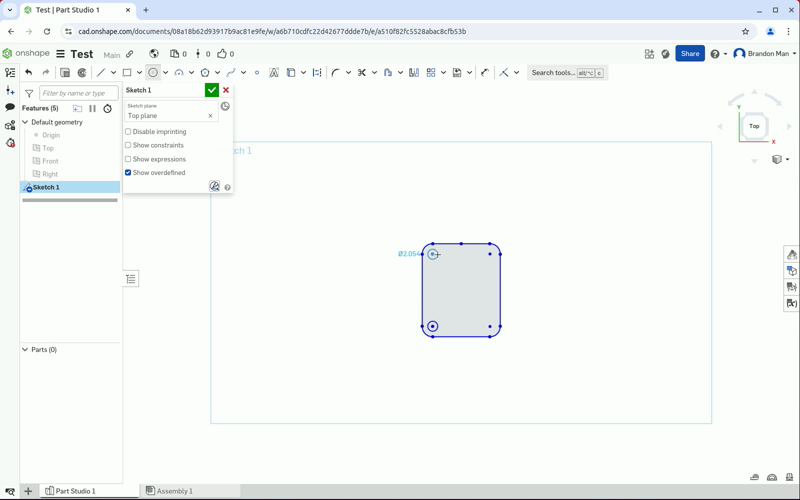
key(esc)
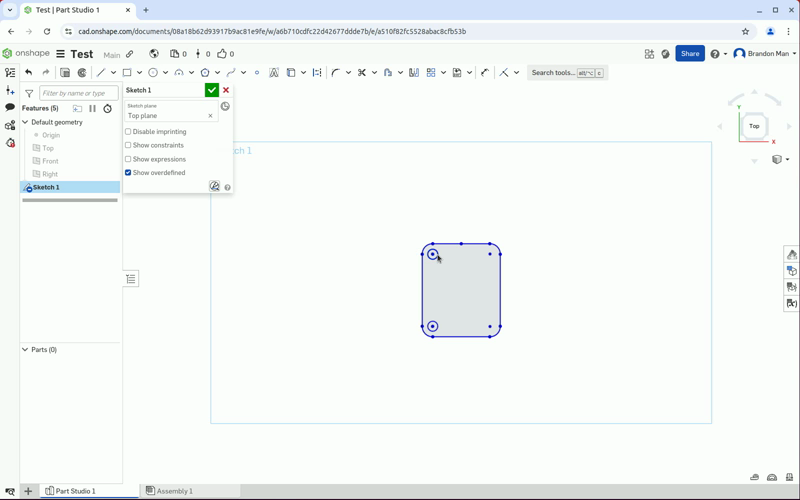
key(c)
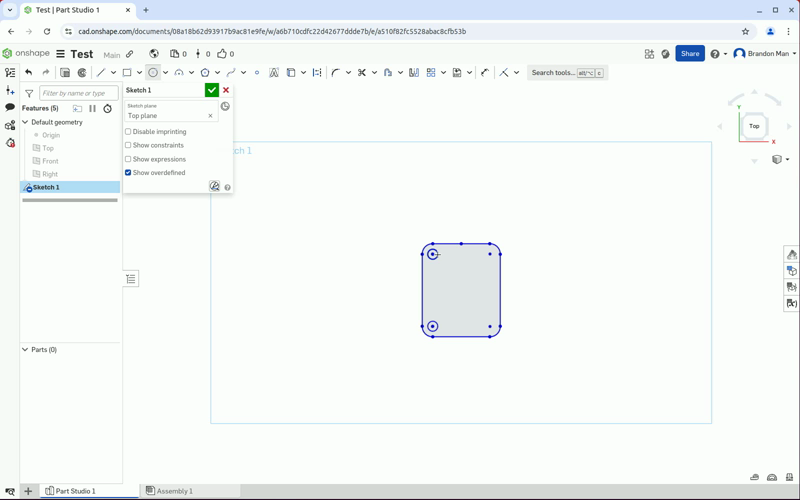
key_down(shift)
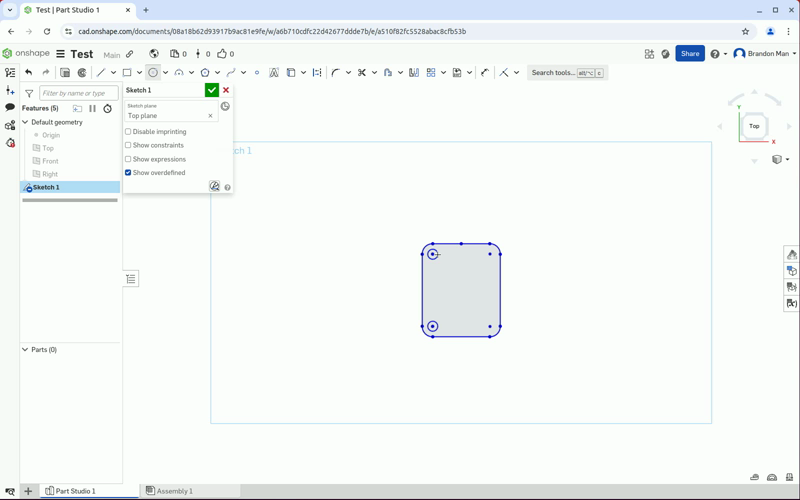
mouse_move(489, 326)
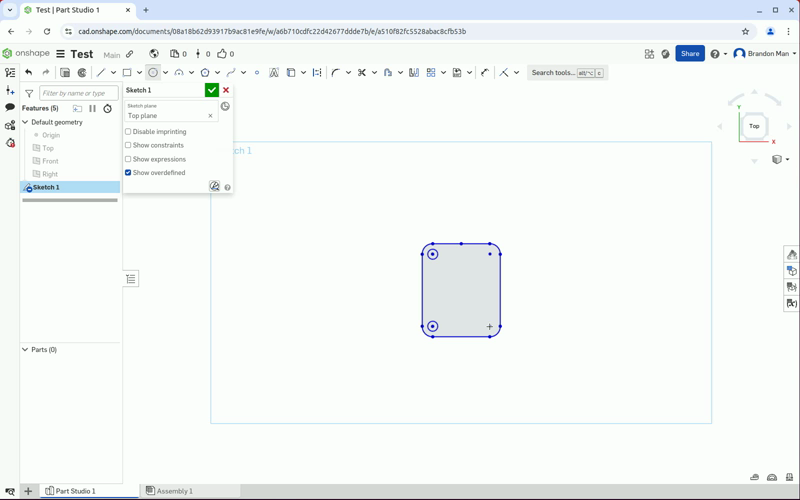
click(489, 326)
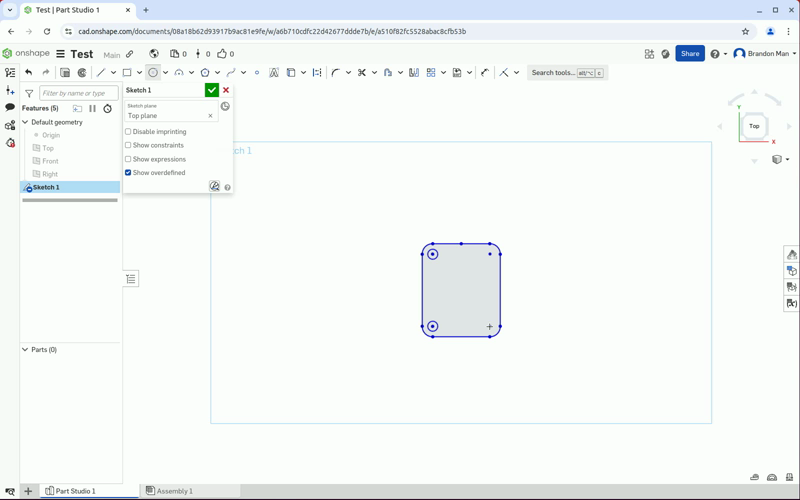
key_up(shift)
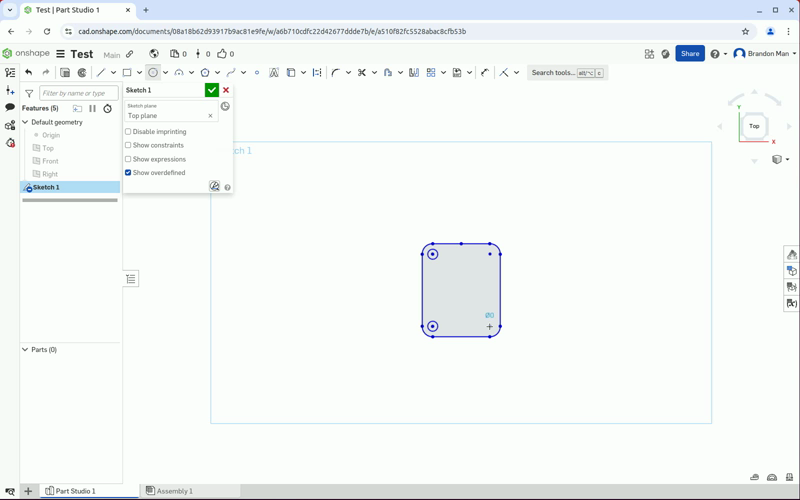
mouse_move(494, 326)
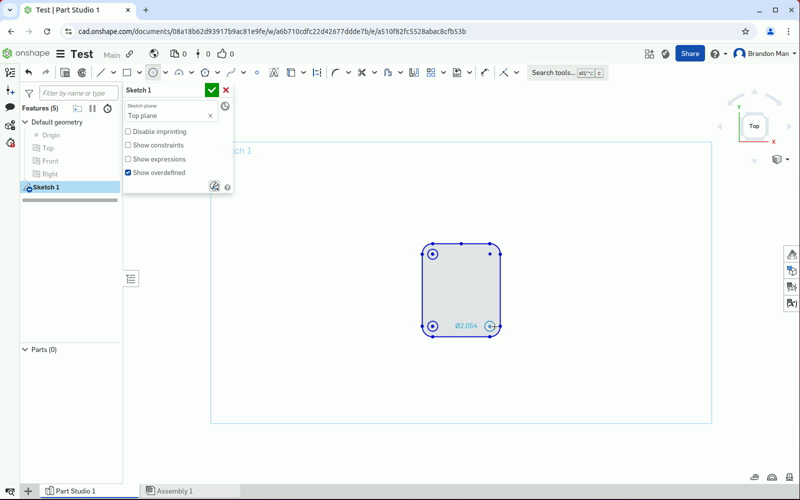
click(494, 326)
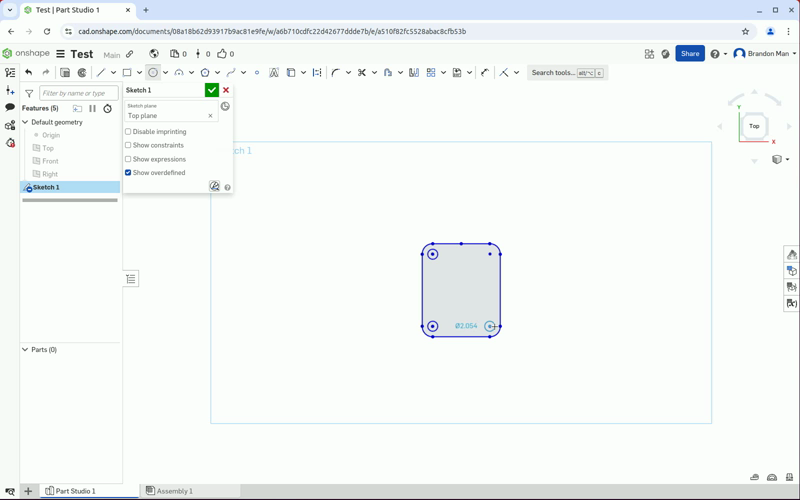
key(esc)
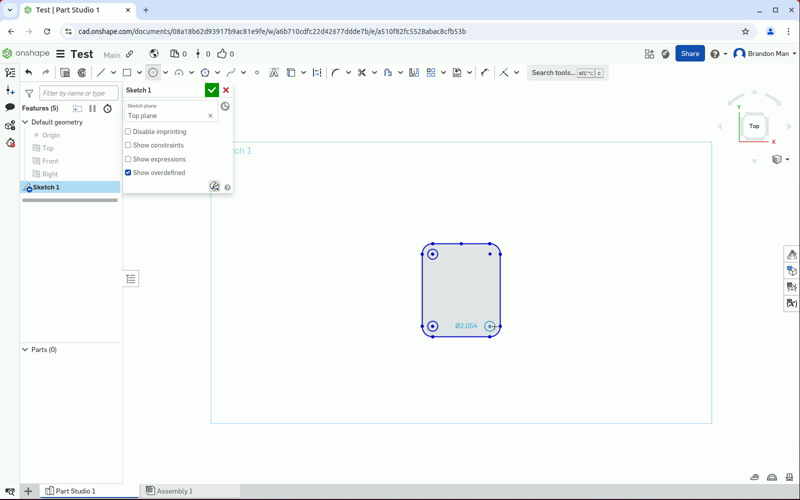
key(c)
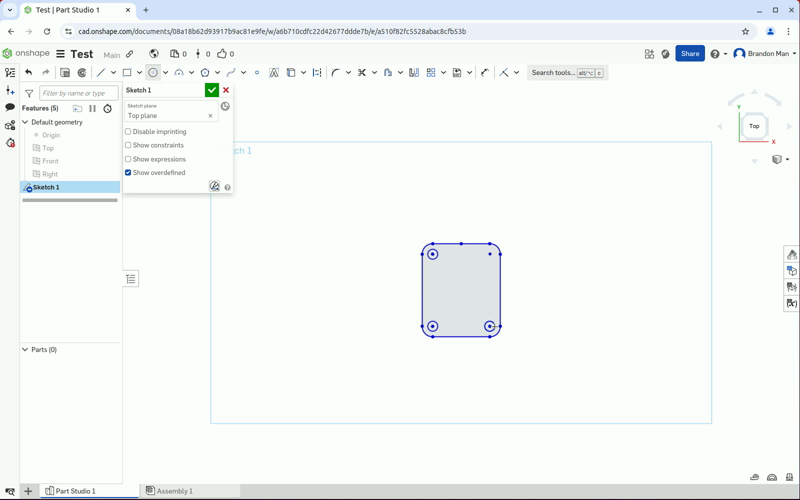
key_down(shift)
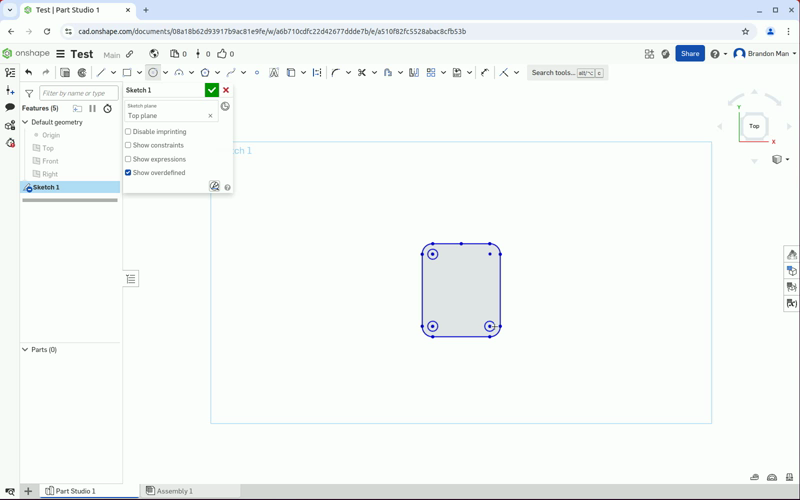
mouse_move(489, 254)
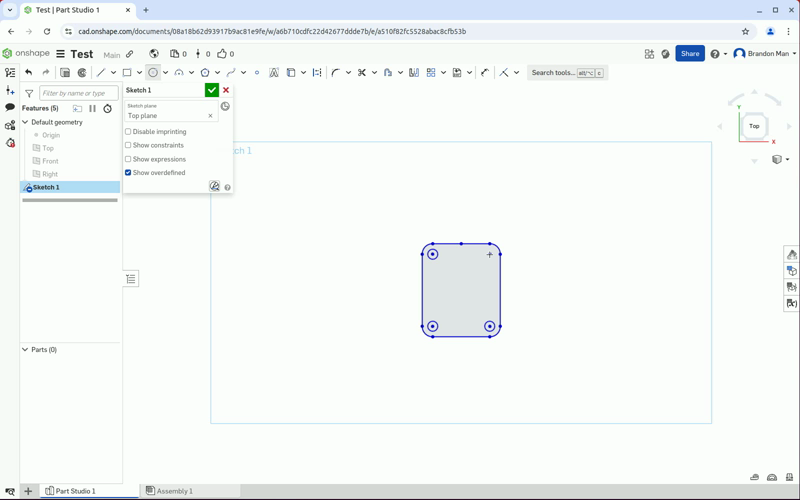
click(489, 254)
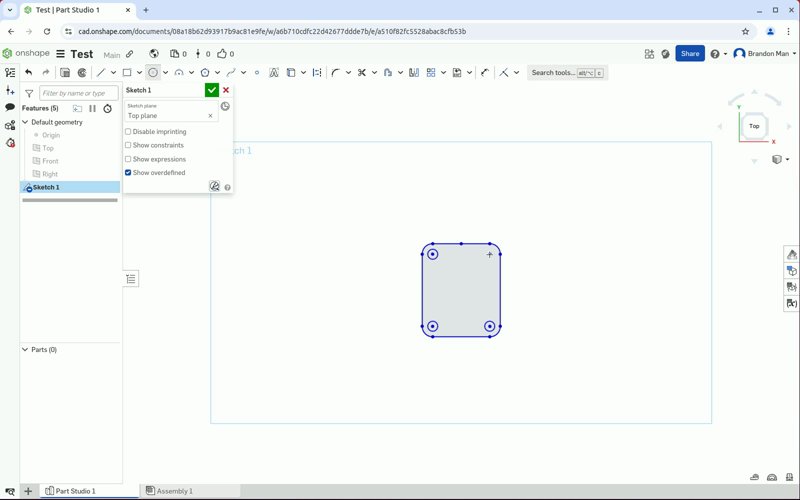
key_up(shift)
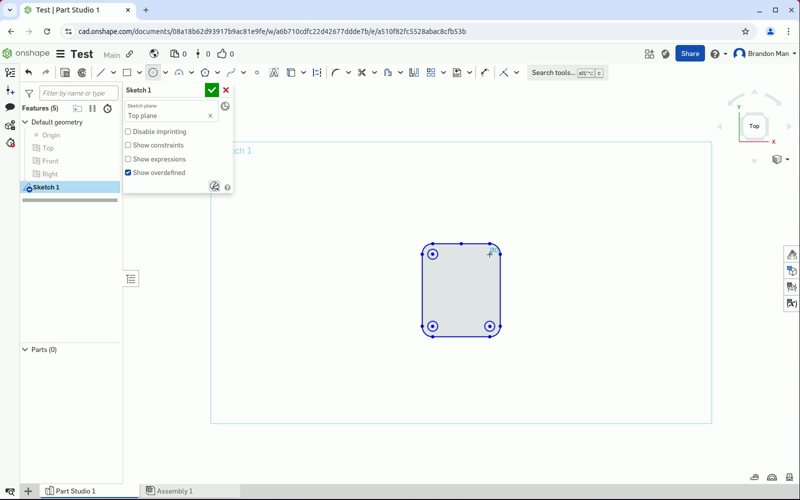
mouse_move(494, 254)
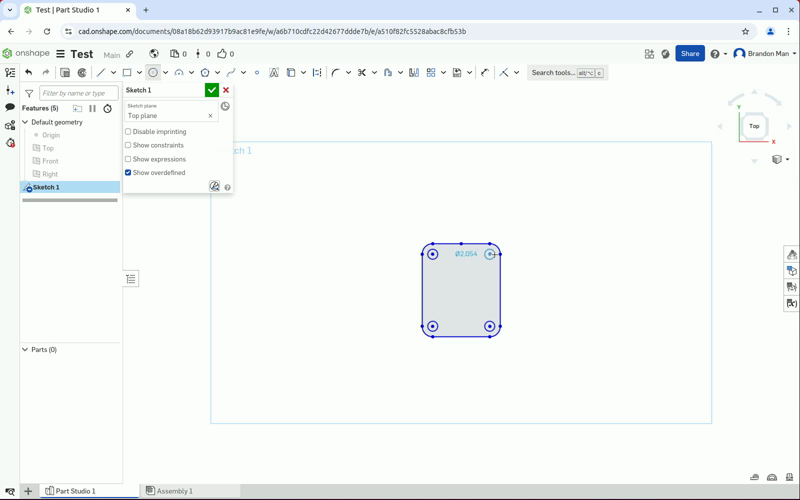
click(494, 254)
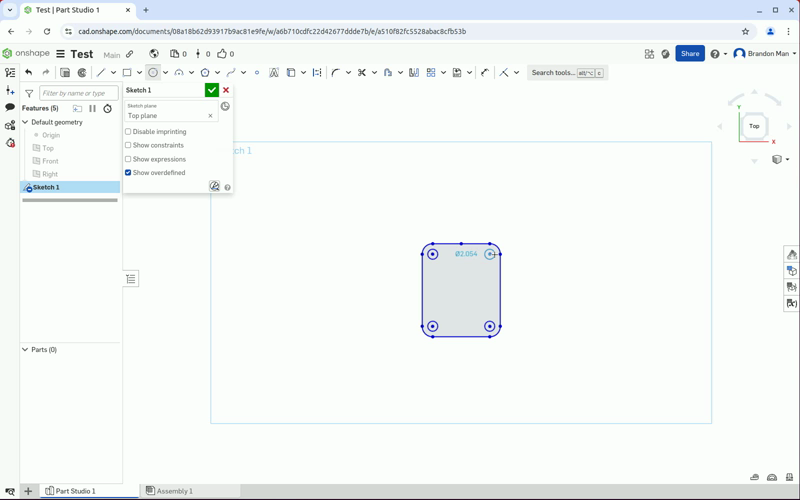
key(esc)
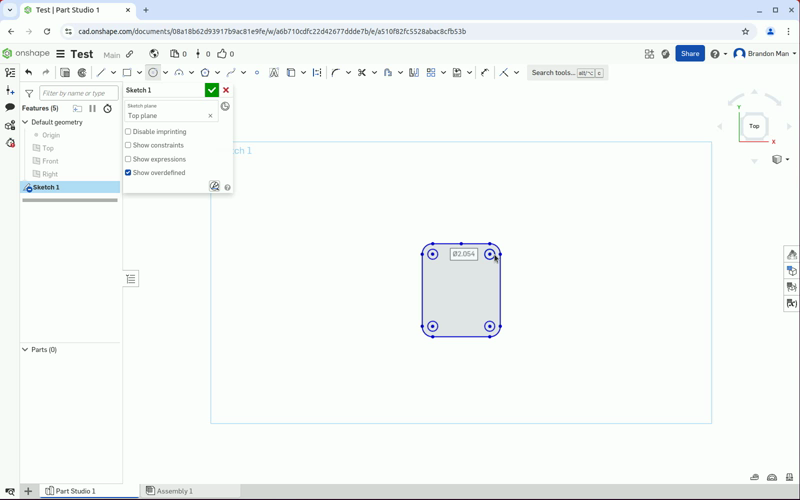
mouse_move(452, 300)
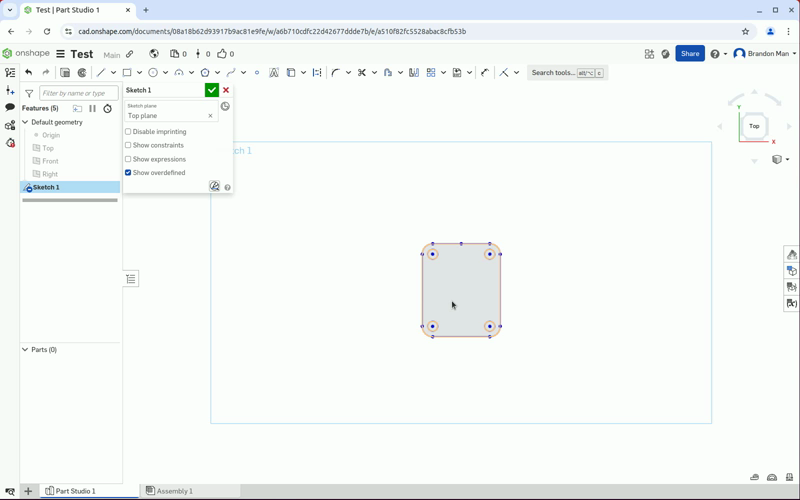
click(452, 300)
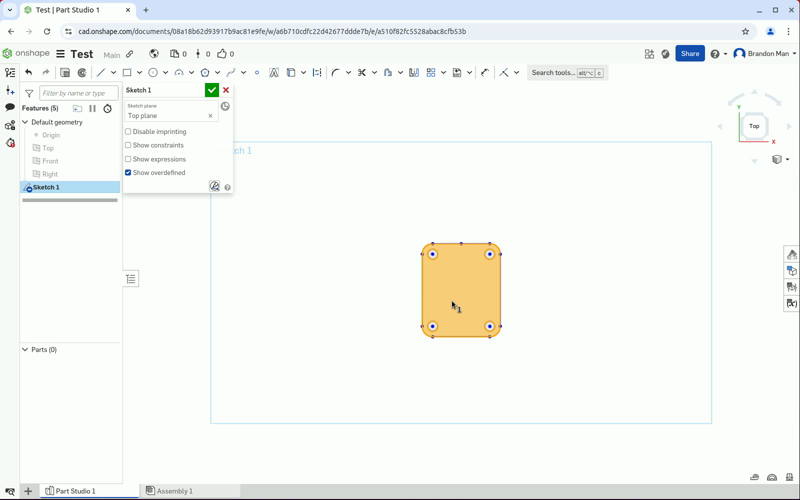
mouse_move(73, 352)
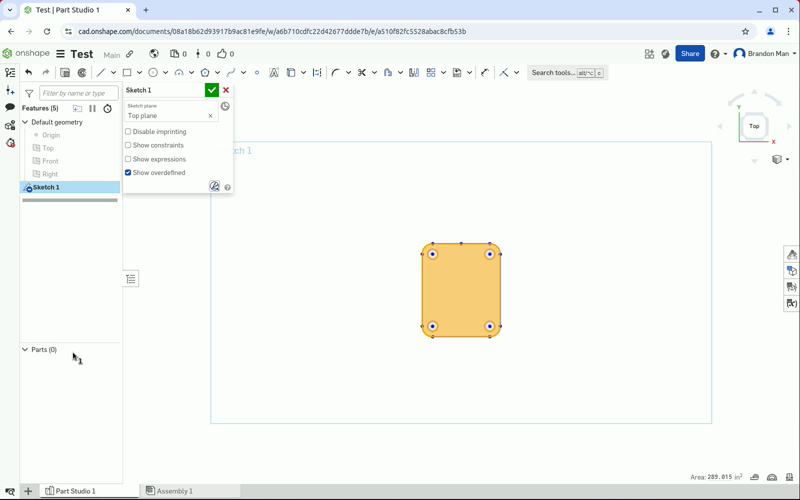
key(shift+y)
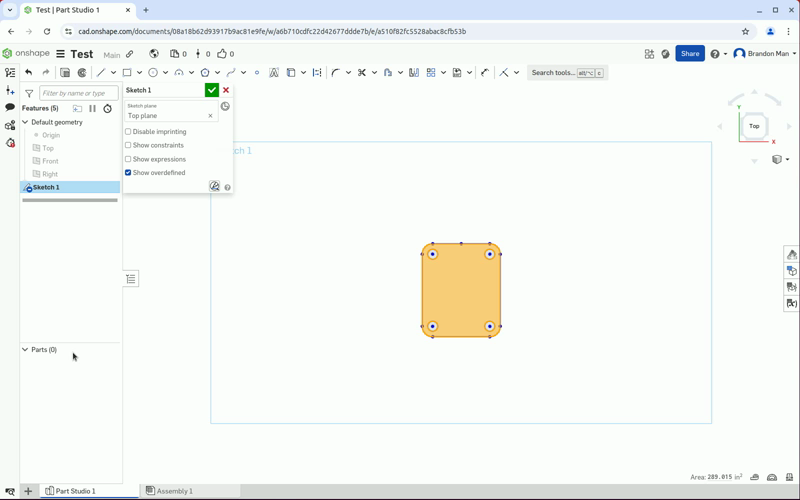
key(shift+e)
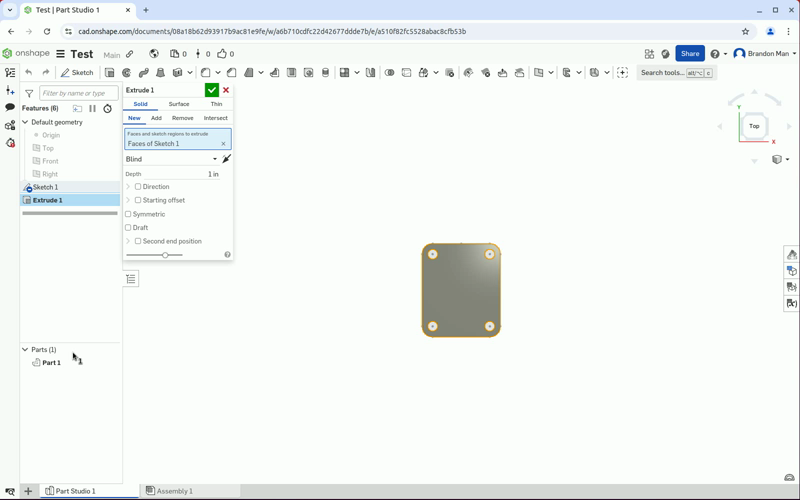
mouse_move(143, 106)
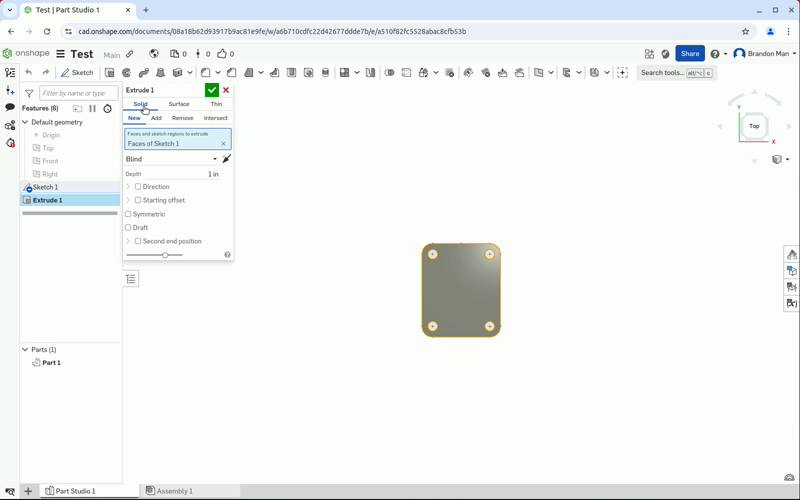
click(143, 106)
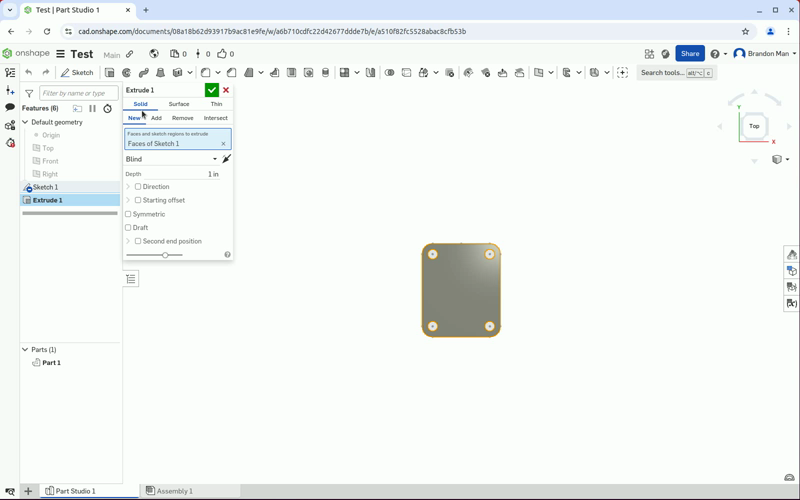
mouse_move(137, 120)
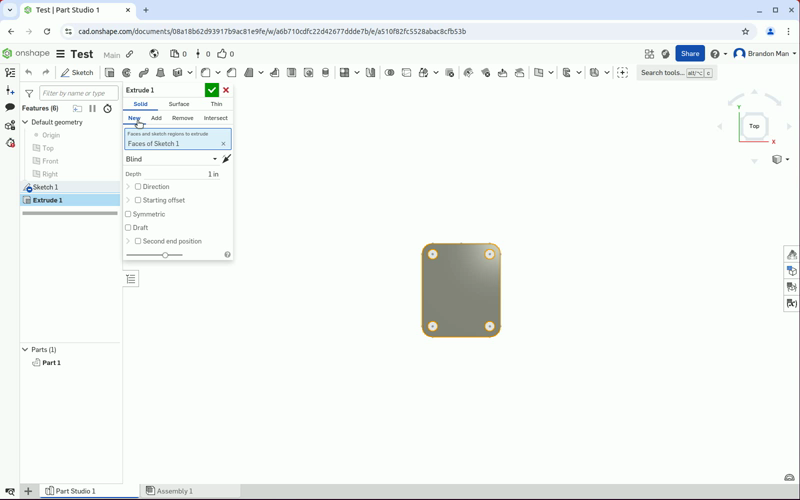
click(137, 120)
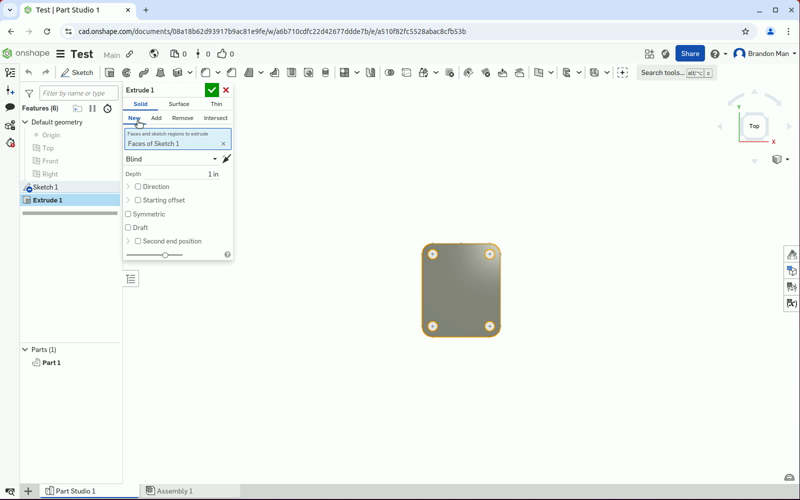
key(tab, 4)
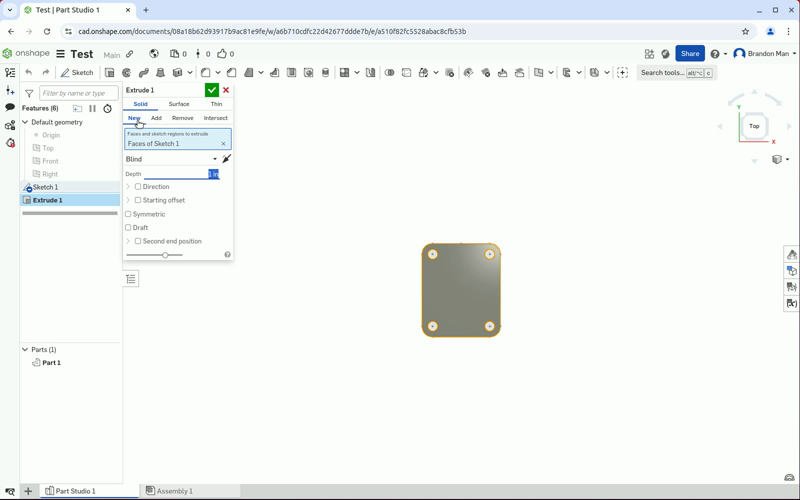
text(1.685)
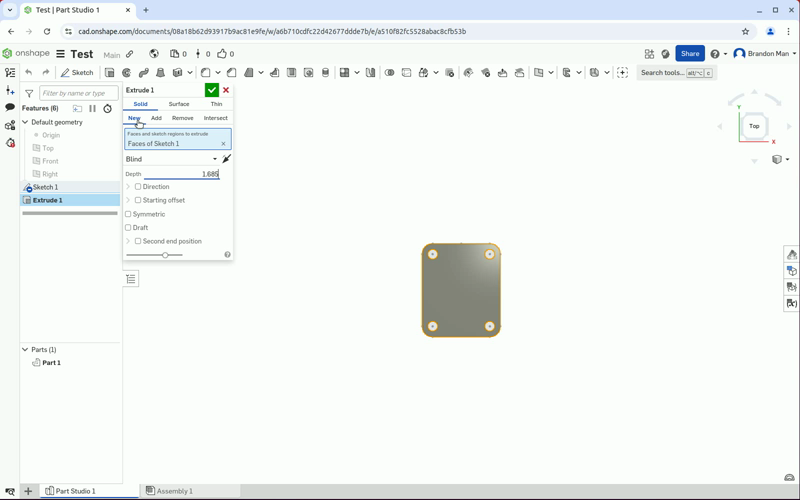
key(enter)
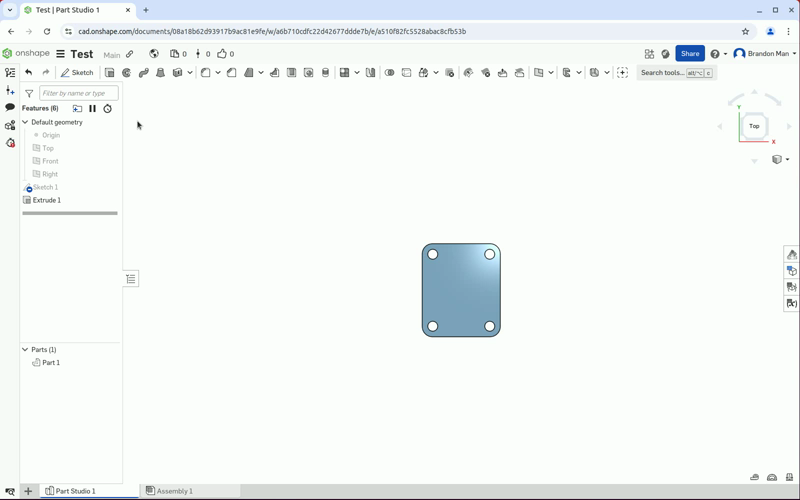
key(shift+h)
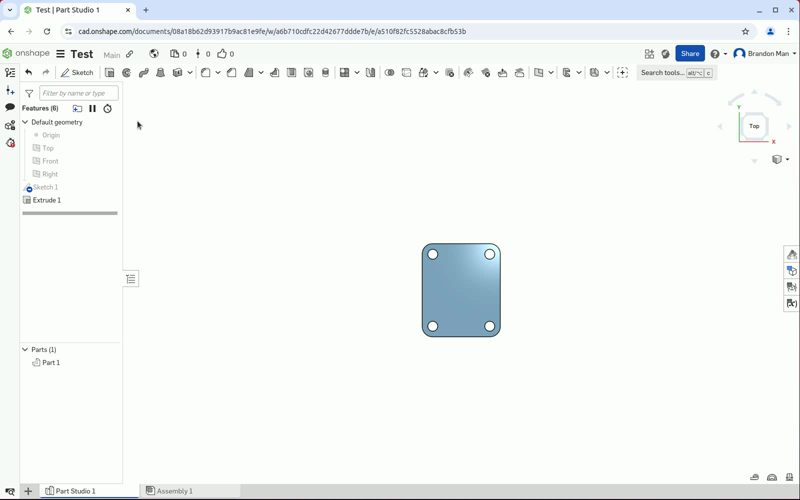
key(shift+h)
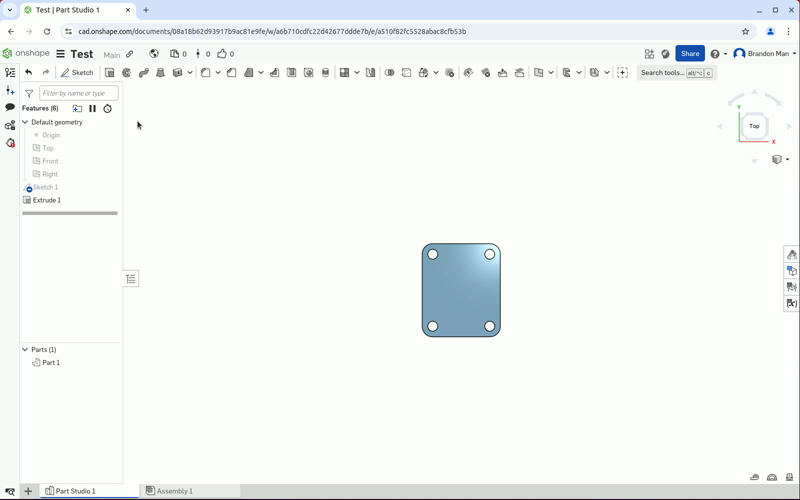
mouse_move(73, 189)
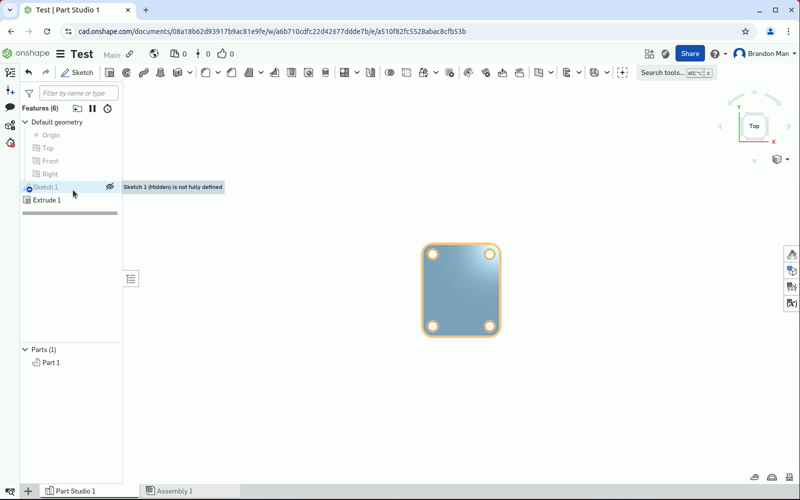
click(73, 189)
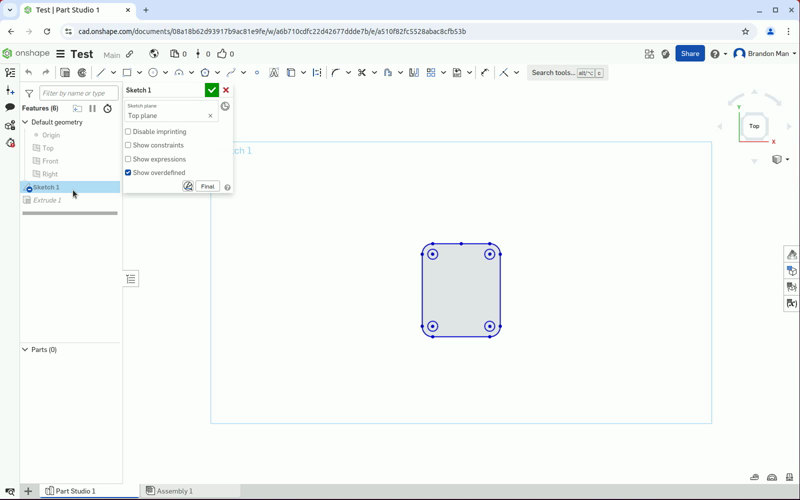
mouse_move(229, 92)
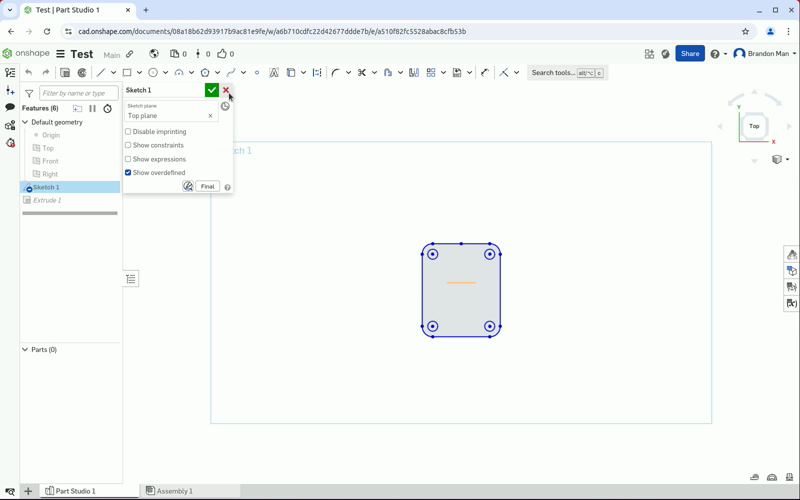
click(229, 92)
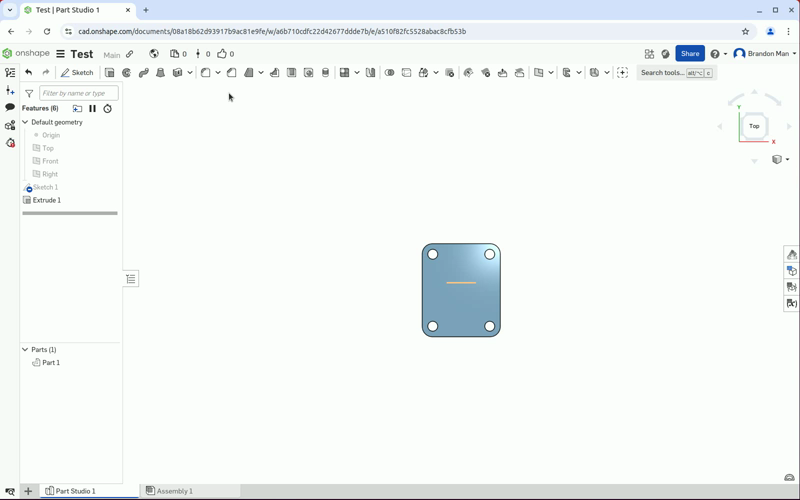
mouse_move(541, 75)
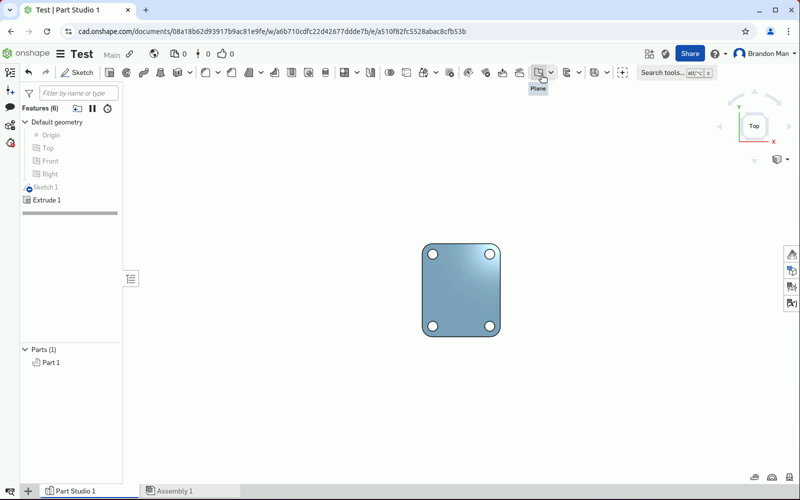
click(541, 75)
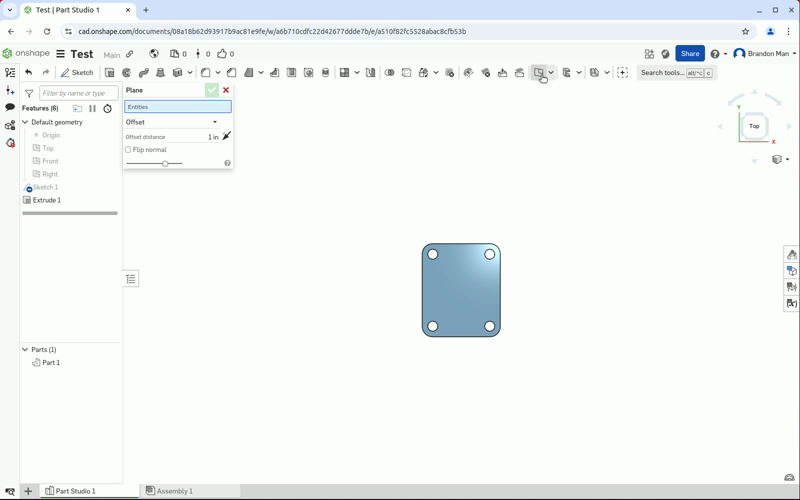
mouse_move(73, 150)
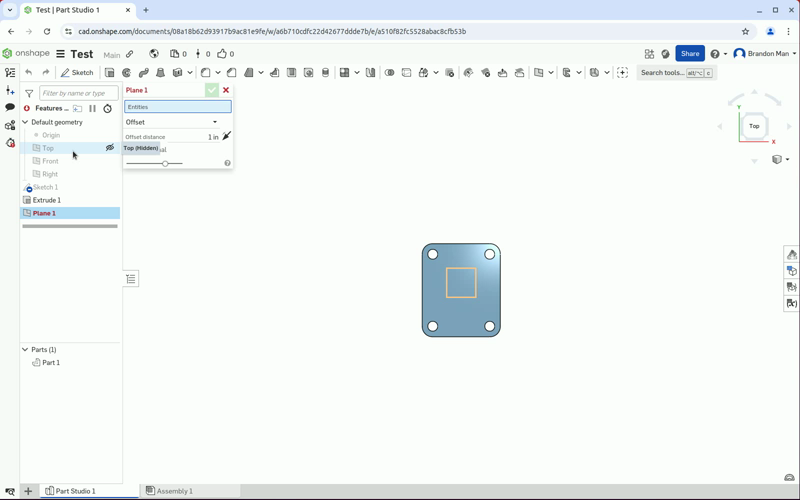
click(73, 150)
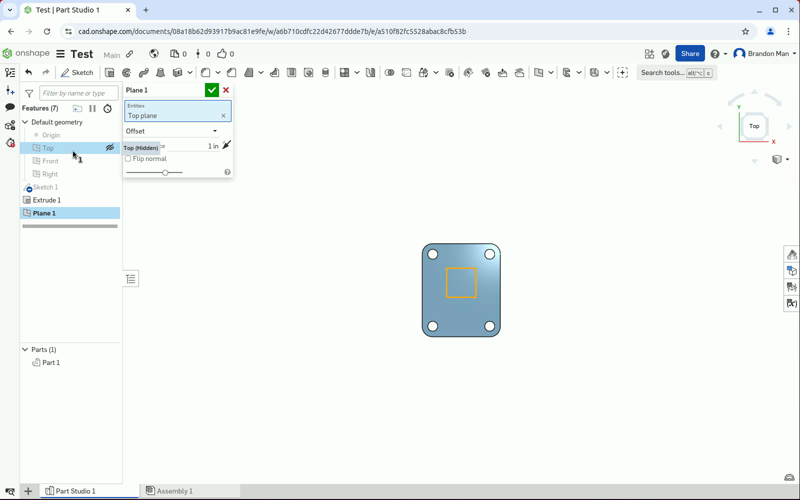
key(tab, 2)
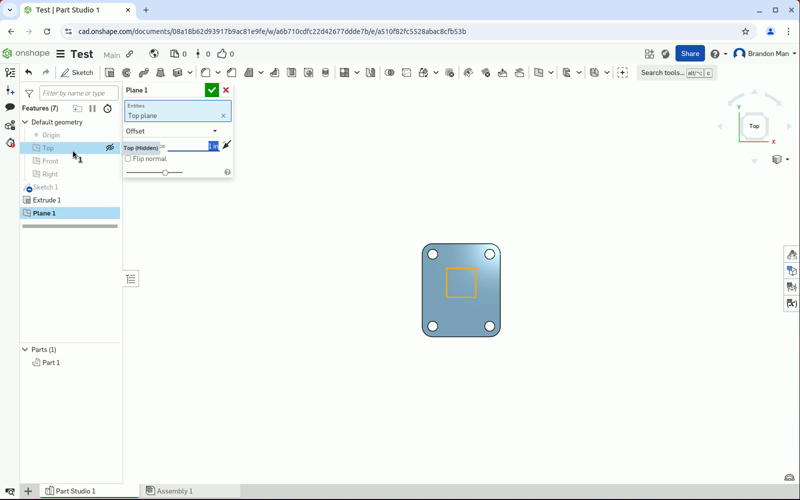
text(1.695)
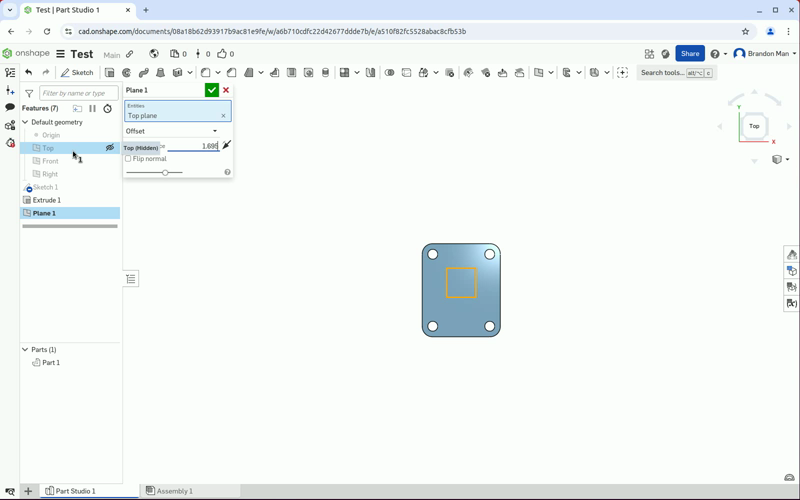
key(enter, 2)
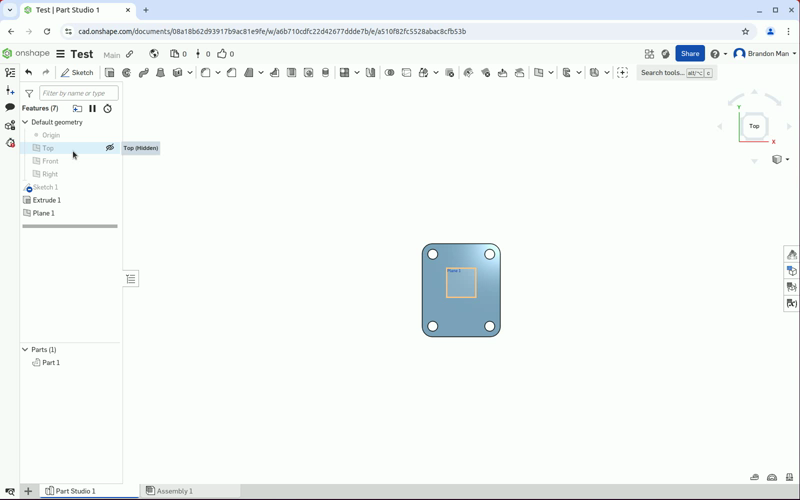
key(shift+s)
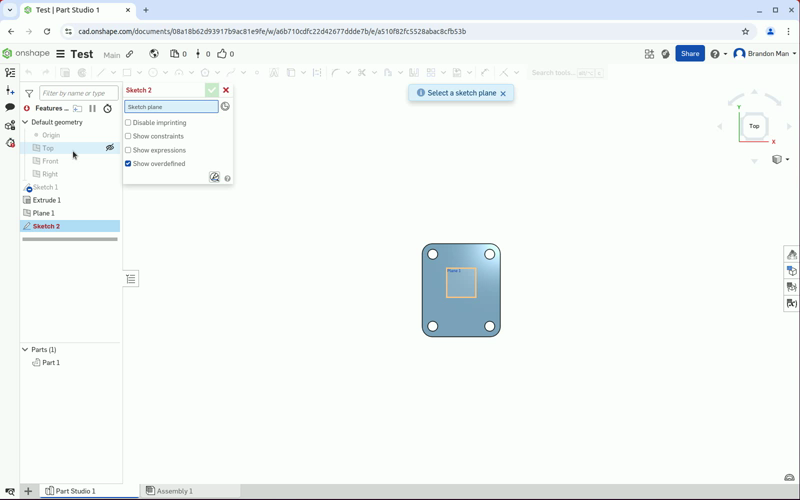
mouse_move(73, 215)
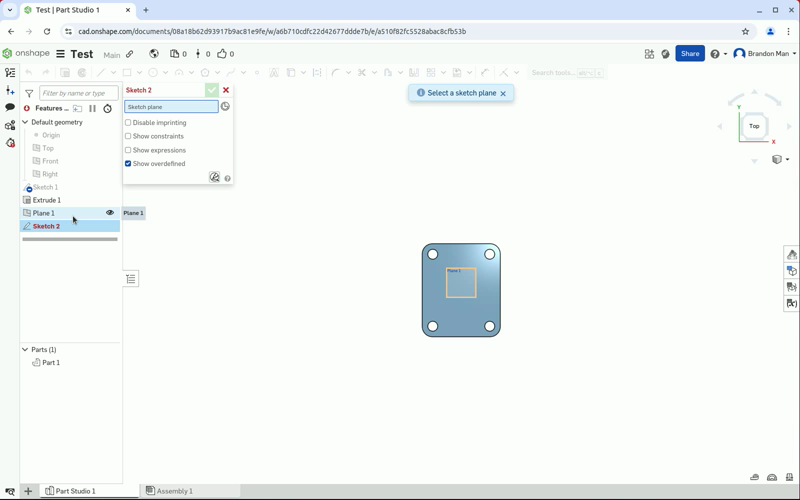
click(73, 215)
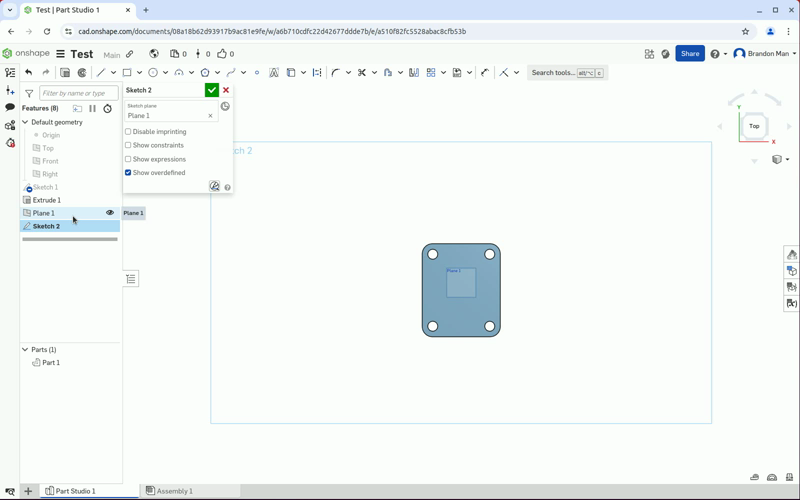
mouse_move(73, 352)
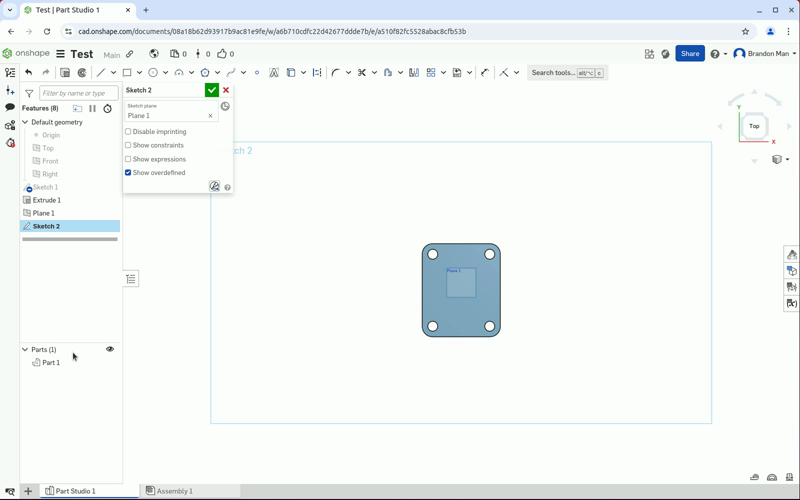
key(y)
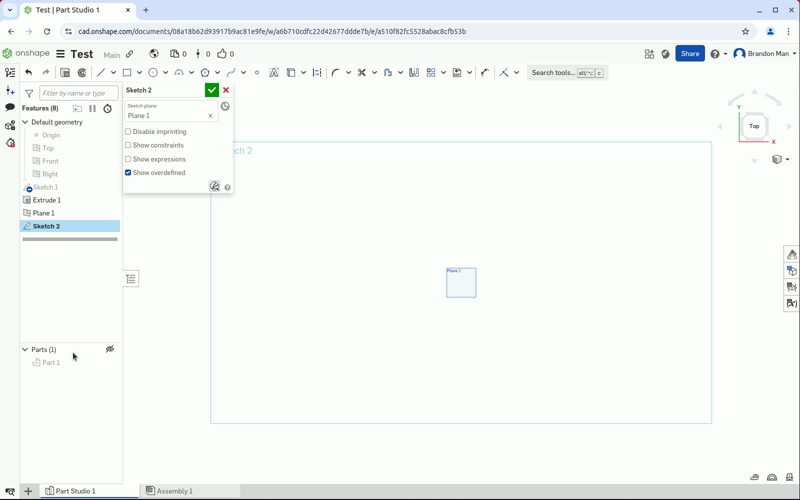
key(l)
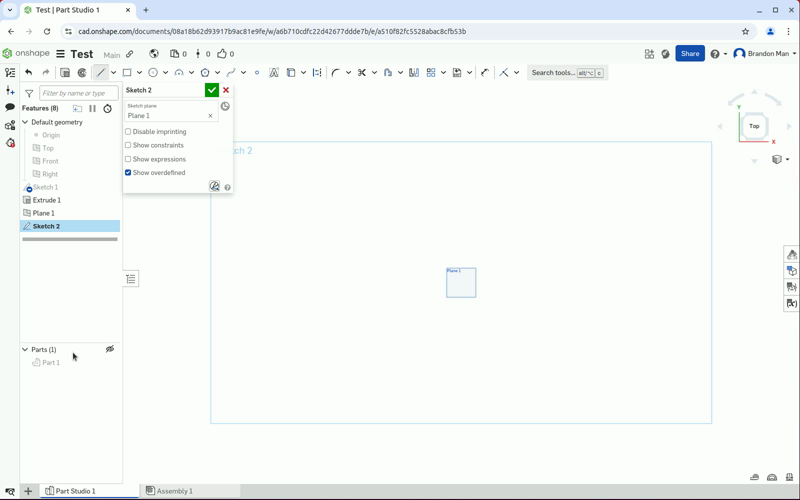
key_down(shift)
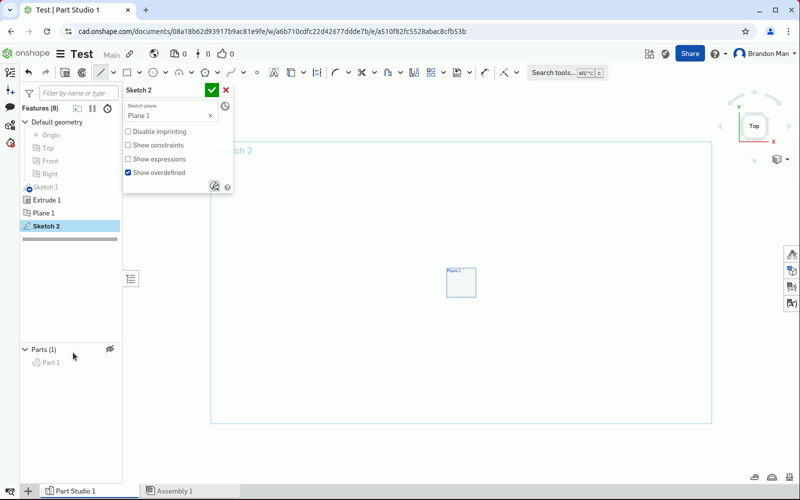
mouse_move(456, 326)
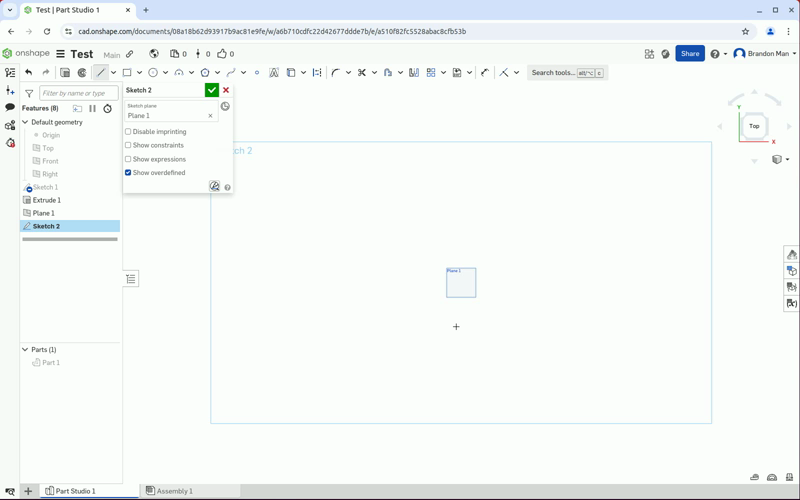
click(456, 326)
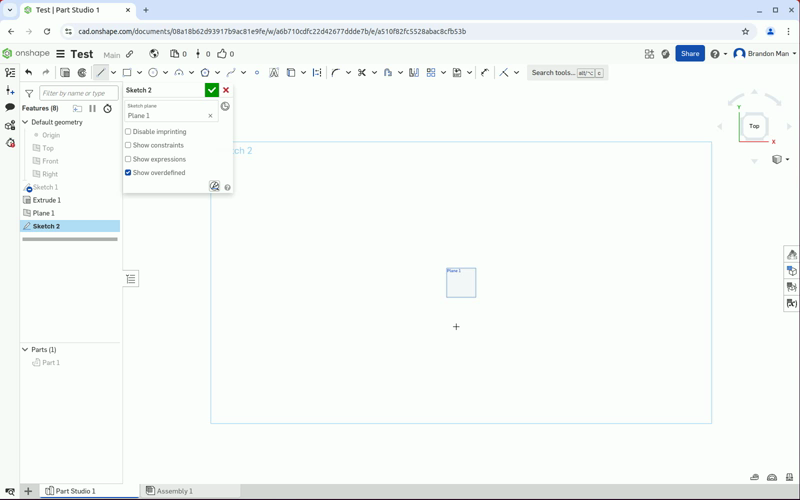
key_up(shift)
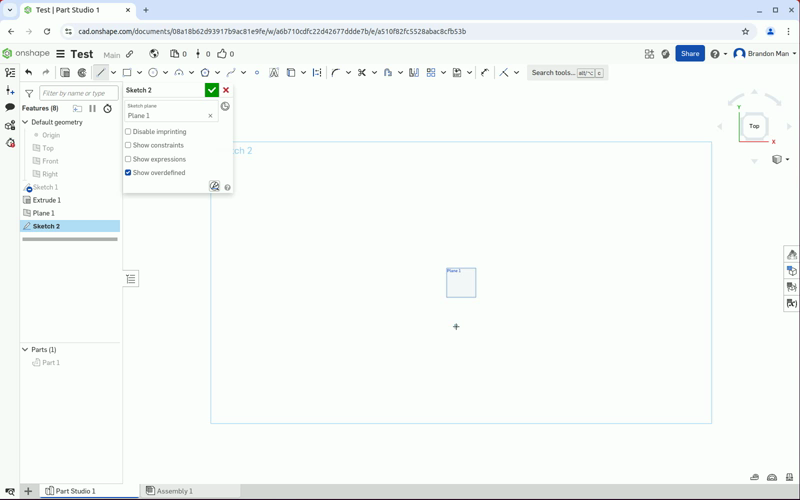
key_down(shift)
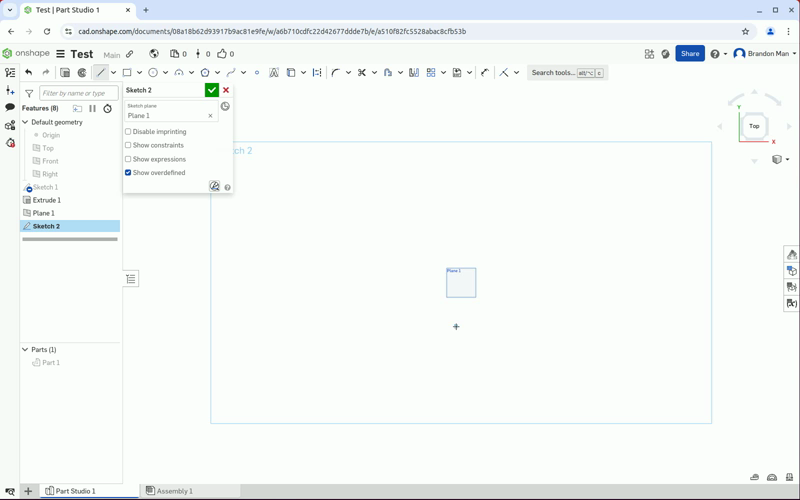
mouse_move(486, 326)
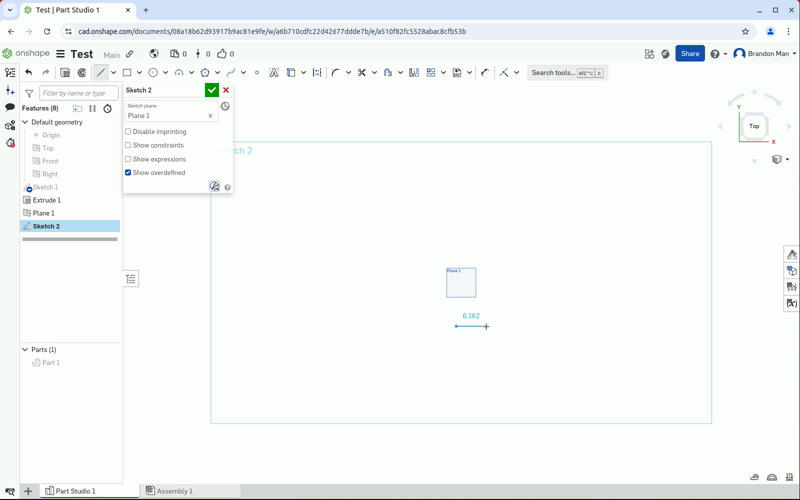
mouse_move(465, 326)
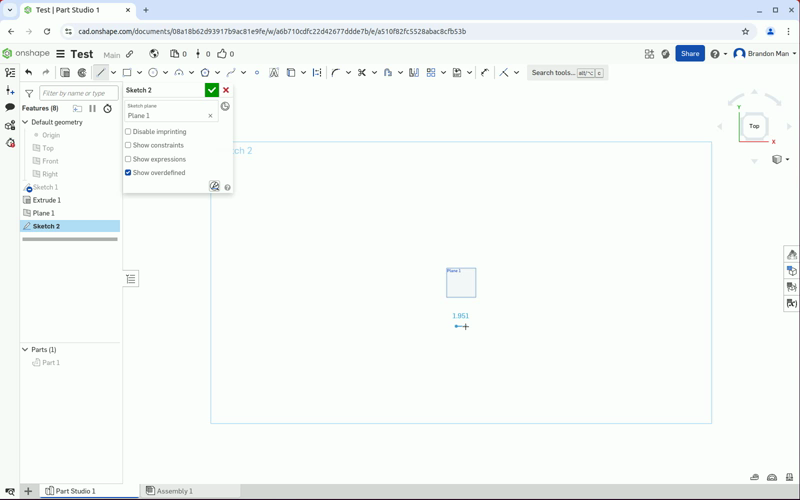
click(465, 326)
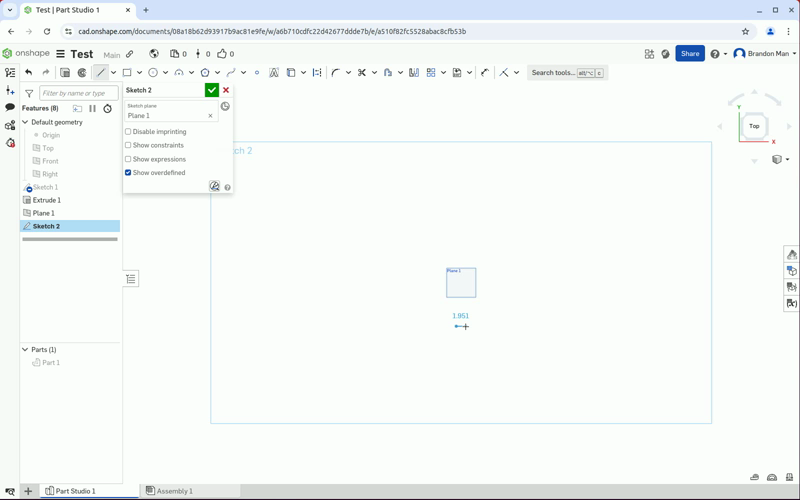
key_up(shift)
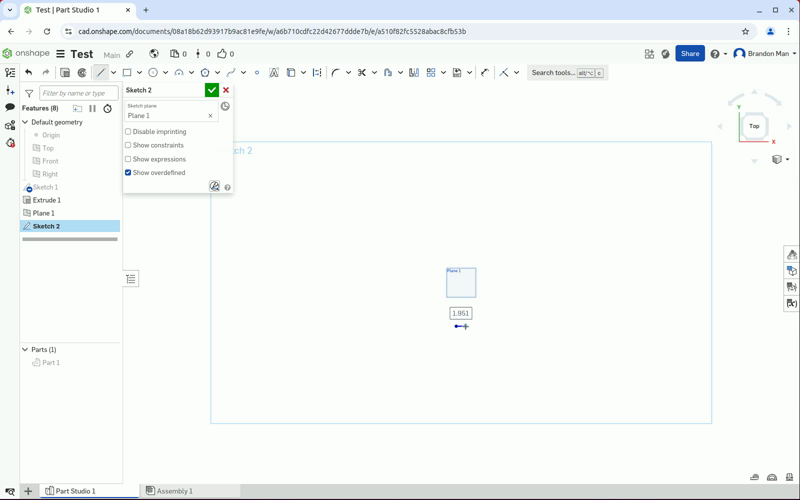
key_down(shift)
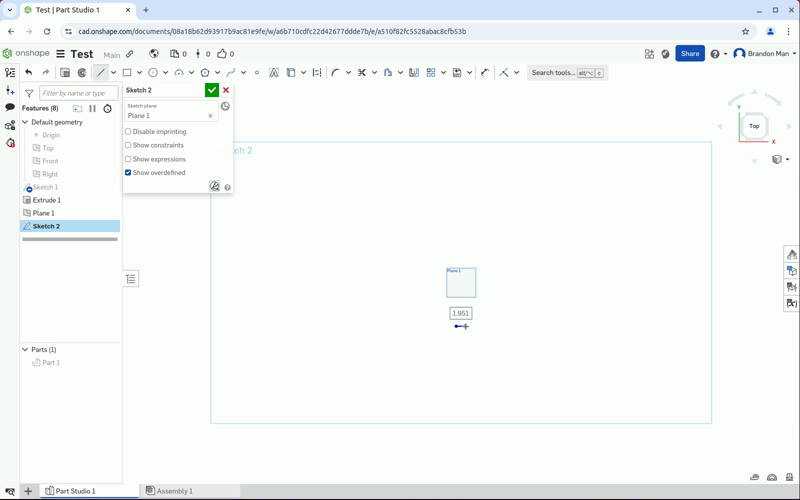
mouse_move(465, 243)
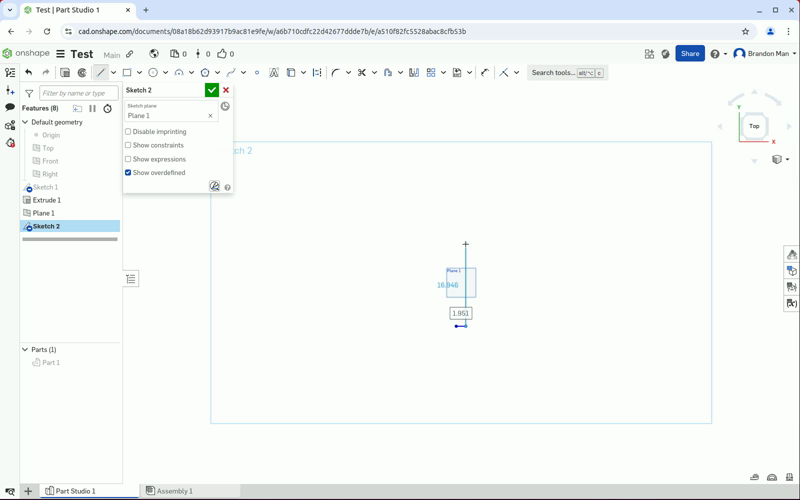
click(465, 243)
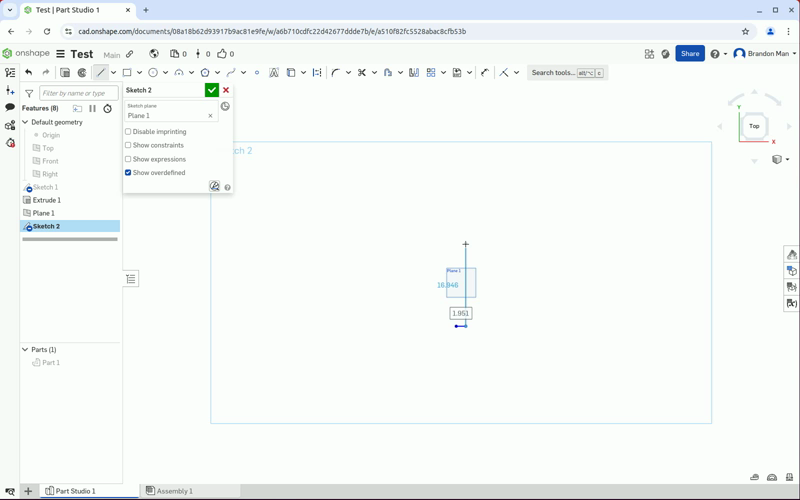
key_up(shift)
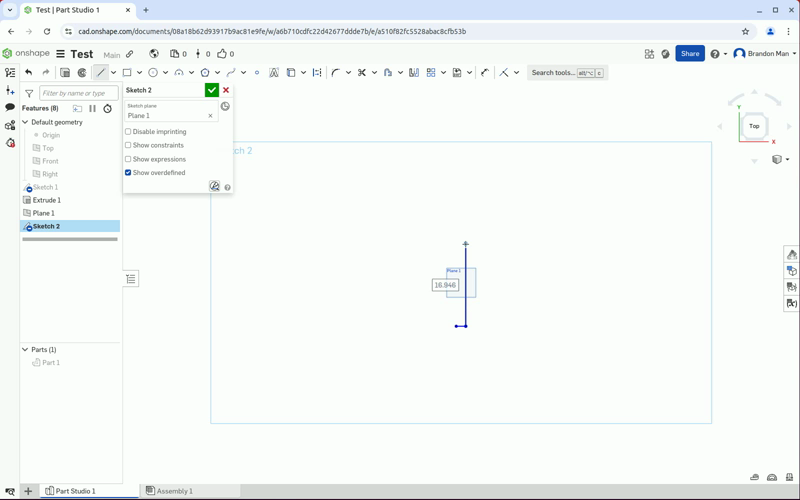
key_down(shift)
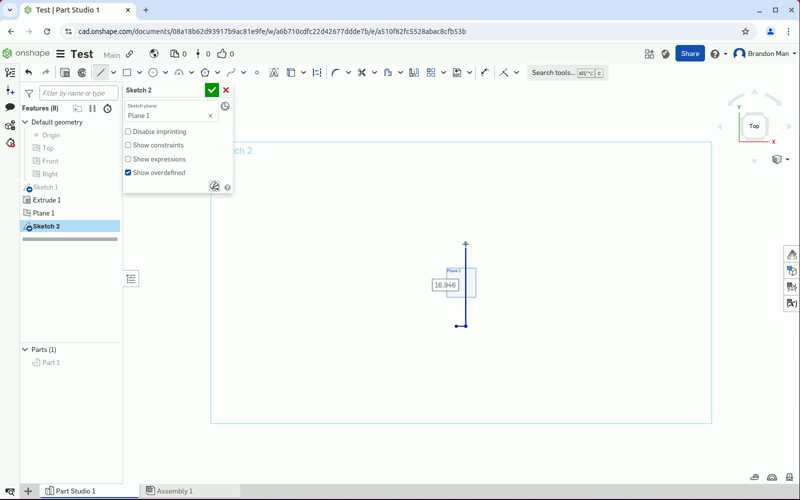
mouse_move(495, 243)
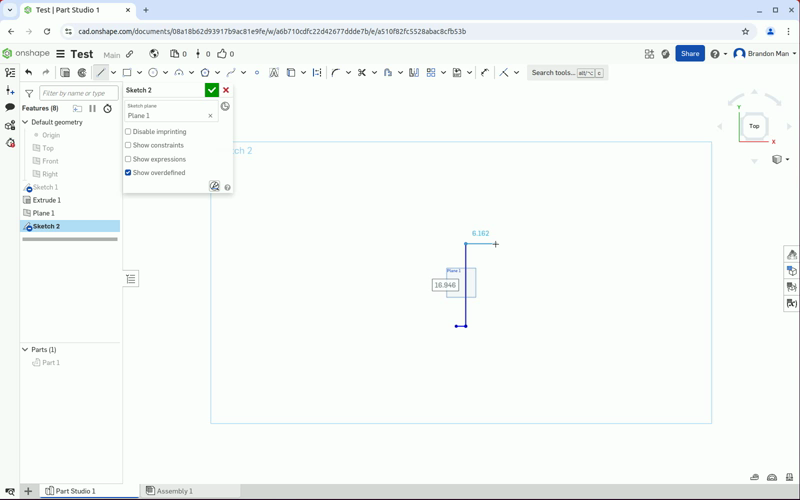
mouse_move(460, 243)
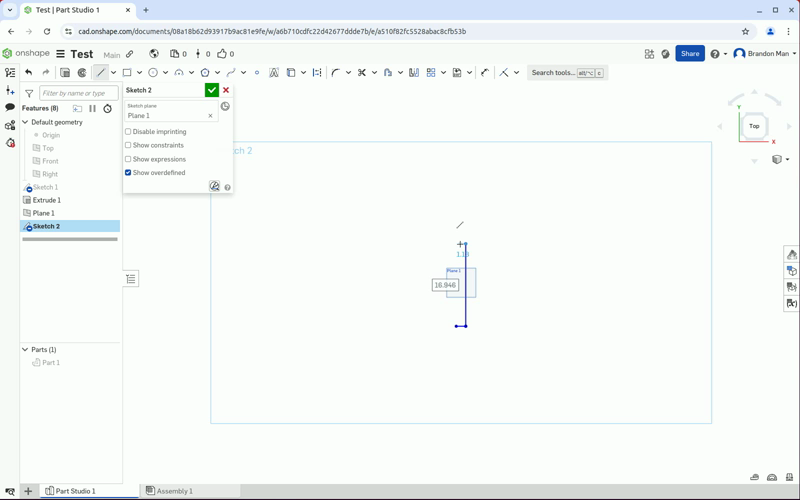
scroll(6)
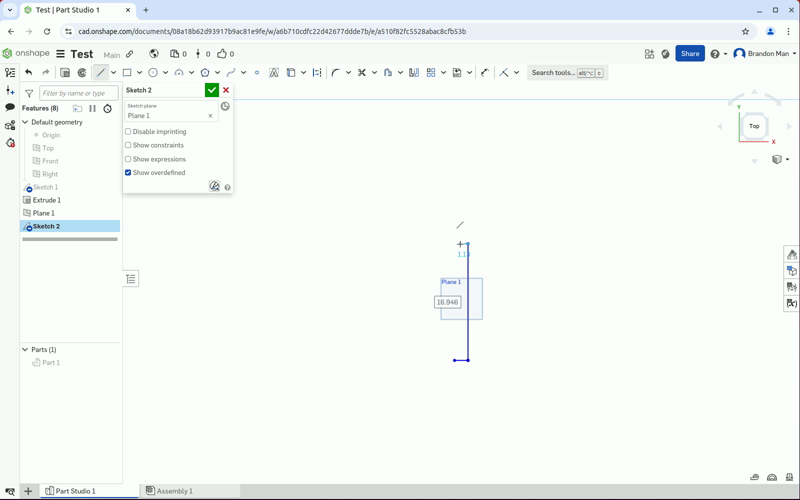
scroll(6)
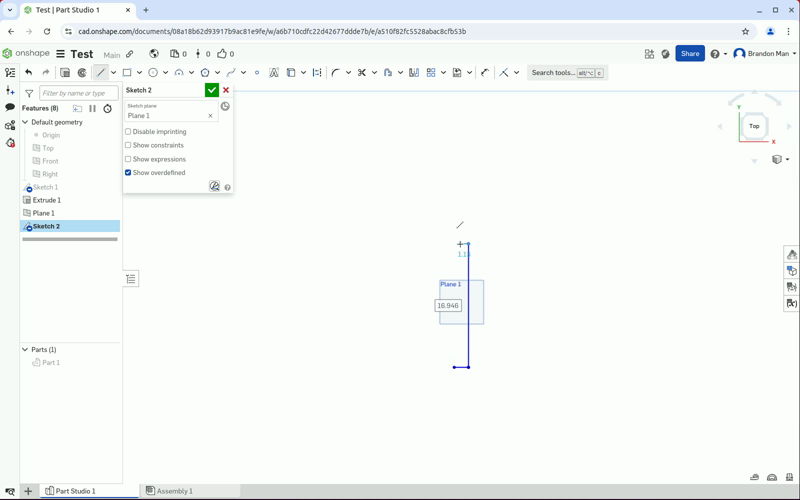
scroll(6)
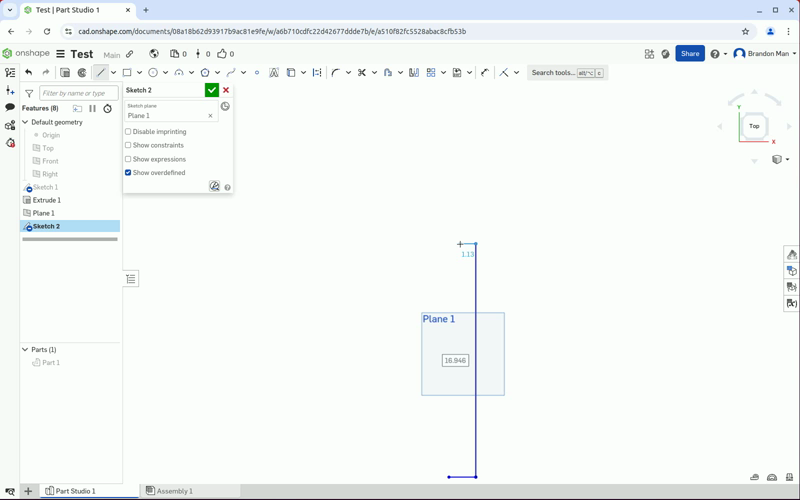
scroll(6)
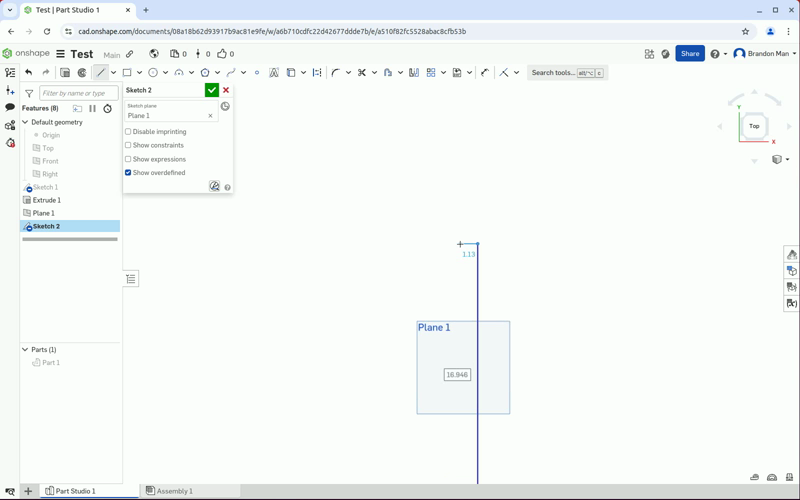
scroll(6)
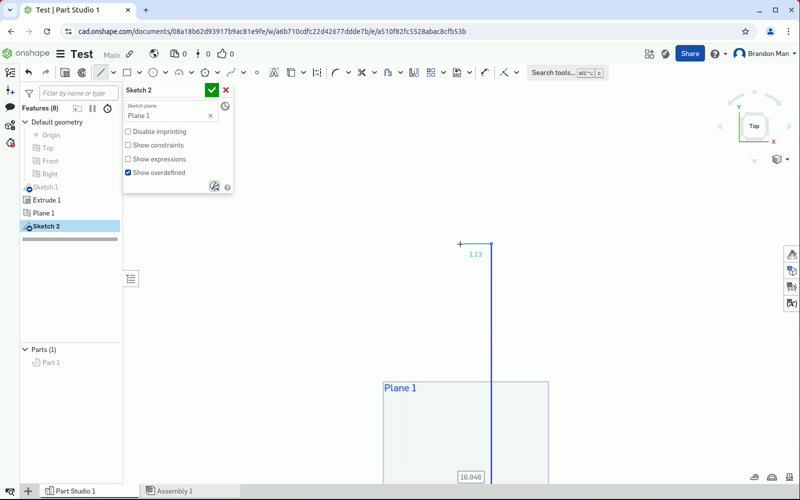
scroll(6)
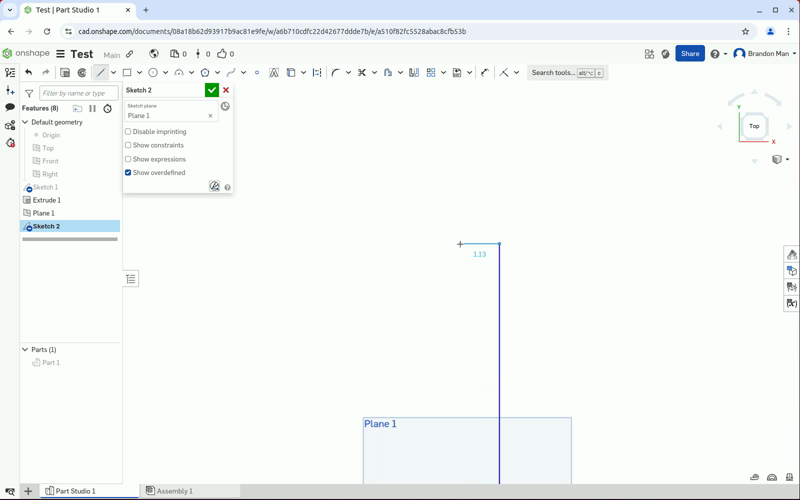
scroll(6)
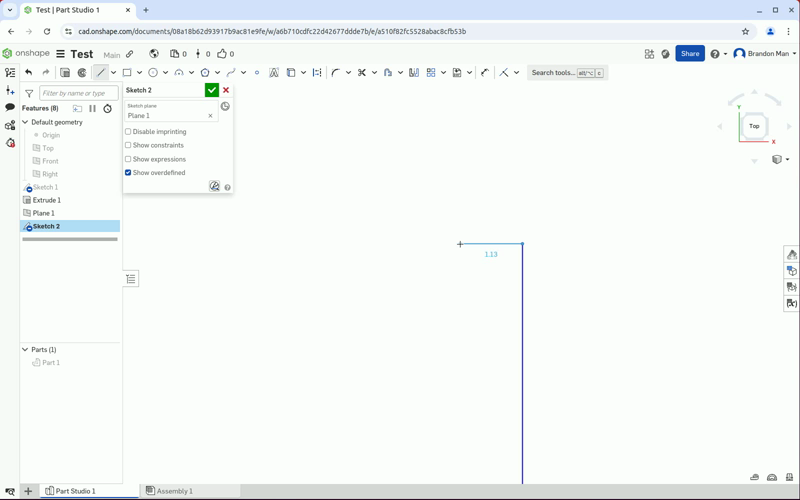
click(460, 243)
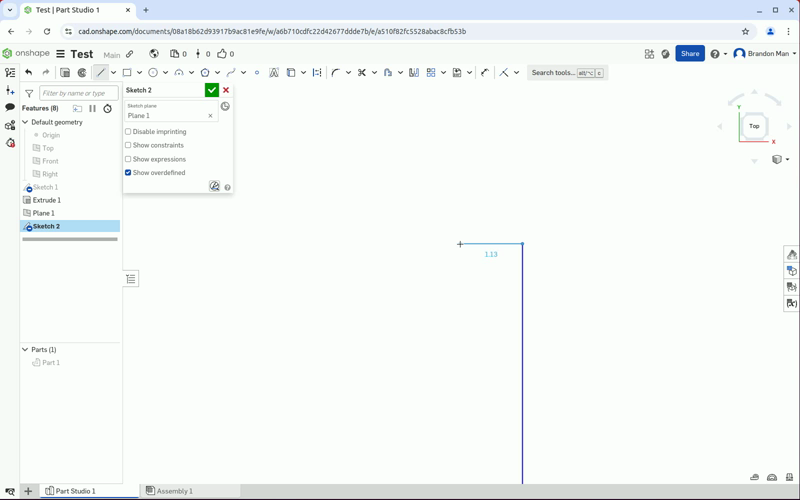
scroll(-6)
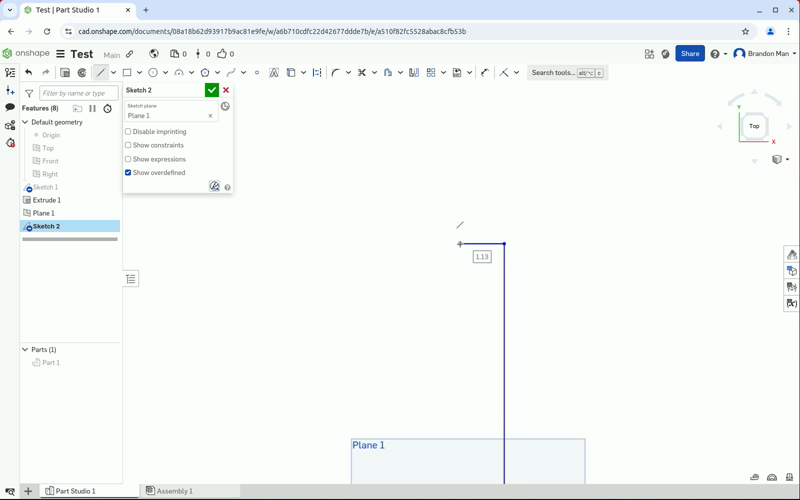
scroll(-6)
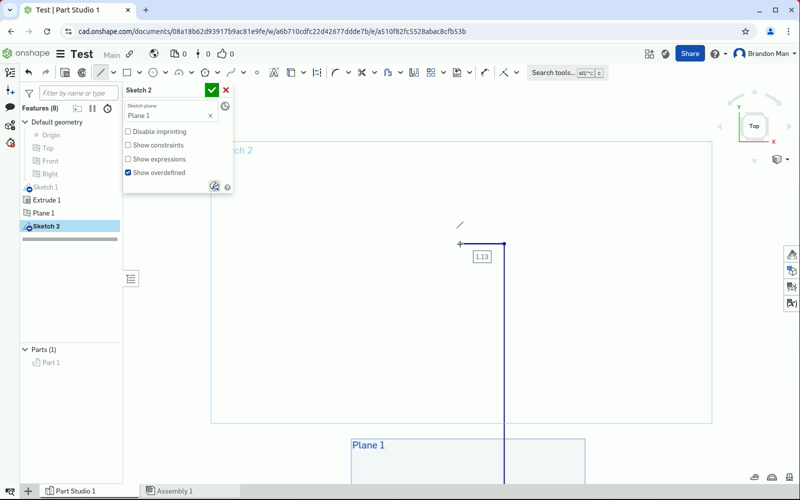
scroll(-6)
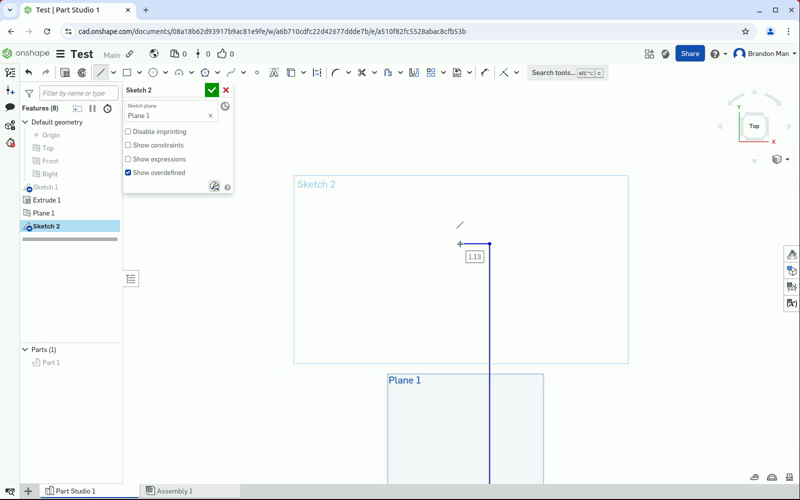
scroll(-6)
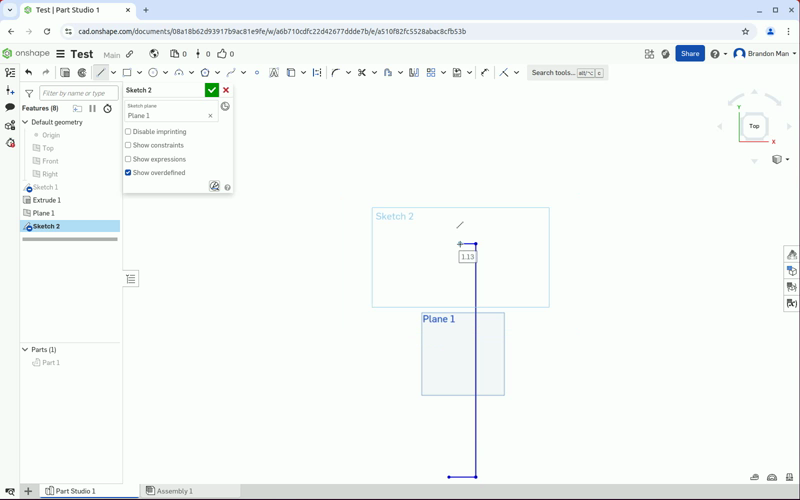
scroll(-6)
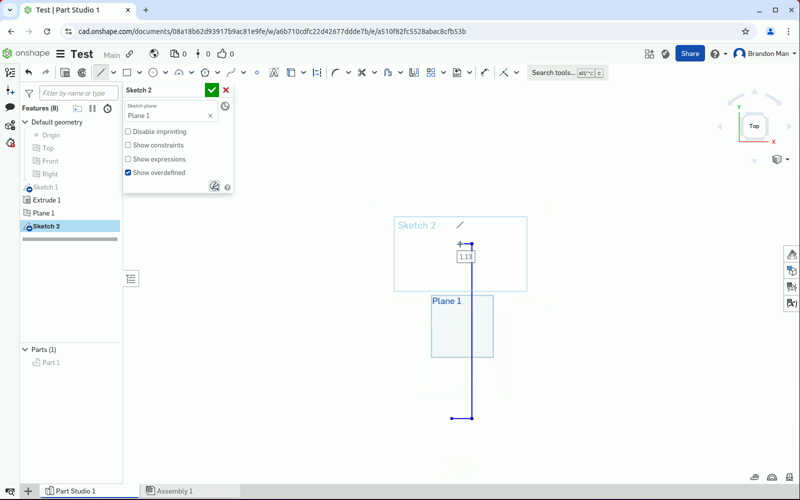
scroll(-6)
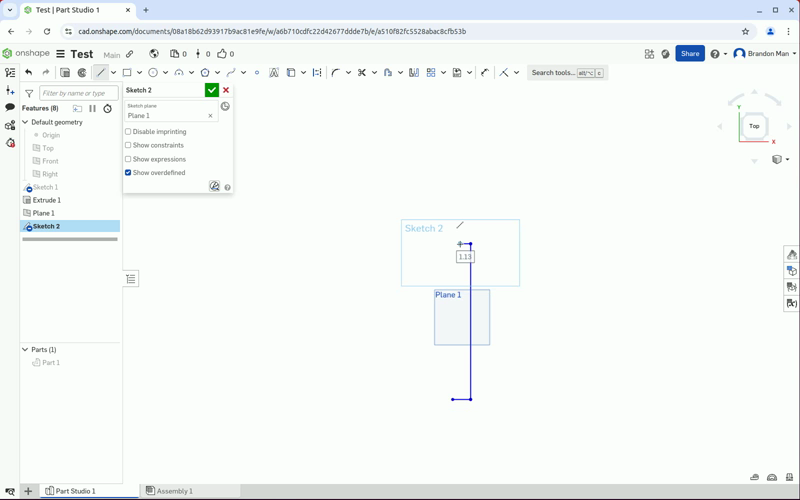
scroll(-6)
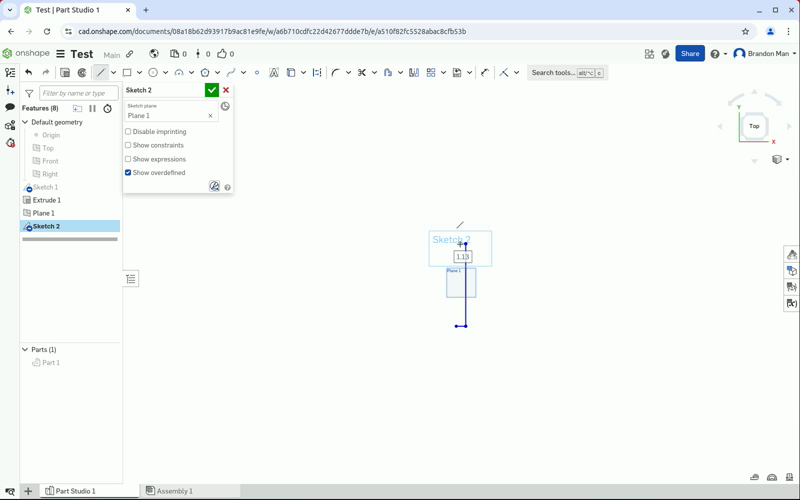
key_up(shift)
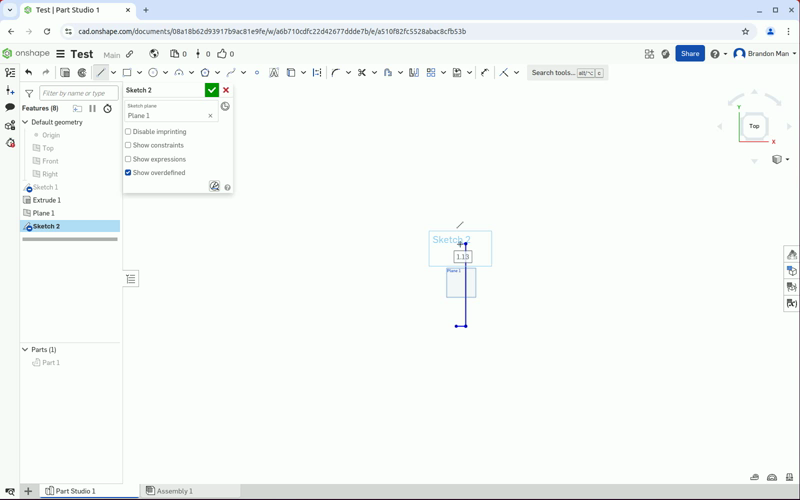
key_down(shift)
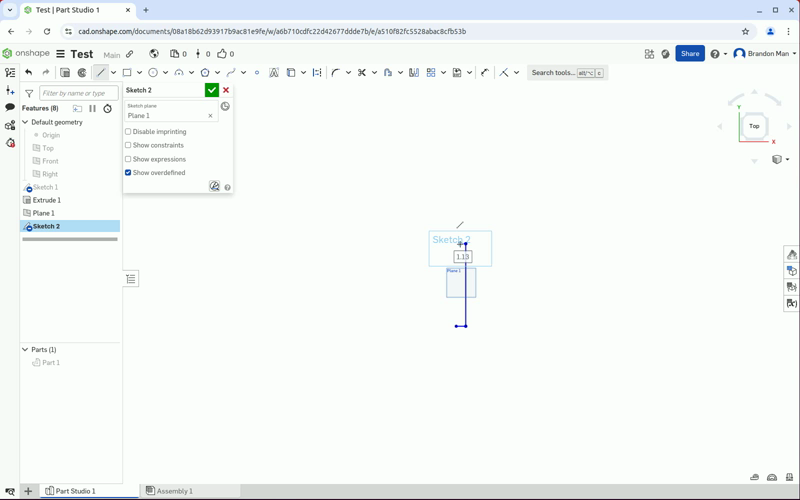
mouse_move(490, 243)
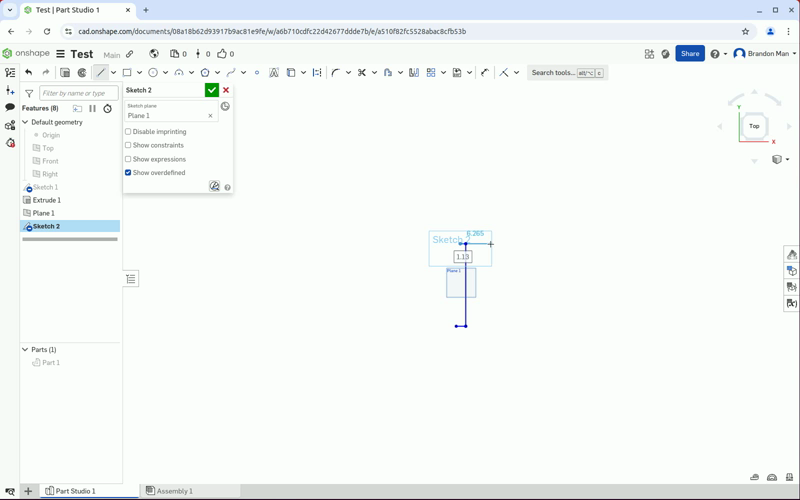
mouse_move(456, 243)
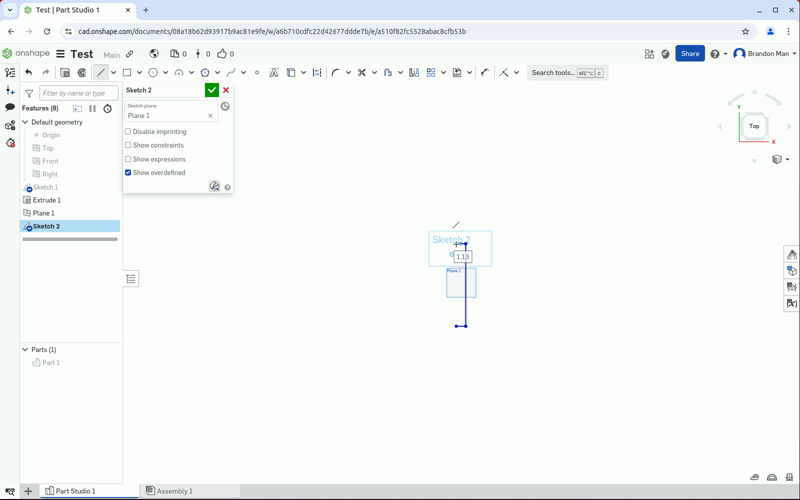
scroll(6)
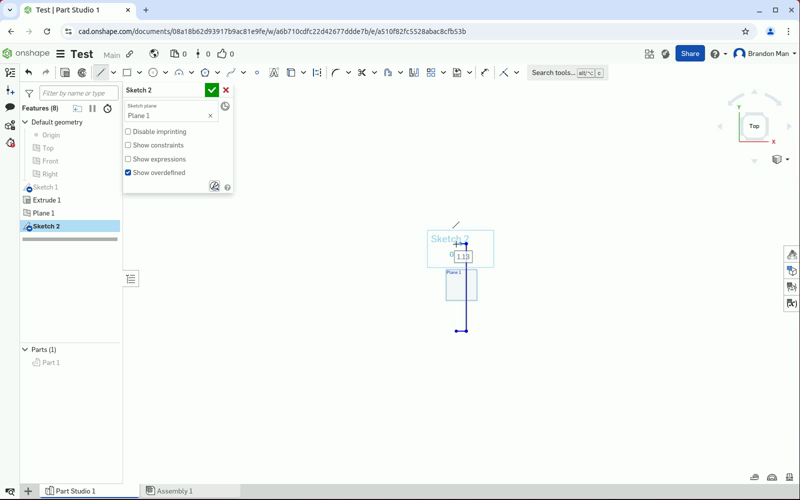
scroll(6)
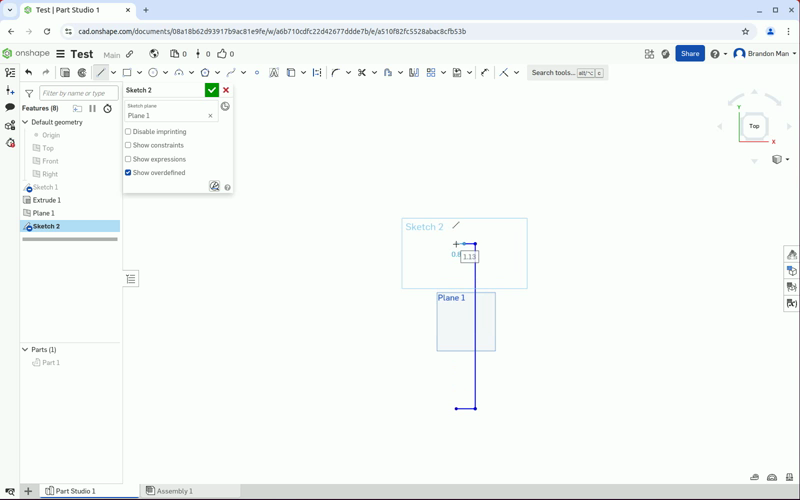
scroll(6)
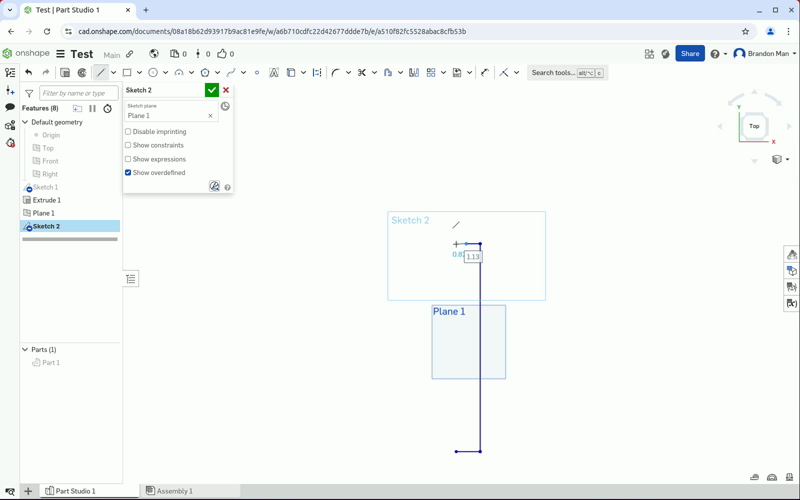
scroll(6)
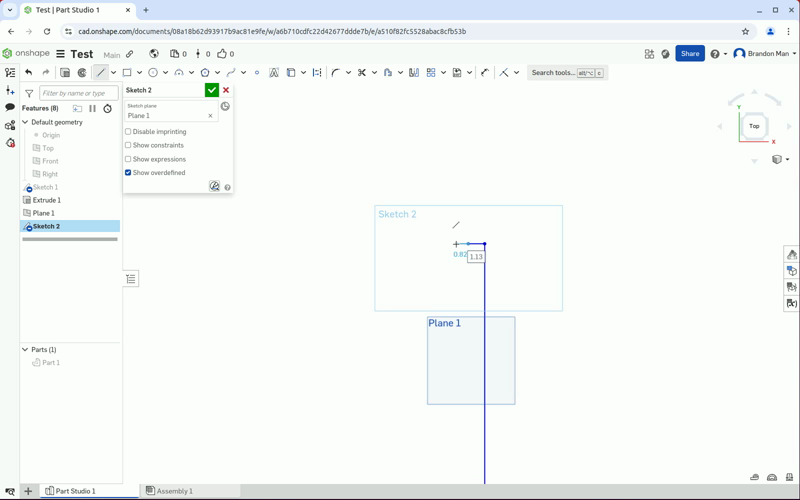
scroll(6)
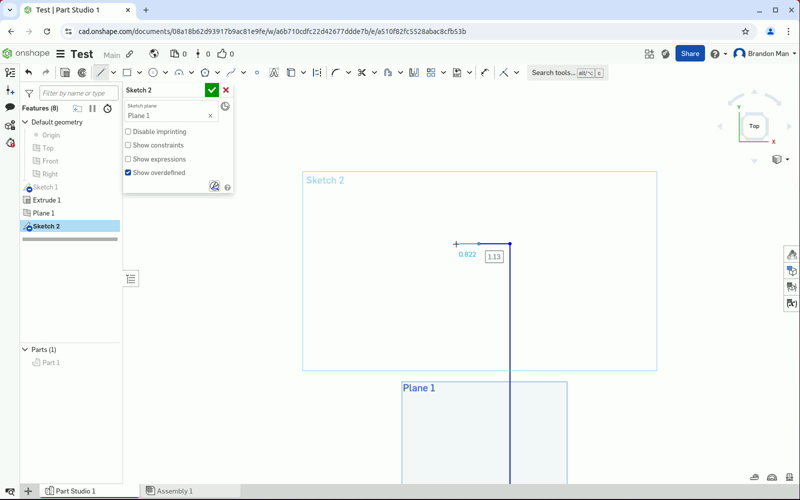
scroll(6)
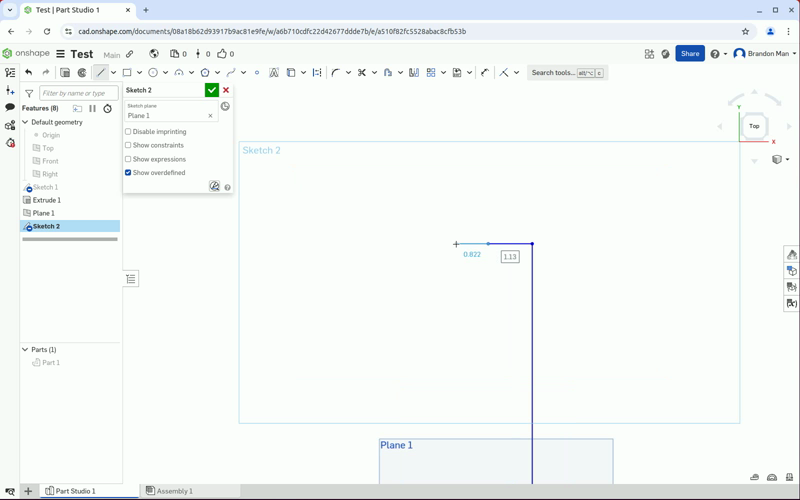
scroll(6)
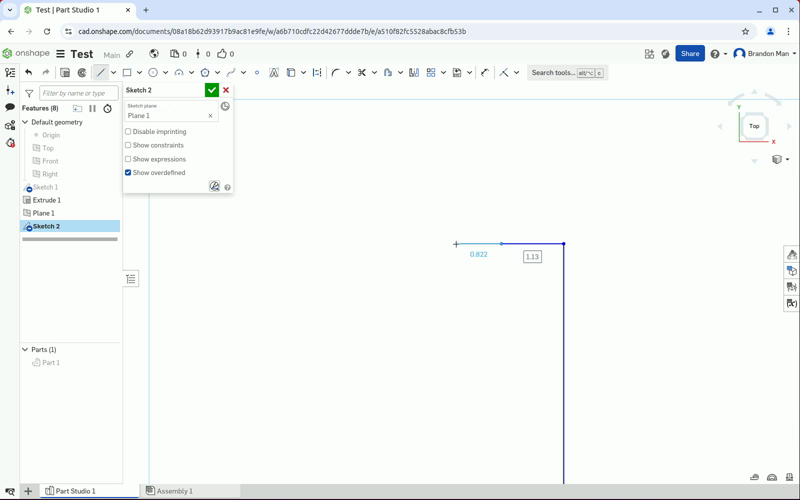
click(456, 243)
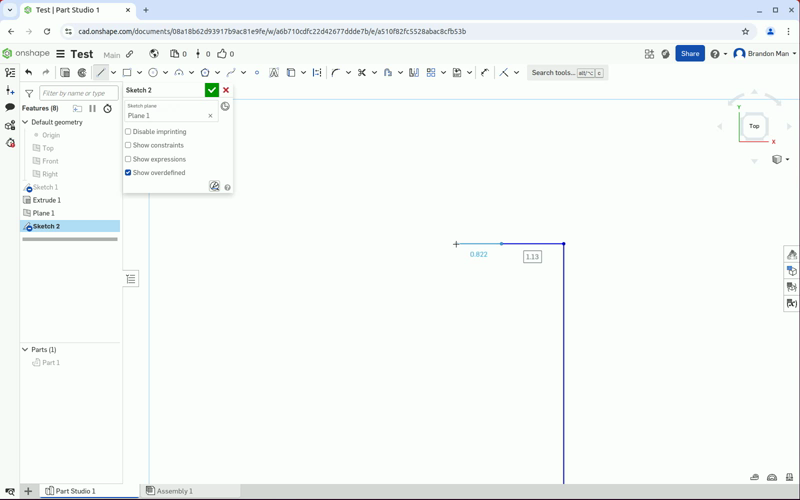
scroll(-6)
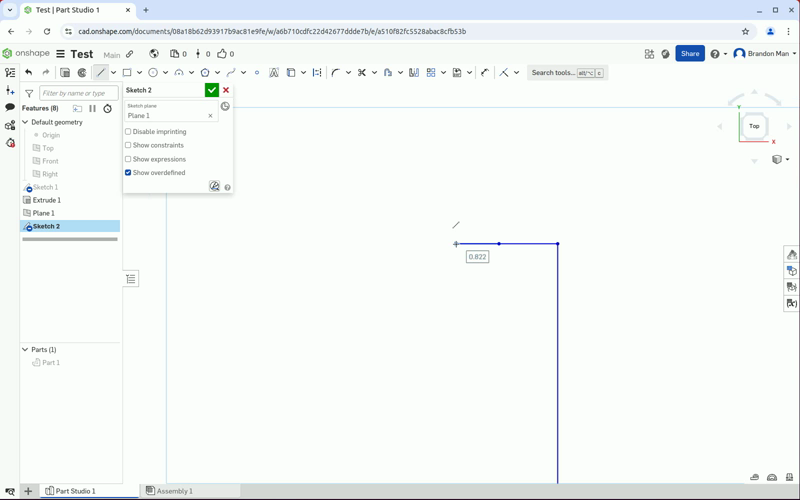
scroll(-6)
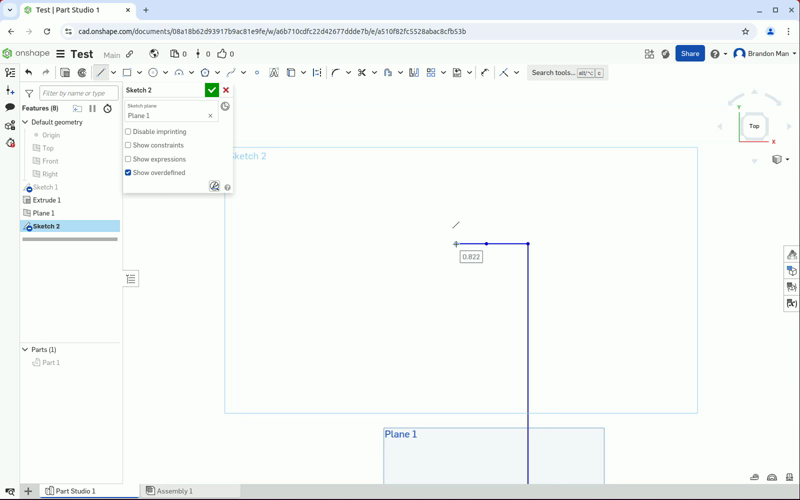
scroll(-6)
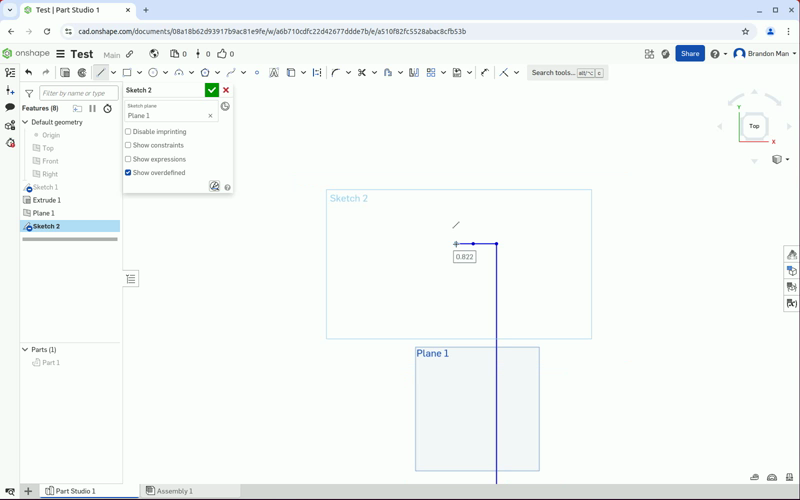
scroll(-6)
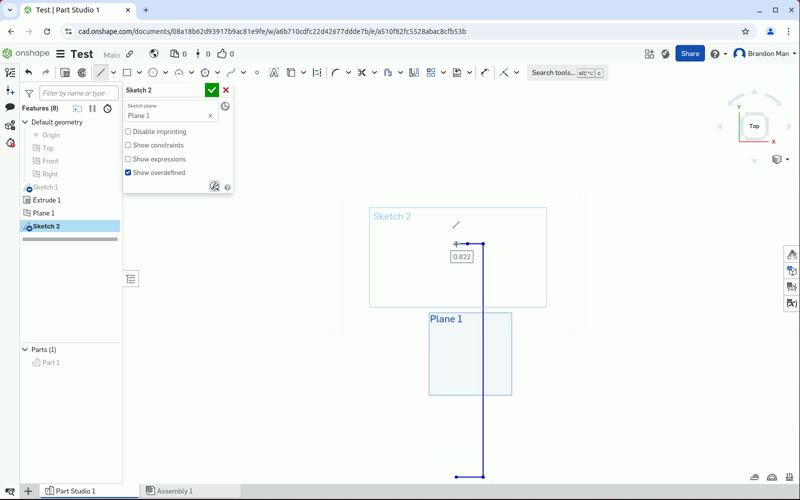
scroll(-6)
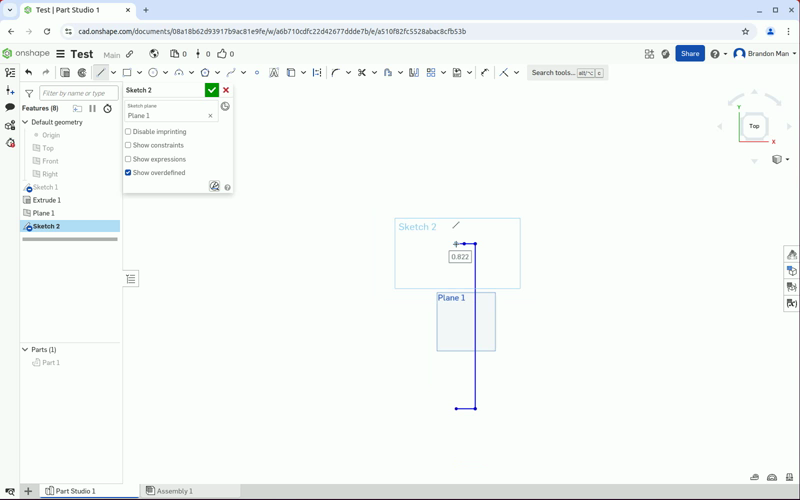
scroll(-6)
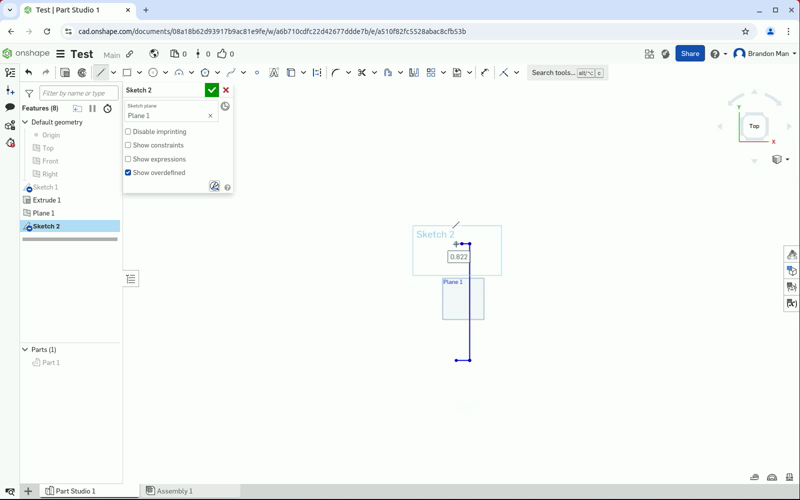
scroll(-6)
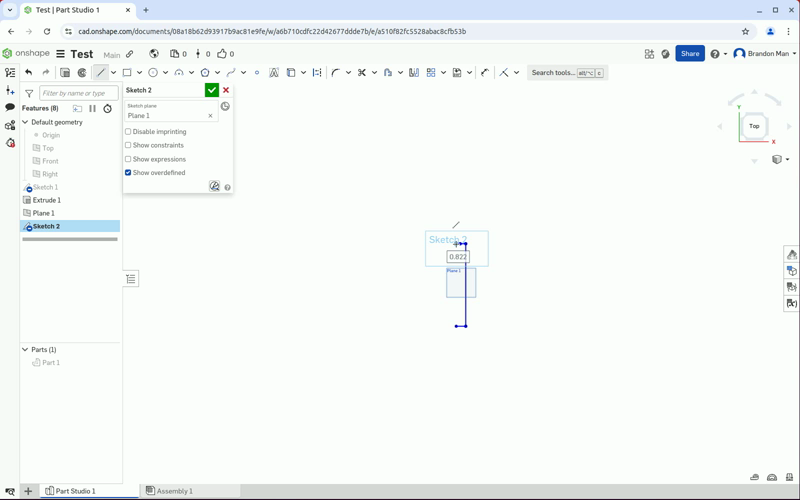
key_up(shift)
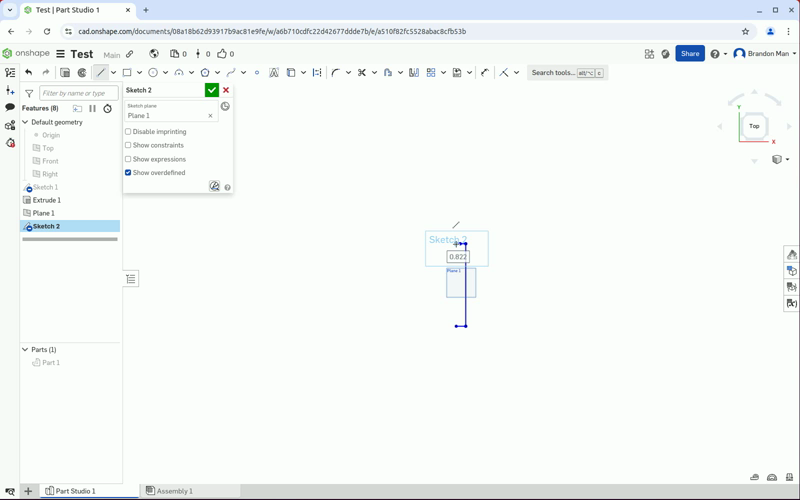
key_down(shift)
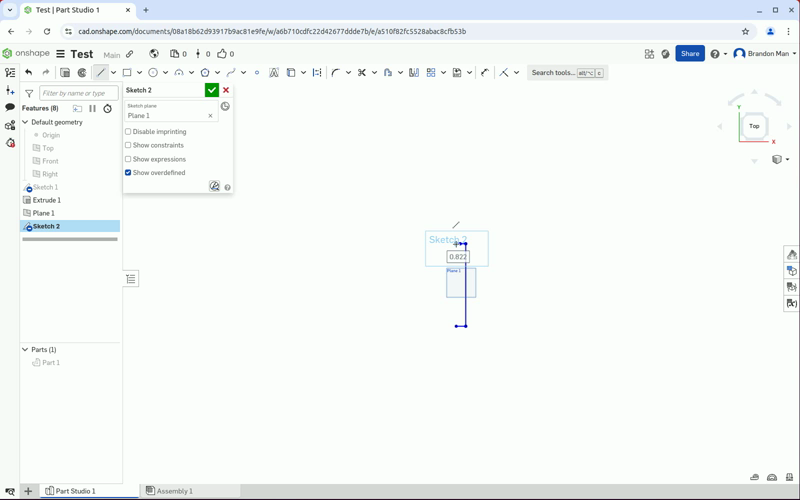
mouse_move(456, 326)
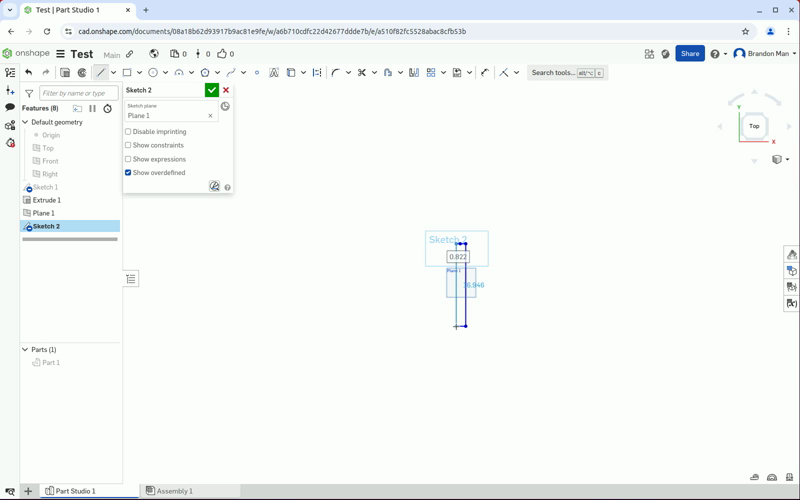
key_up(shift)
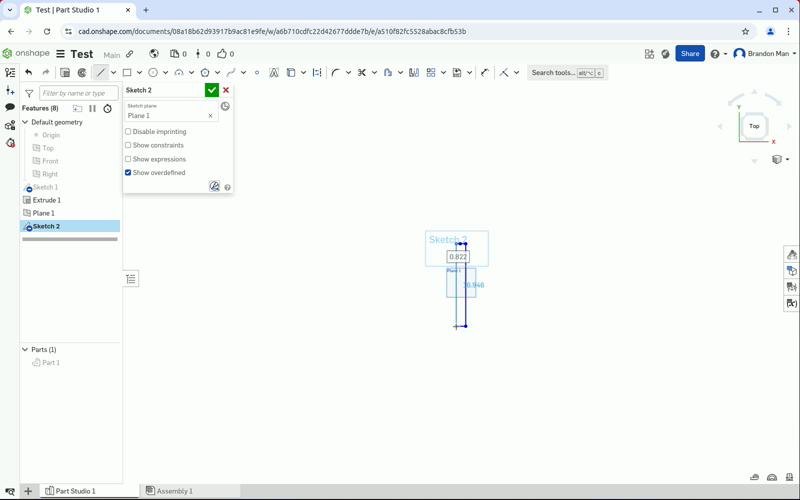
click(456, 326)
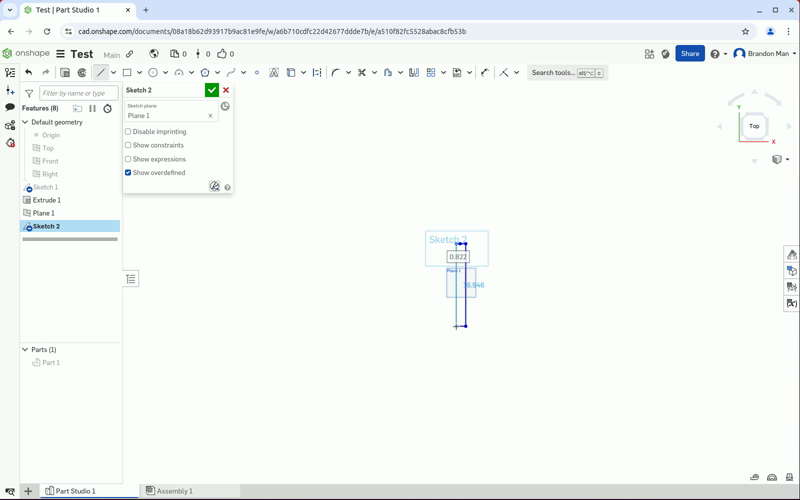
key(esc)
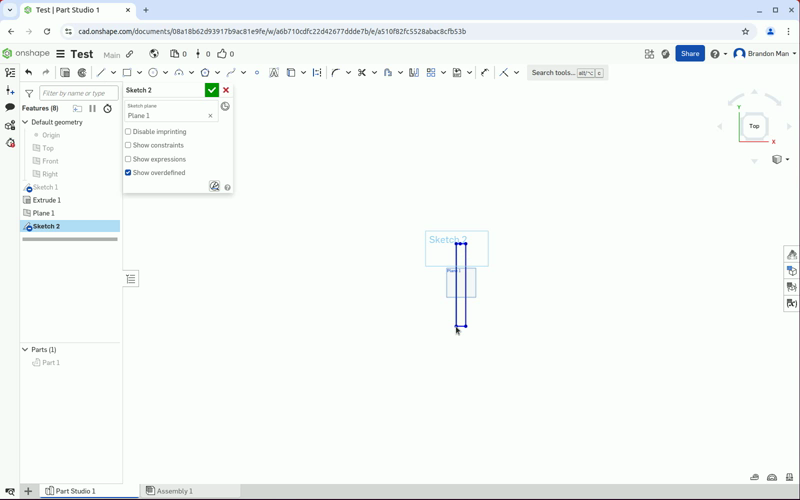
mouse_move(458, 249)
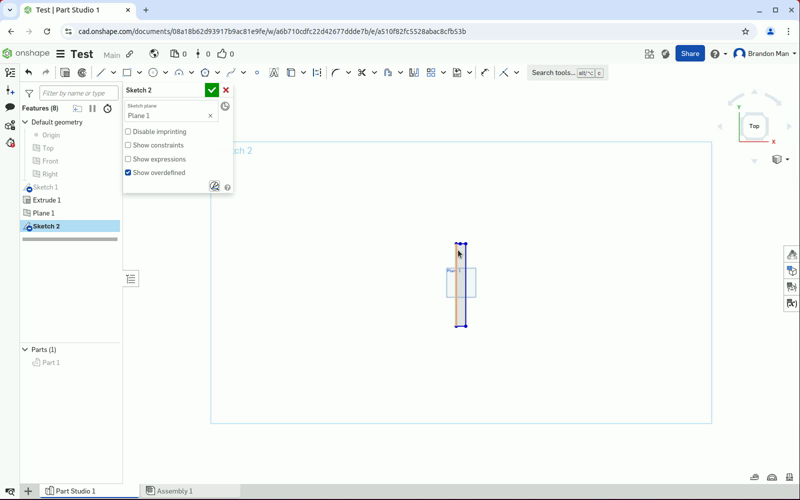
scroll(6)
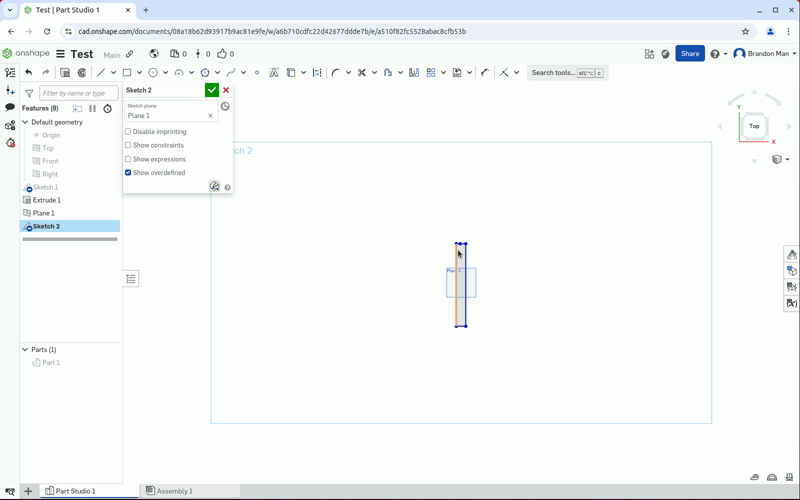
scroll(6)
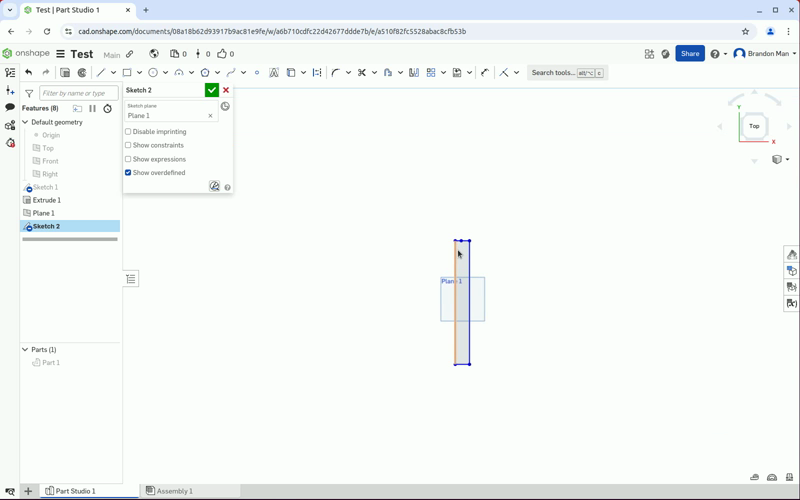
scroll(6)
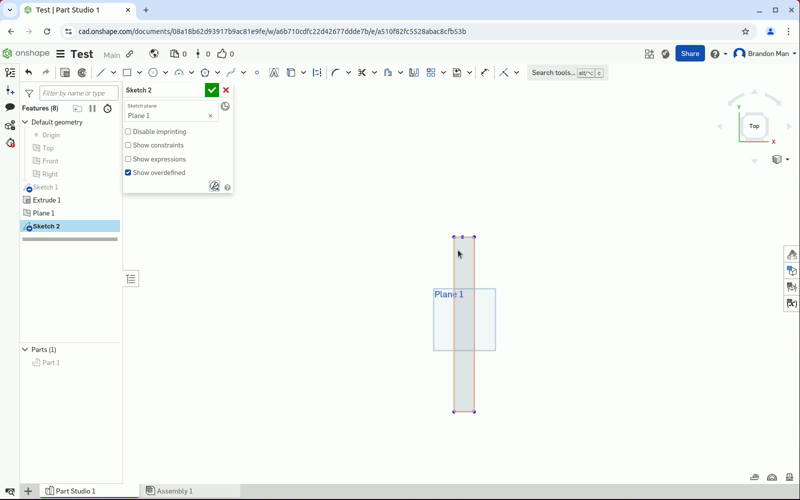
scroll(6)
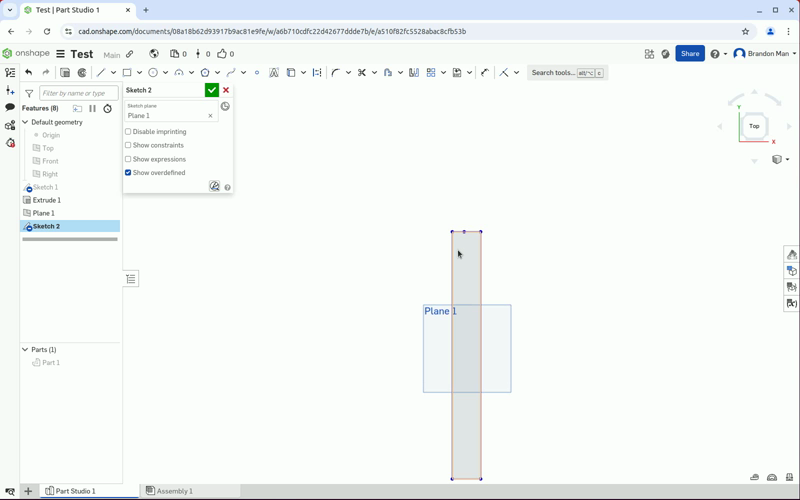
scroll(6)
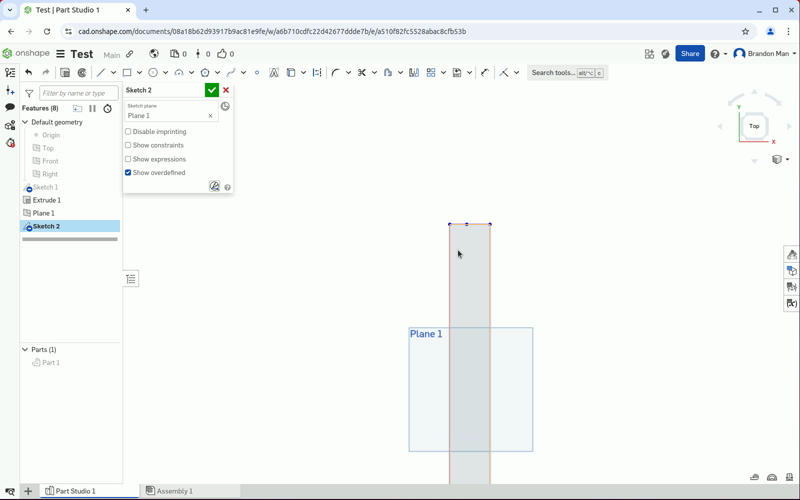
scroll(6)
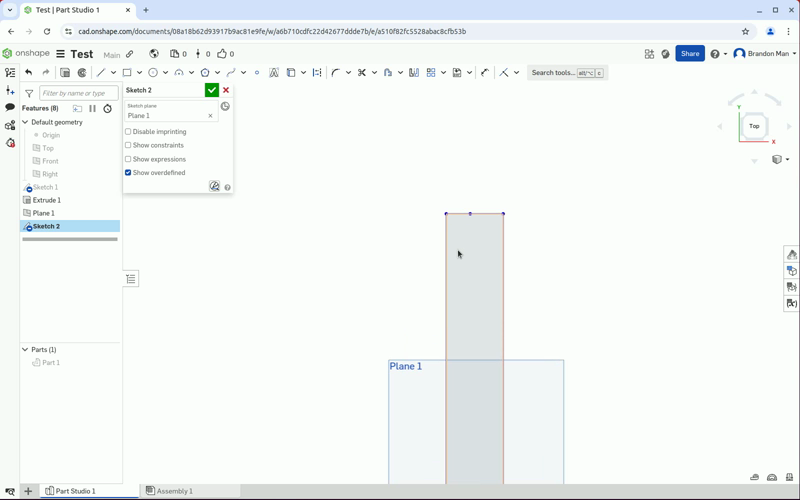
scroll(6)
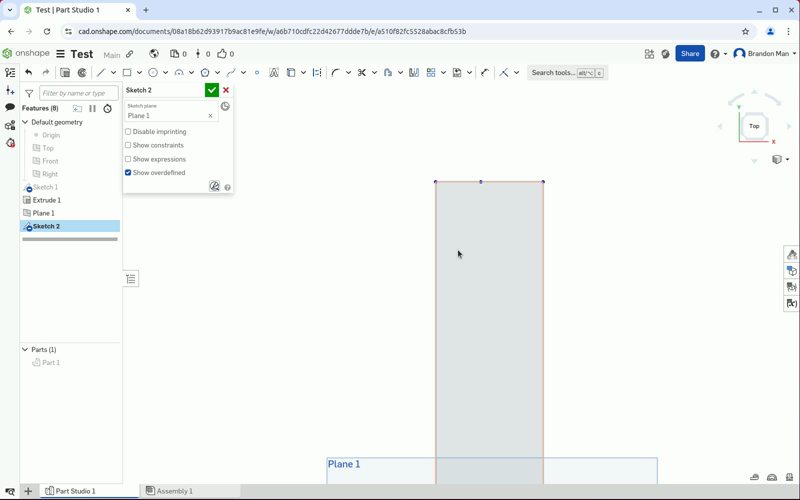
click(458, 249)
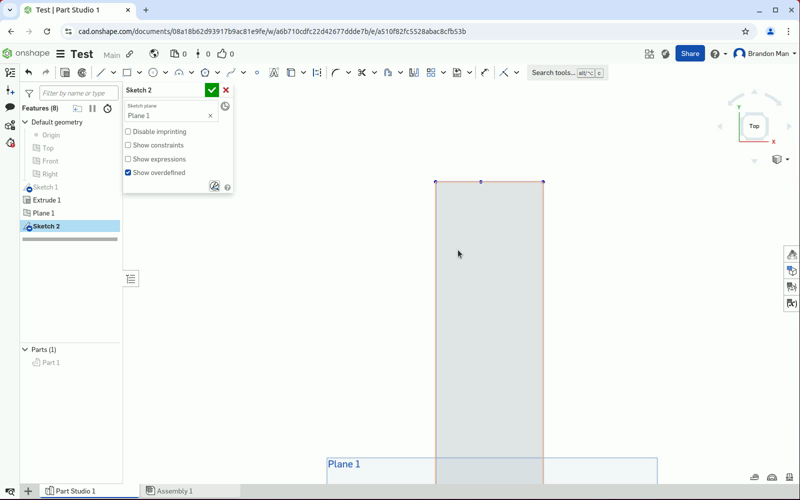
scroll(-6)
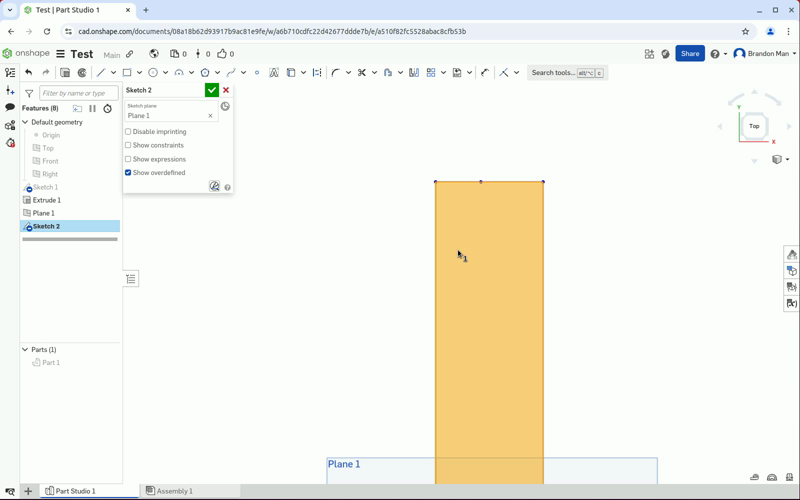
scroll(-6)
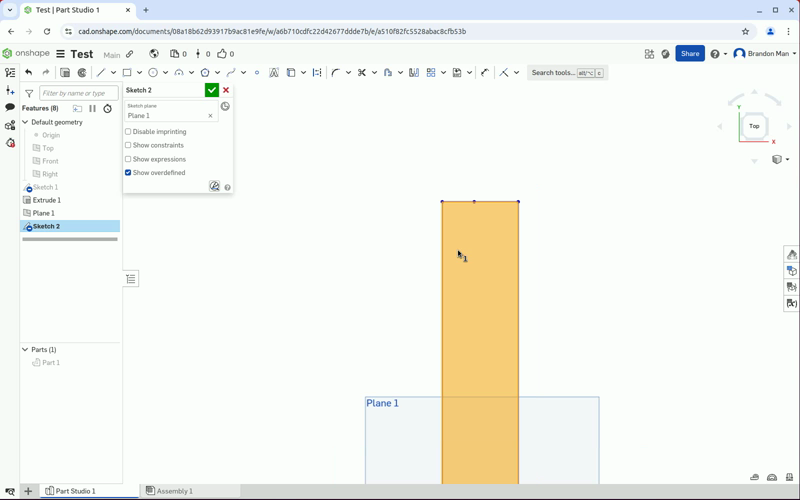
scroll(-6)
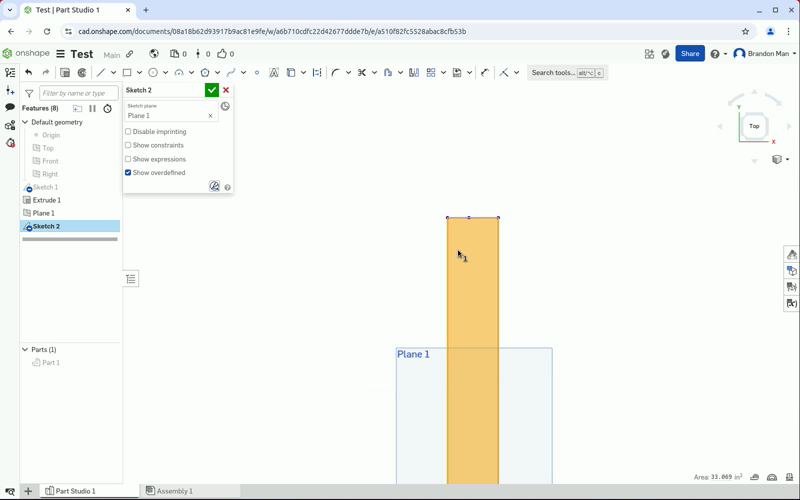
scroll(-6)
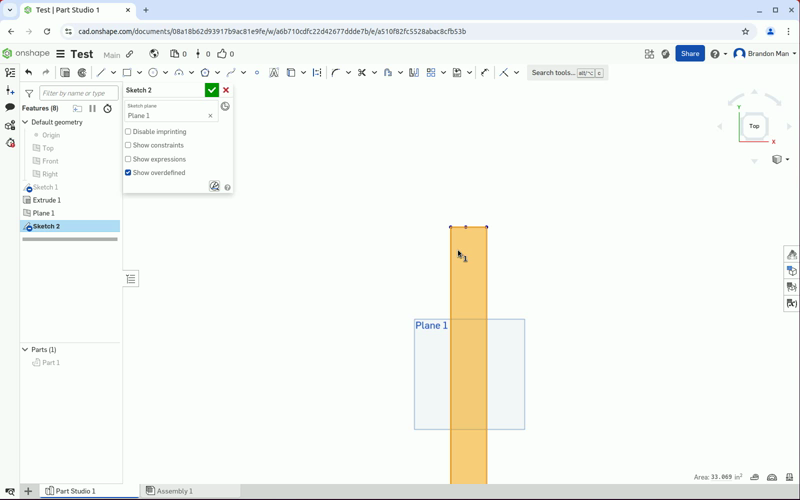
scroll(-6)
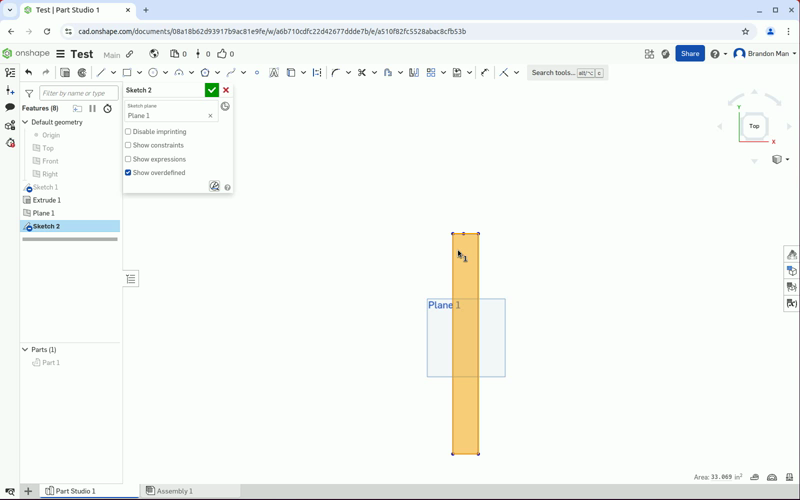
scroll(-6)
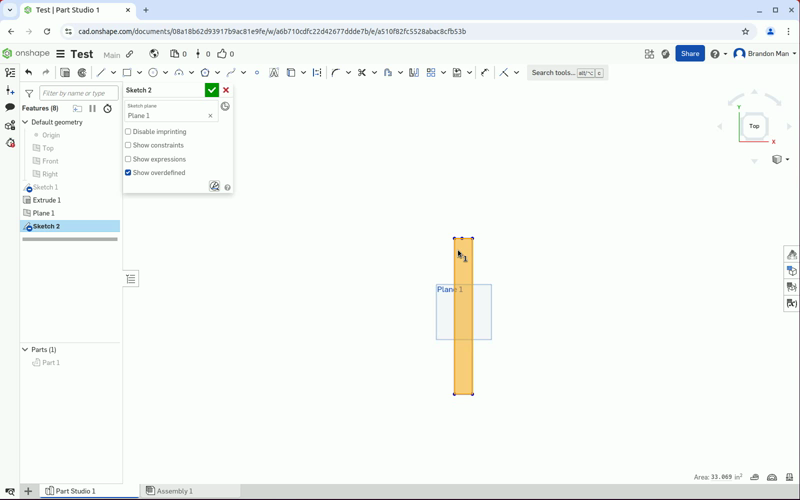
scroll(-6)
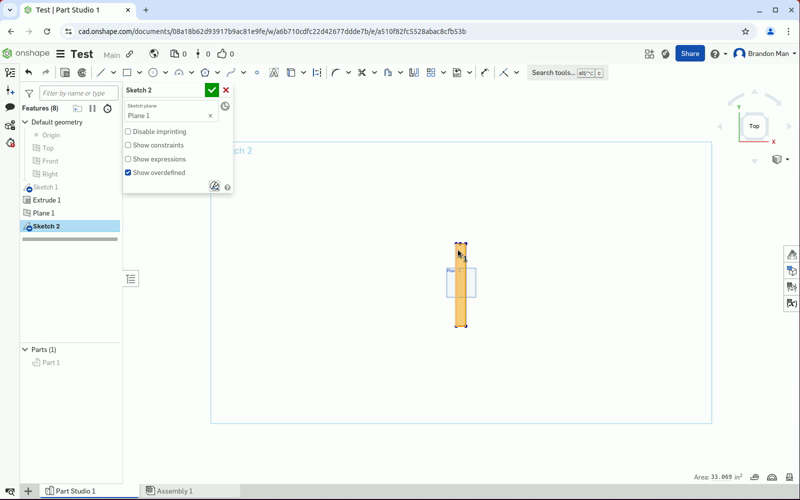
mouse_move(73, 352)
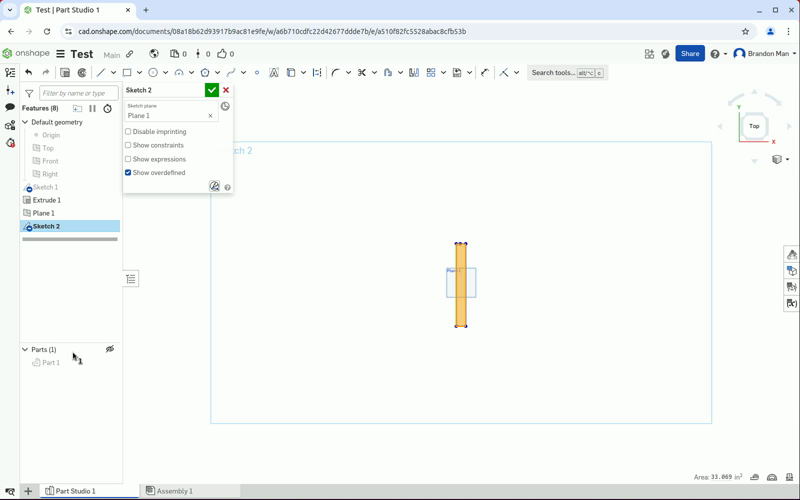
key(shift+y)
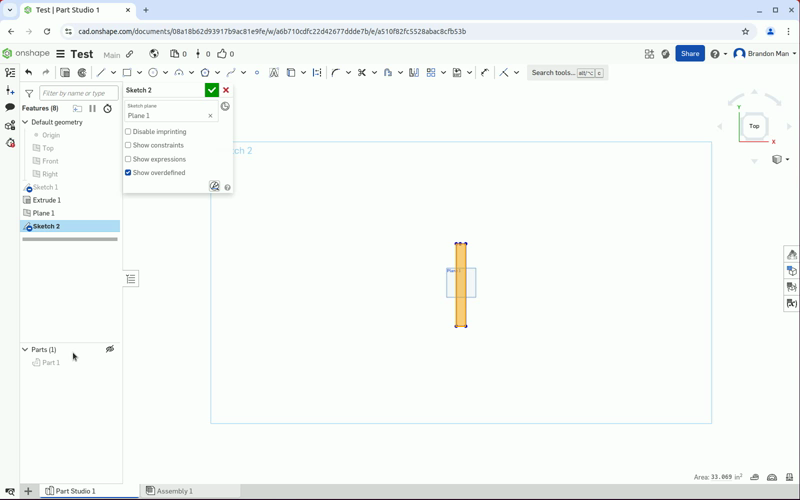
key(shift+e)
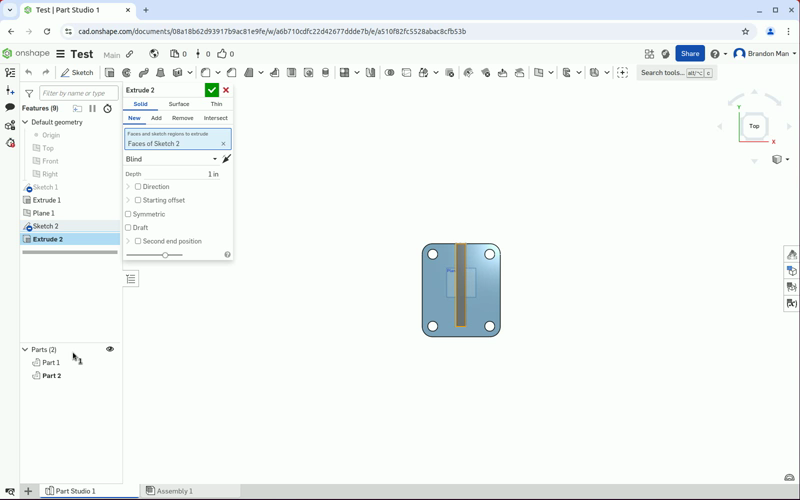
mouse_move(143, 106)
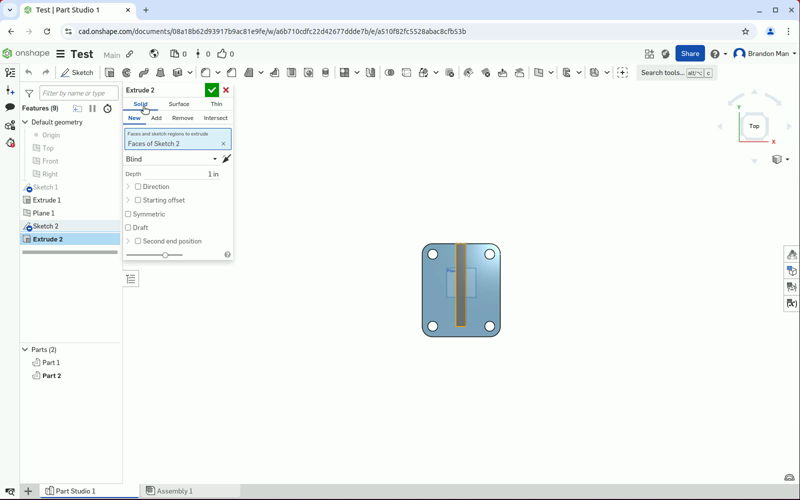
click(143, 106)
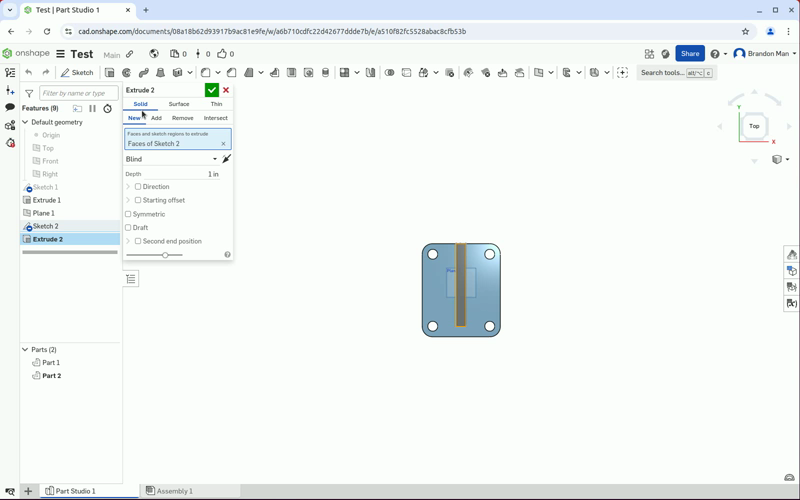
mouse_move(137, 120)
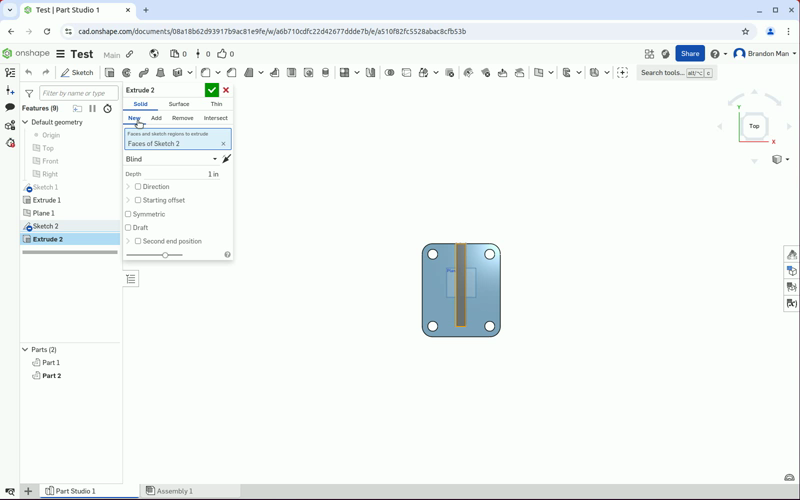
click(137, 120)
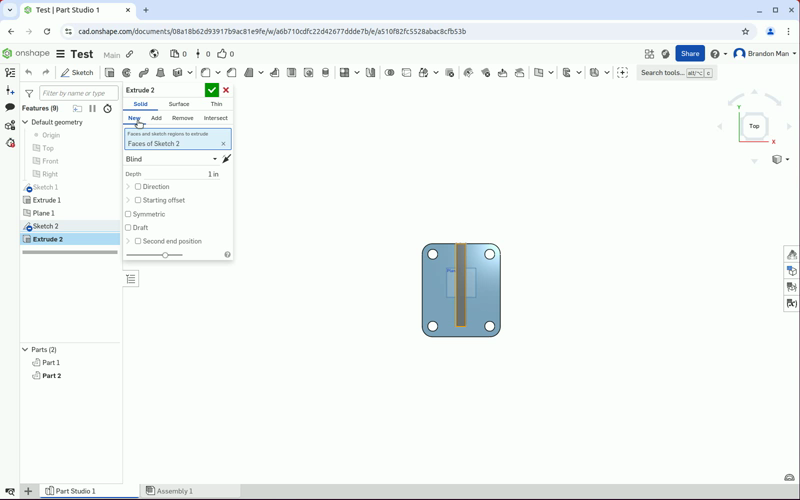
key(tab, 4)
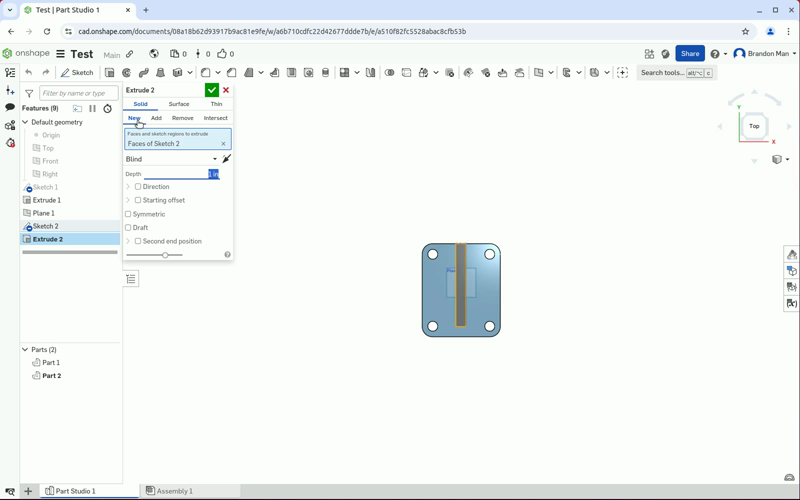
text(16.85)
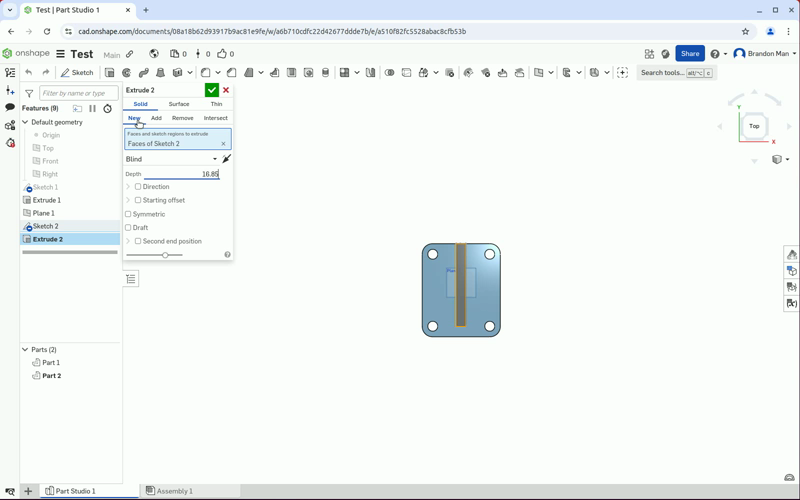
key(enter)
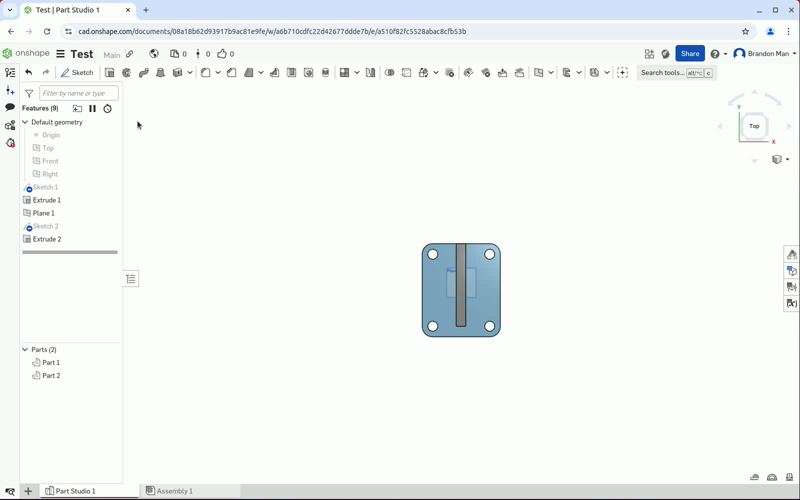
key(shift+h)
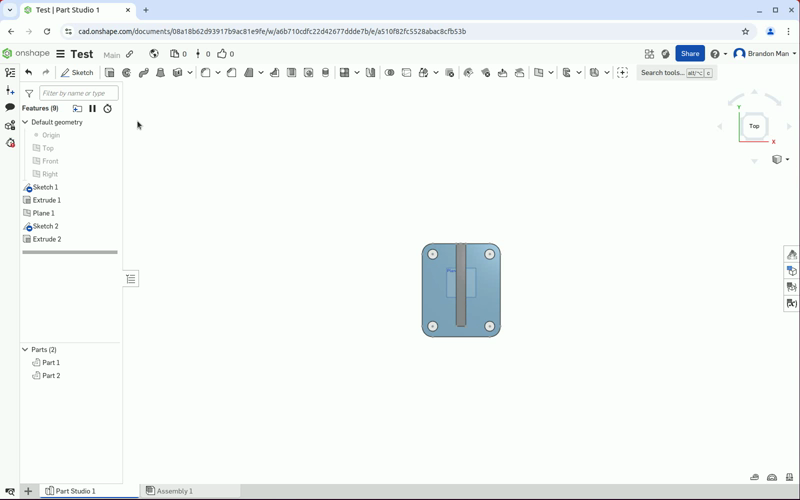
key(shift+h)
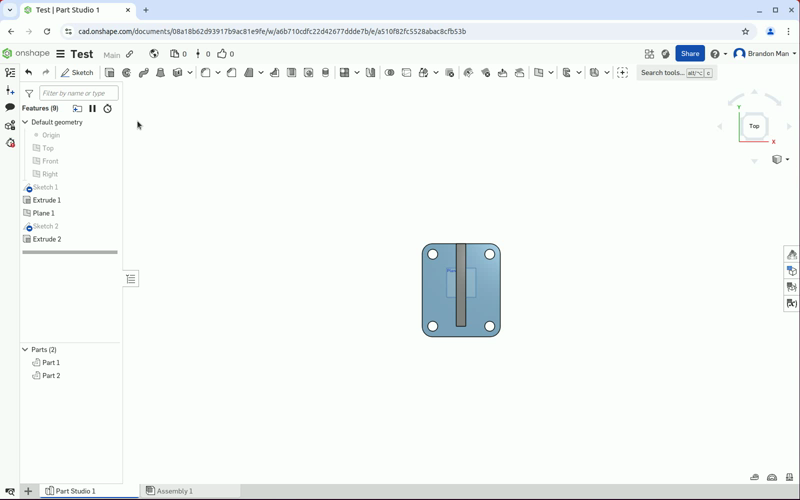
mouse_move(73, 189)
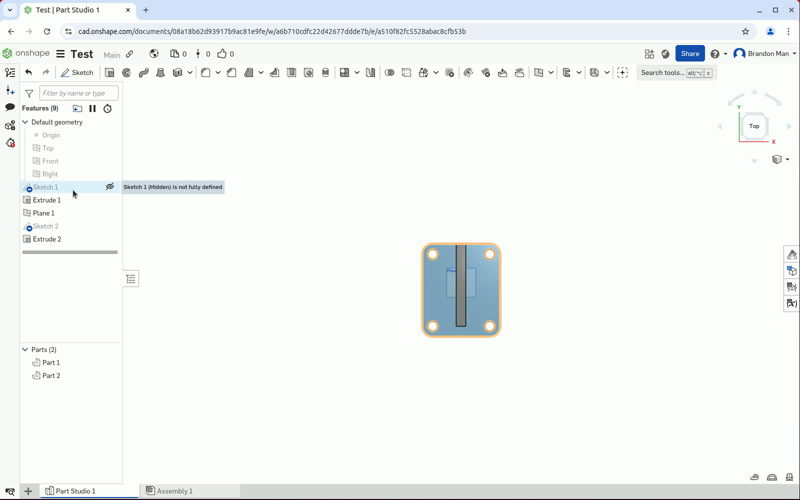
click(73, 189)
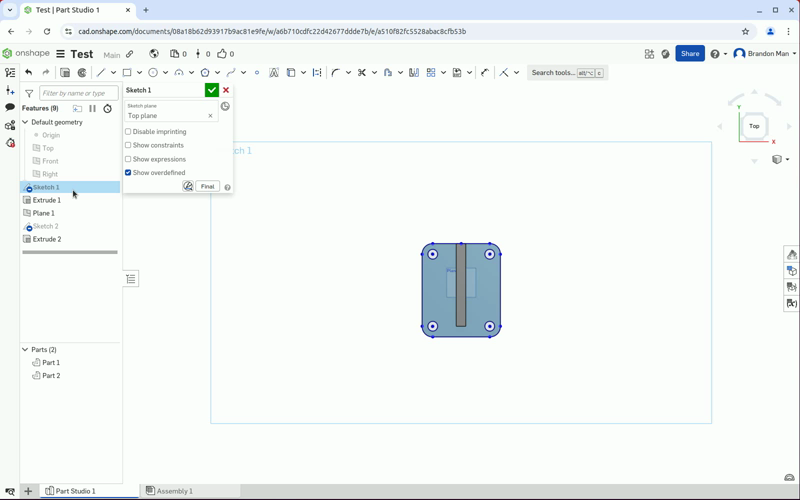
mouse_move(229, 92)
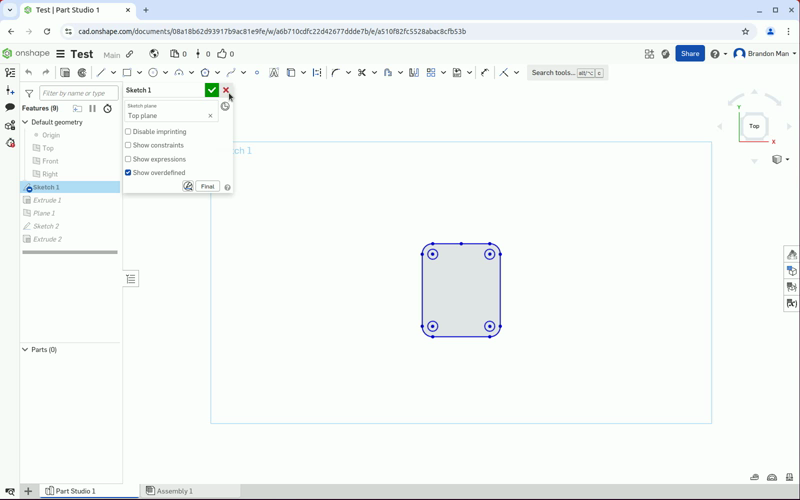
click(229, 92)
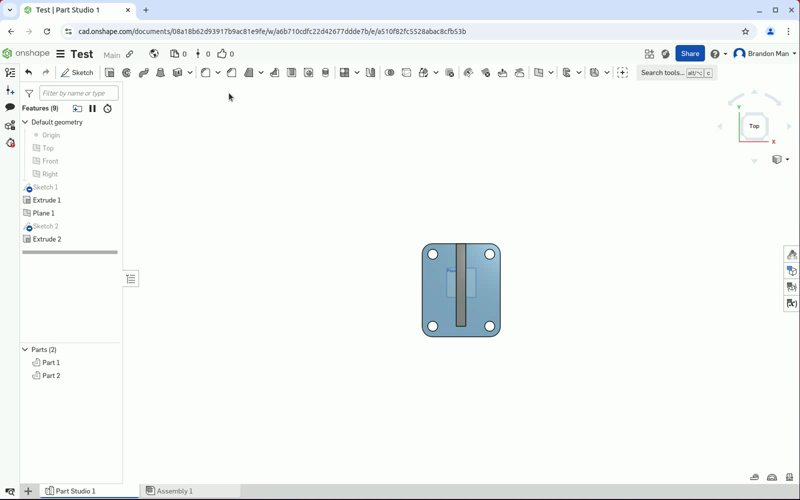
mouse_move(73, 352)
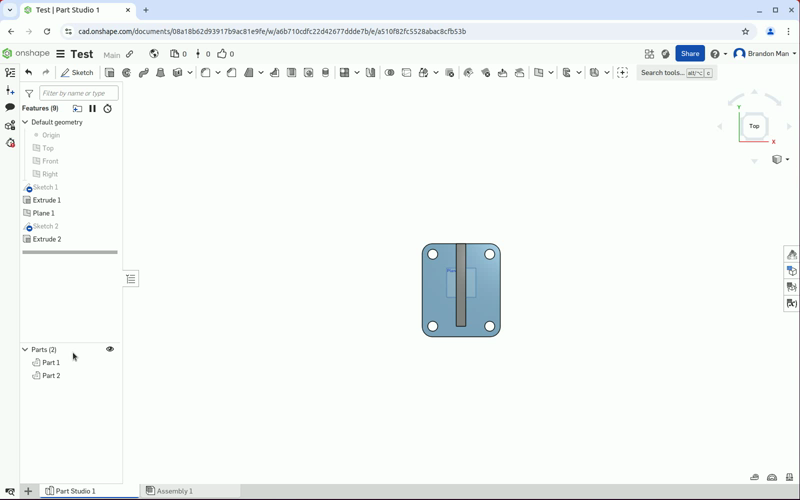
key(y)
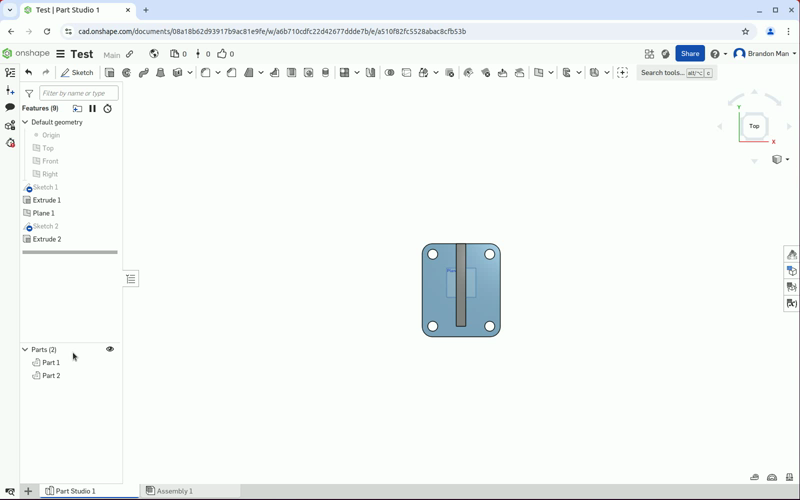
key(shift+p)
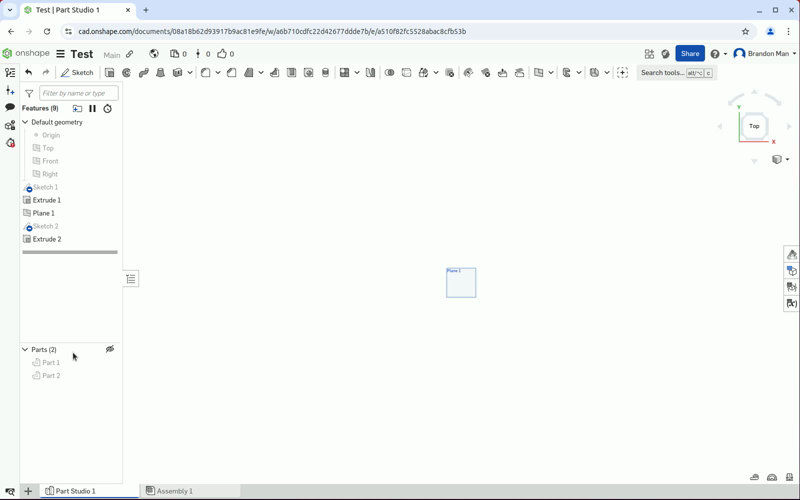
key(space)
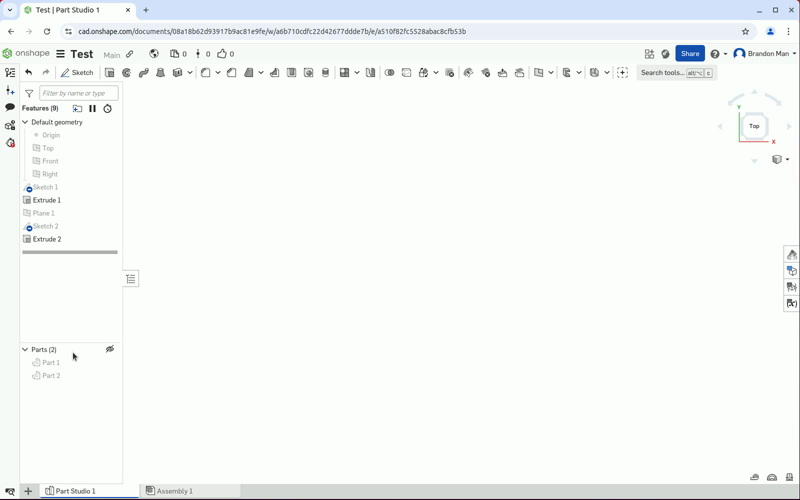
key_down(shift)
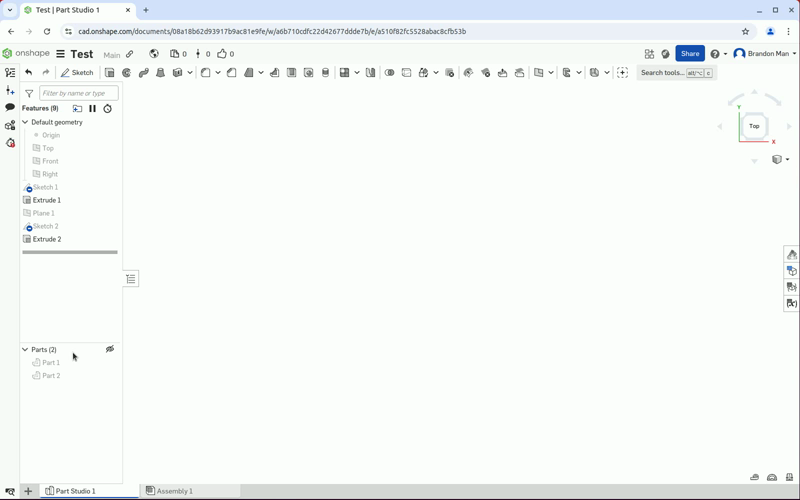
key(up)
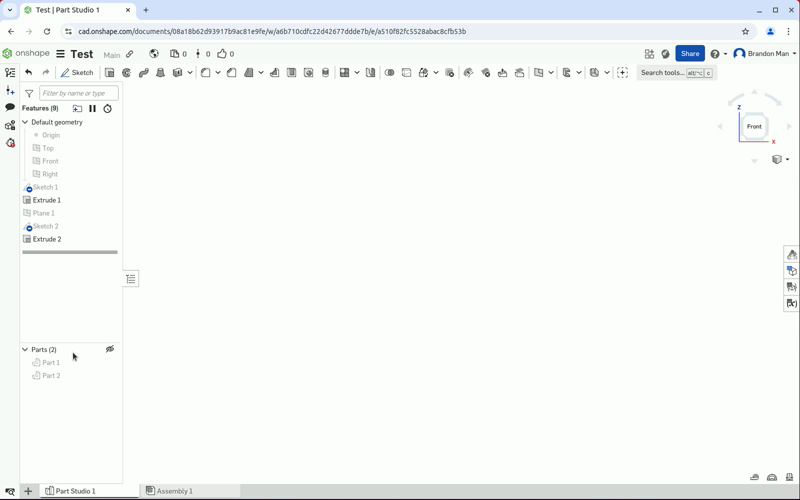
key_up(shift)
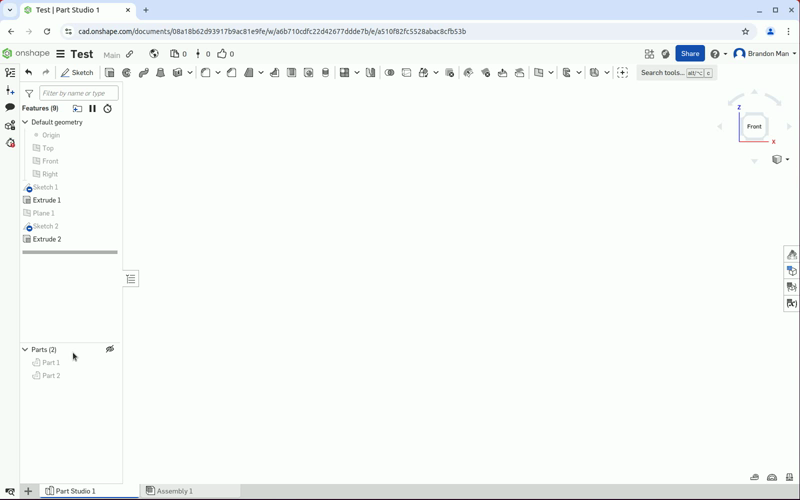
key(space)
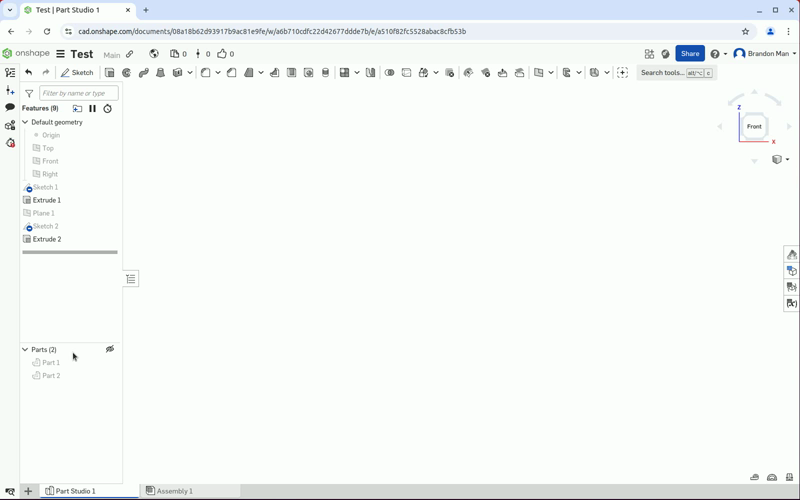
key_down(shift)
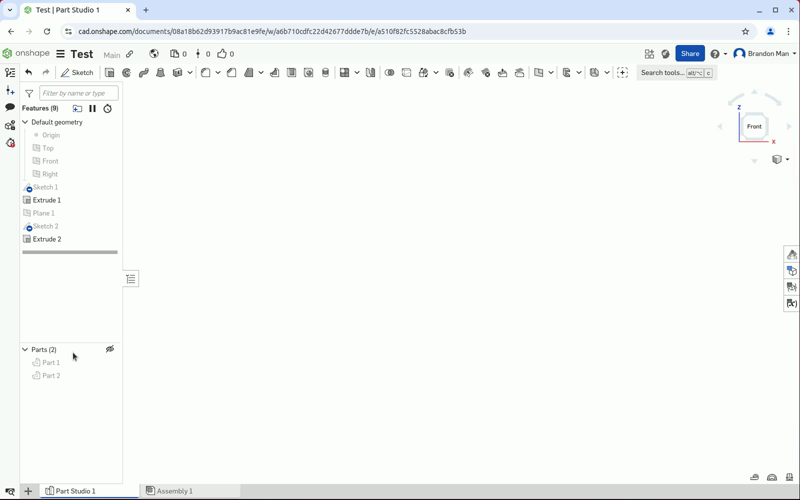
key(left)
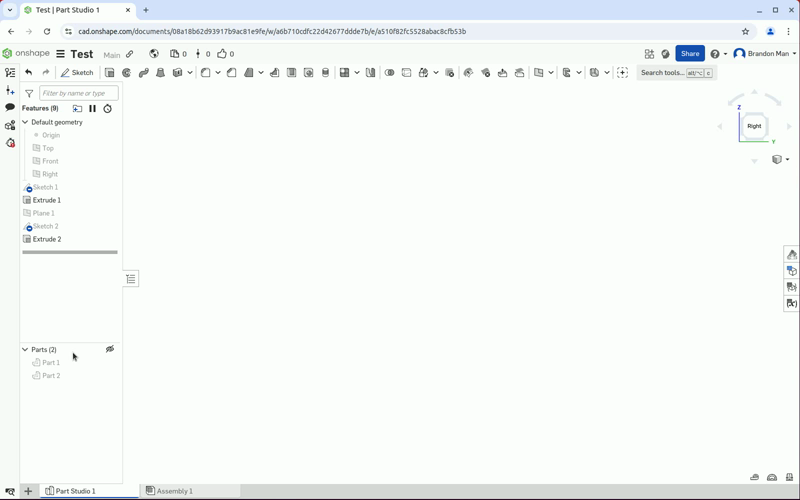
key_up(shift)
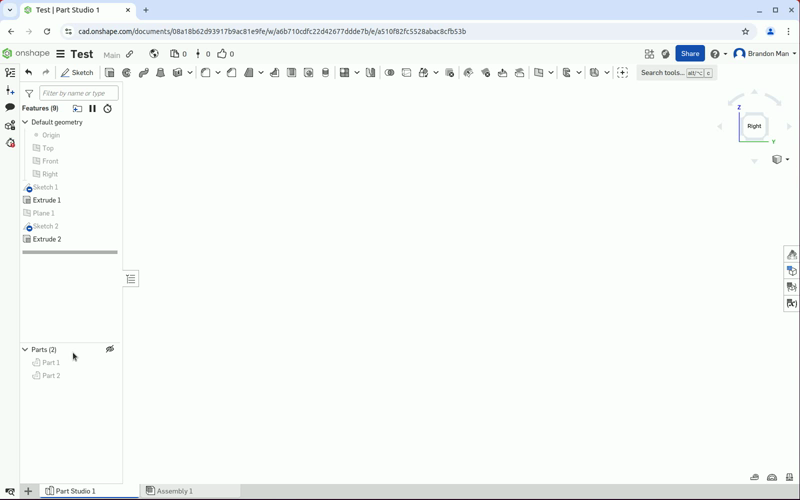
mouse_move(73, 352)
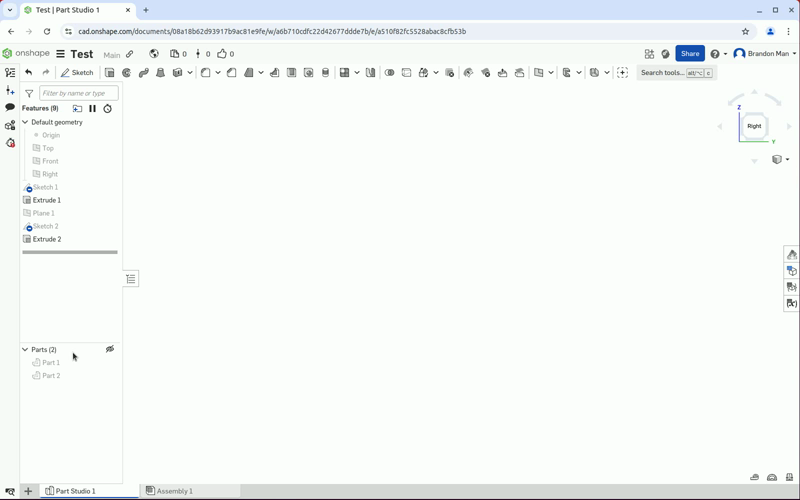
key(shift+y)
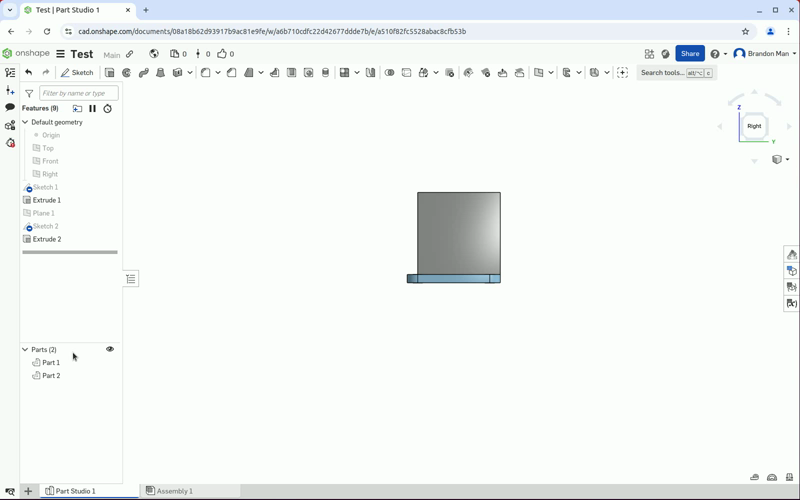
mouse_move(541, 75)
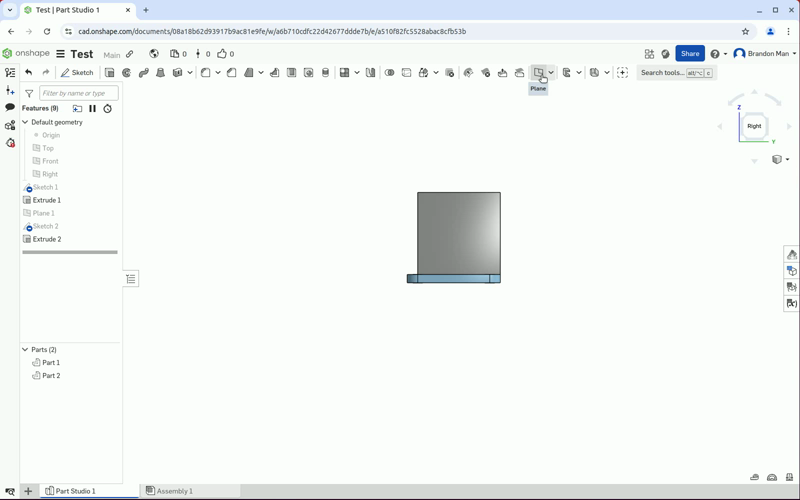
click(541, 75)
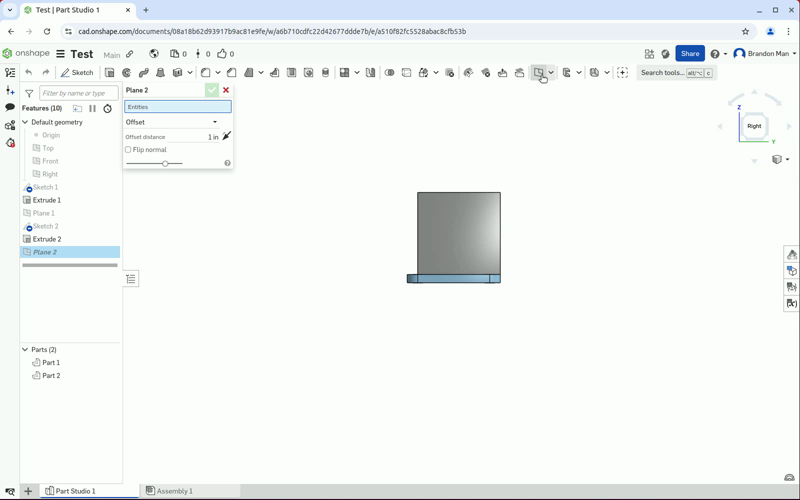
mouse_move(73, 176)
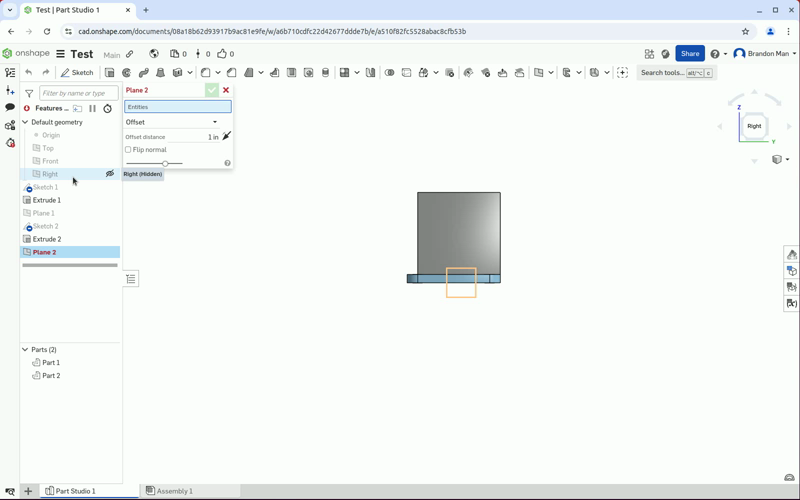
click(73, 176)
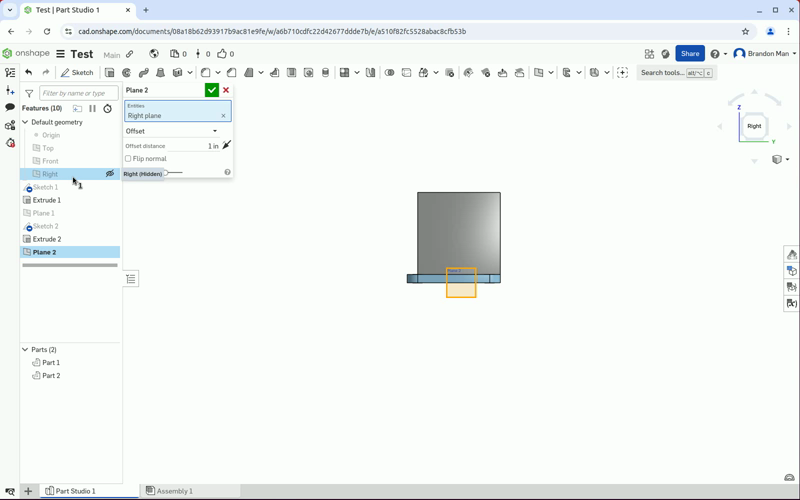
key(tab, 2)
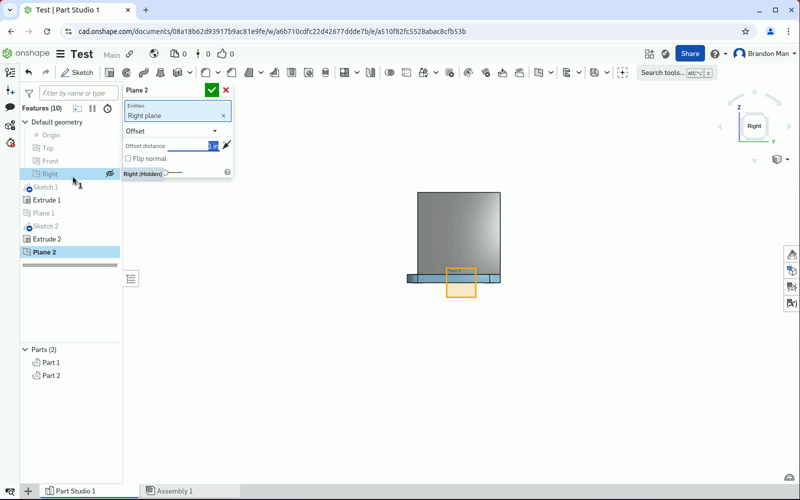
text(0.955)
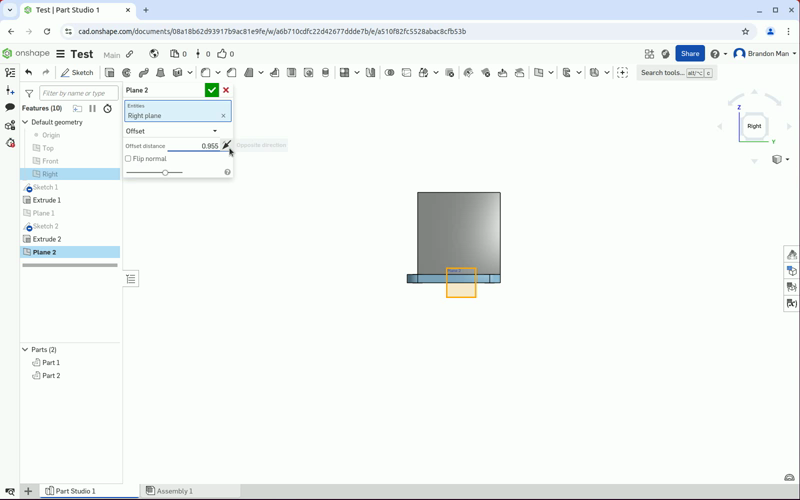
mouse_move(229, 147)
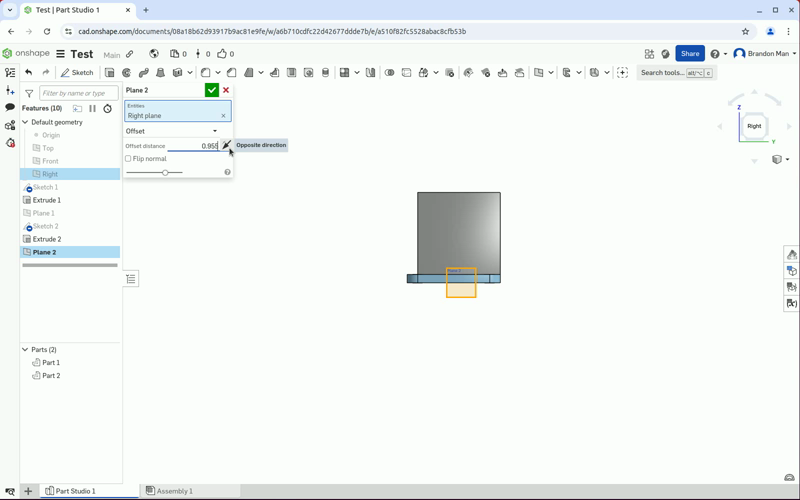
click(229, 147)
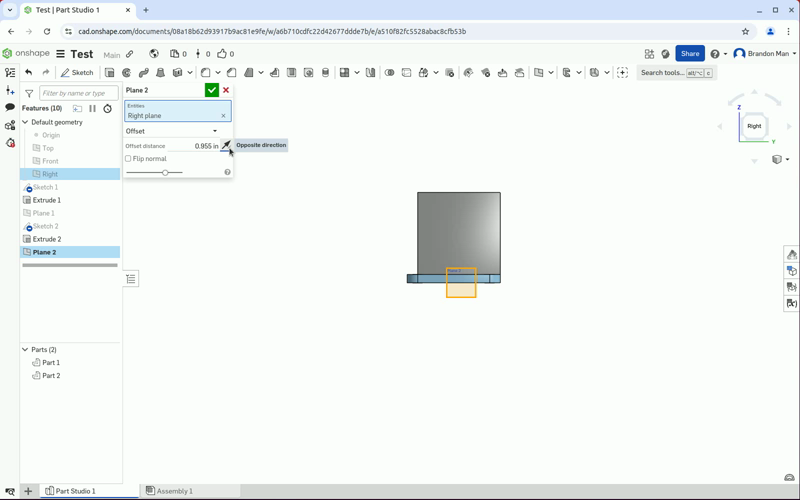
key(enter, 2)
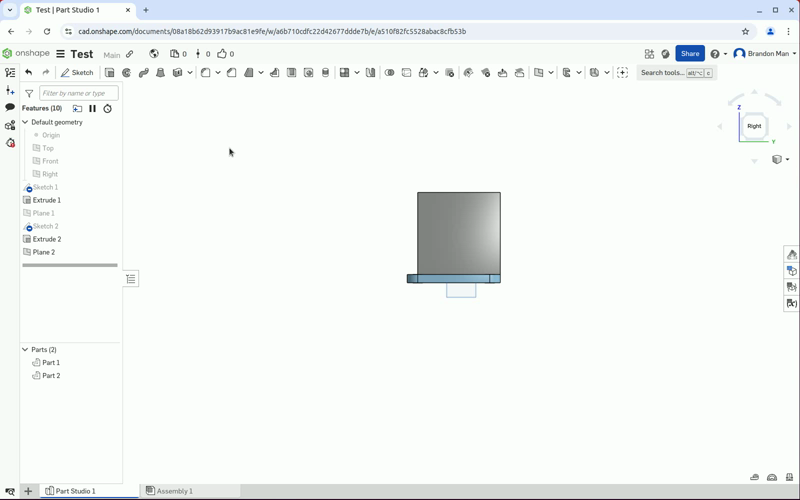
key(shift+s)
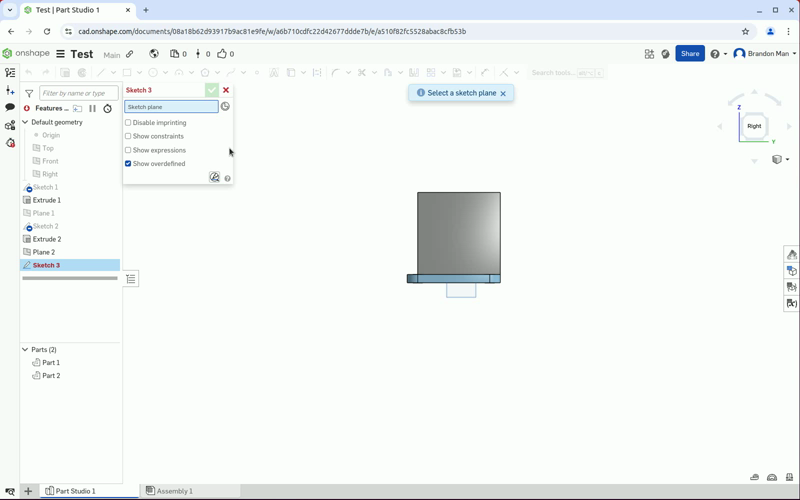
mouse_move(73, 254)
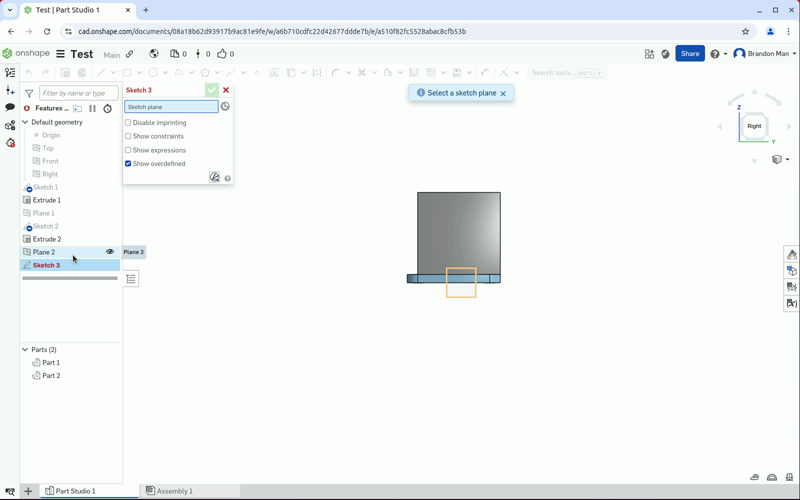
click(73, 254)
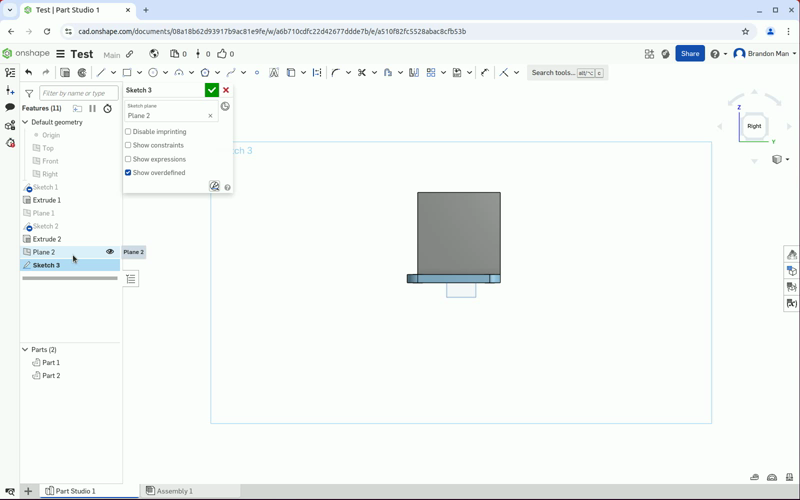
mouse_move(73, 352)
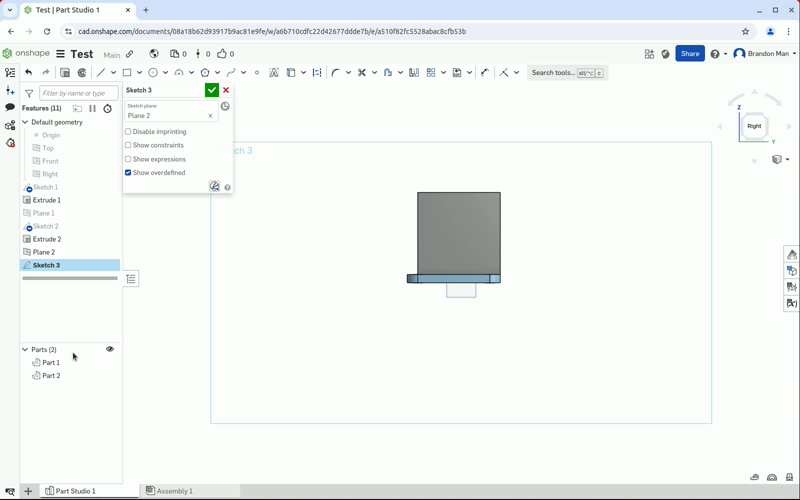
key(y)
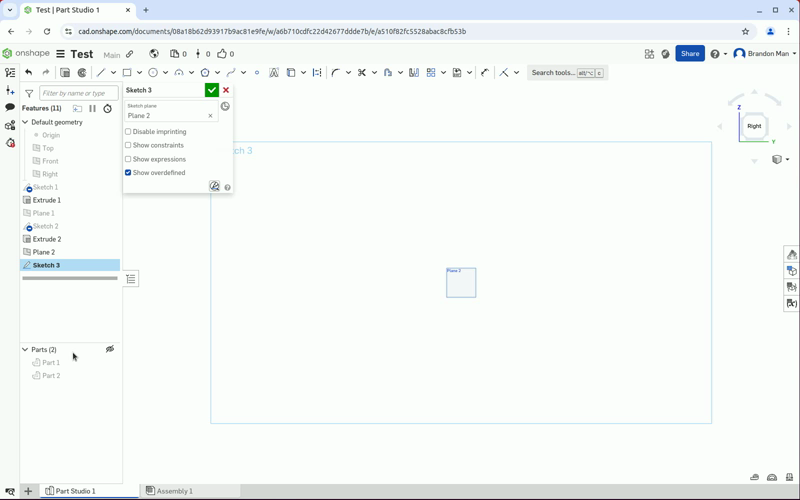
key(l)
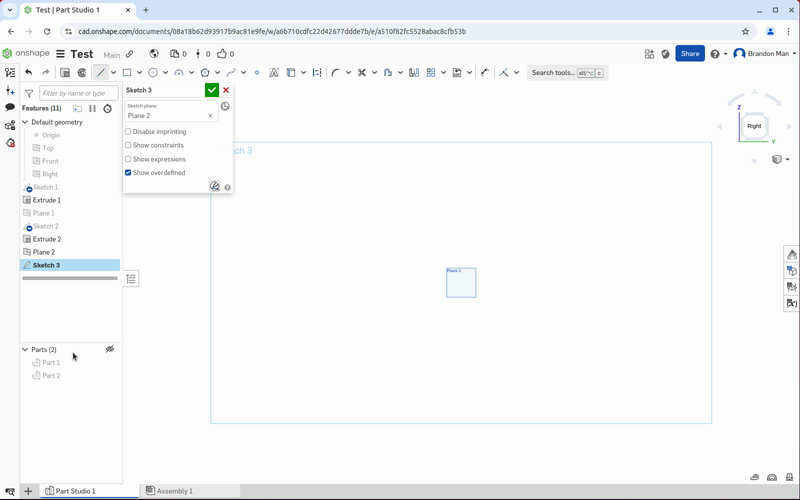
key_down(shift)
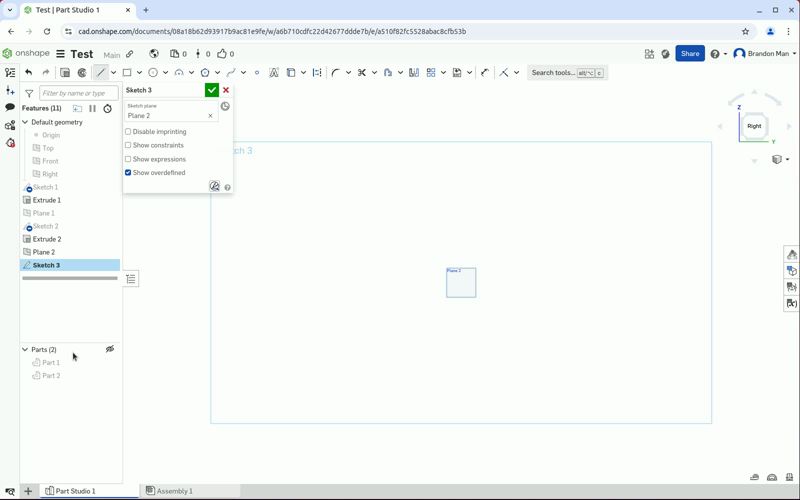
mouse_move(465, 192)
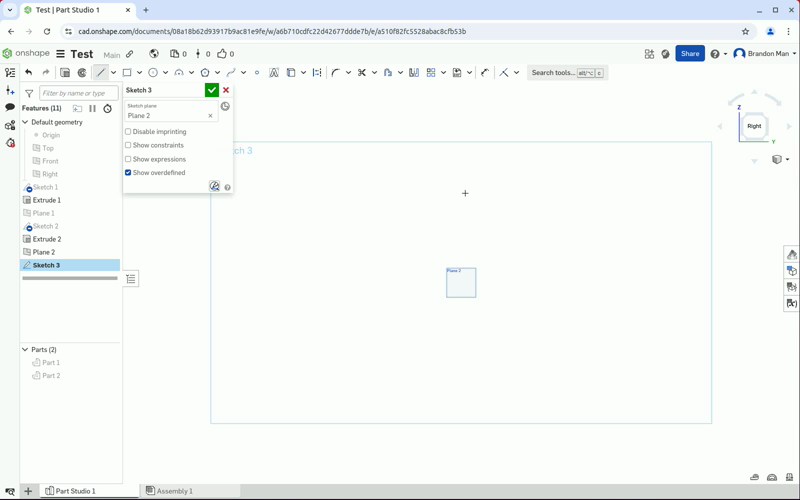
click(465, 192)
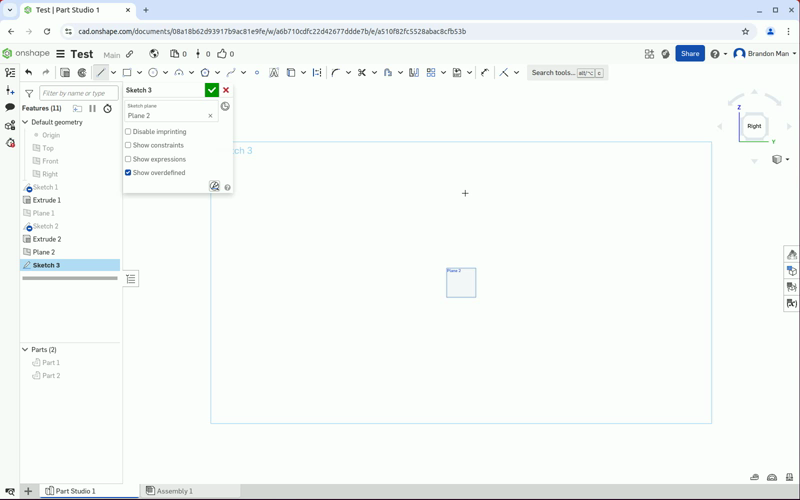
key_up(shift)
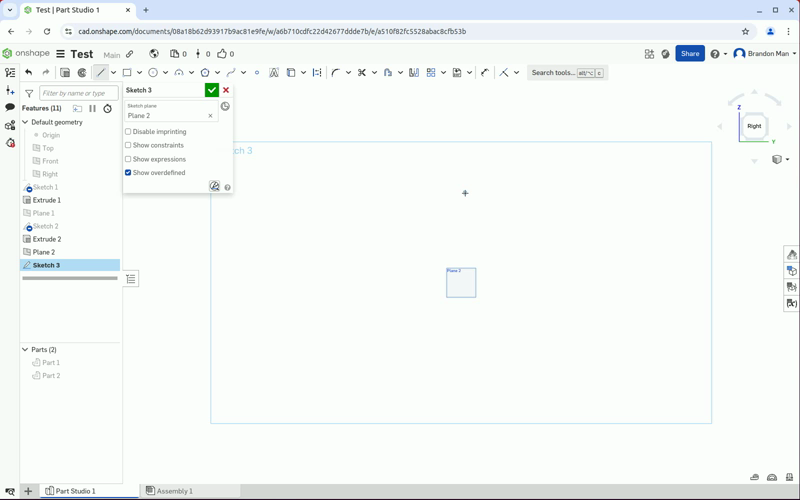
key_down(shift)
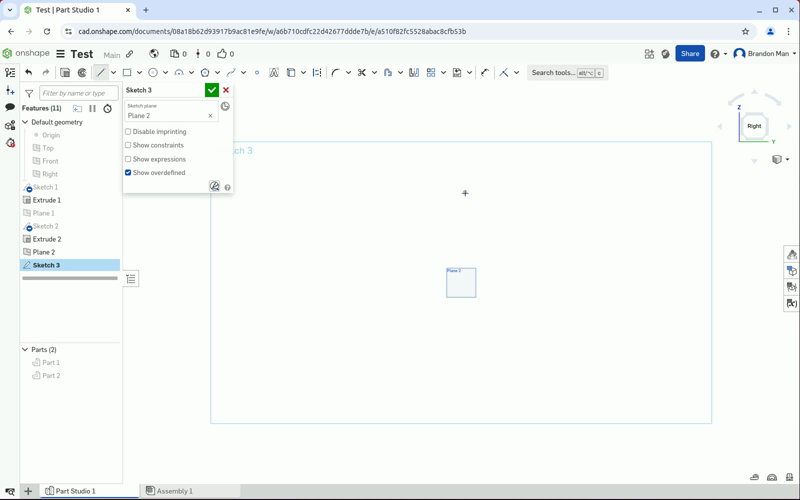
mouse_move(495, 192)
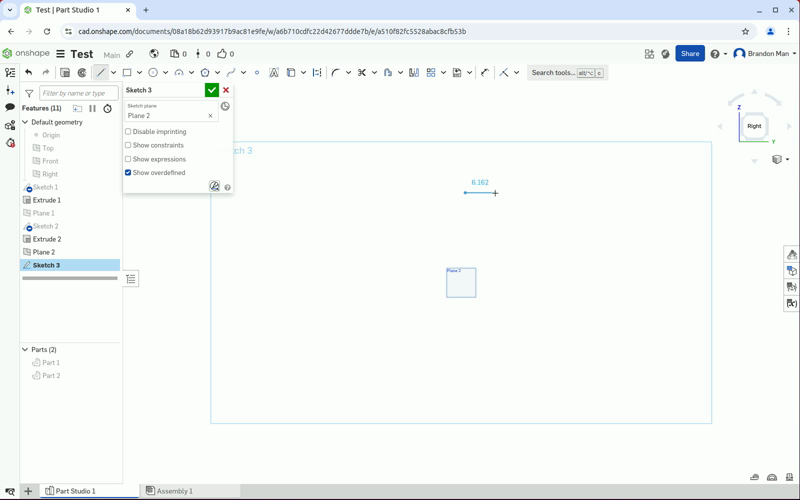
mouse_move(501, 192)
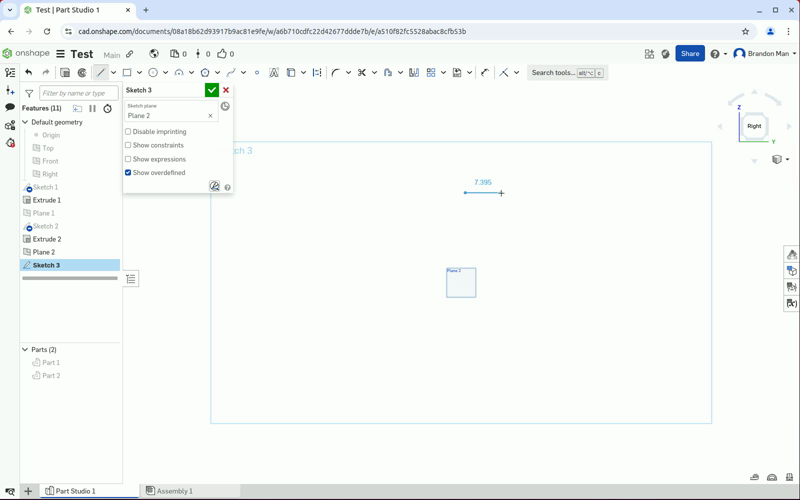
click(501, 192)
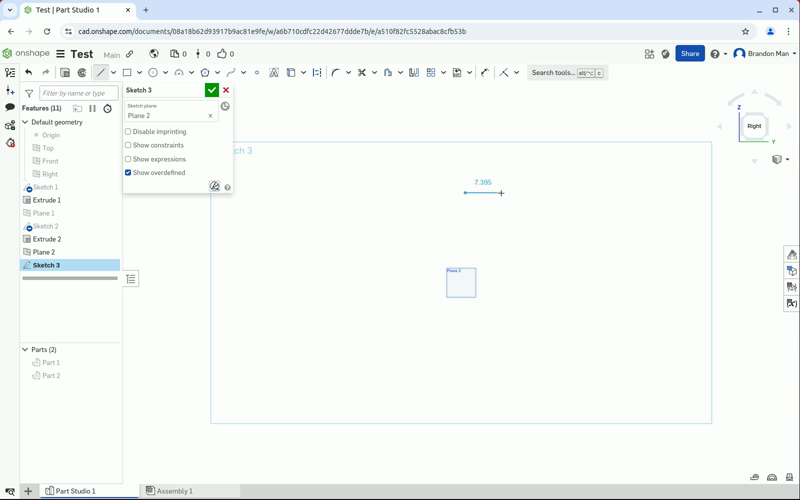
key_up(shift)
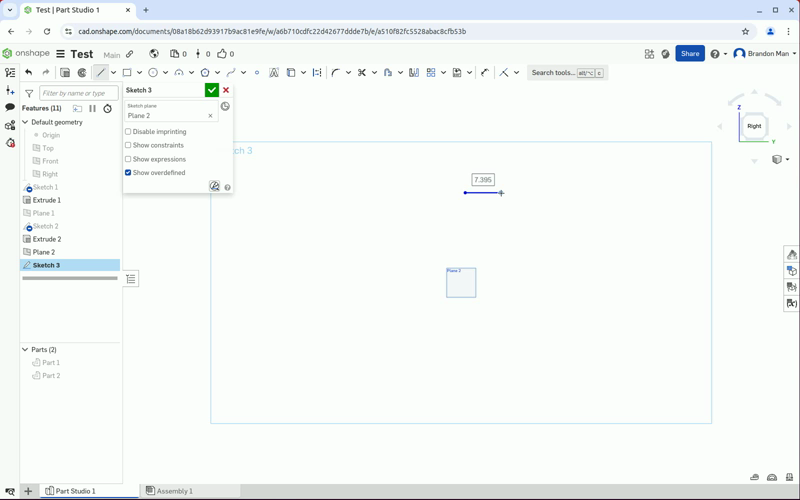
key_down(shift)
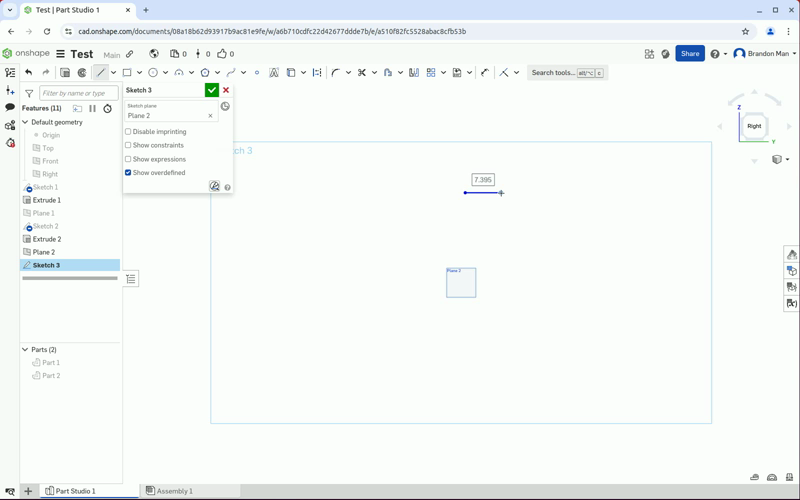
mouse_move(531, 192)
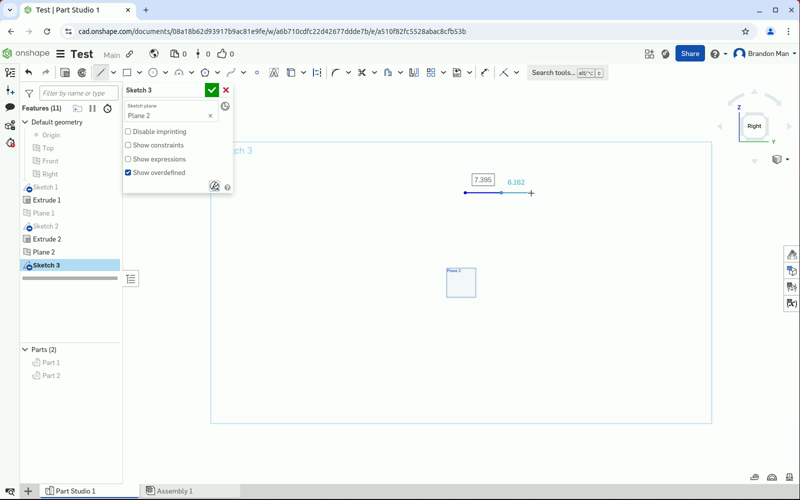
mouse_move(501, 210)
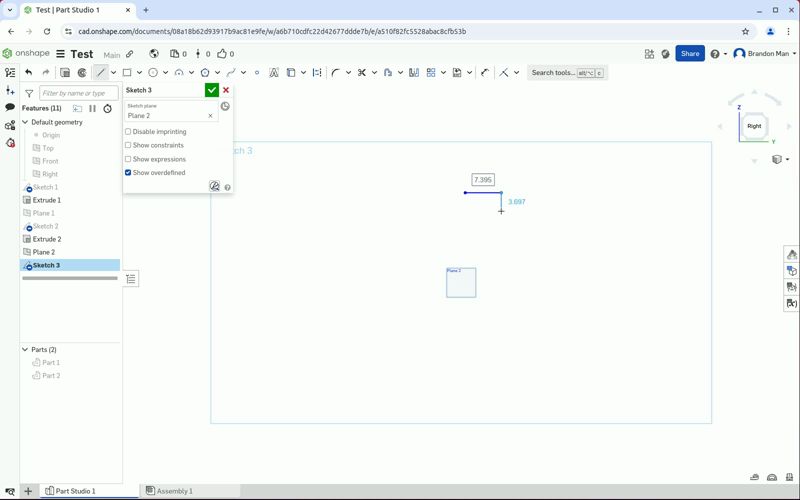
click(501, 210)
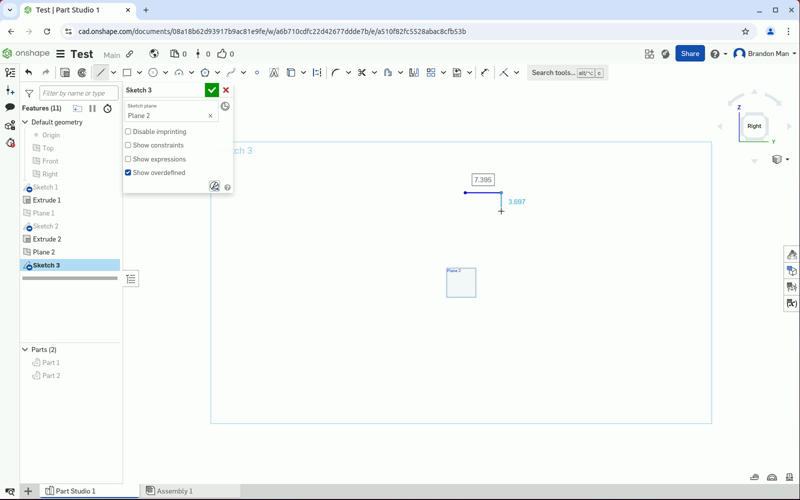
key_up(shift)
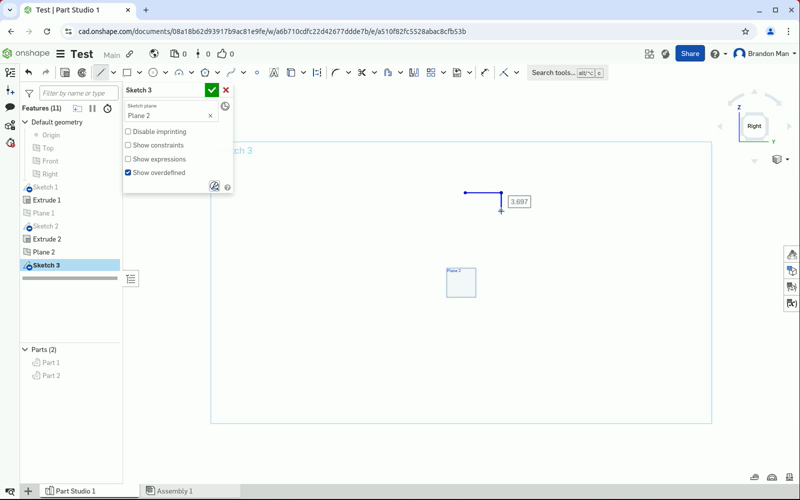
key(esc)
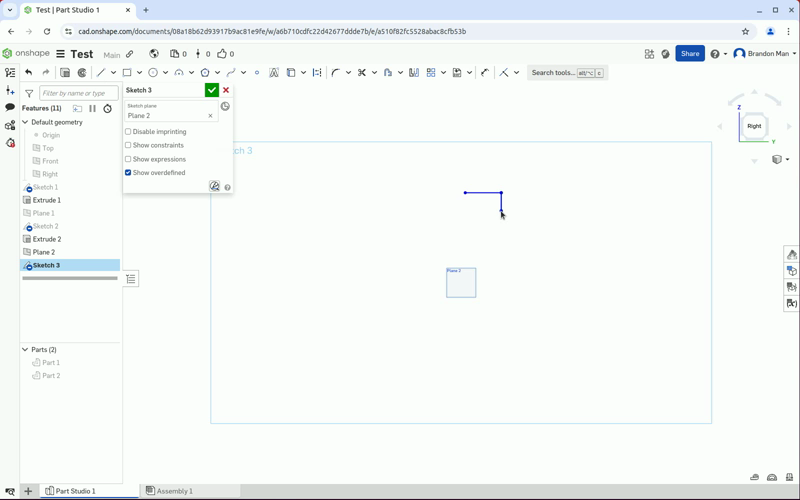
key(a)
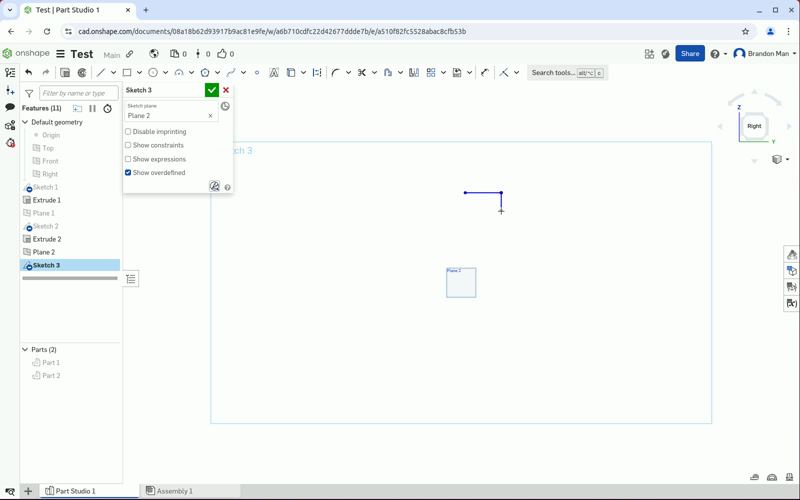
mouse_move(501, 210)
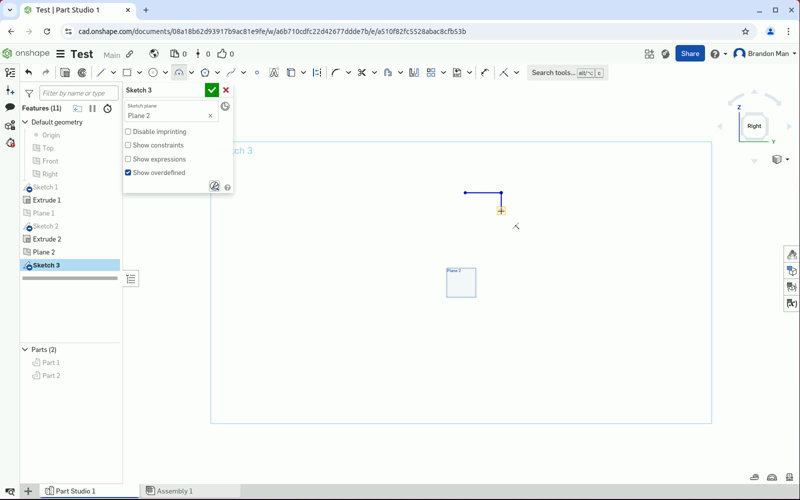
click(501, 210)
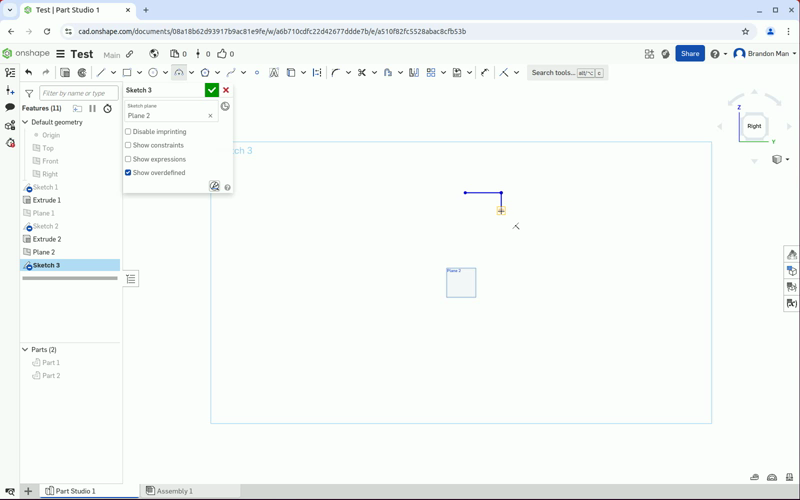
mouse_move(465, 192)
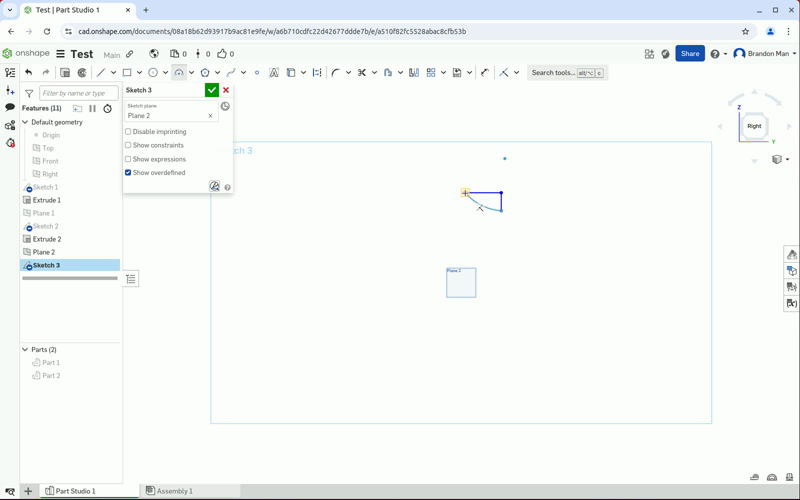
click(465, 192)
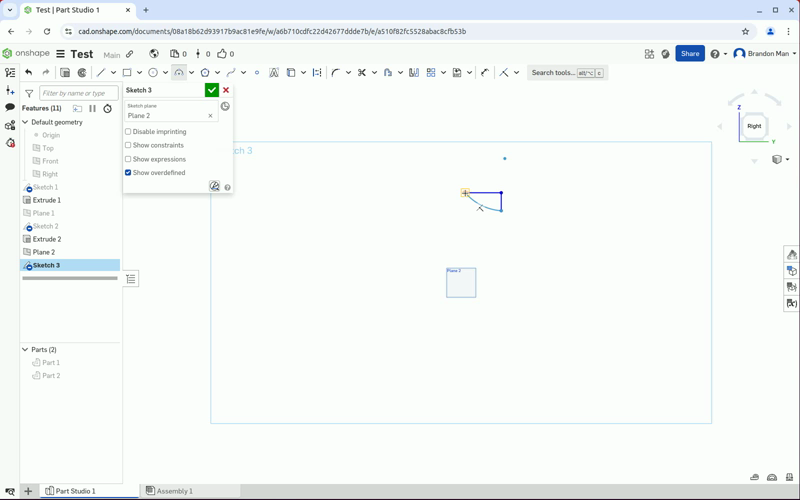
key_down(shift)
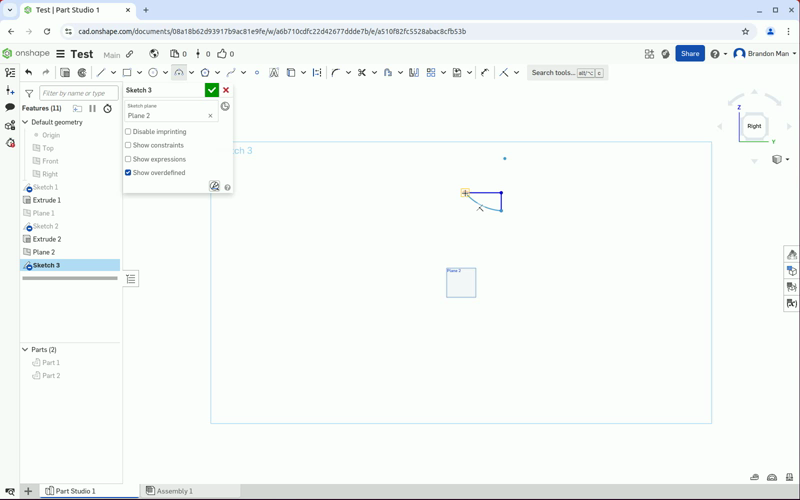
mouse_move(498, 172)
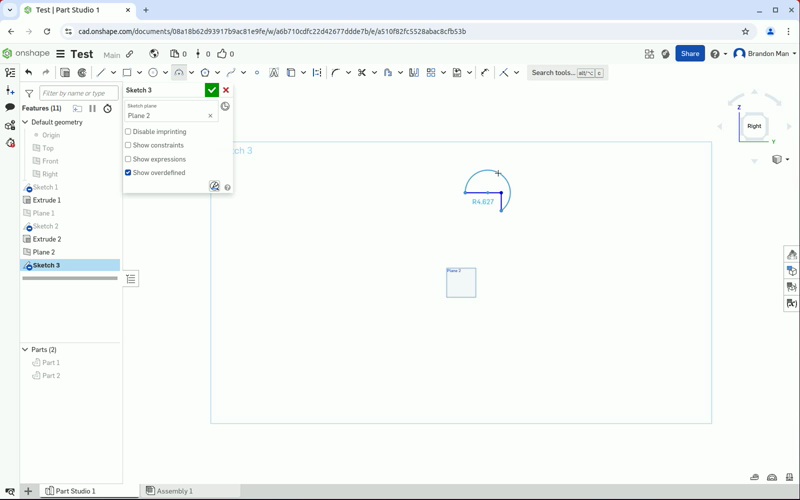
click(498, 172)
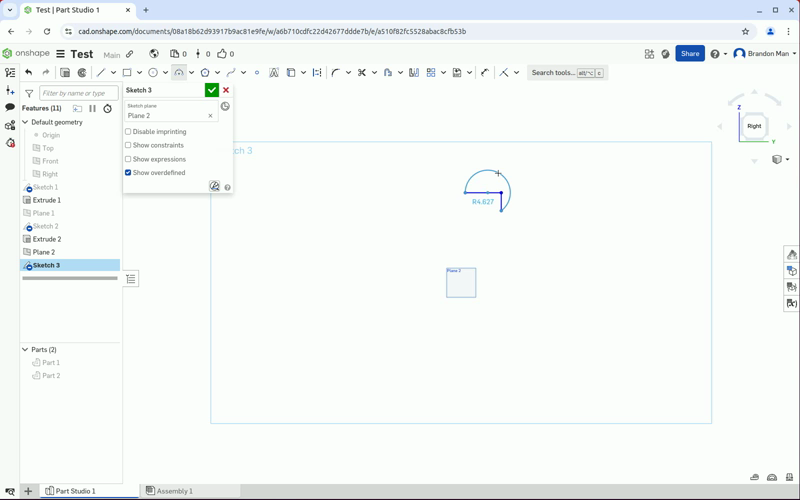
key_up(shift)
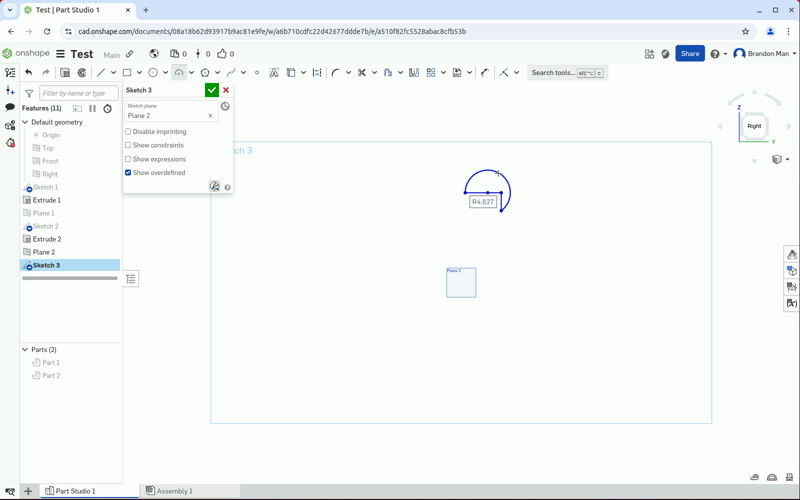
key(esc)
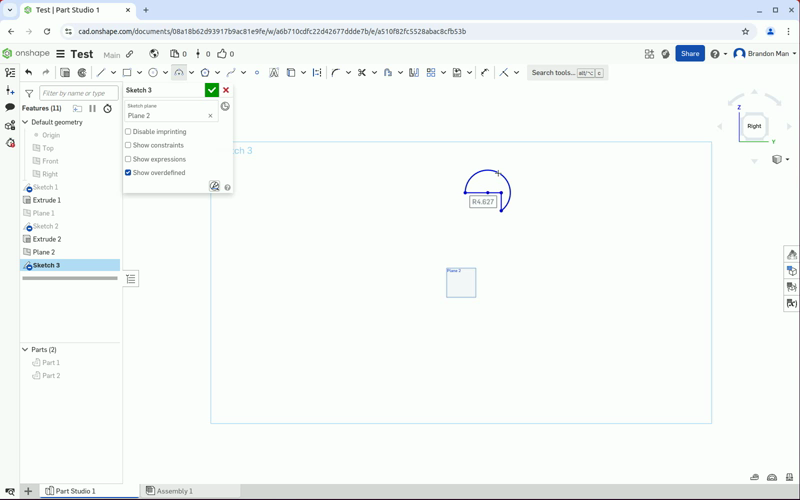
mouse_move(475, 180)
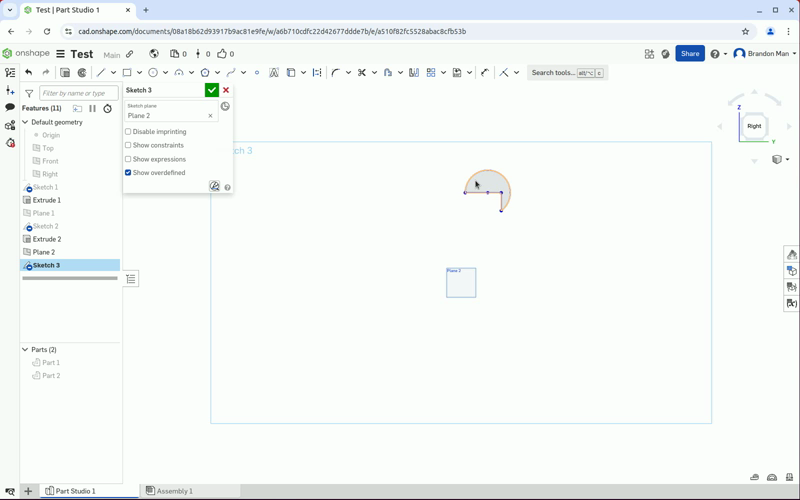
scroll(6)
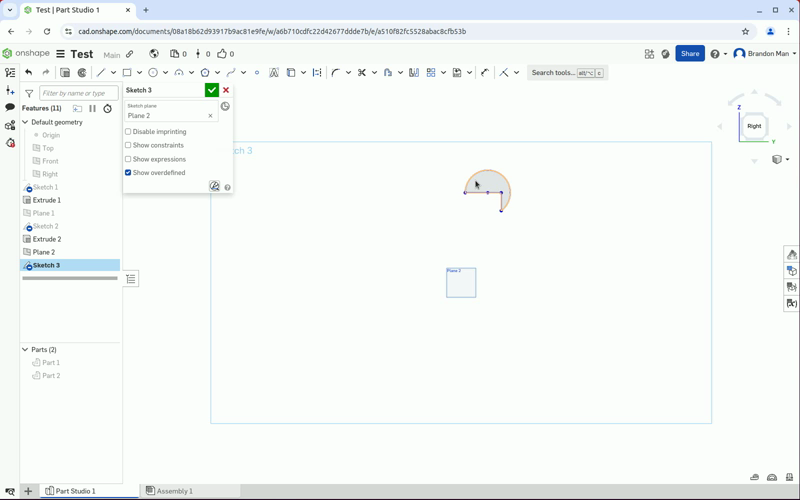
scroll(6)
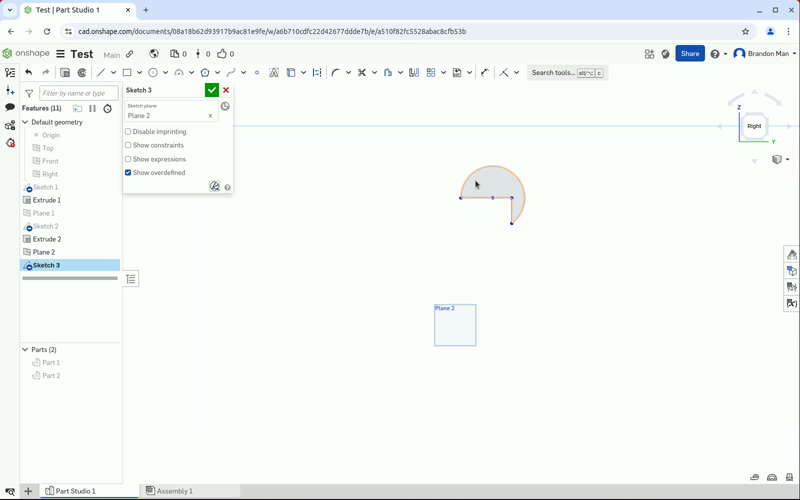
scroll(6)
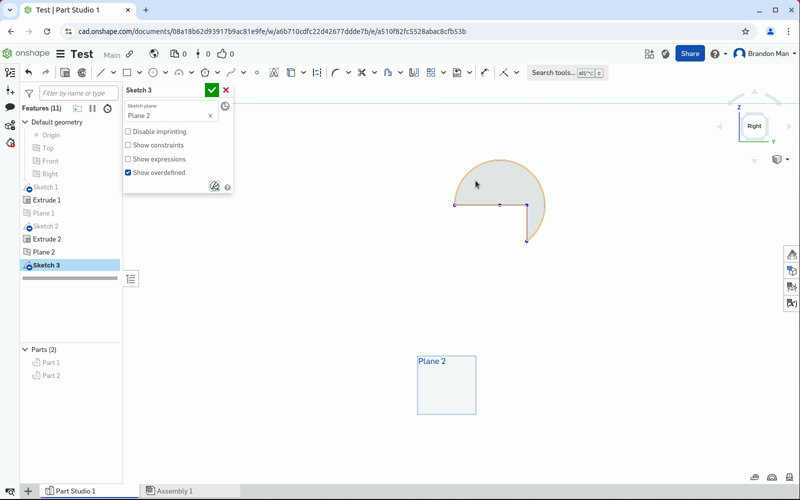
scroll(6)
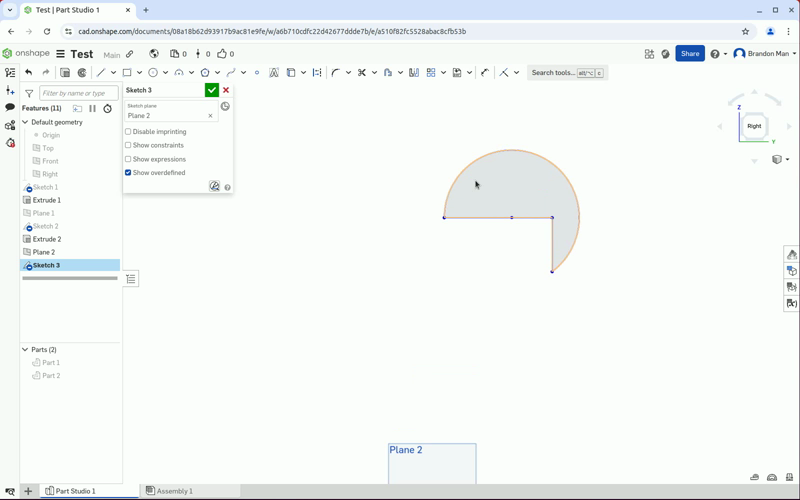
scroll(6)
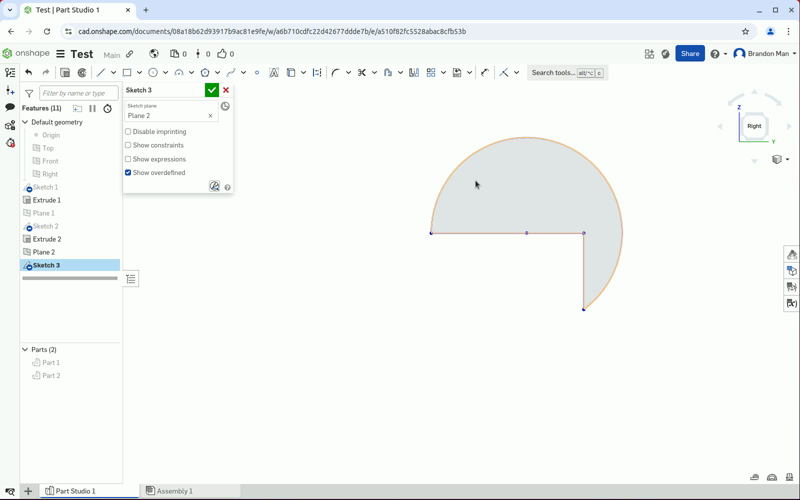
scroll(6)
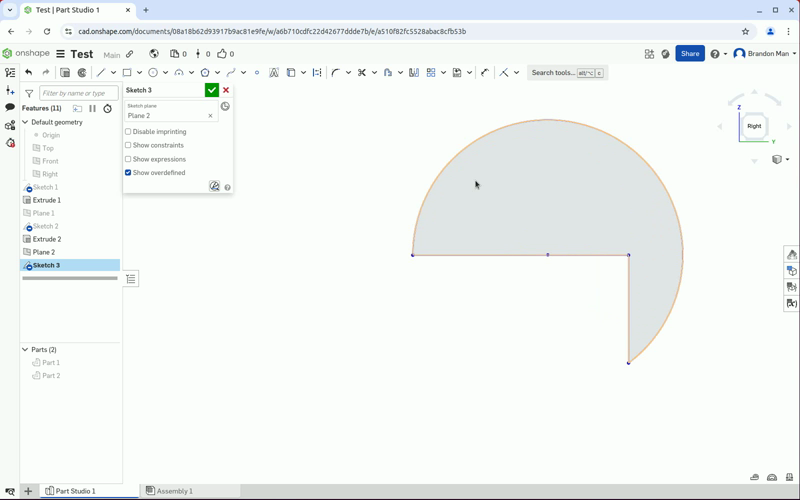
scroll(6)
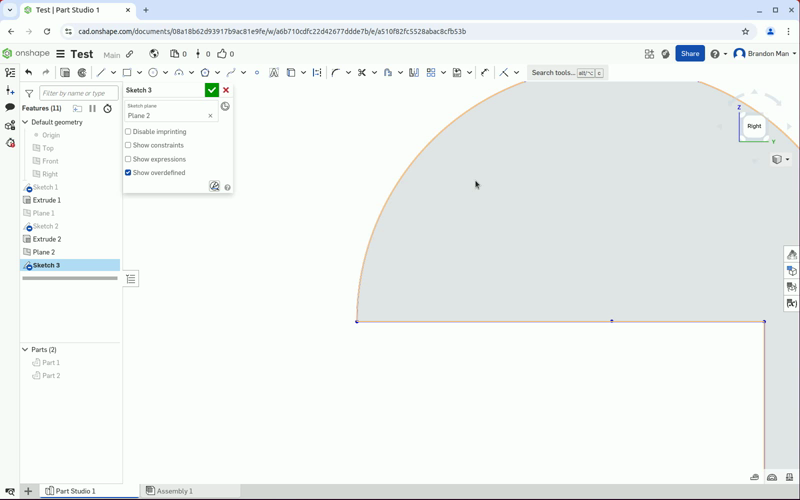
click(475, 180)
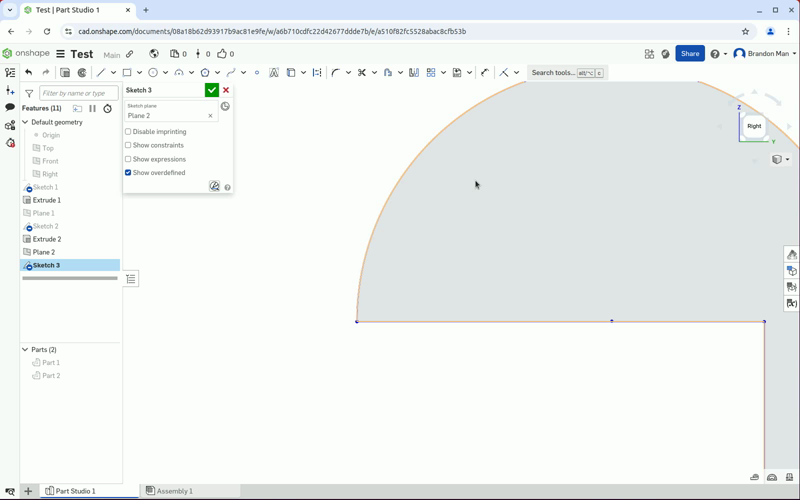
scroll(-6)
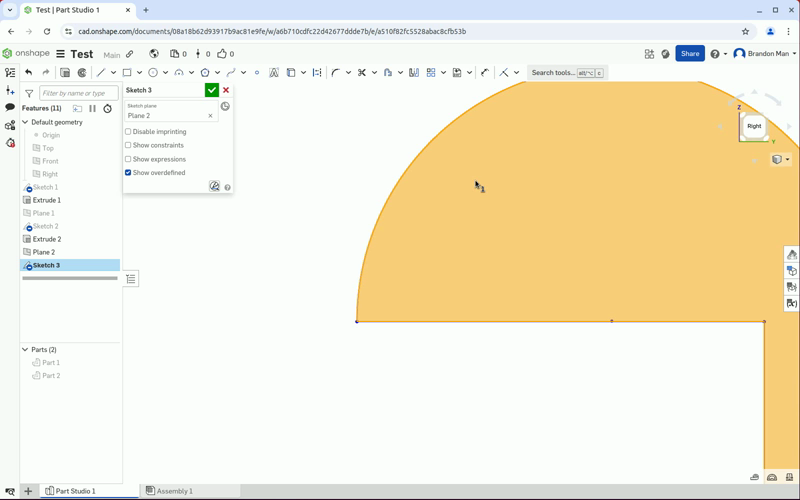
scroll(-6)
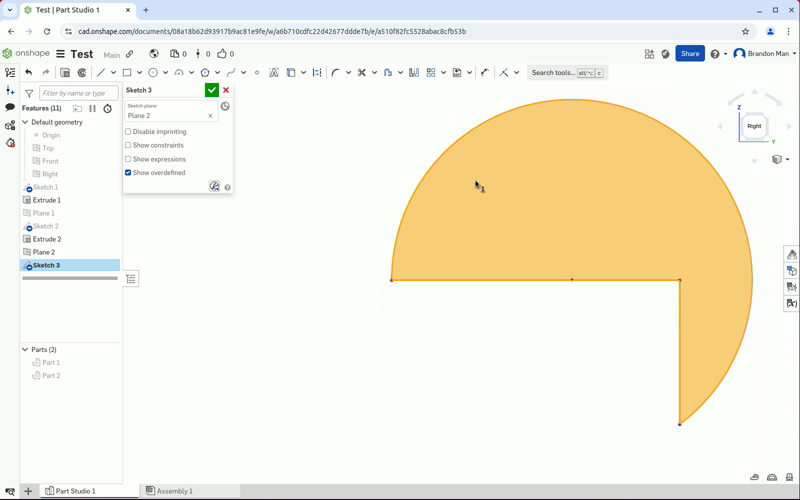
scroll(-6)
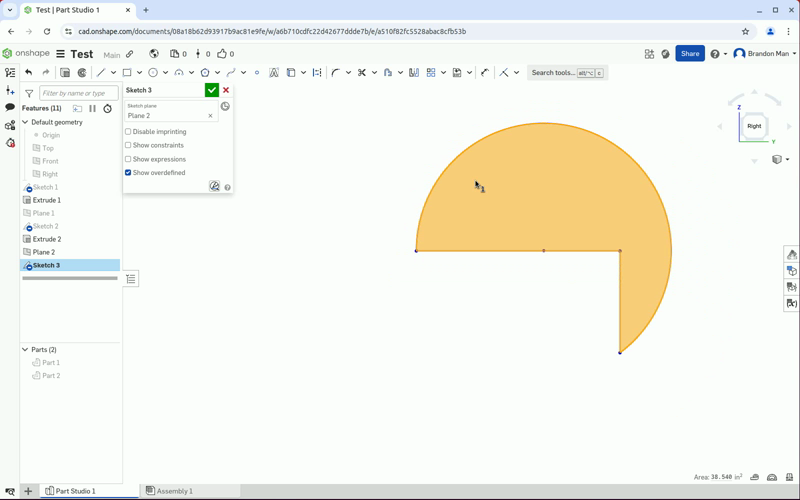
scroll(-6)
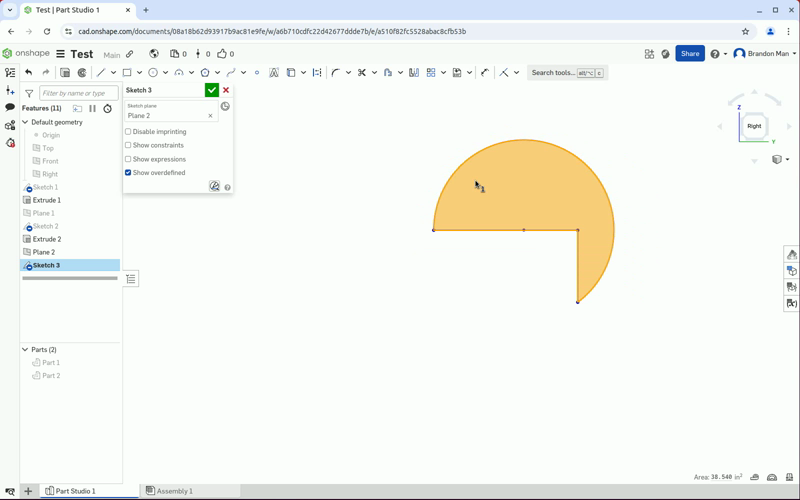
scroll(-6)
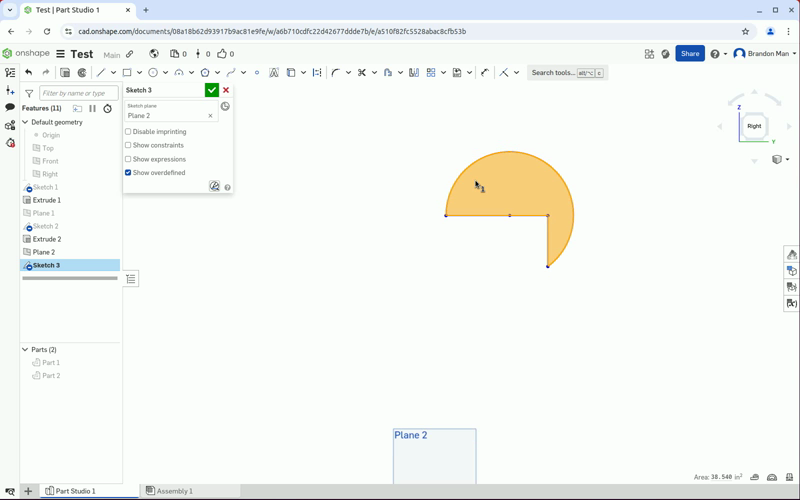
scroll(-6)
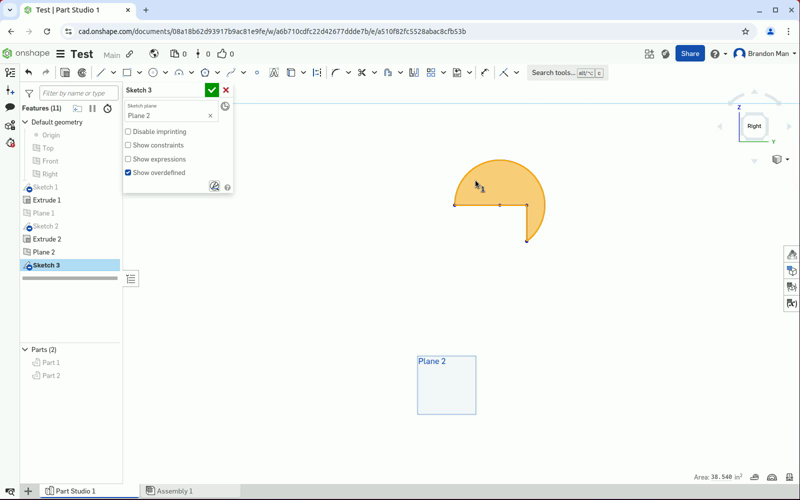
scroll(-6)
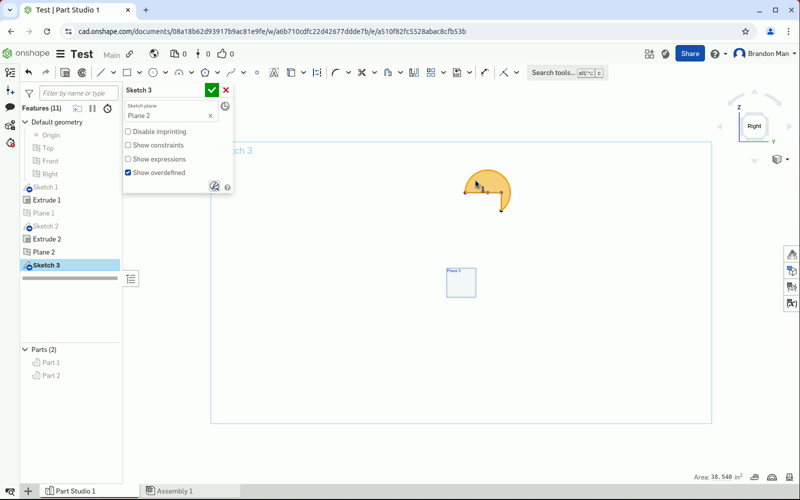
mouse_move(73, 352)
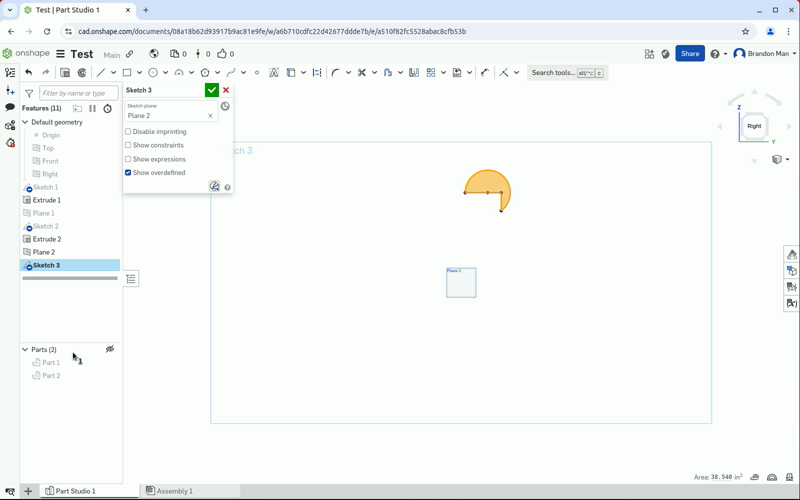
key(shift+y)
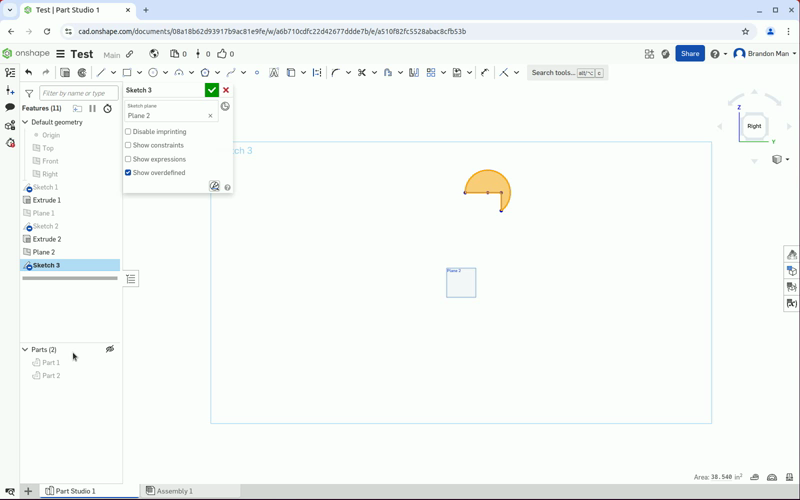
key(shift+e)
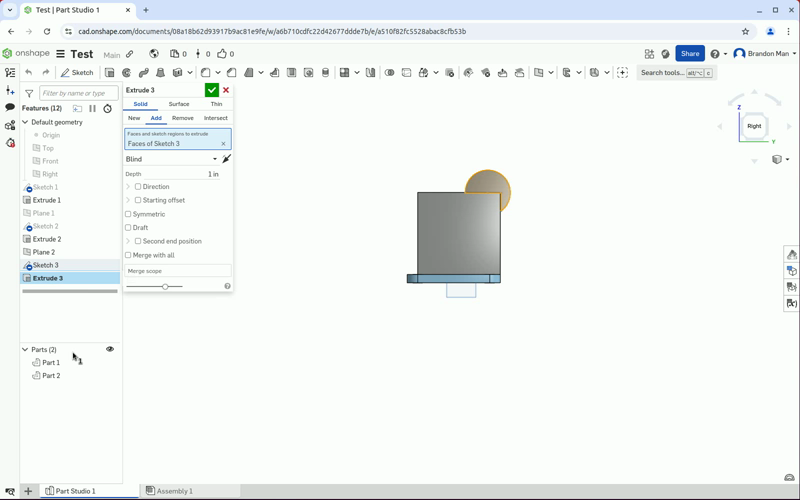
mouse_move(143, 106)
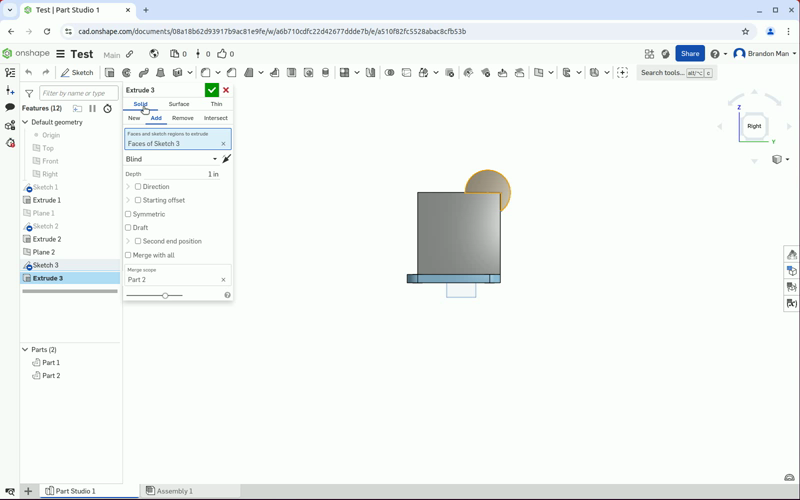
click(143, 106)
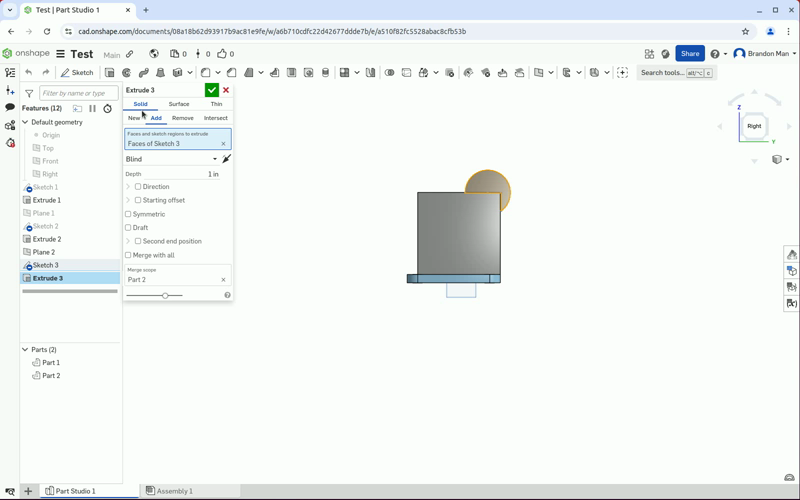
mouse_move(137, 120)
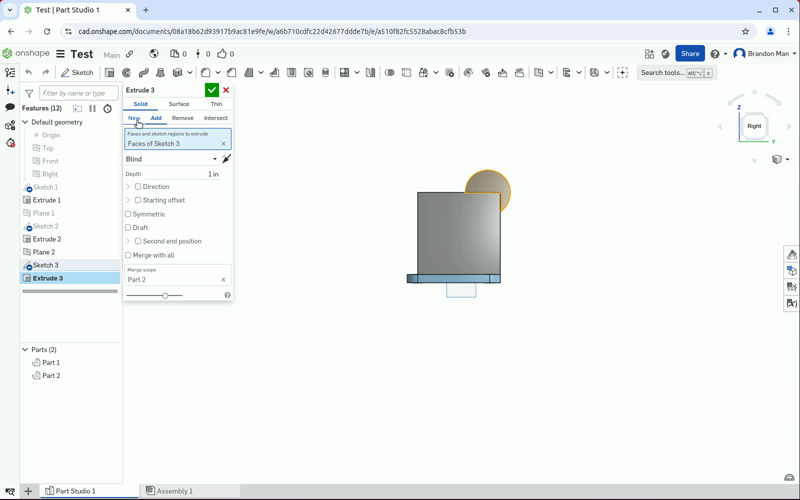
click(137, 120)
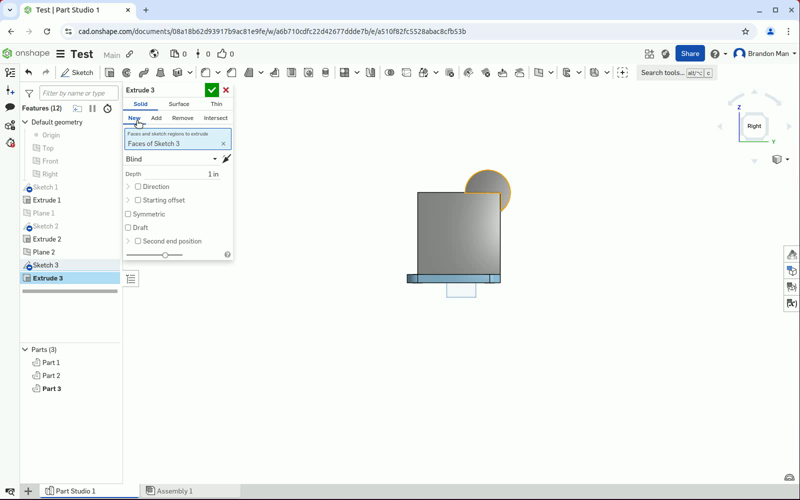
key(tab, 4)
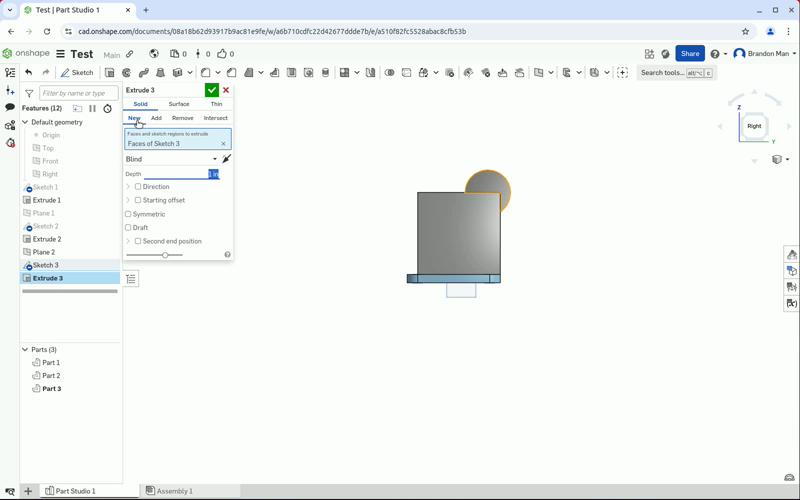
text(3.611)
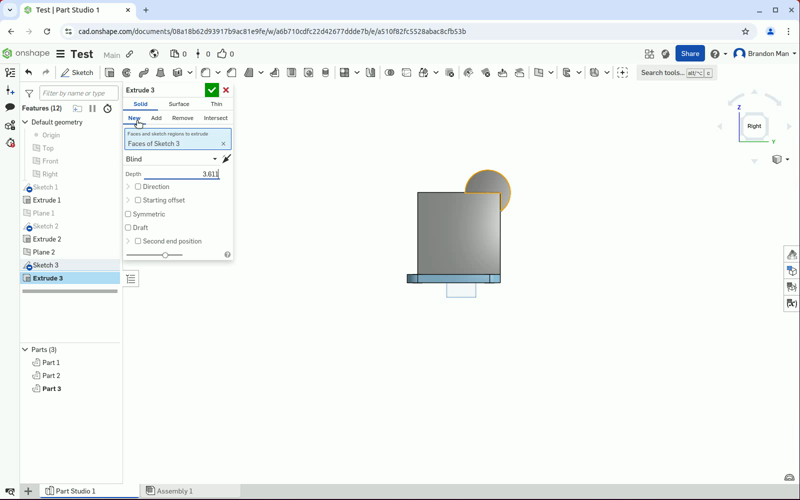
key(enter)
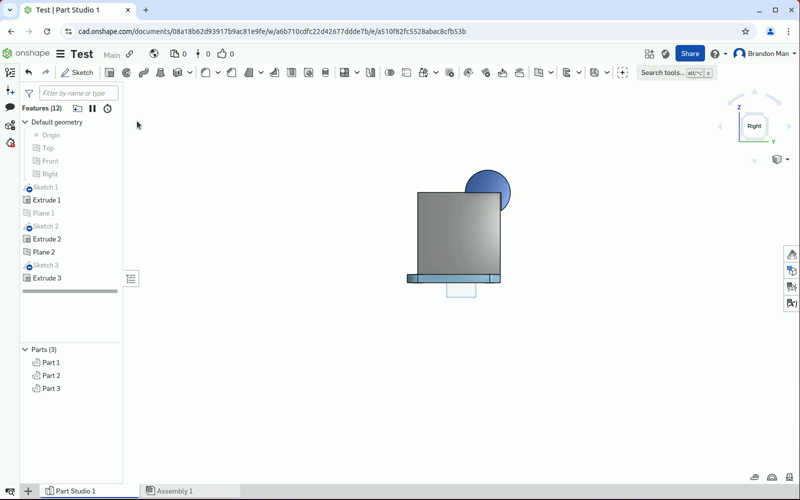
key(shift+h)
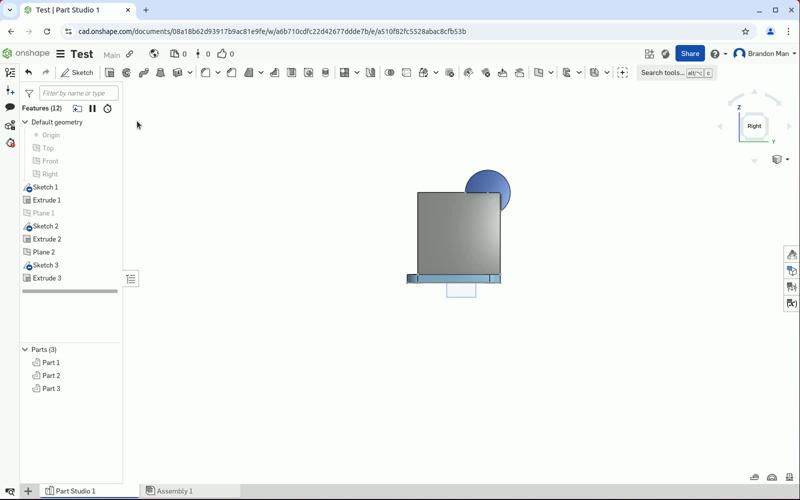
key(shift+h)
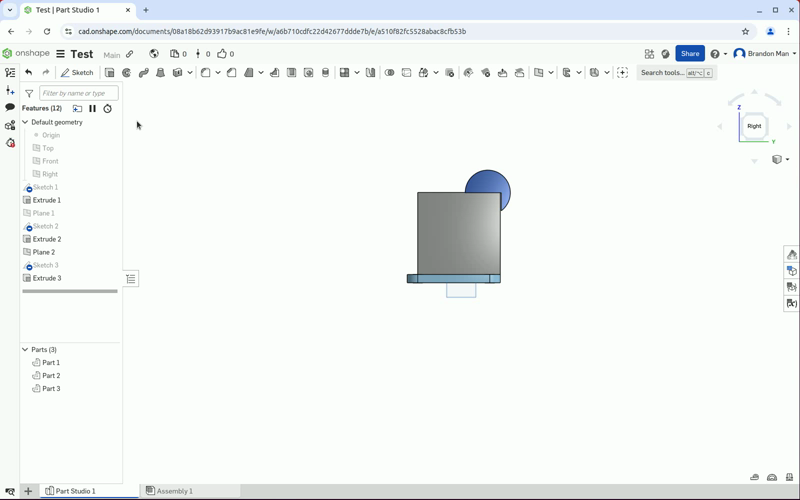
mouse_move(73, 189)
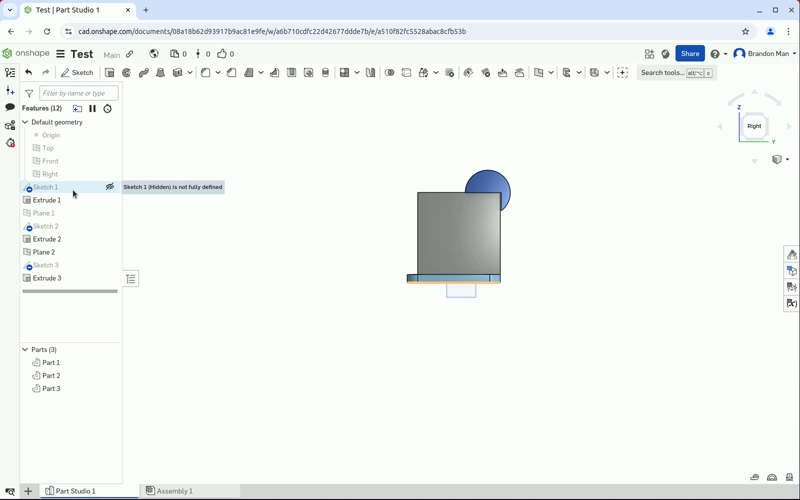
click(73, 189)
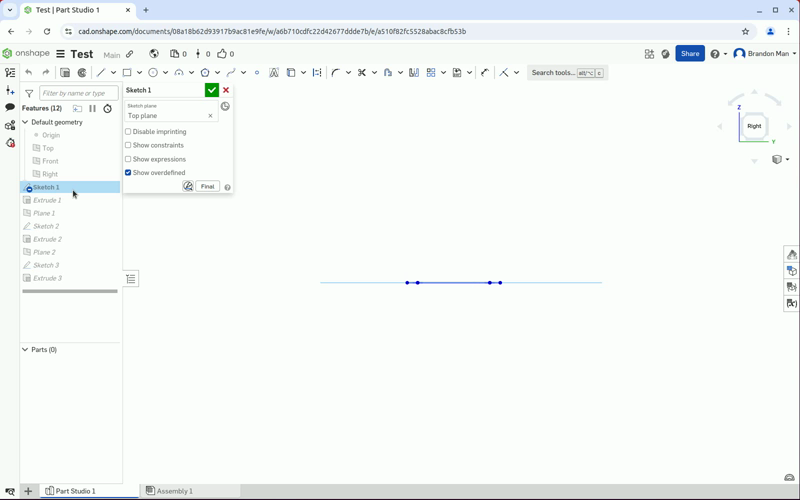
mouse_move(229, 92)
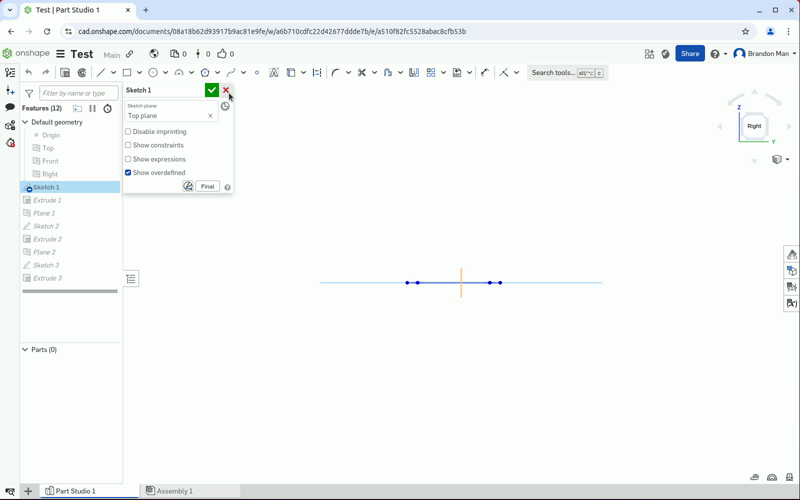
click(229, 92)
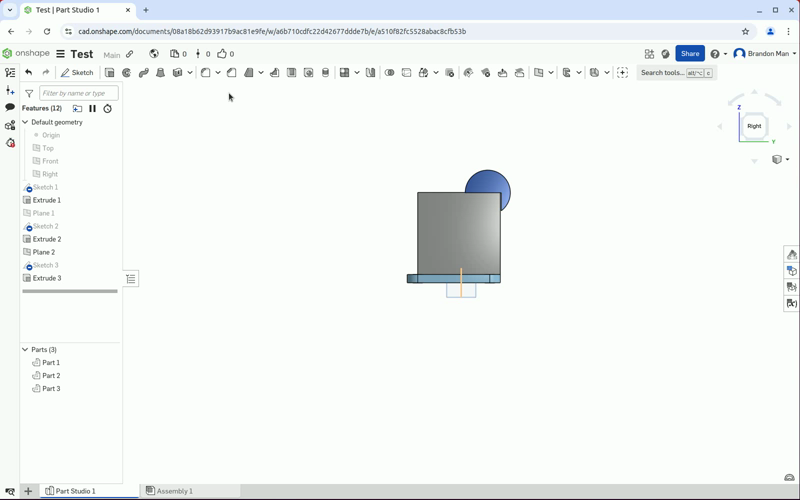
key(shift+s)
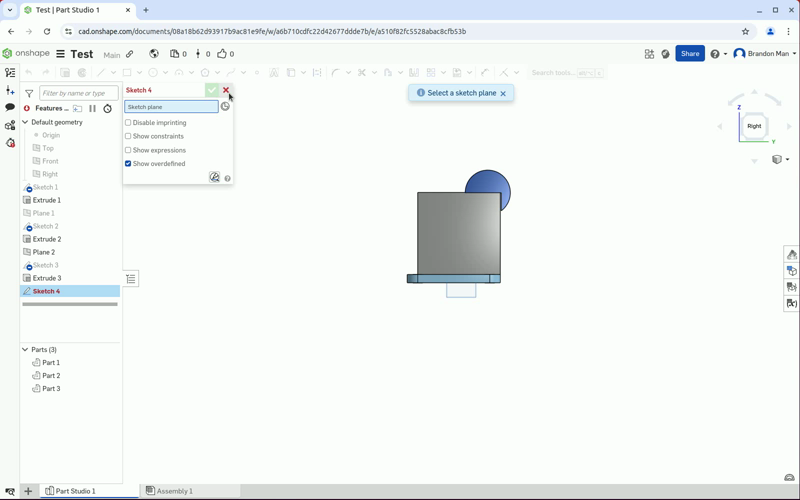
mouse_move(73, 254)
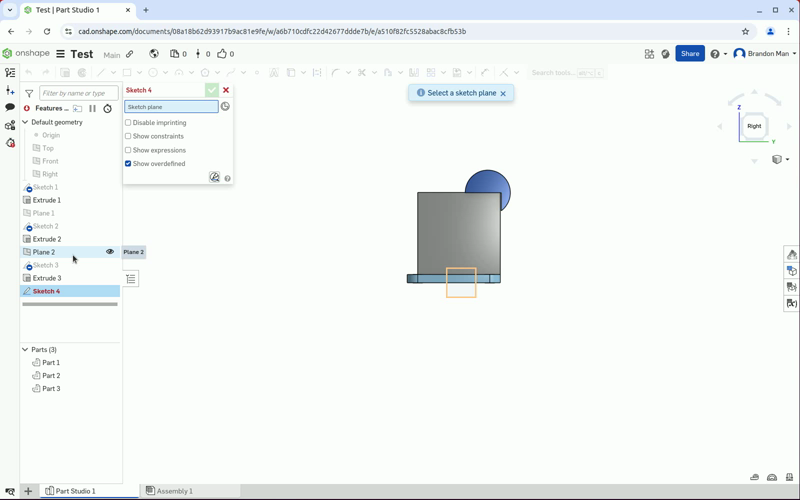
click(73, 254)
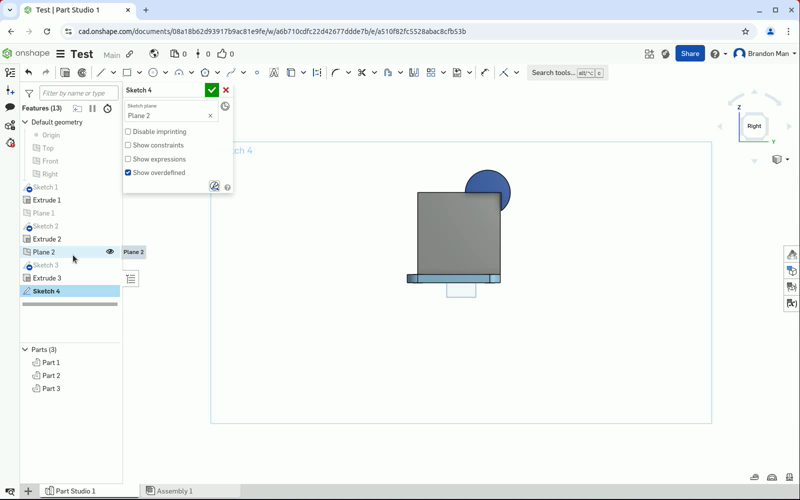
mouse_move(73, 352)
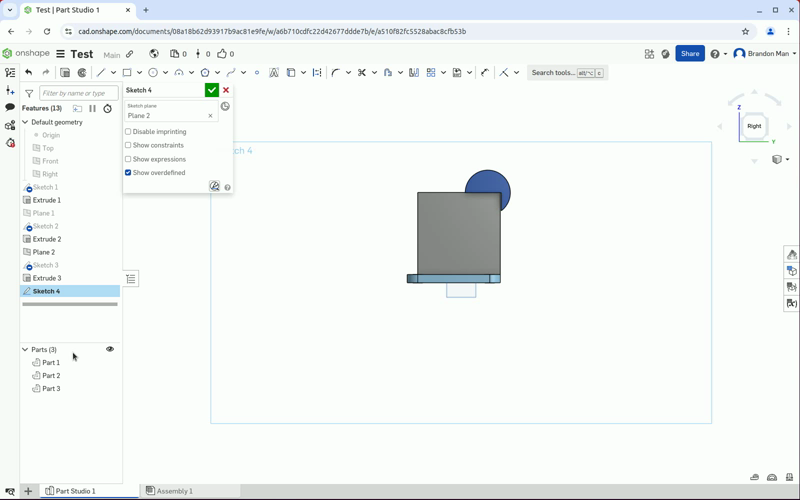
key(y)
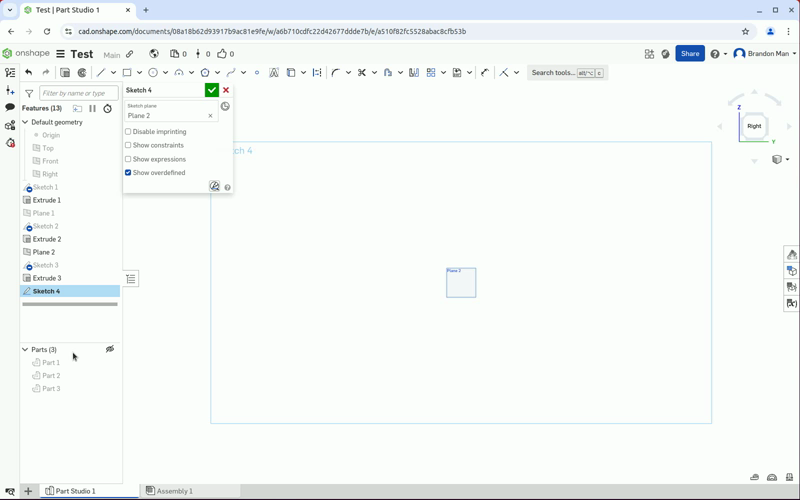
key(a)
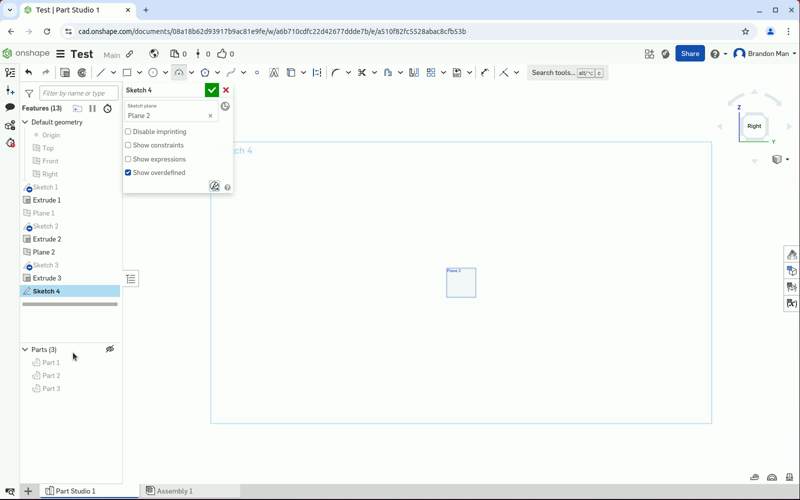
key_down(shift)
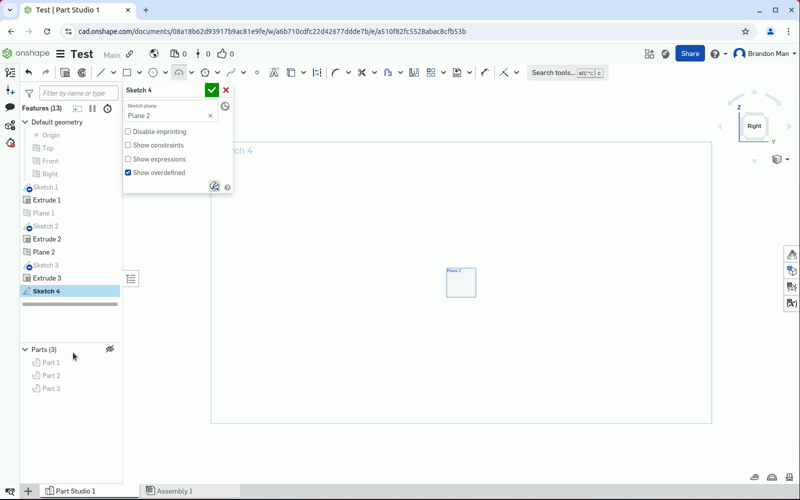
mouse_move(465, 192)
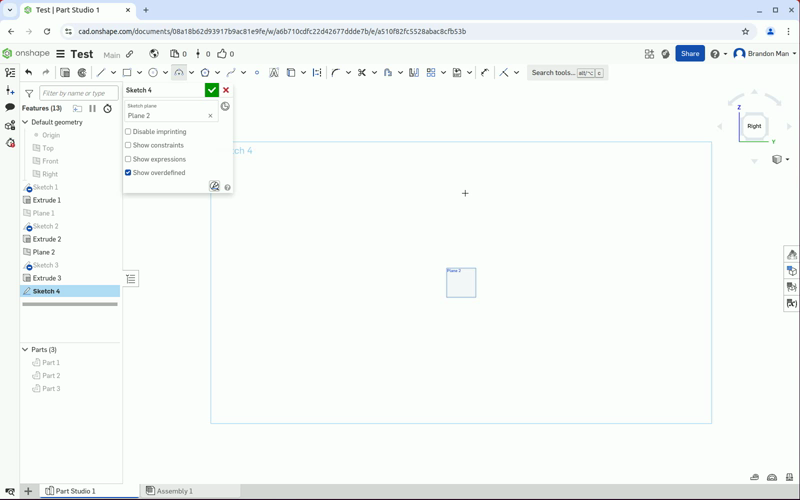
click(465, 192)
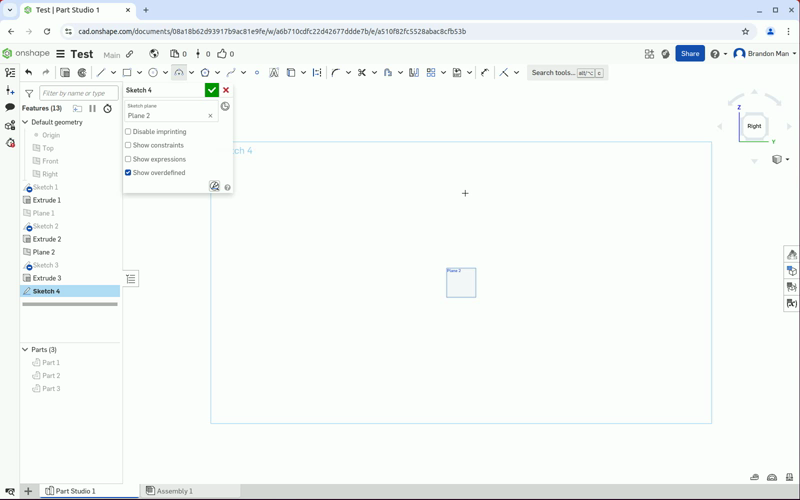
key_up(shift)
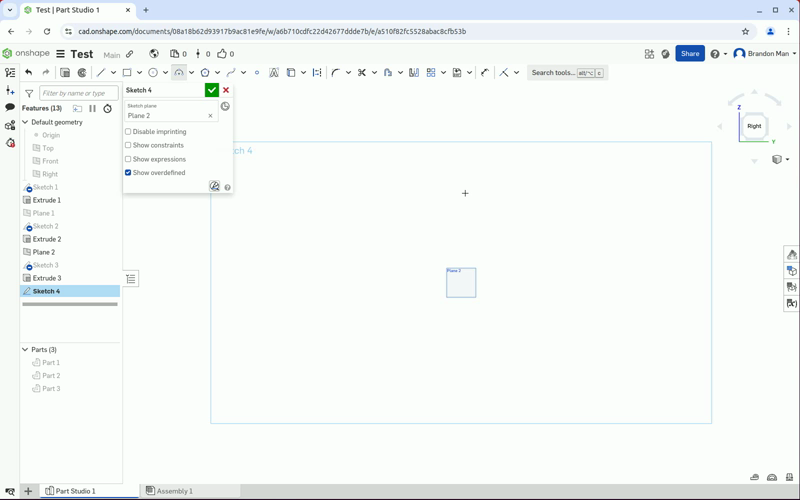
key_down(shift)
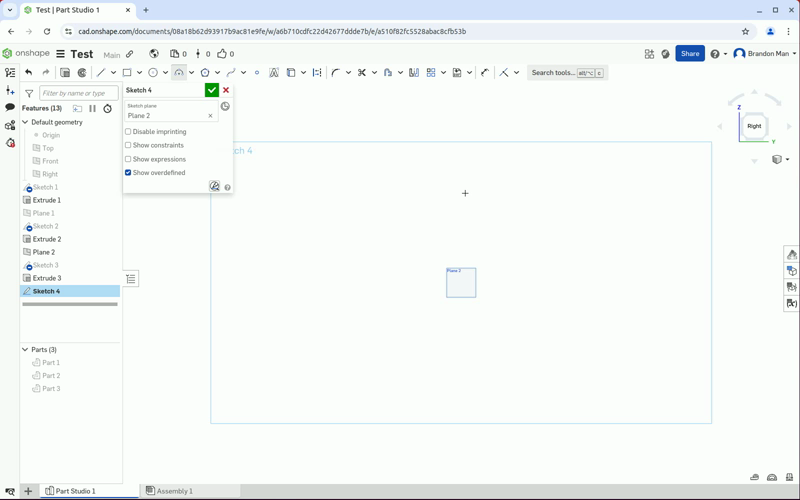
mouse_move(501, 210)
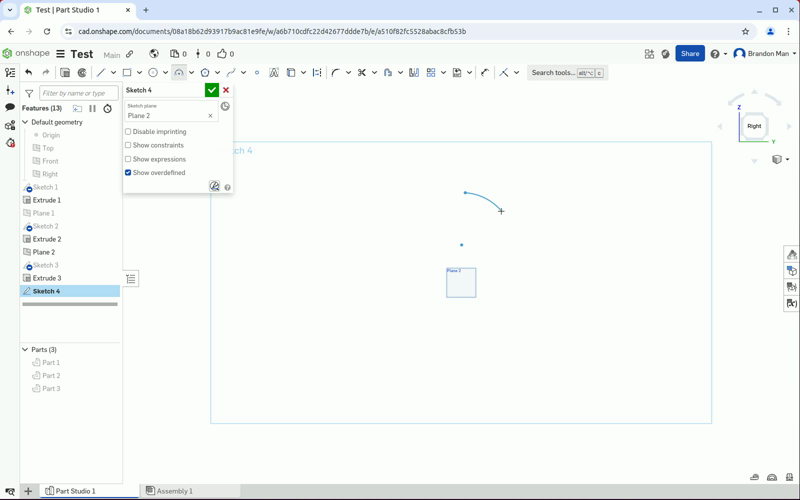
click(501, 210)
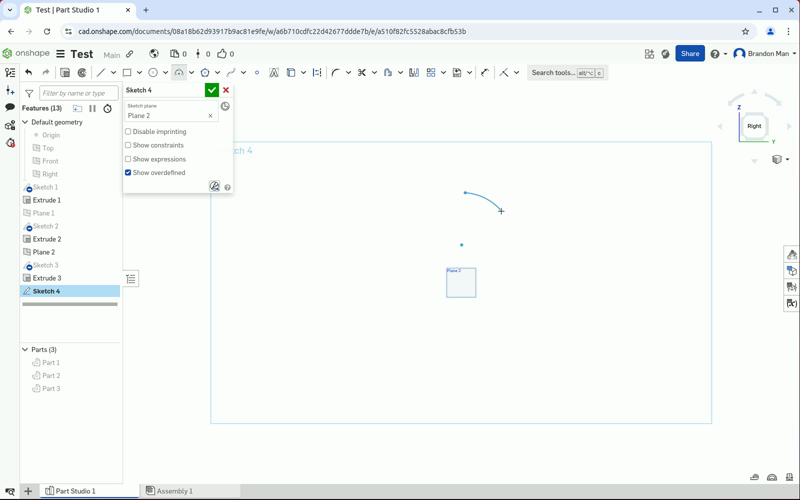
mouse_move(477, 212)
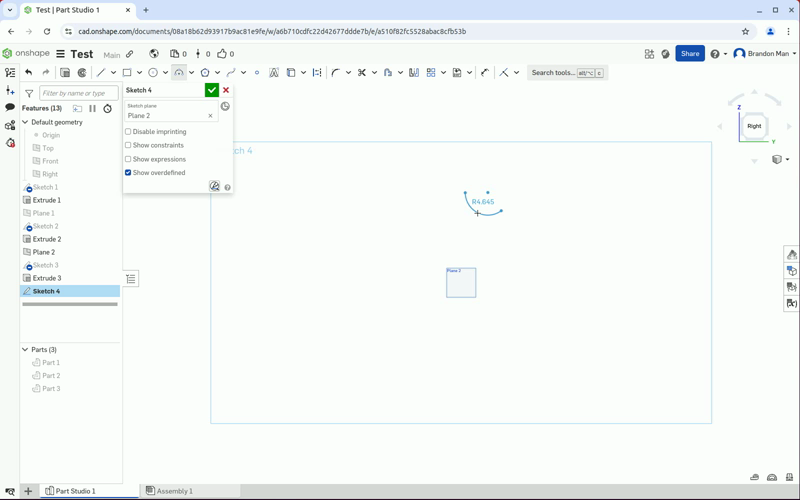
click(477, 212)
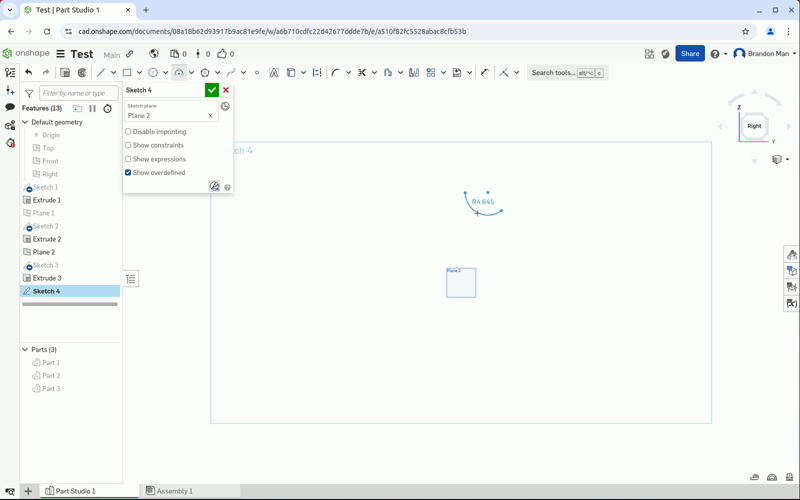
key_up(shift)
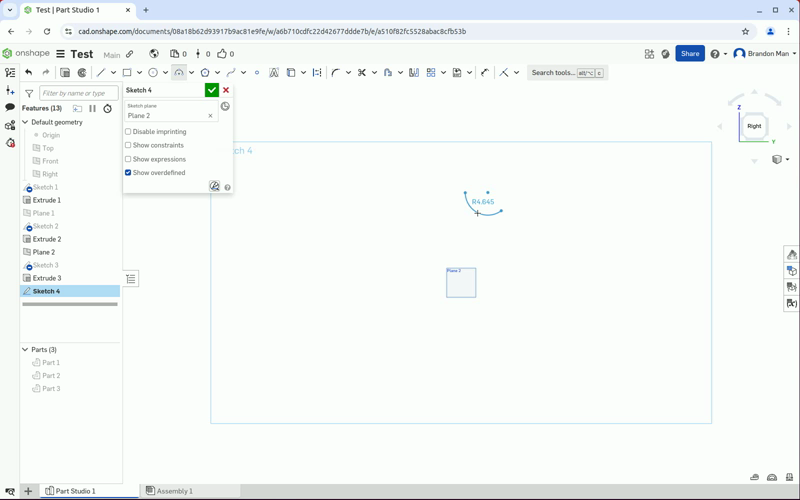
key(esc)
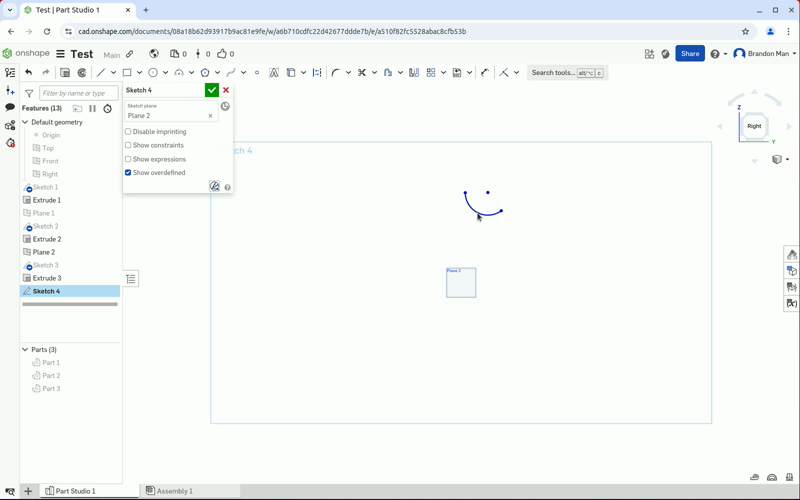
key(l)
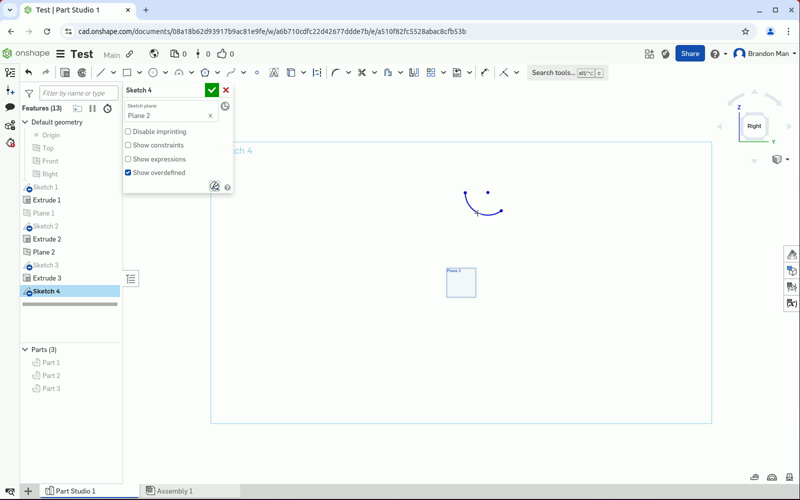
mouse_move(501, 210)
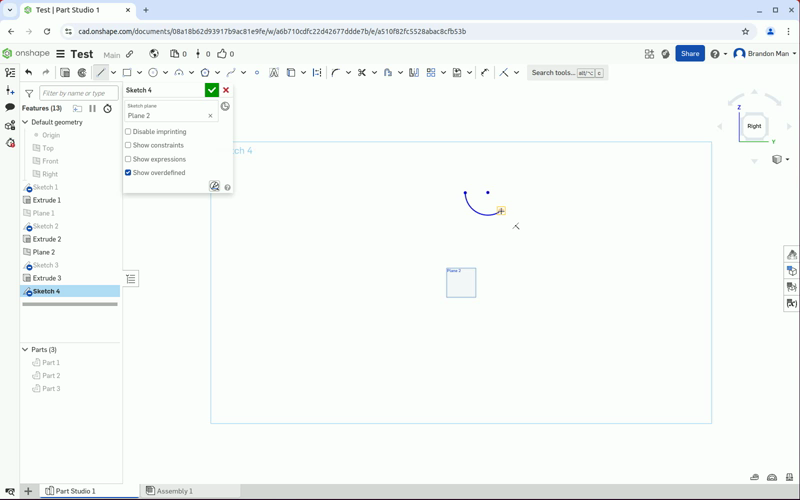
click(501, 210)
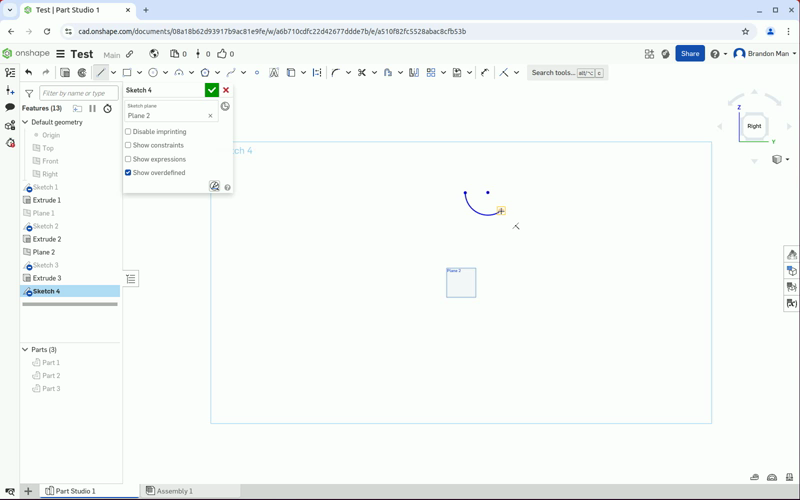
key_down(shift)
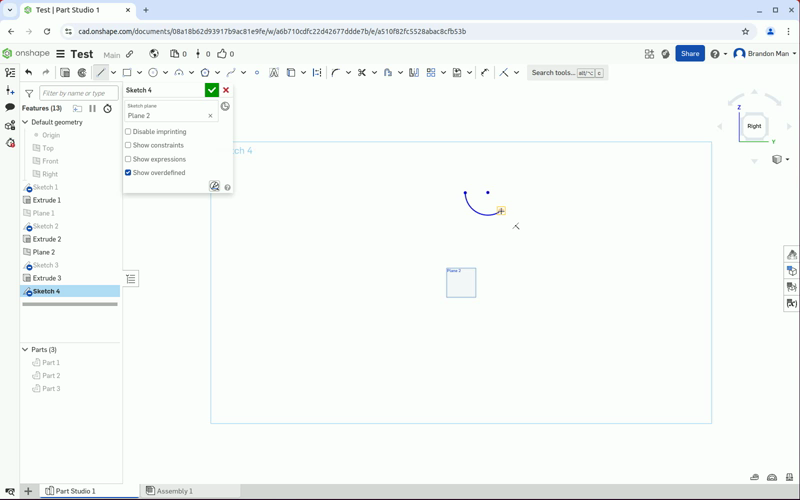
mouse_move(531, 210)
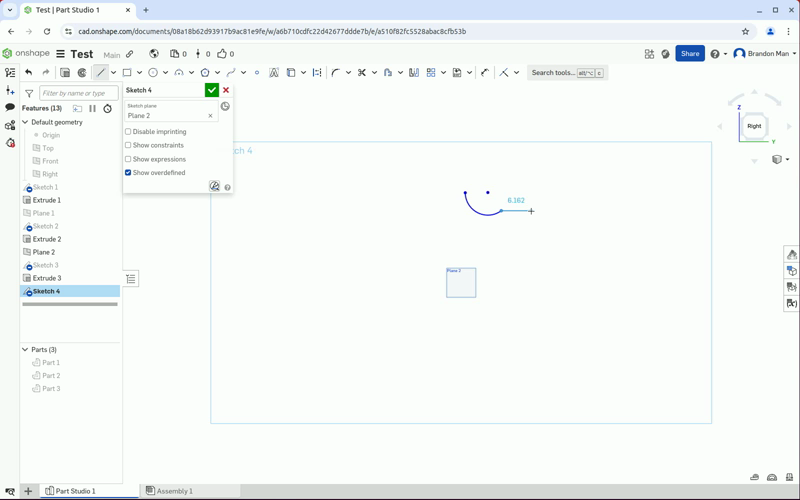
mouse_move(501, 192)
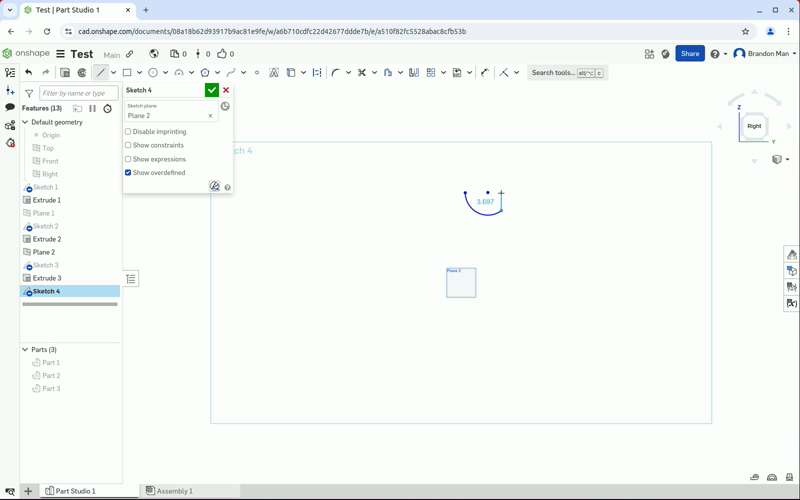
click(501, 192)
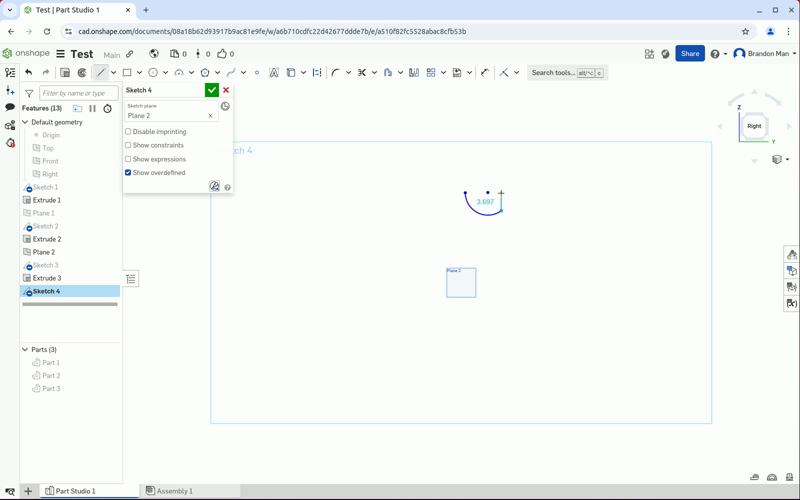
key_up(shift)
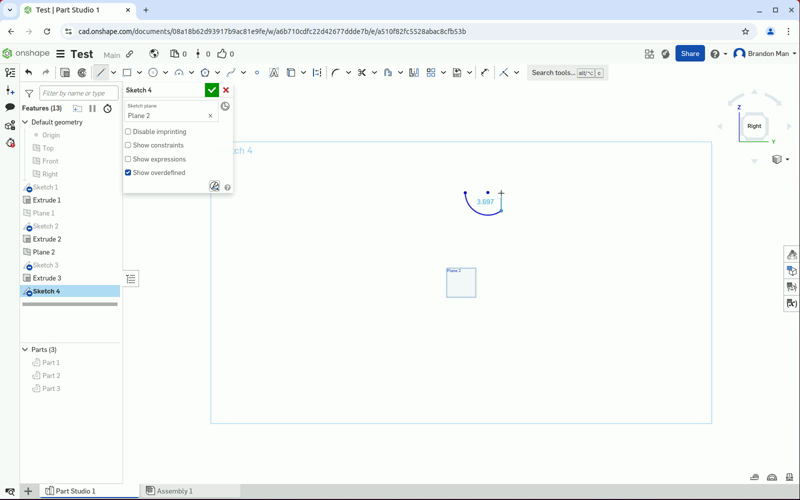
mouse_move(531, 192)
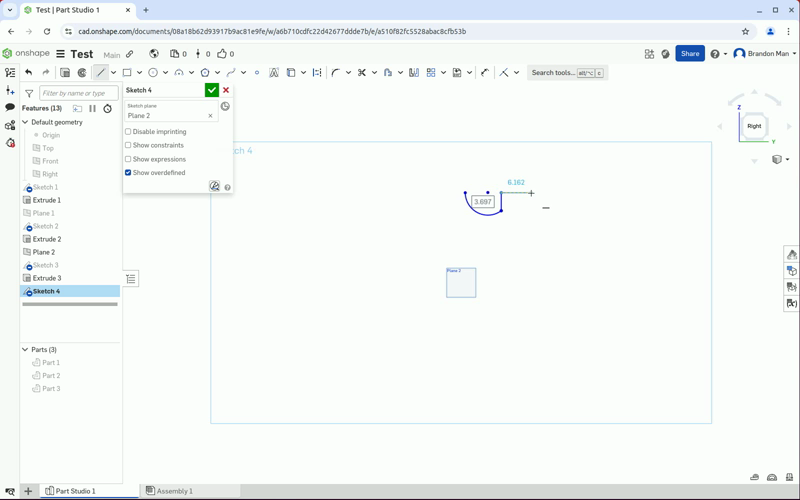
key_down(shift)
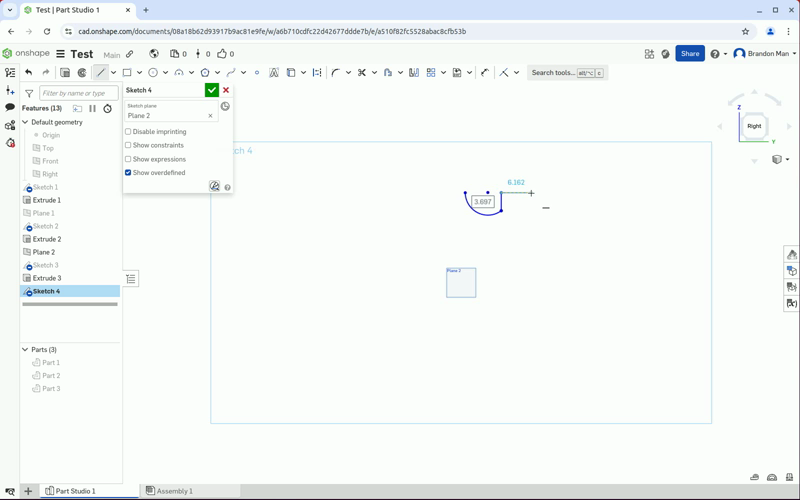
mouse_move(465, 192)
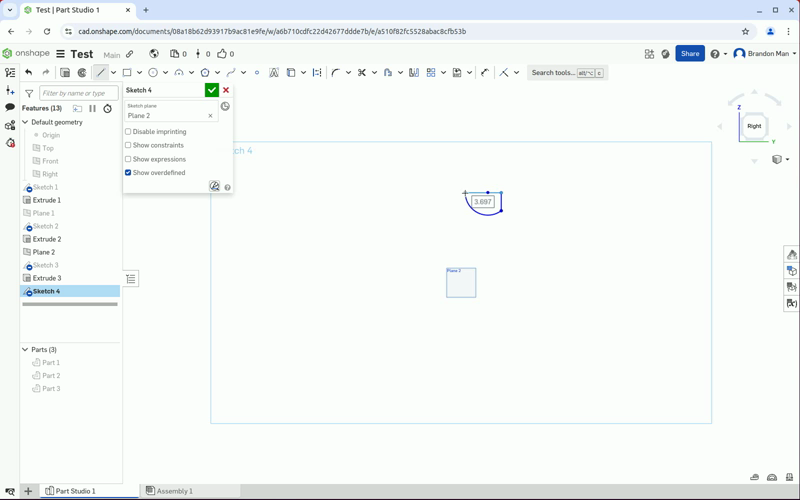
key_up(shift)
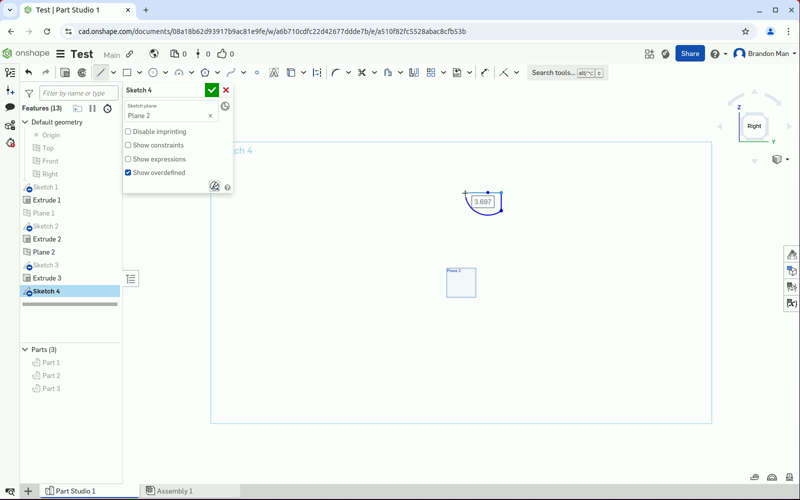
click(465, 192)
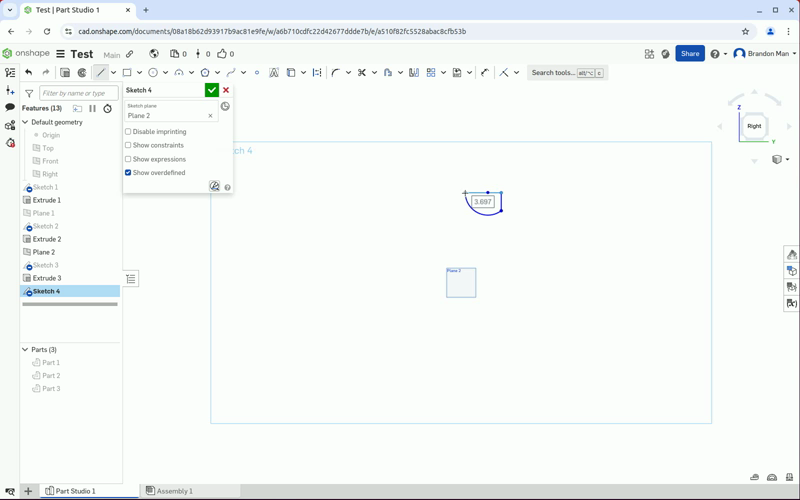
key(esc)
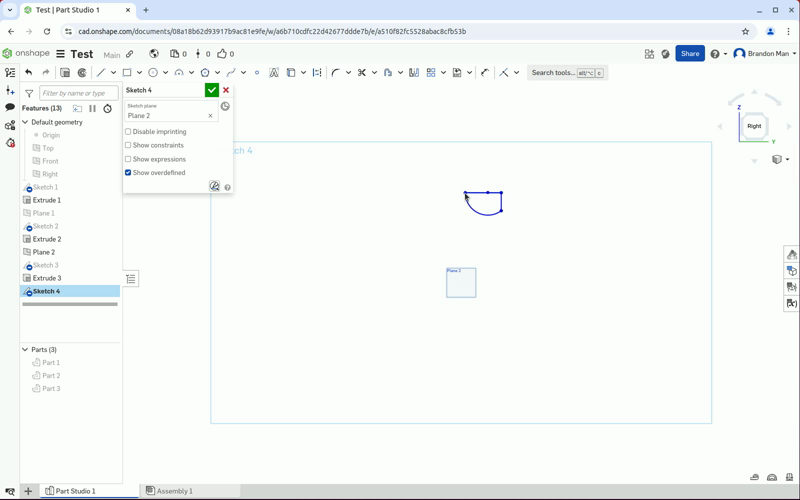
mouse_move(495, 194)
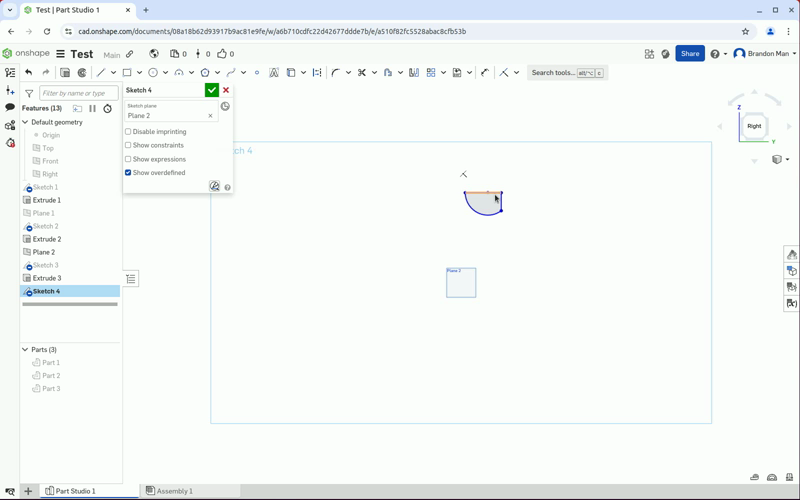
scroll(6)
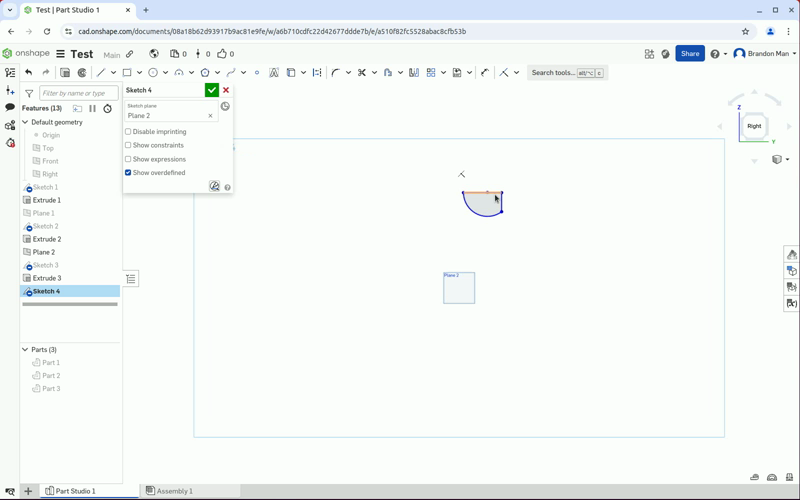
scroll(6)
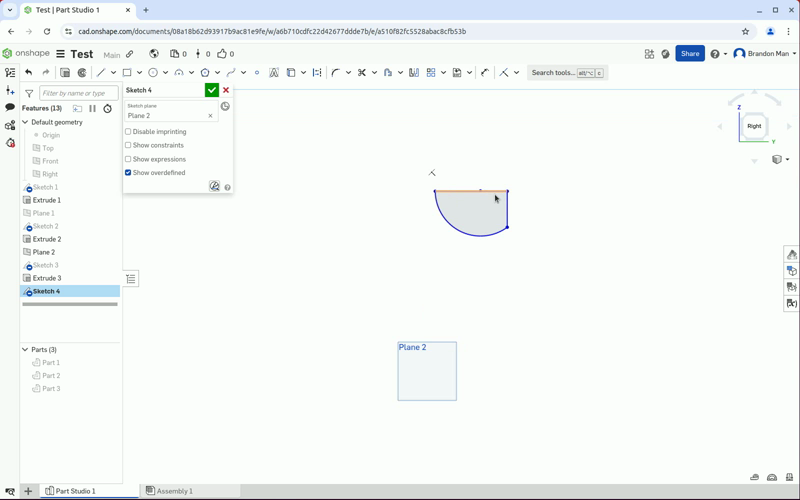
scroll(6)
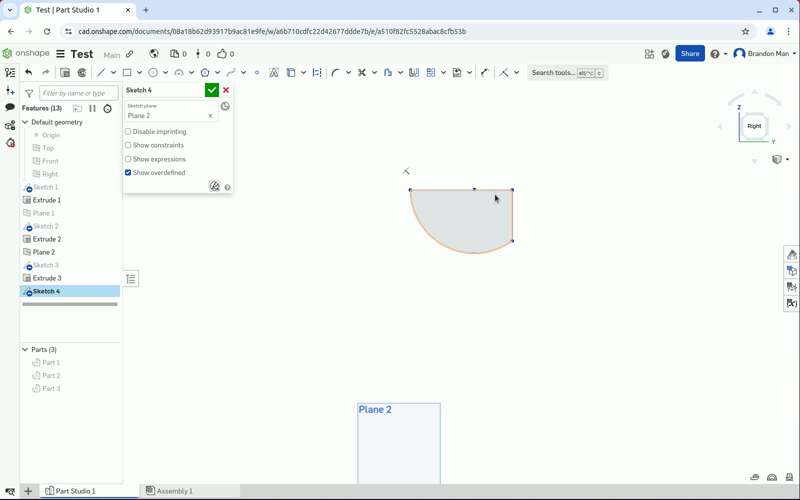
scroll(6)
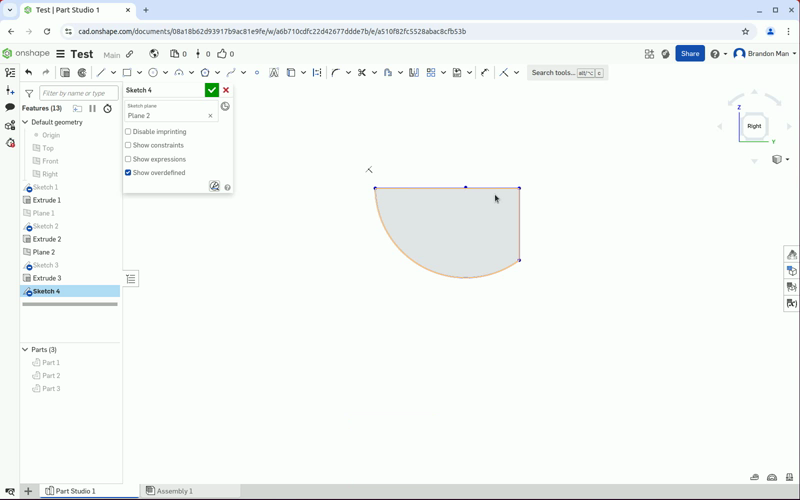
scroll(6)
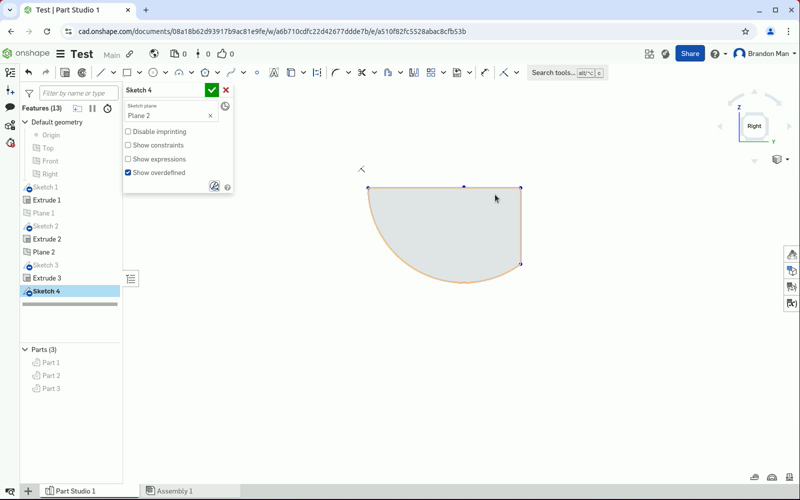
scroll(6)
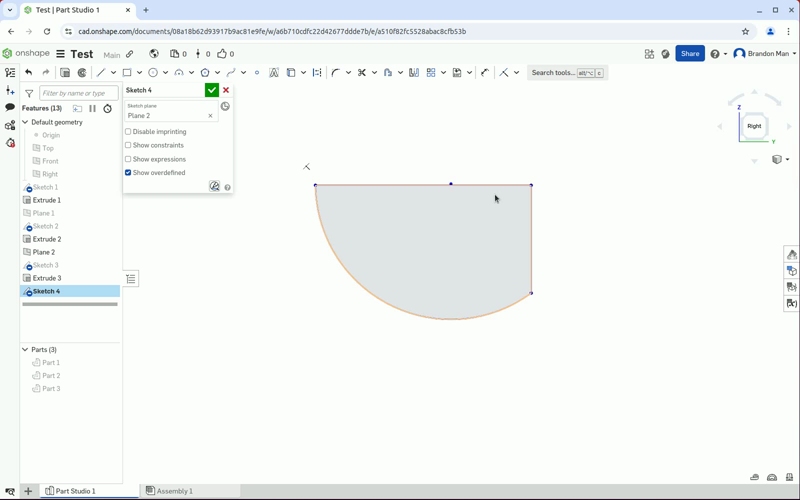
scroll(6)
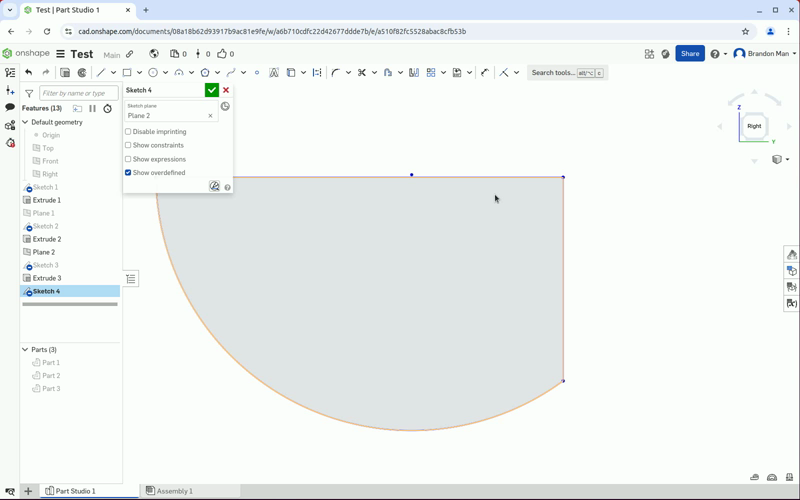
click(495, 194)
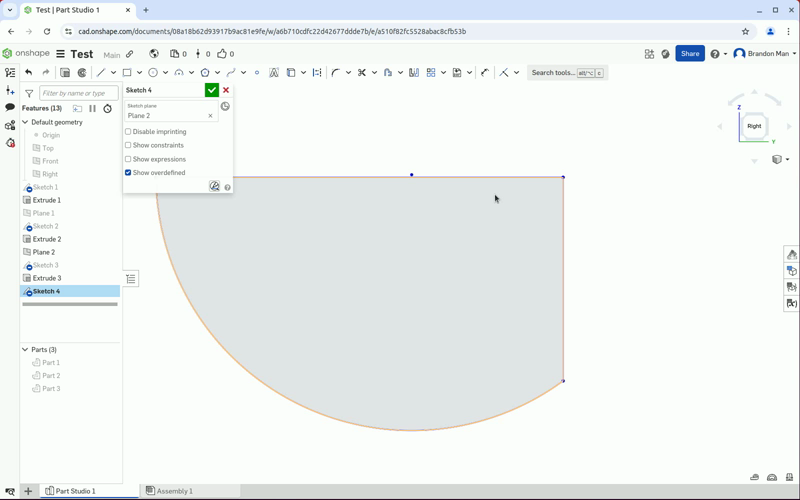
scroll(-6)
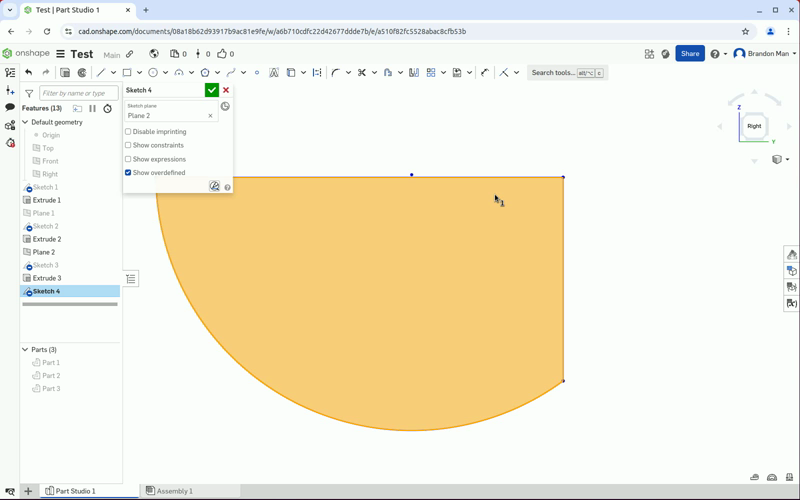
scroll(-6)
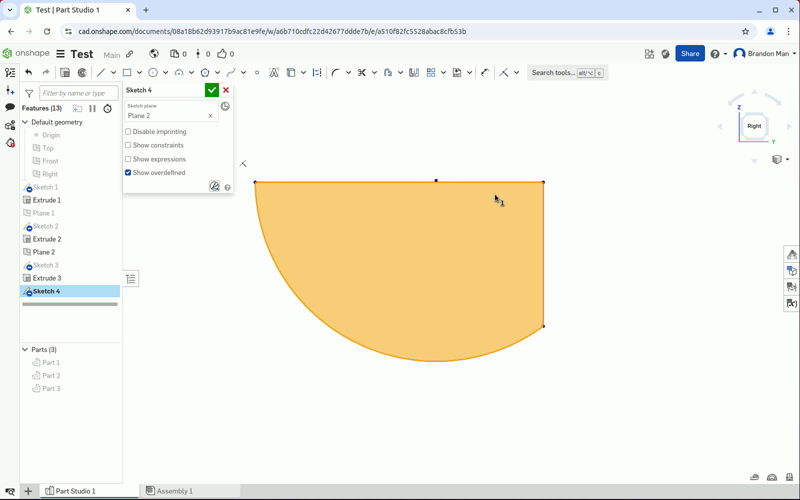
scroll(-6)
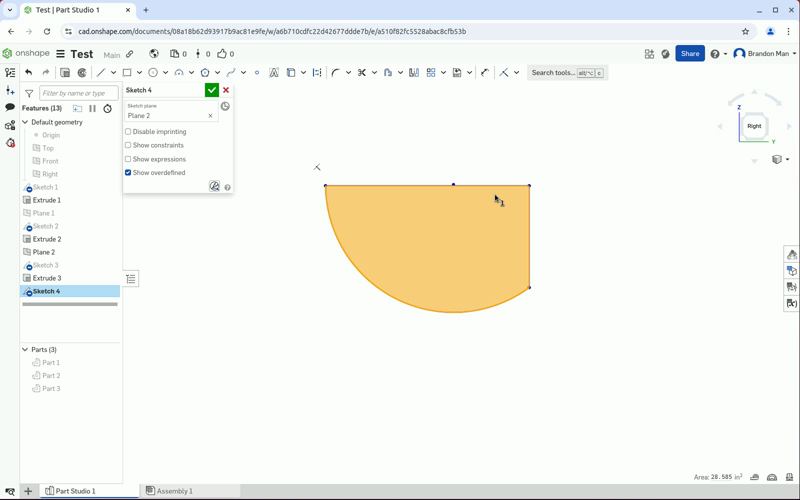
scroll(-6)
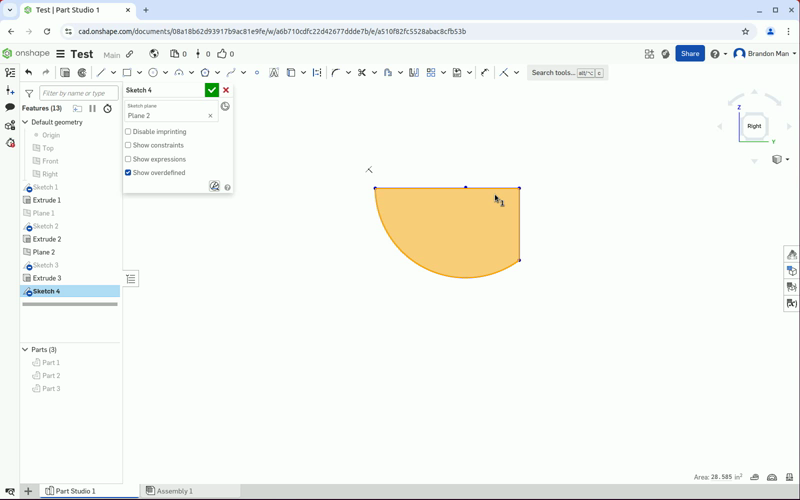
scroll(-6)
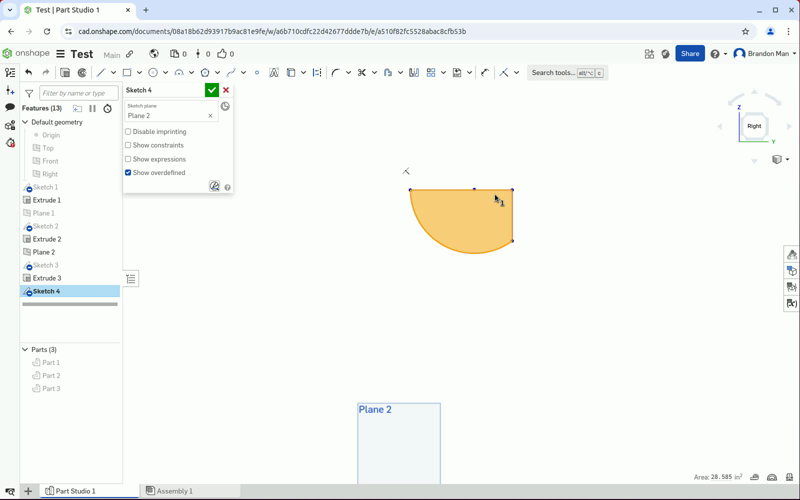
scroll(-6)
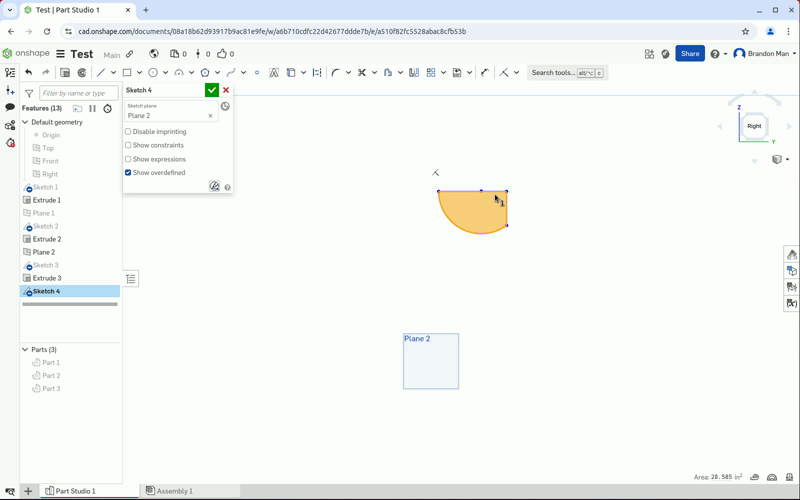
scroll(-6)
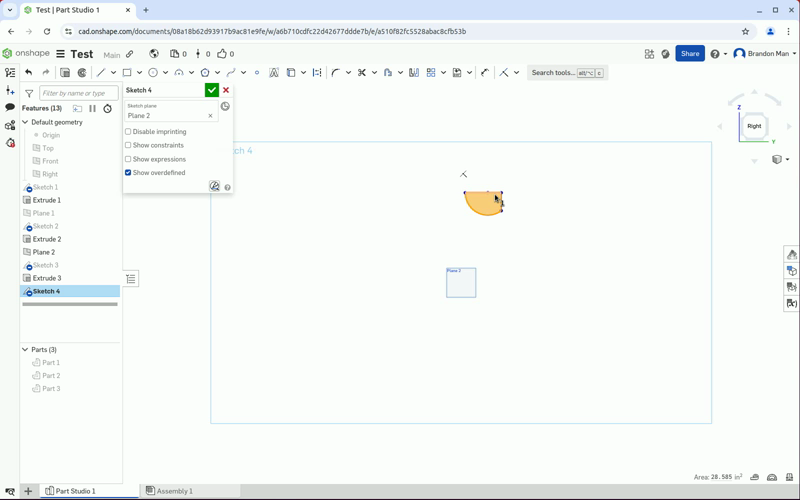
mouse_move(73, 352)
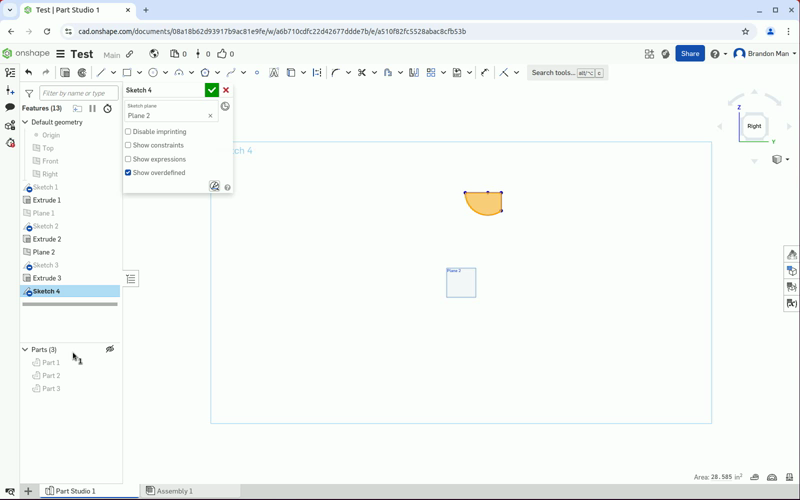
key(shift+y)
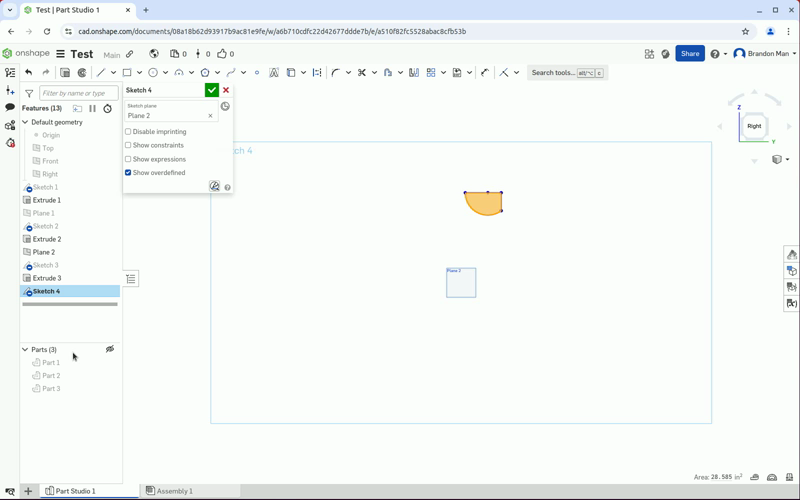
key(shift+e)
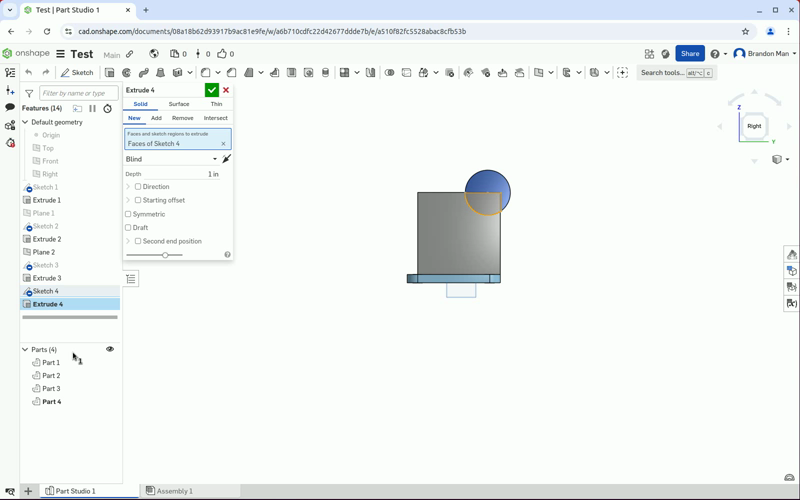
mouse_move(143, 106)
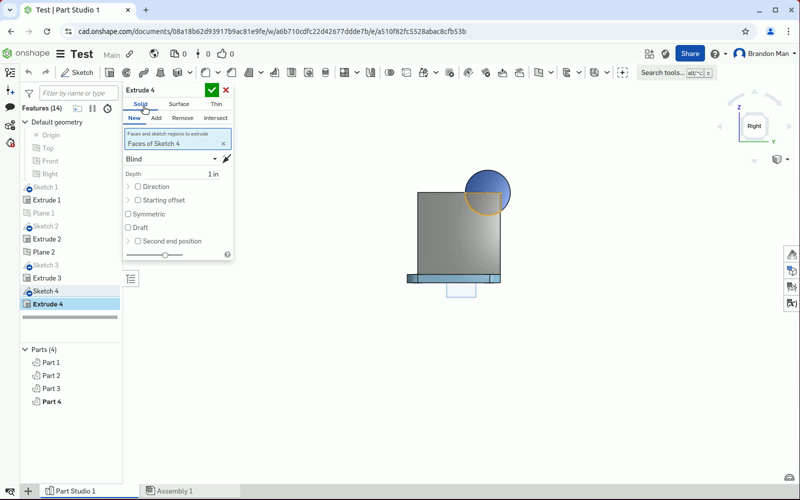
click(143, 106)
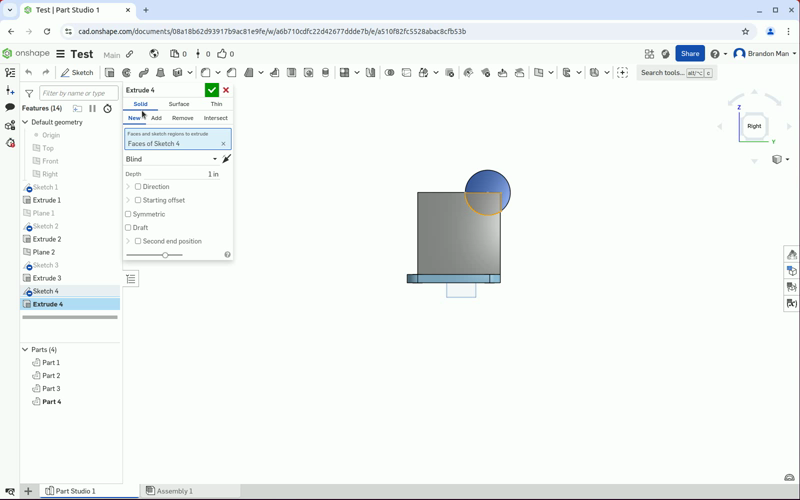
mouse_move(137, 120)
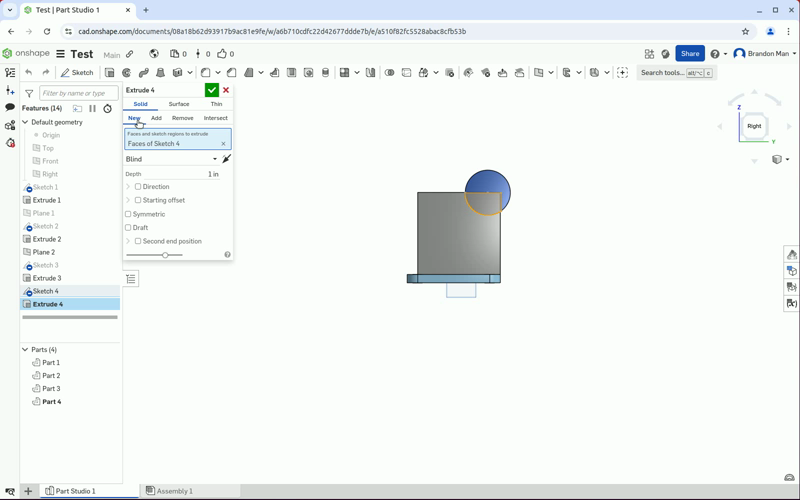
click(137, 120)
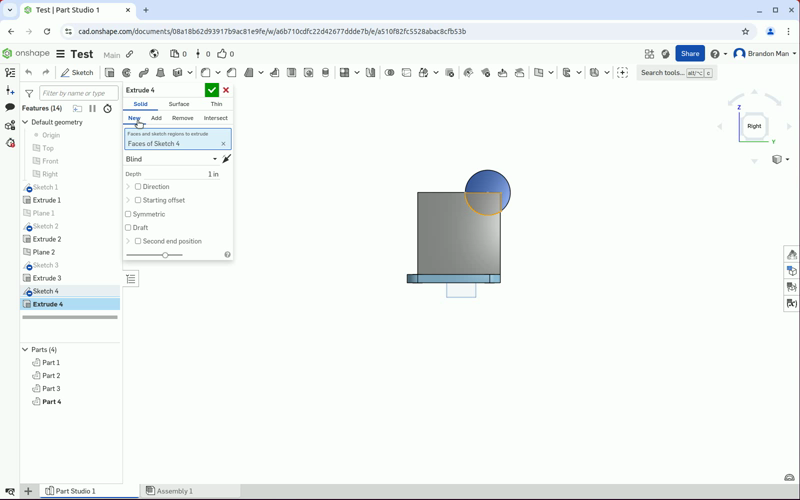
key(tab, 4)
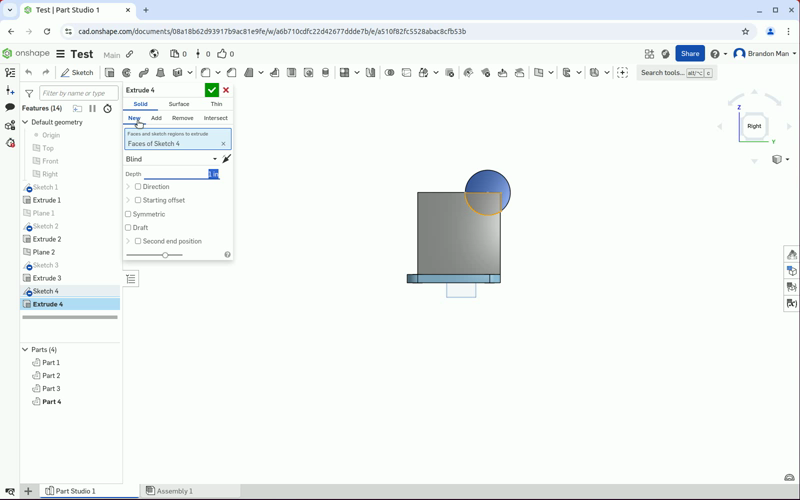
text(3.611)
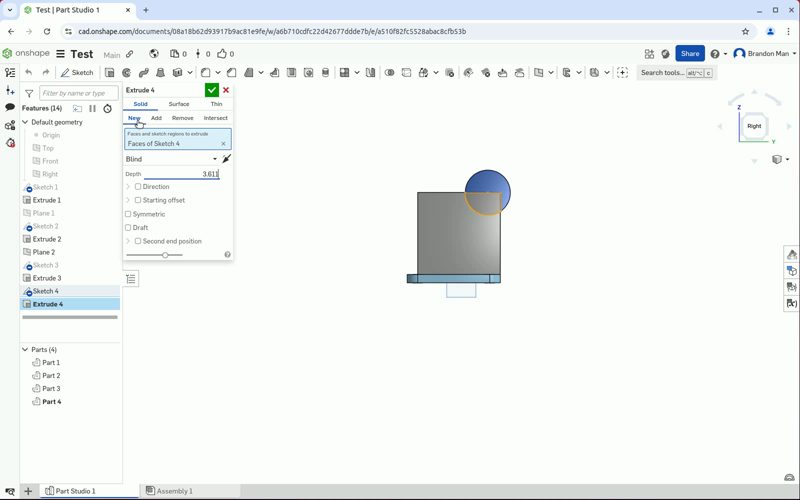
key(enter)
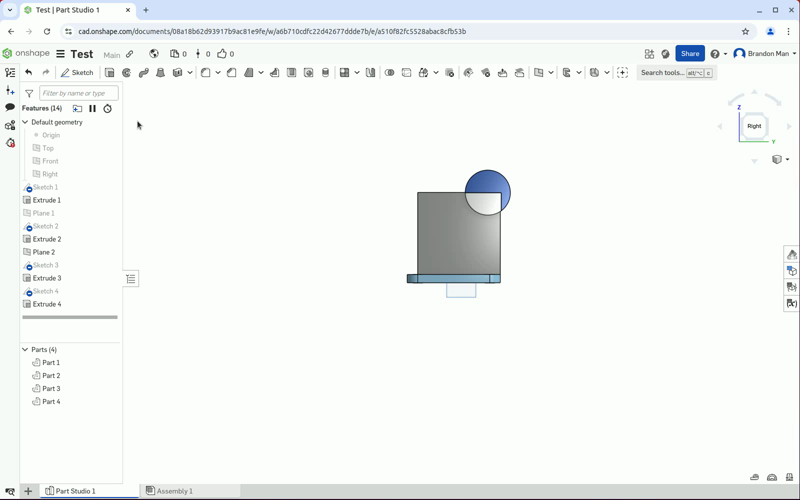
key(shift+h)
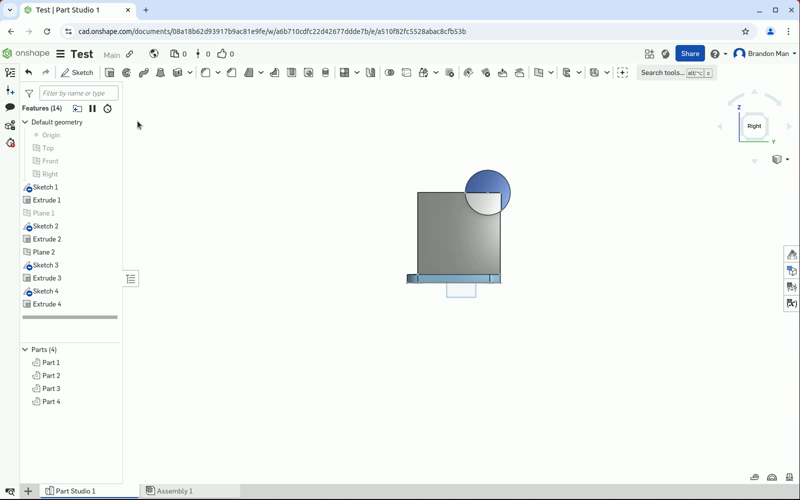
key(shift+h)
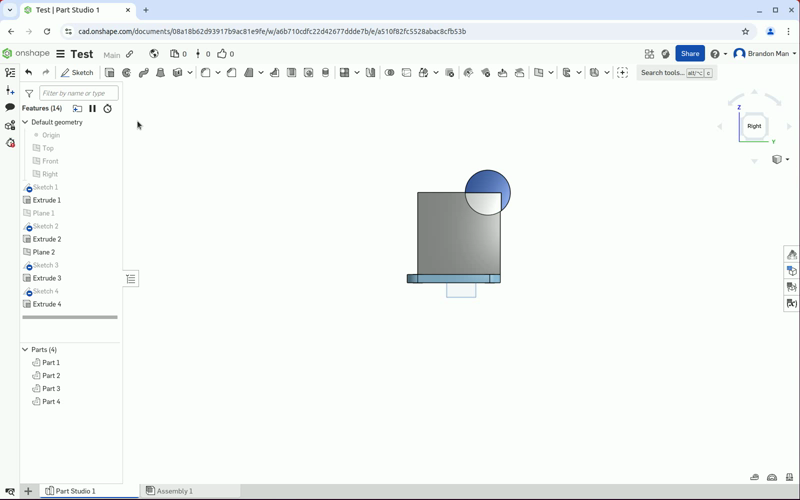
mouse_move(73, 189)
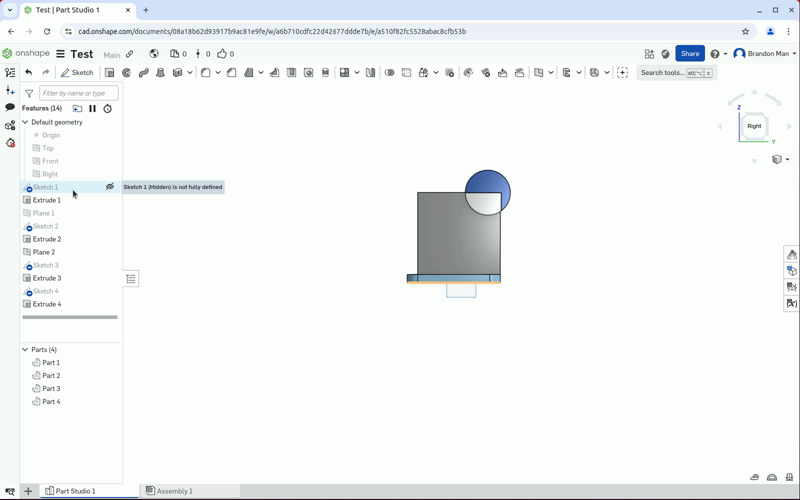
click(73, 189)
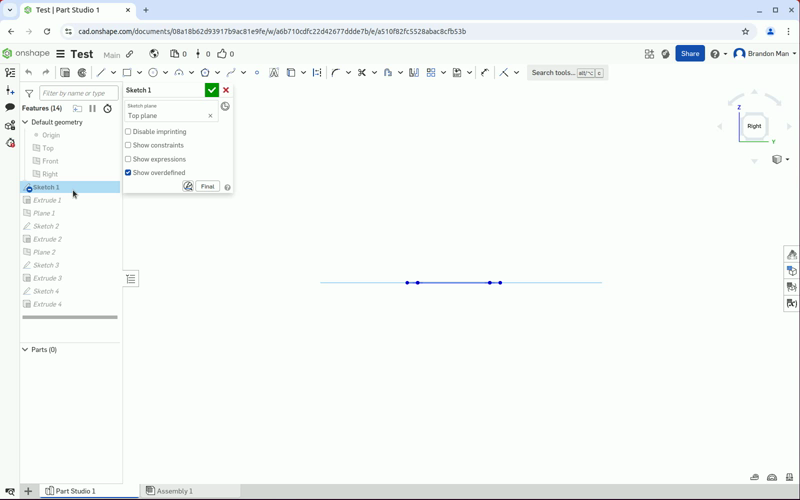
mouse_move(229, 92)
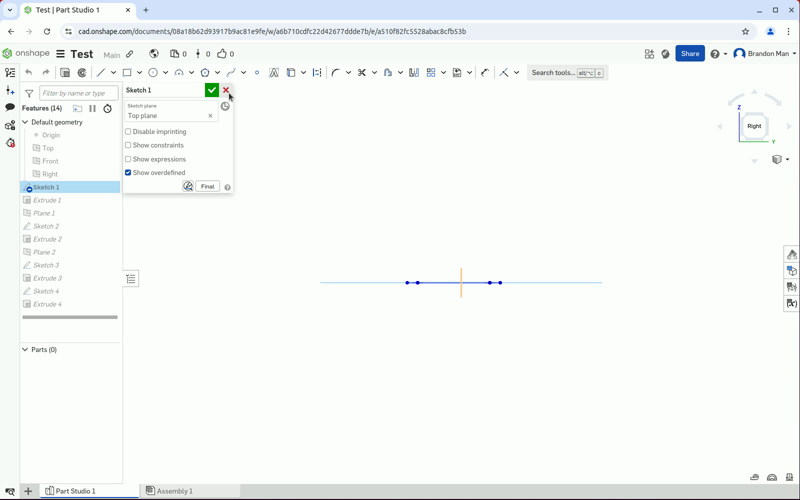
click(229, 92)
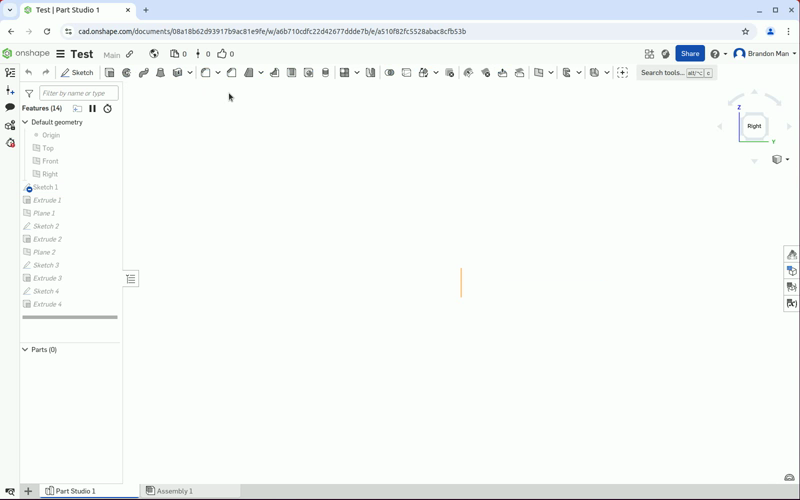
key(shift+s)
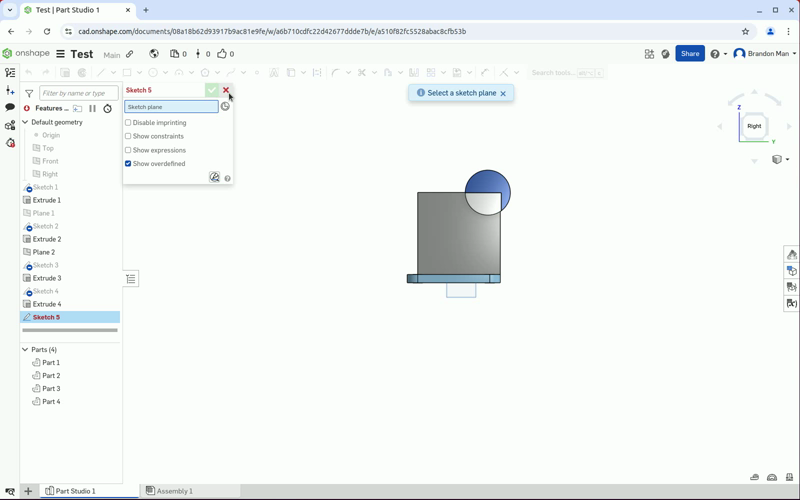
mouse_move(73, 254)
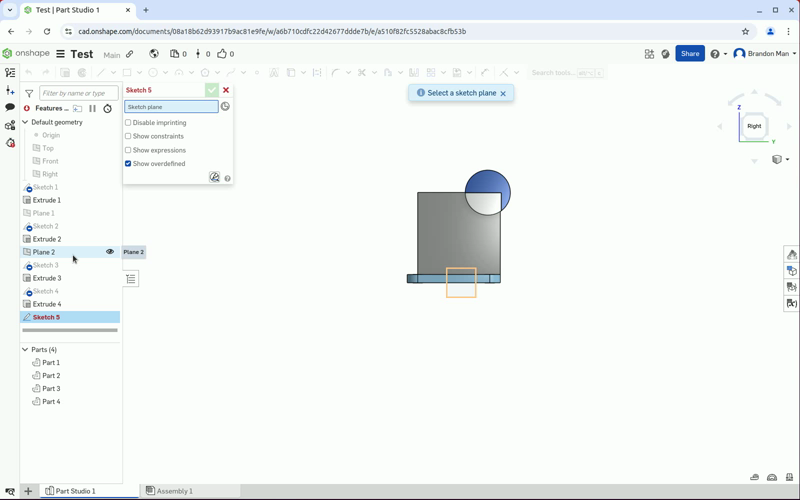
click(73, 254)
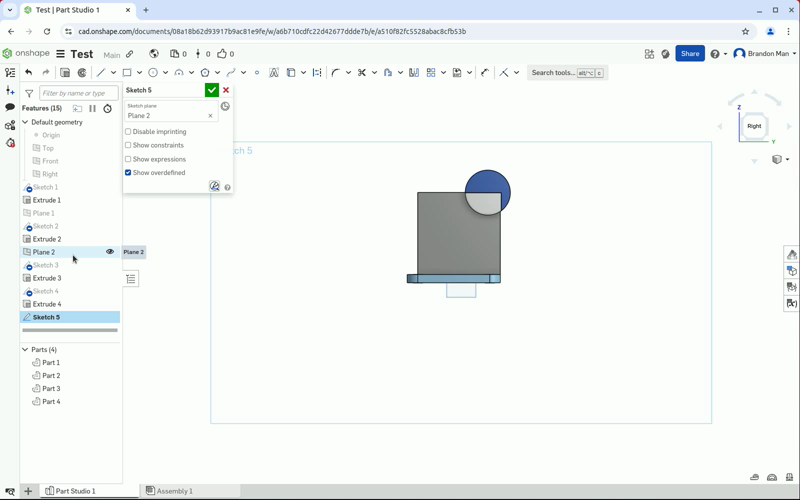
mouse_move(73, 352)
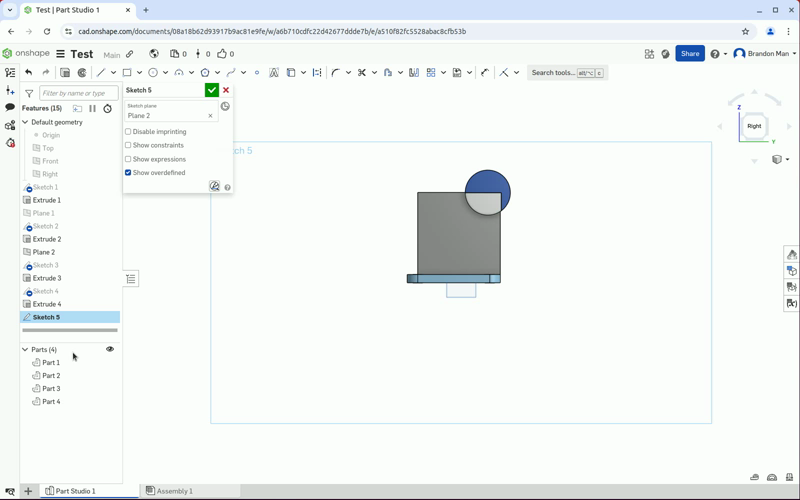
key(y)
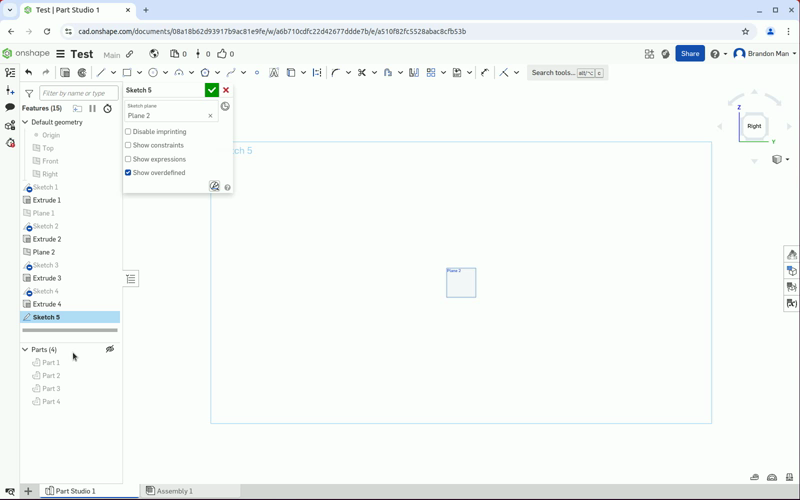
key(l)
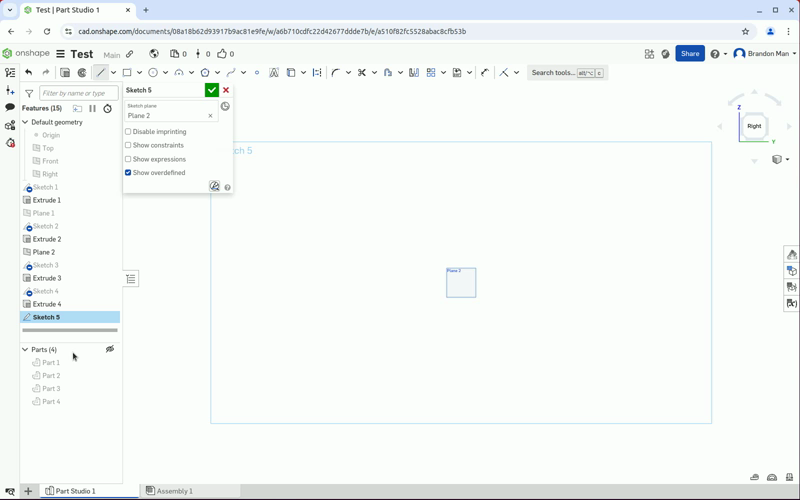
key_down(shift)
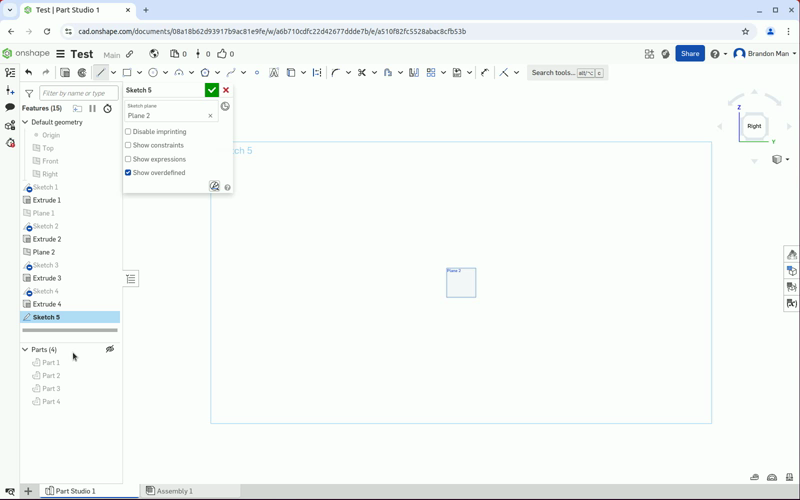
mouse_move(465, 192)
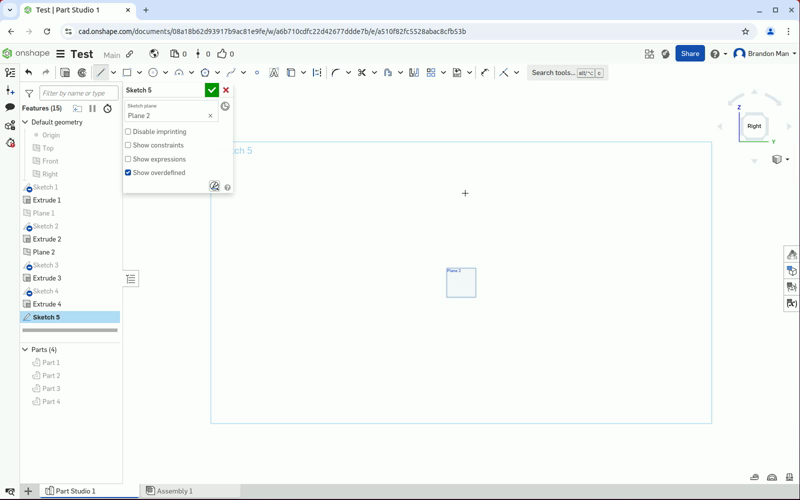
click(465, 192)
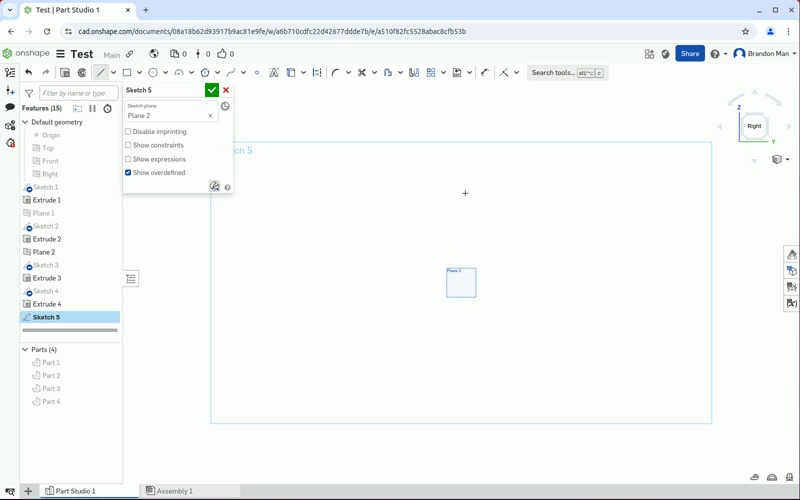
key_up(shift)
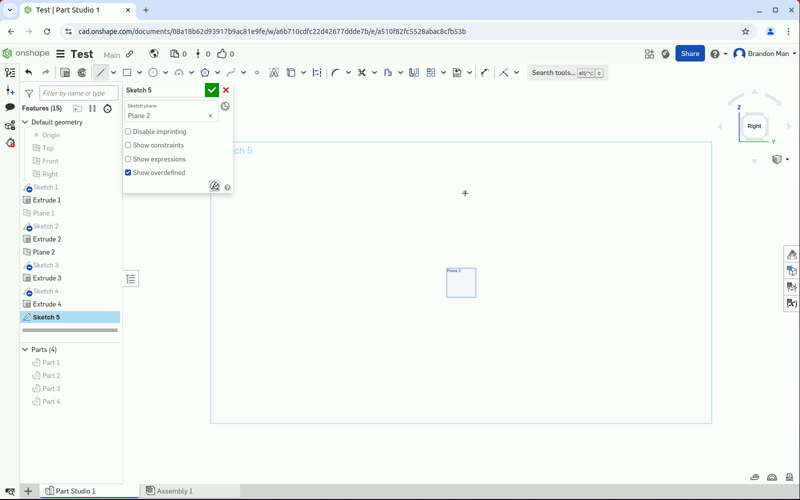
key_down(shift)
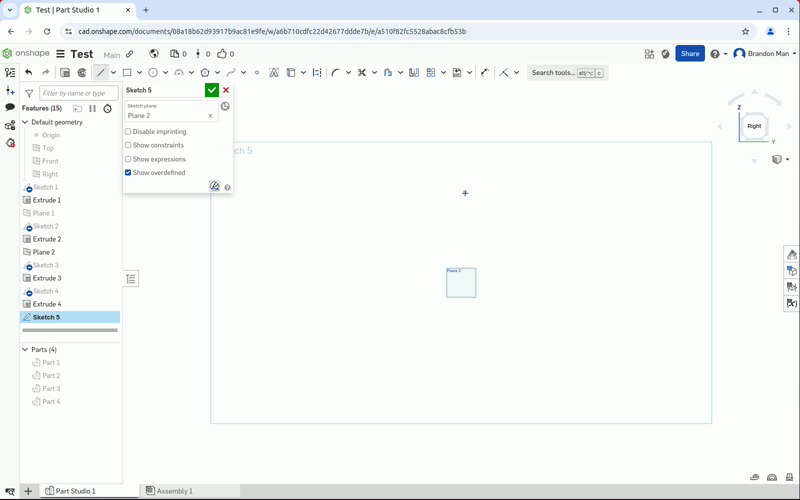
mouse_move(495, 192)
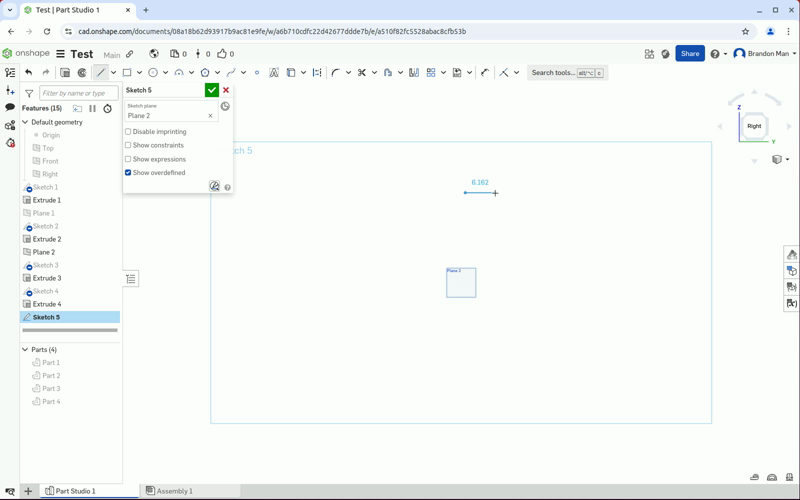
mouse_move(501, 192)
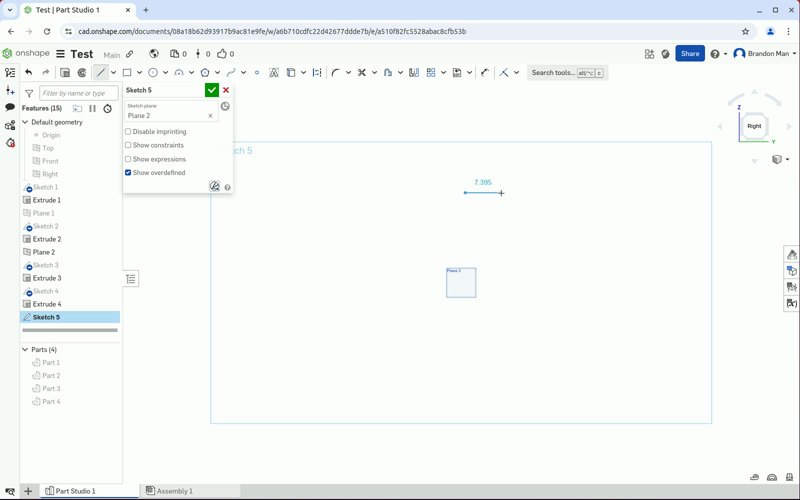
click(501, 192)
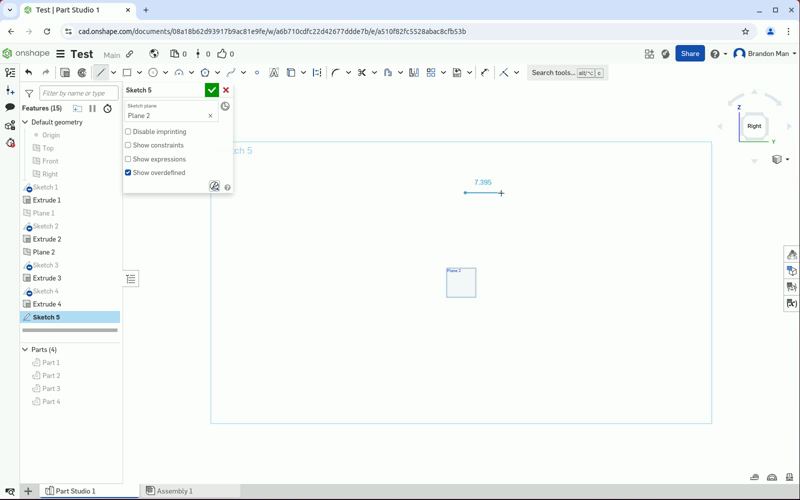
key_up(shift)
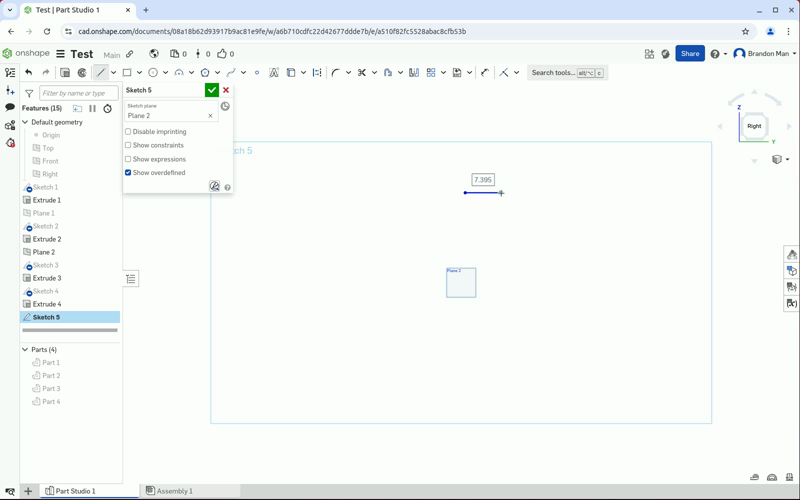
key_down(shift)
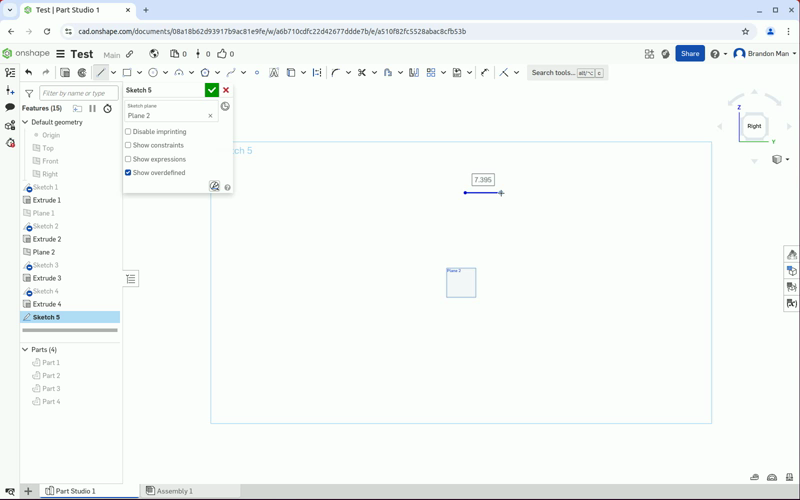
mouse_move(531, 192)
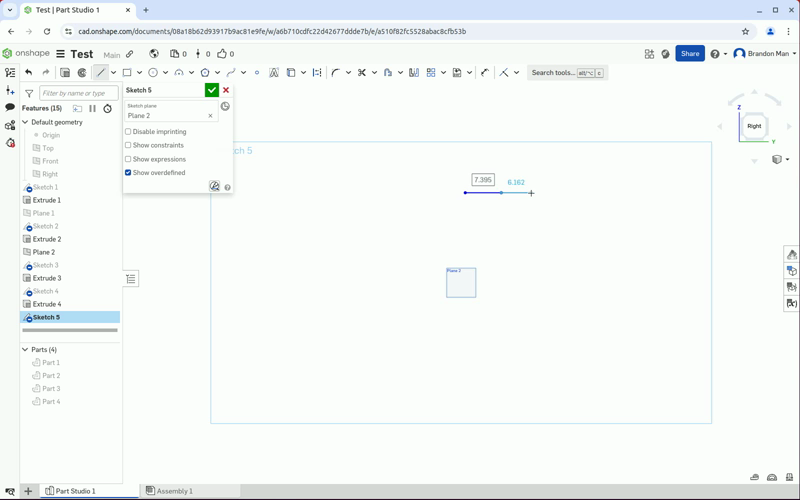
mouse_move(501, 210)
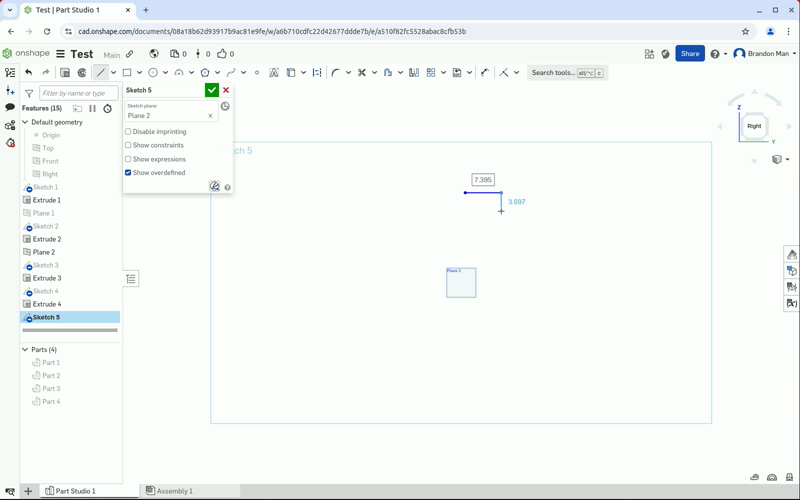
click(501, 210)
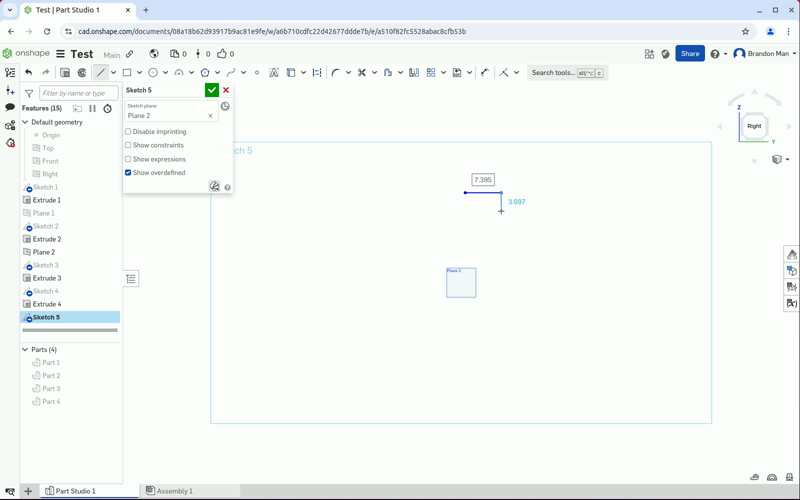
key_up(shift)
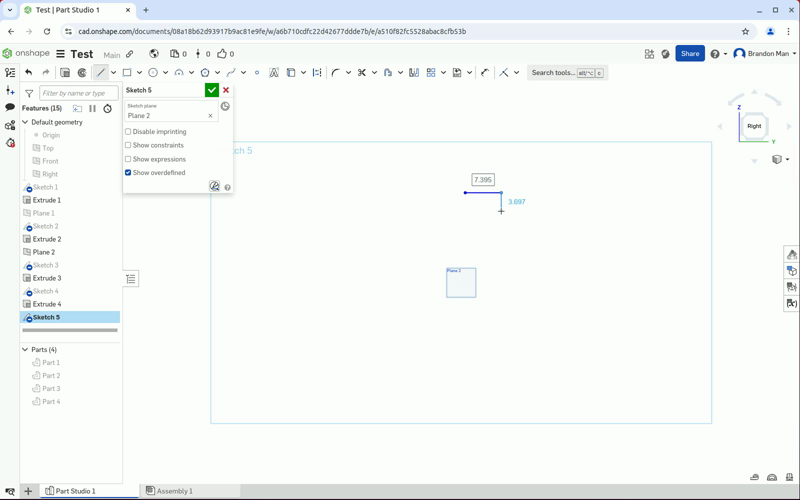
key(esc)
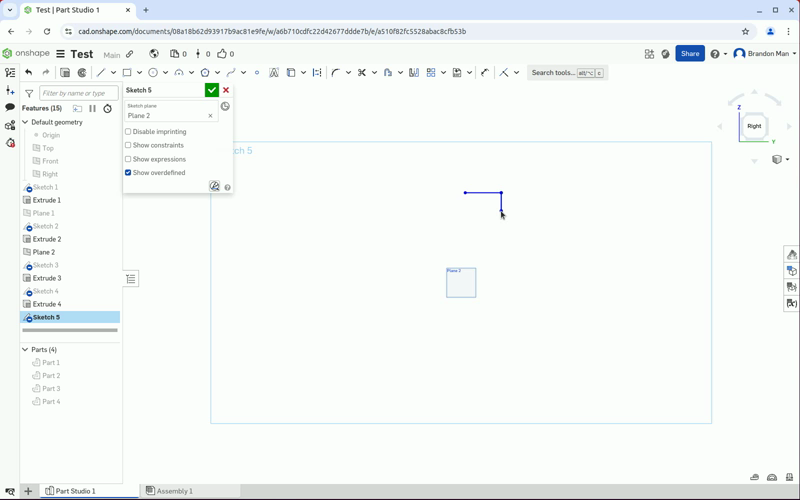
key(a)
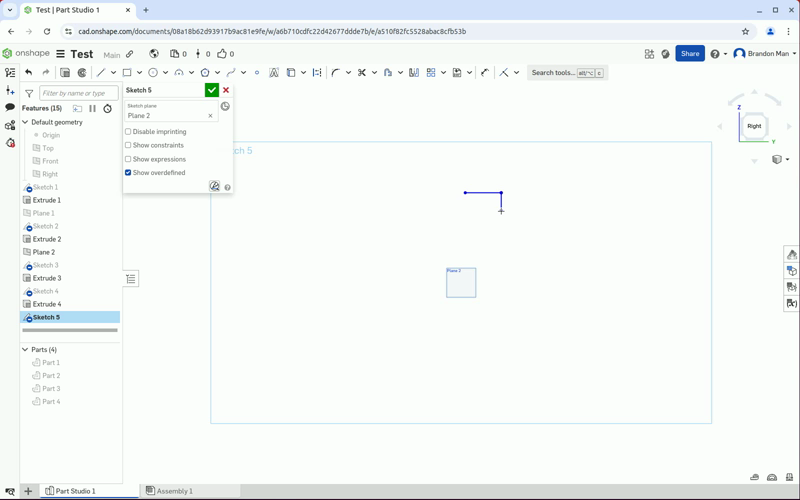
mouse_move(501, 210)
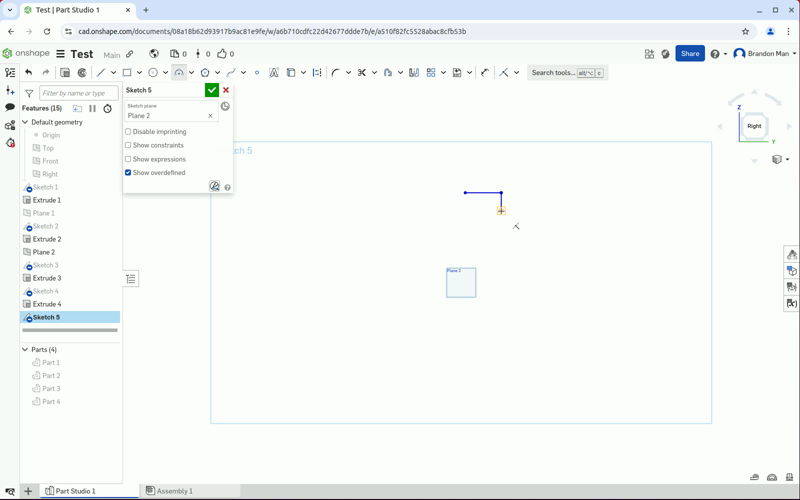
click(501, 210)
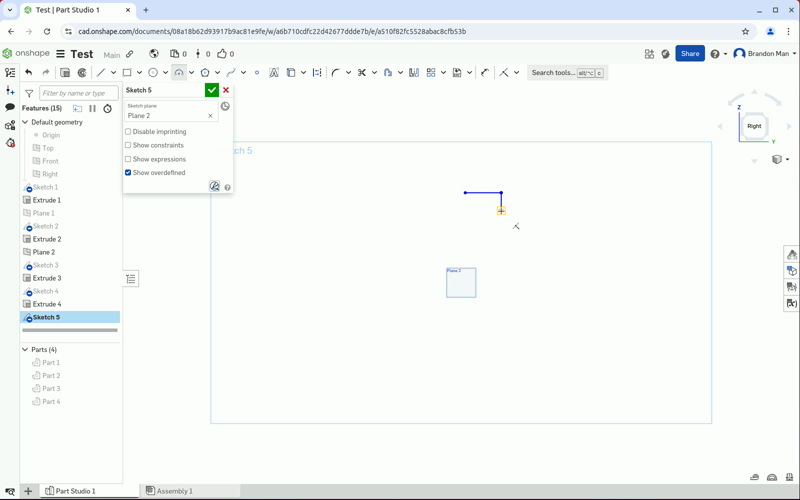
mouse_move(465, 192)
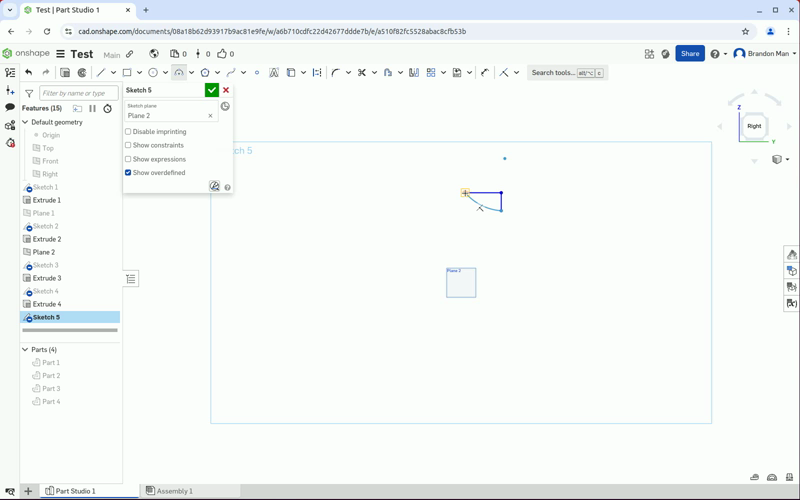
click(465, 192)
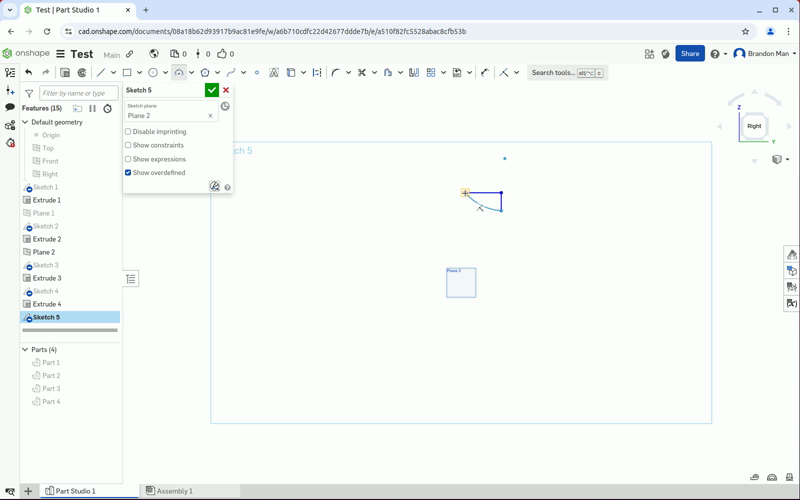
key_down(shift)
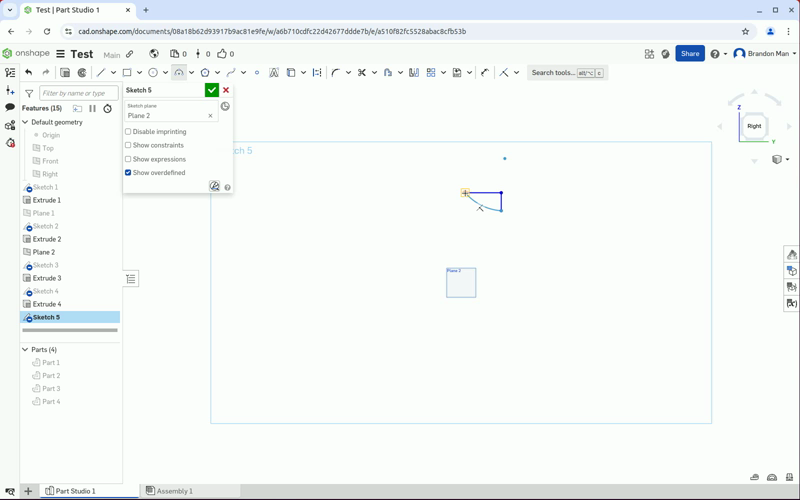
mouse_move(498, 172)
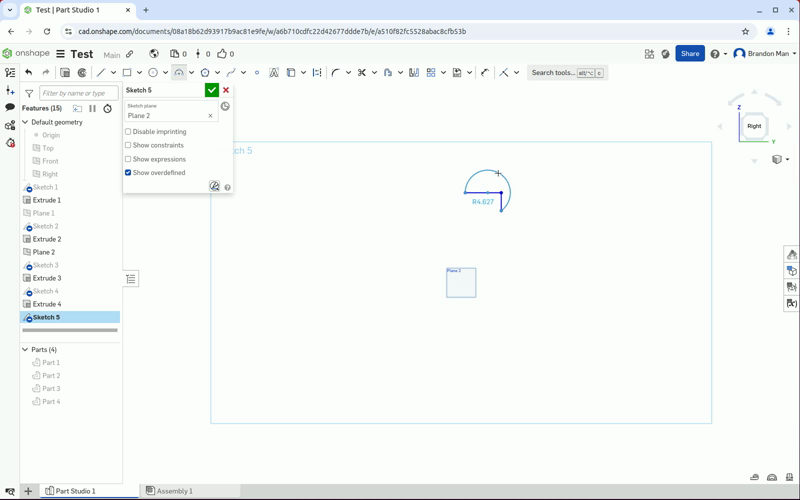
click(498, 172)
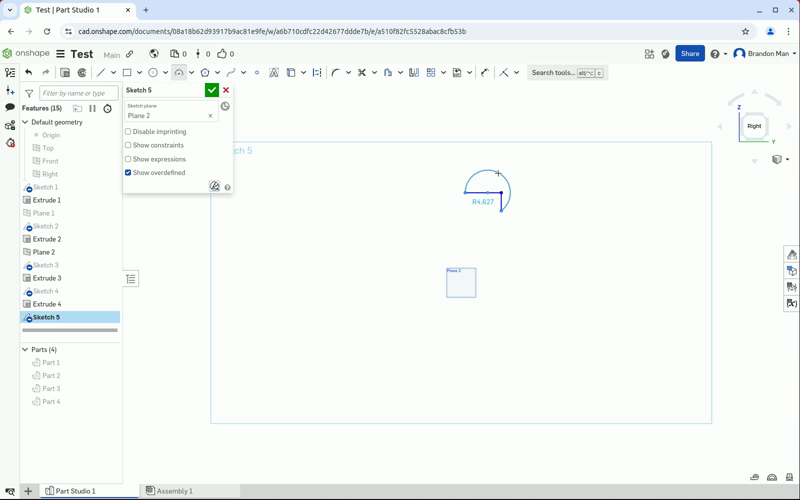
key_up(shift)
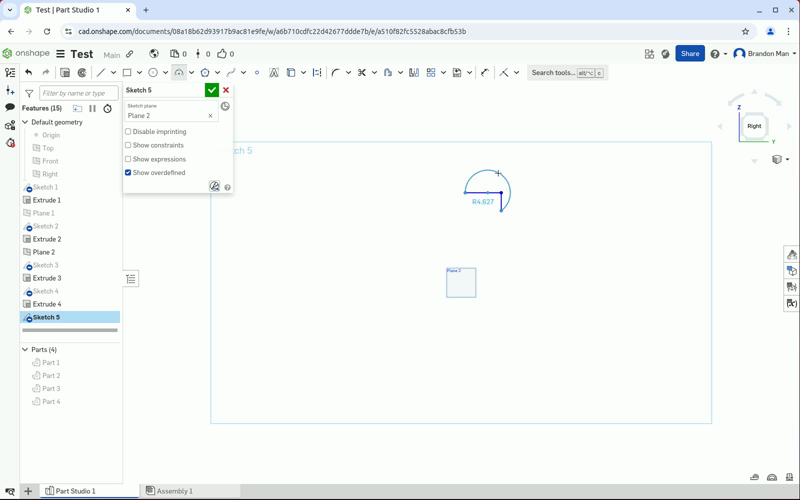
key(esc)
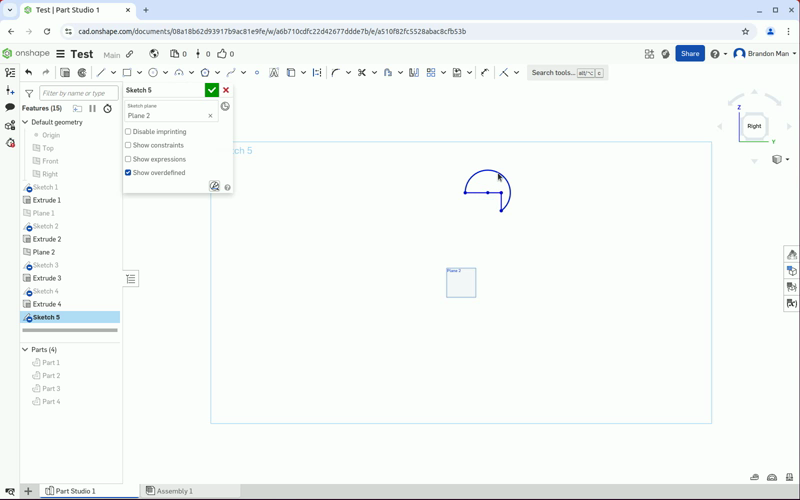
mouse_move(508, 191)
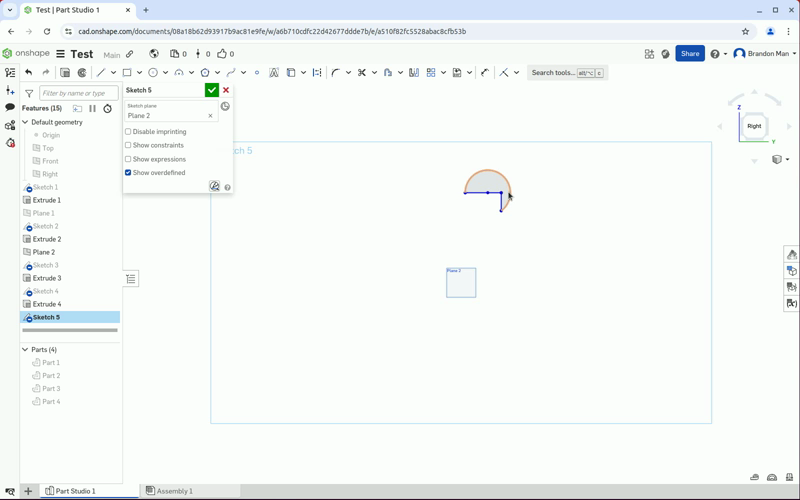
scroll(6)
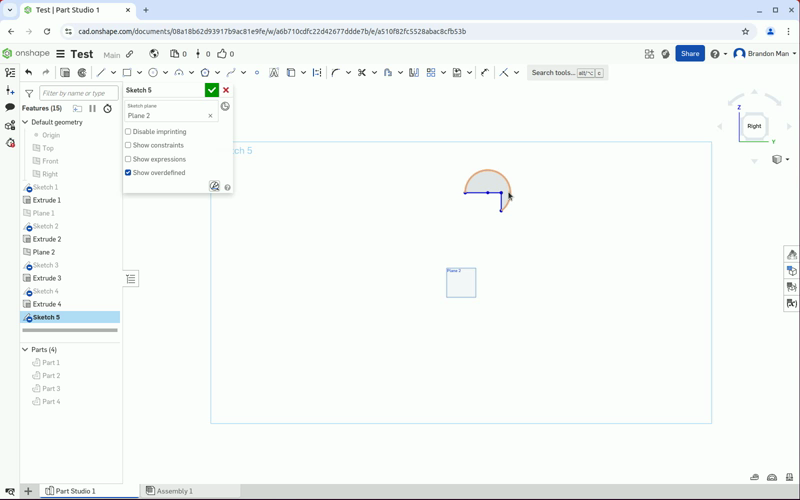
scroll(6)
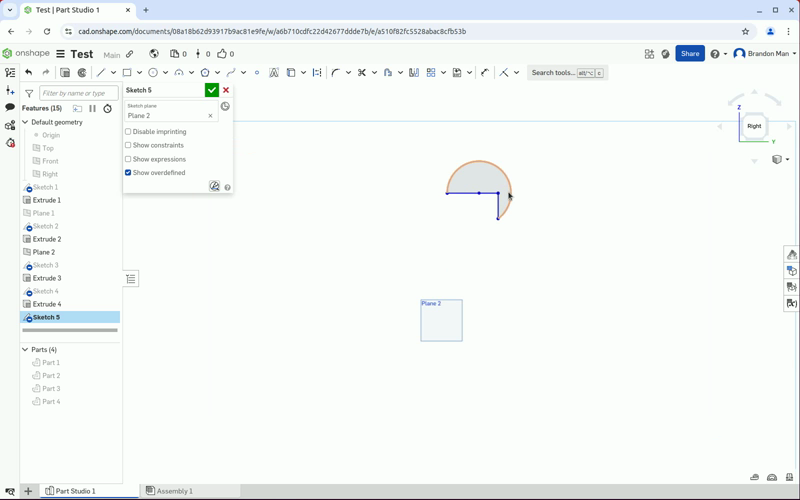
scroll(6)
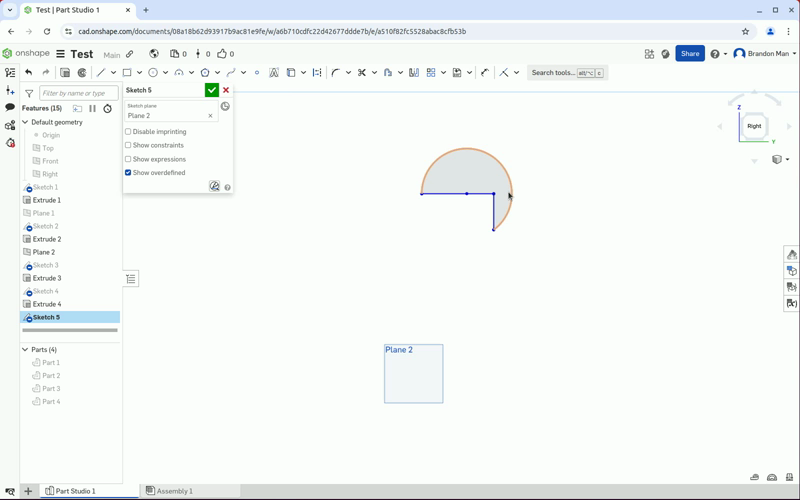
scroll(6)
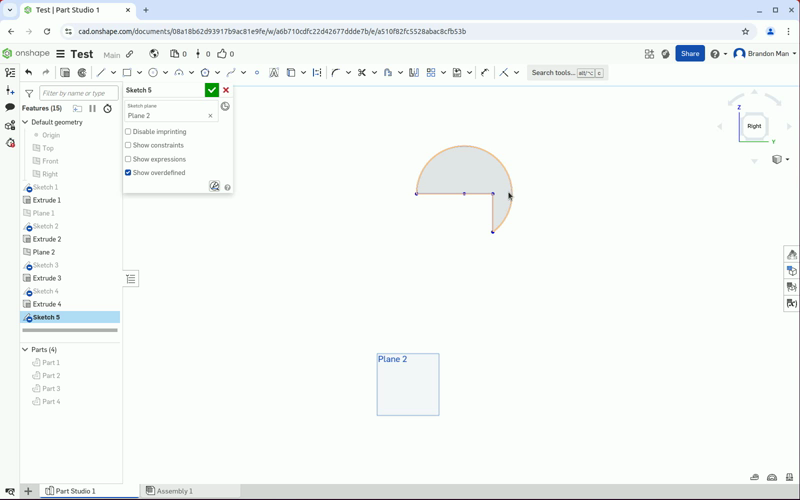
scroll(6)
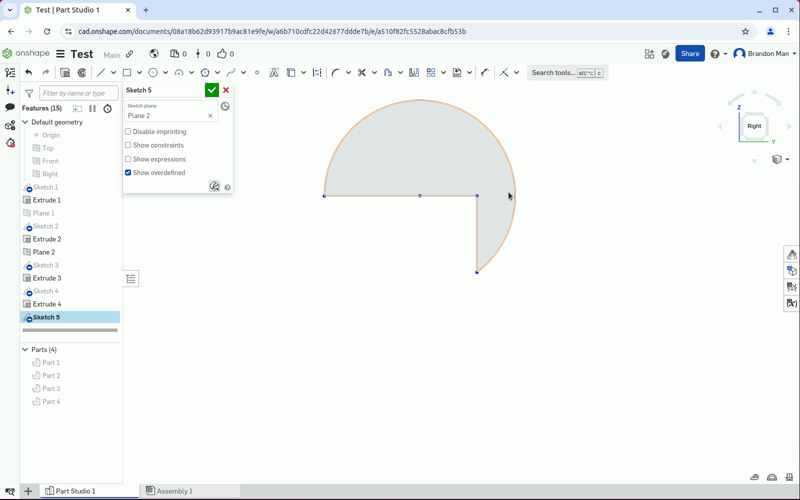
scroll(6)
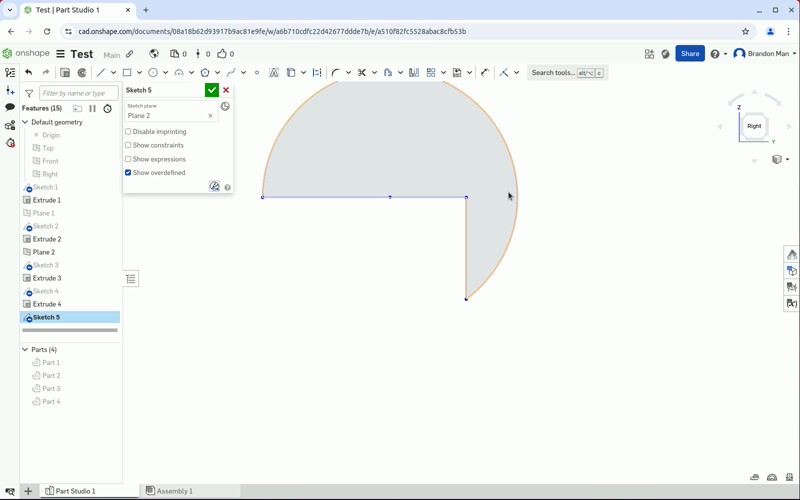
scroll(6)
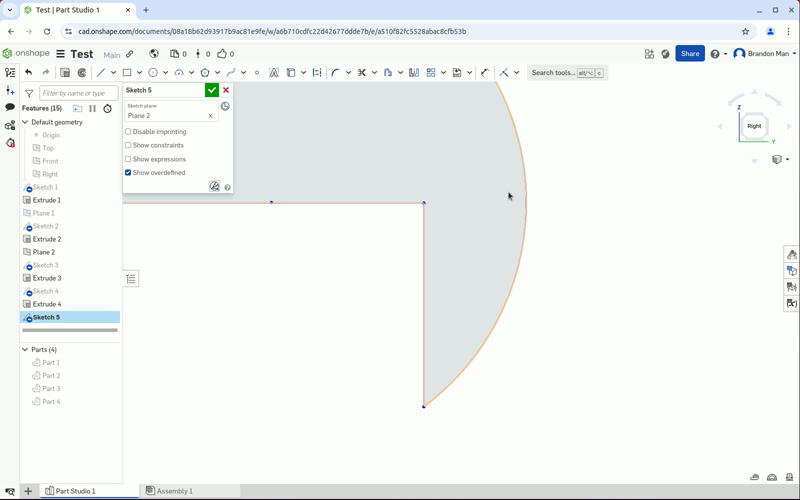
click(508, 191)
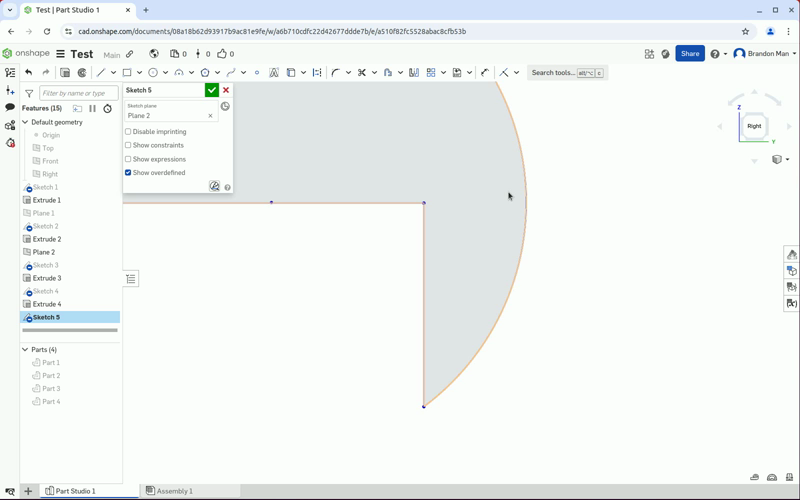
scroll(-6)
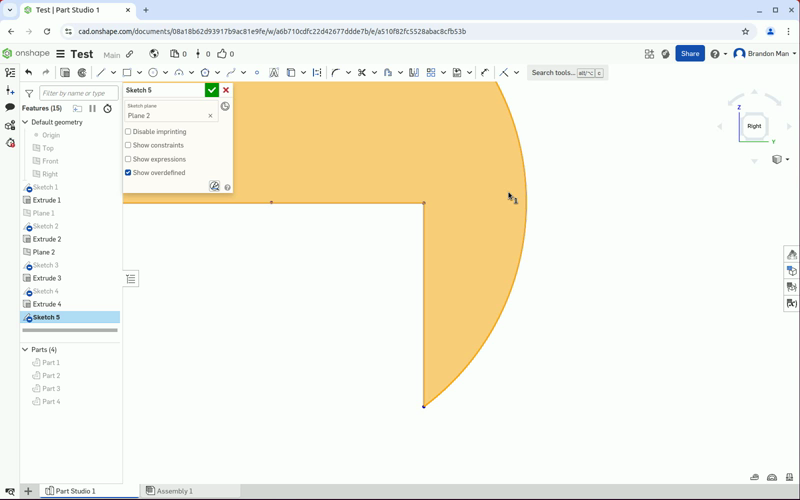
scroll(-6)
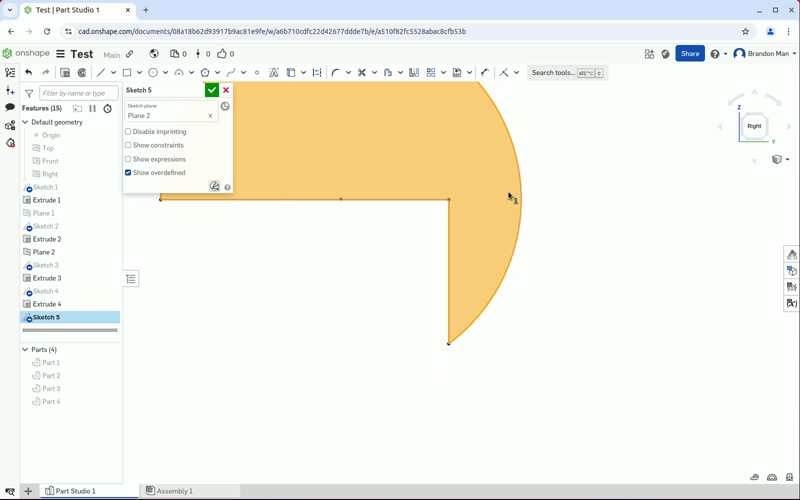
scroll(-6)
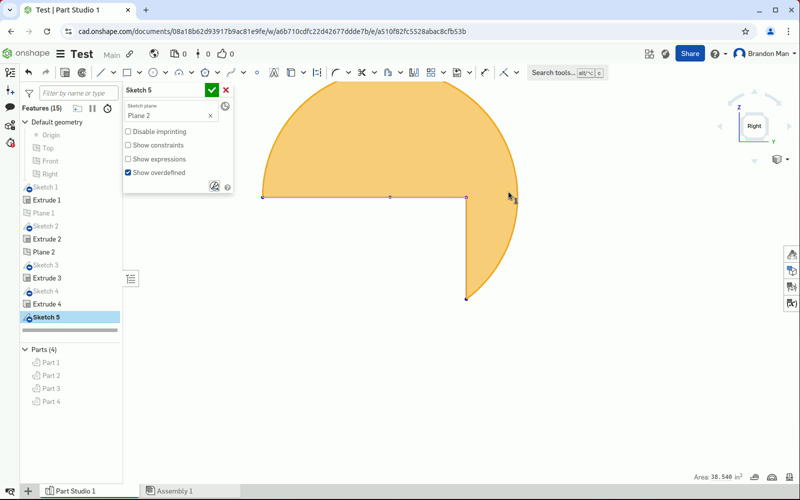
scroll(-6)
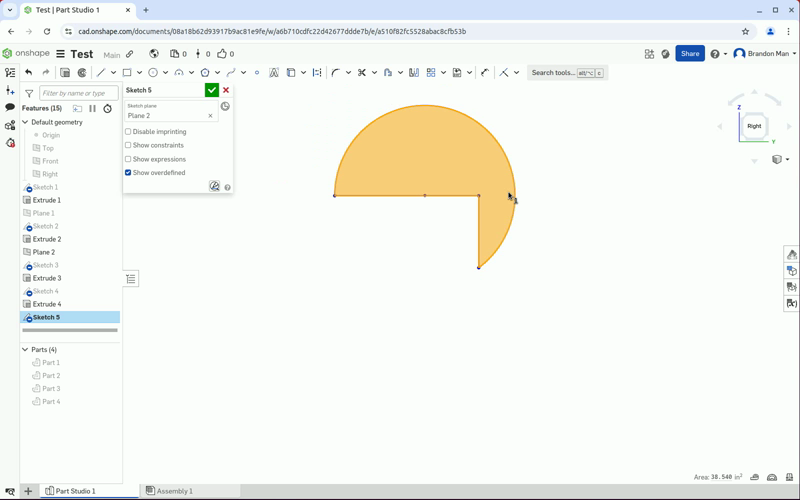
scroll(-6)
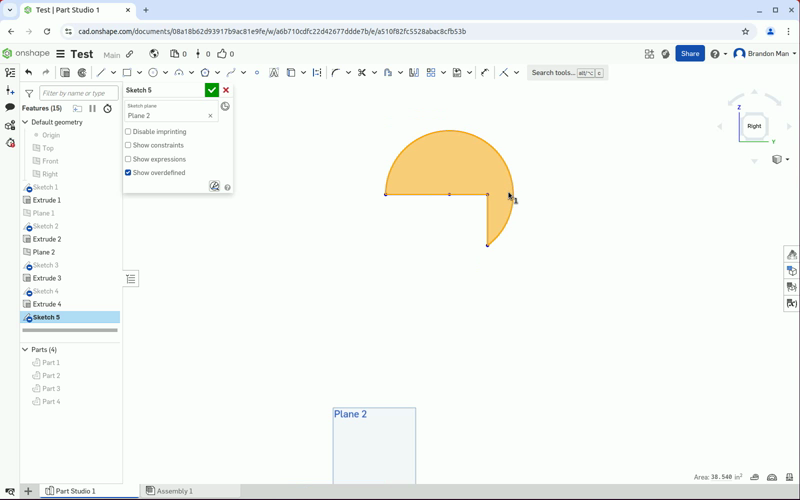
scroll(-6)
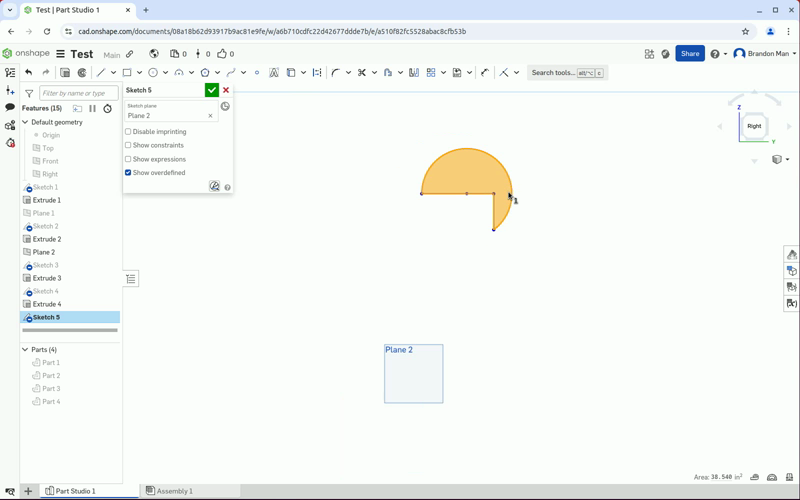
scroll(-6)
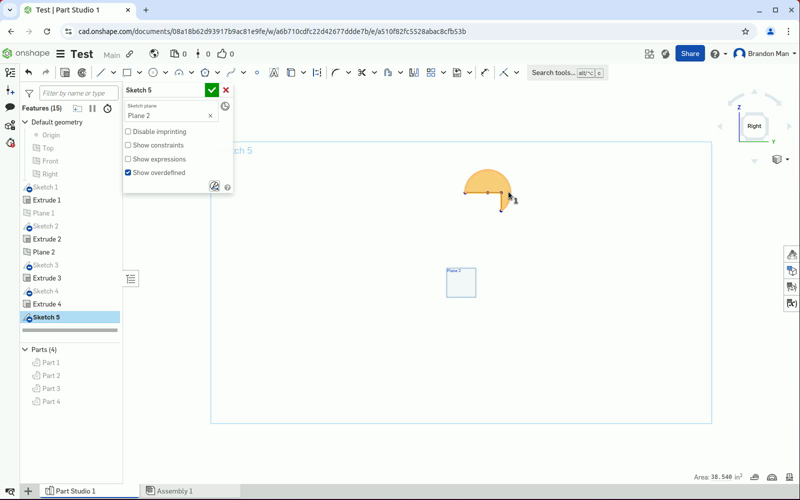
mouse_move(73, 352)
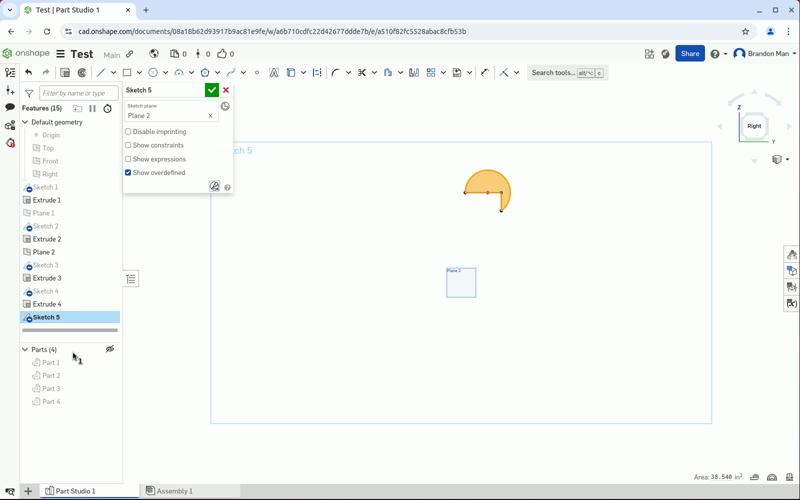
key(shift+y)
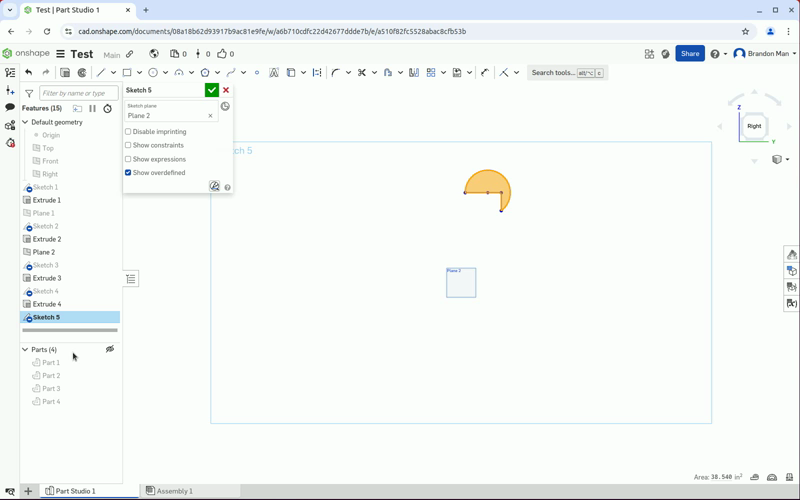
key(shift+e)
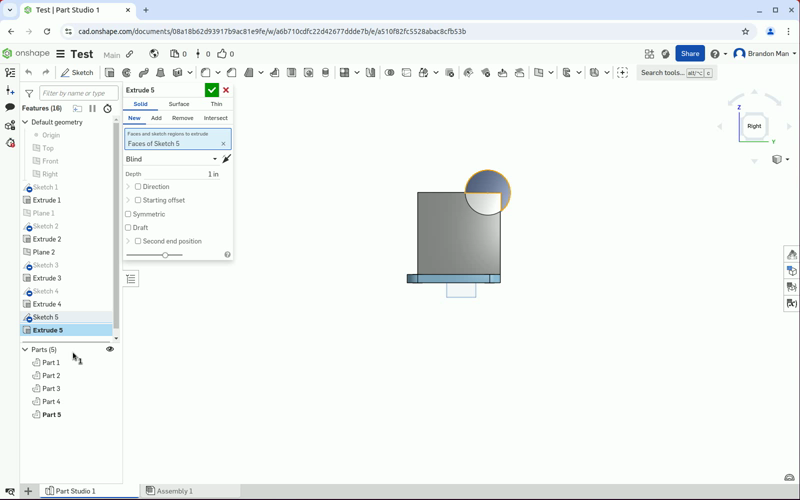
mouse_move(143, 106)
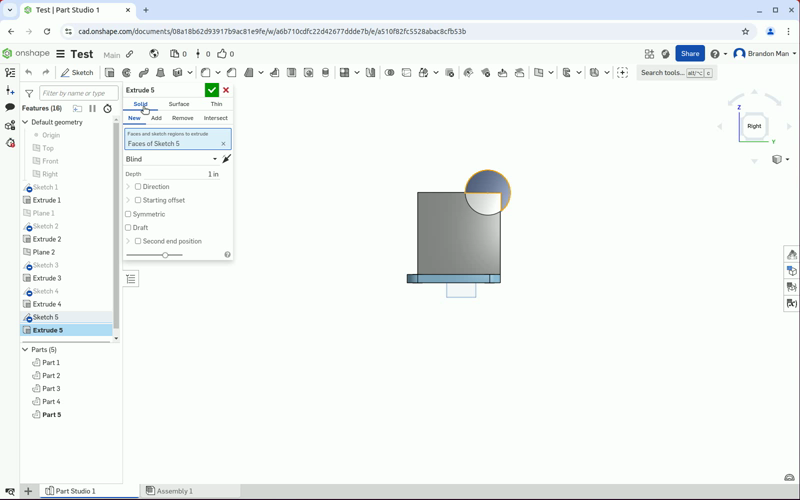
click(143, 106)
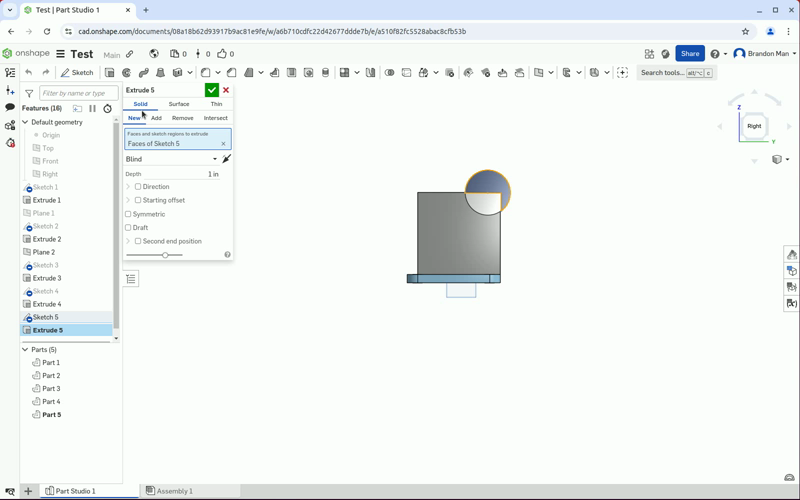
mouse_move(137, 120)
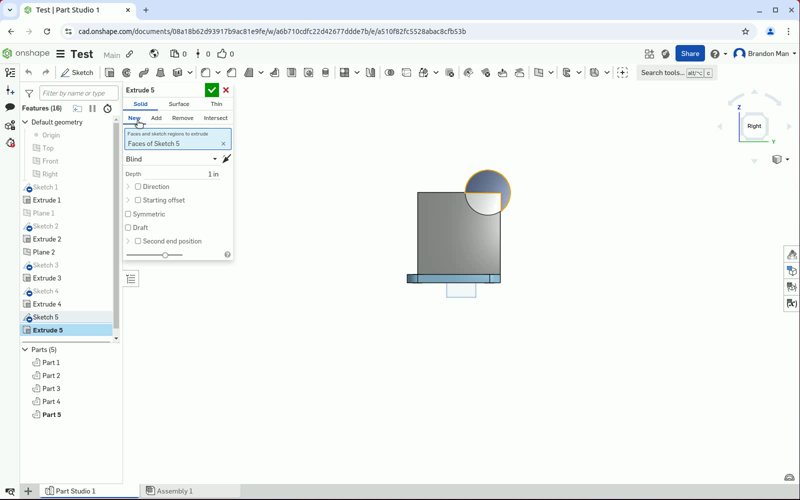
click(137, 120)
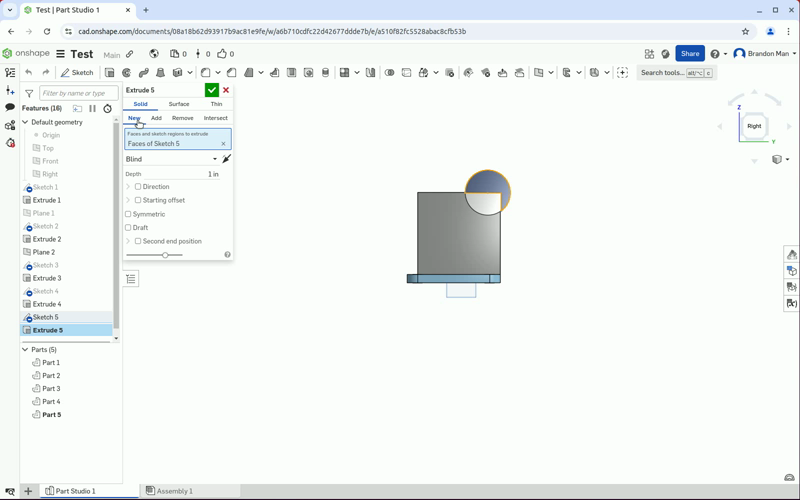
key(tab, 4)
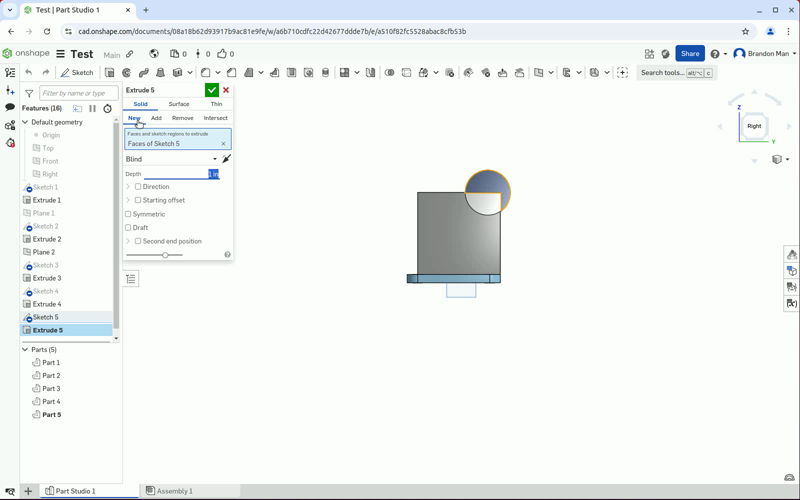
text(-5.296)
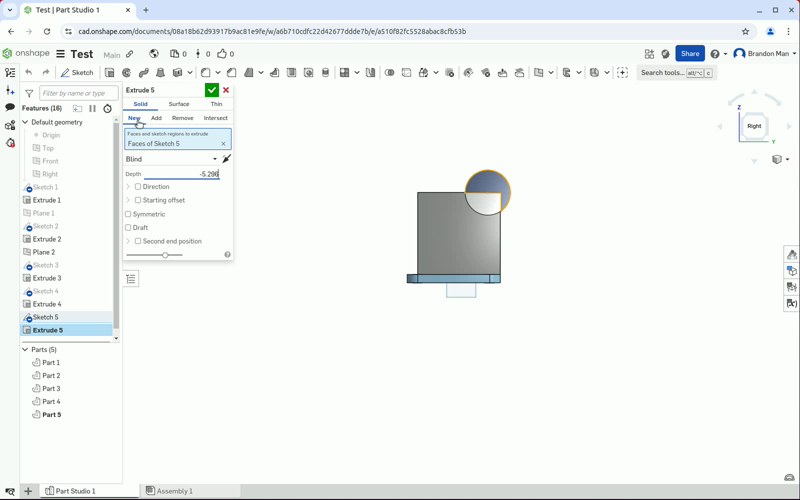
key(enter)
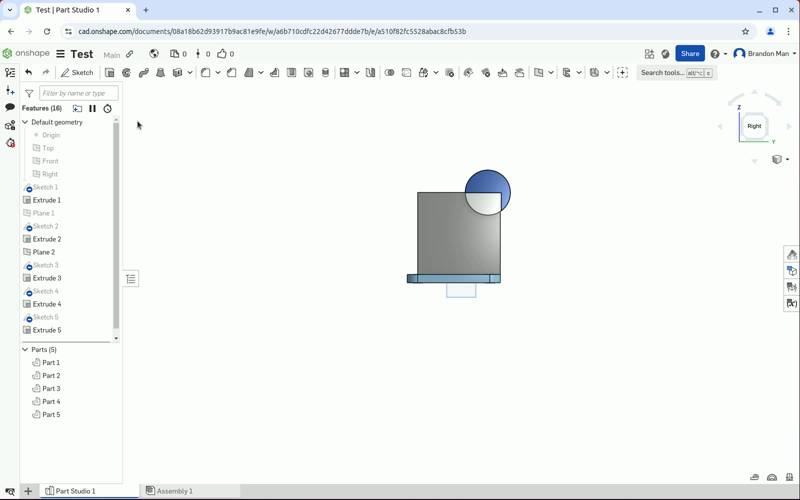
key(shift+h)
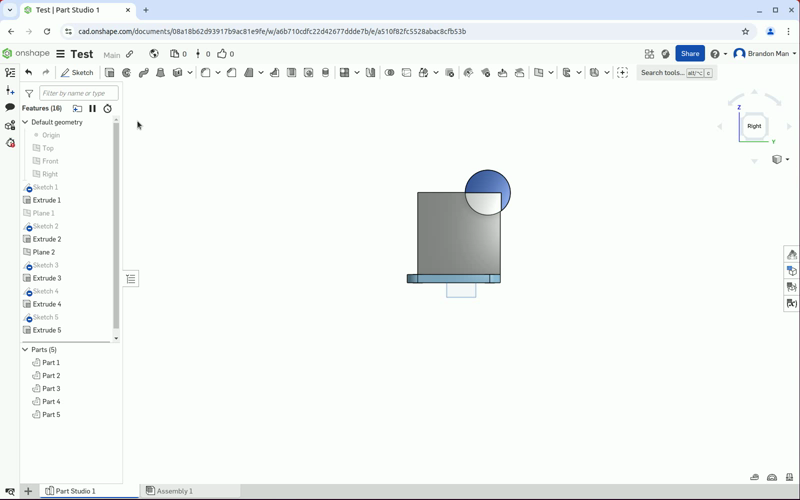
key(shift+h)
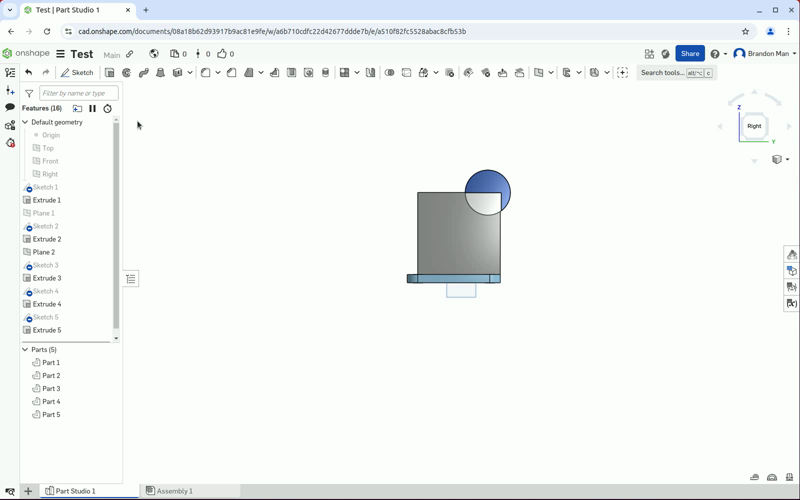
mouse_move(69, 189)
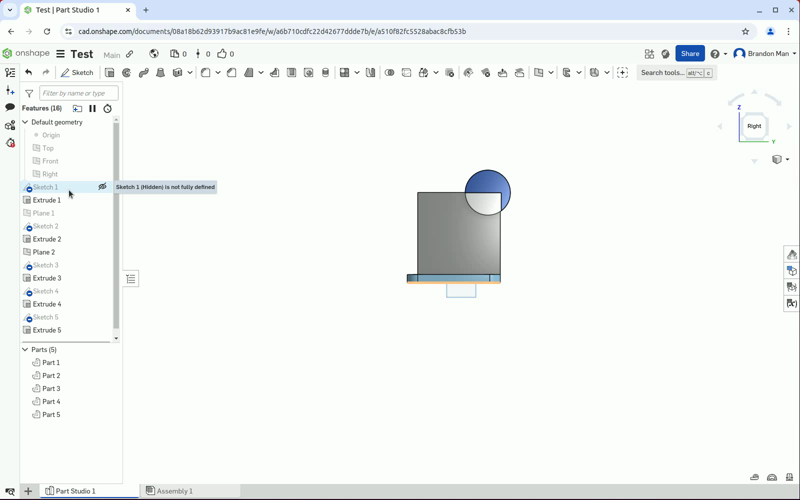
click(69, 189)
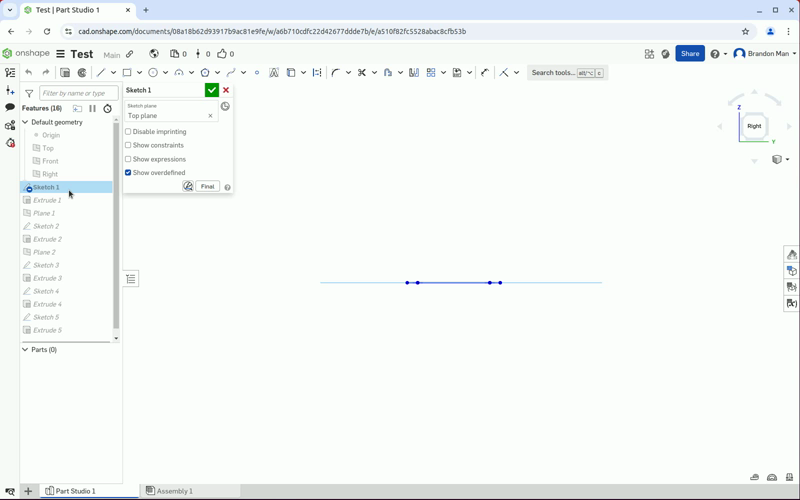
mouse_move(229, 92)
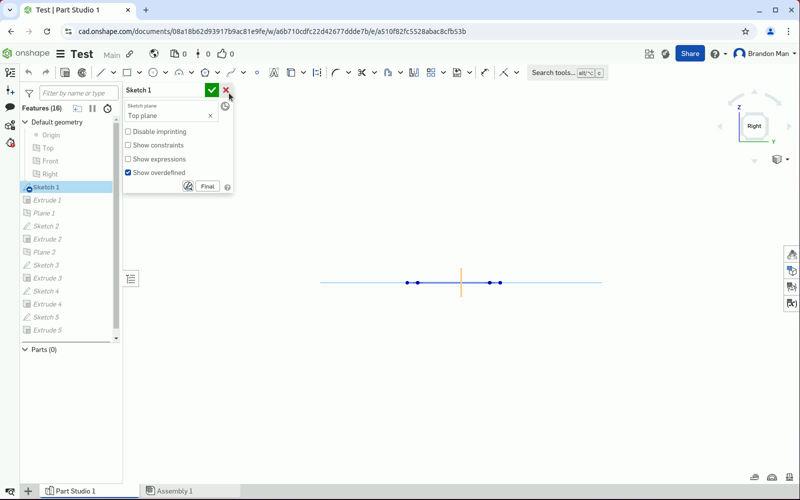
click(229, 92)
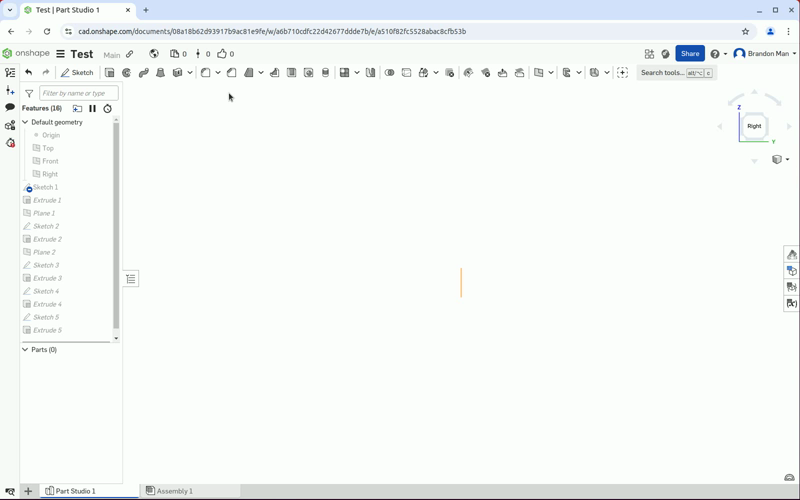
key(shift+s)
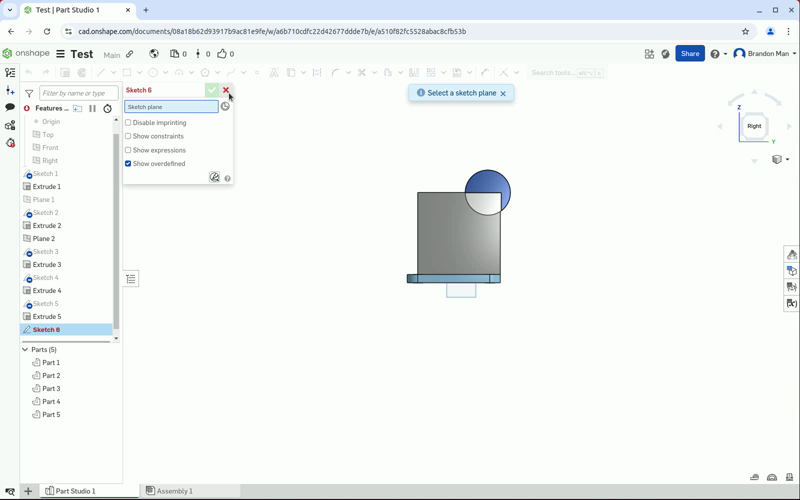
mouse_move(69, 241)
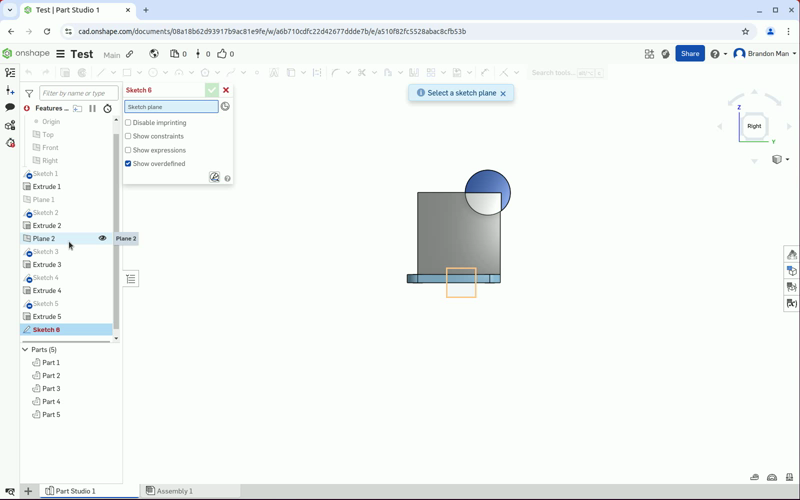
click(69, 241)
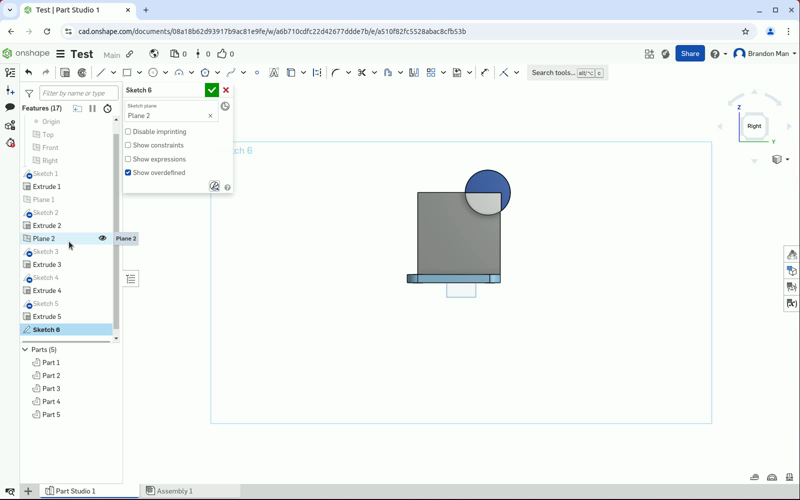
mouse_move(73, 352)
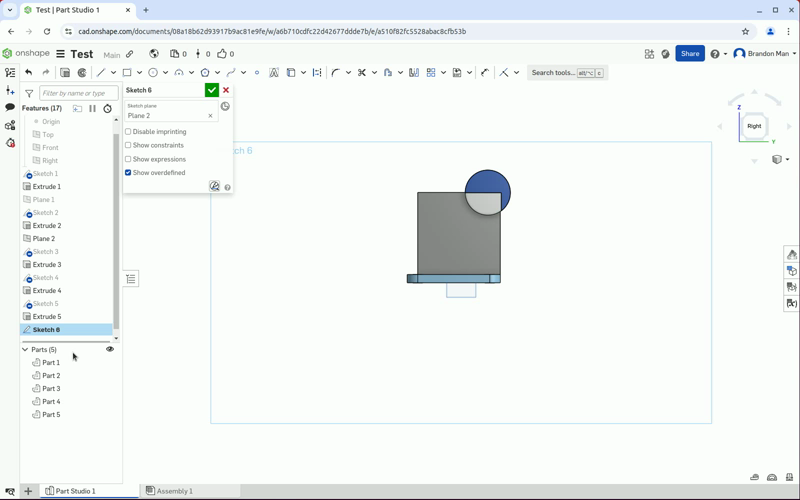
key(y)
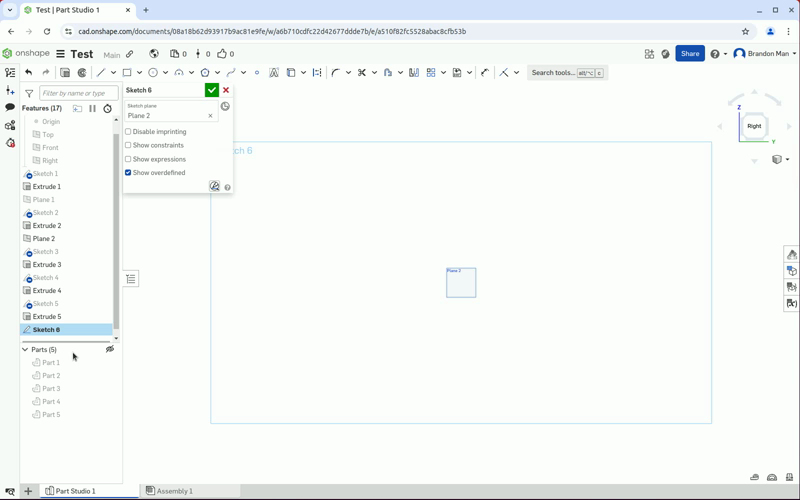
key(a)
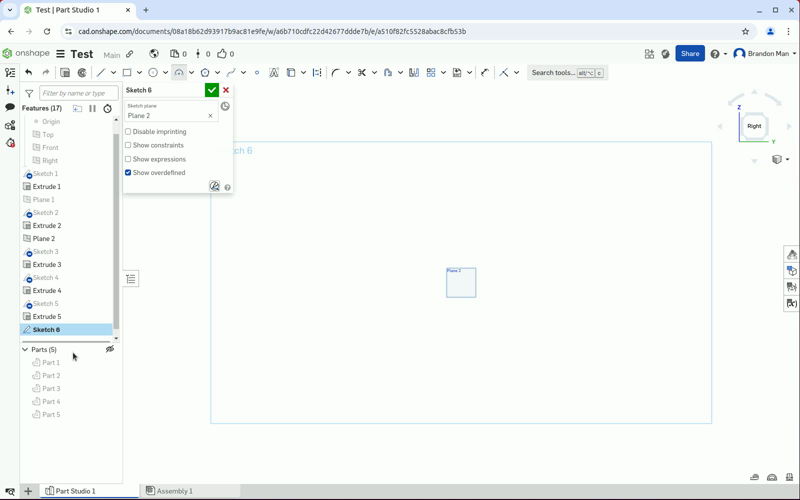
key_down(shift)
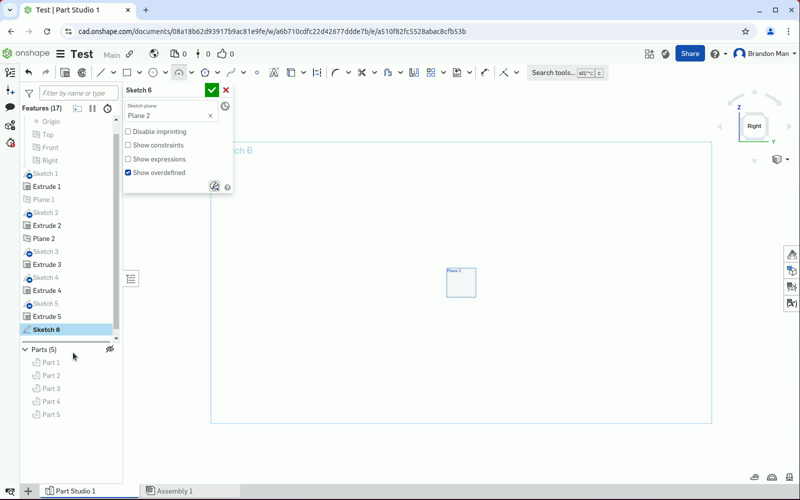
mouse_move(465, 192)
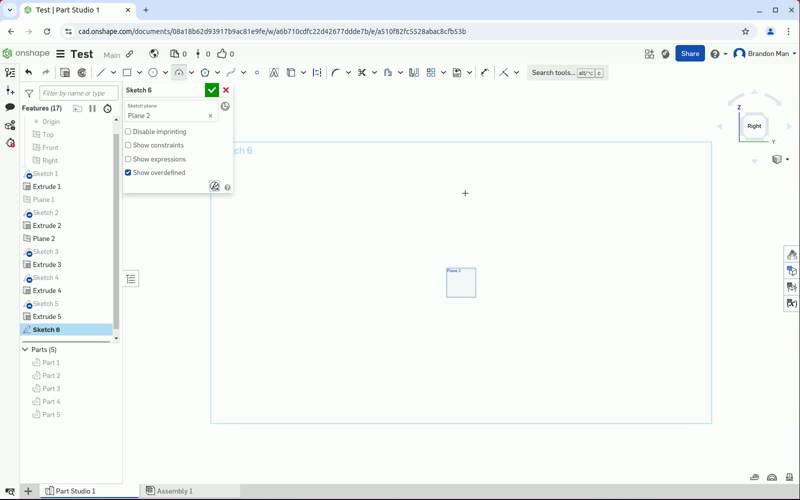
click(465, 192)
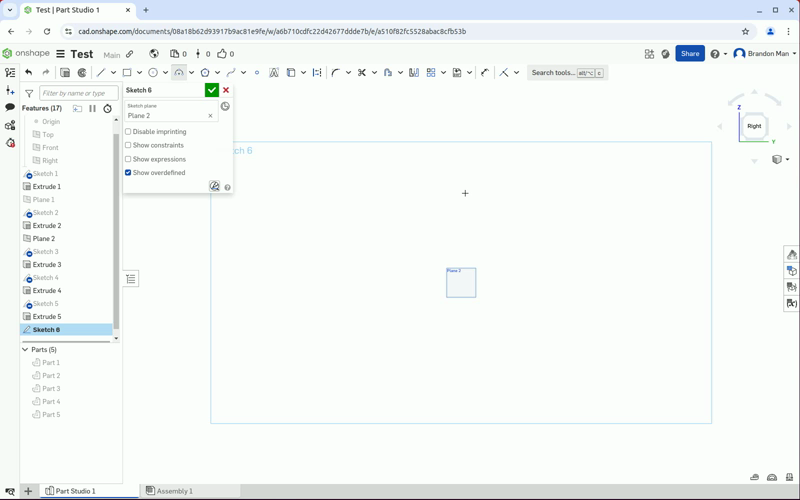
key_up(shift)
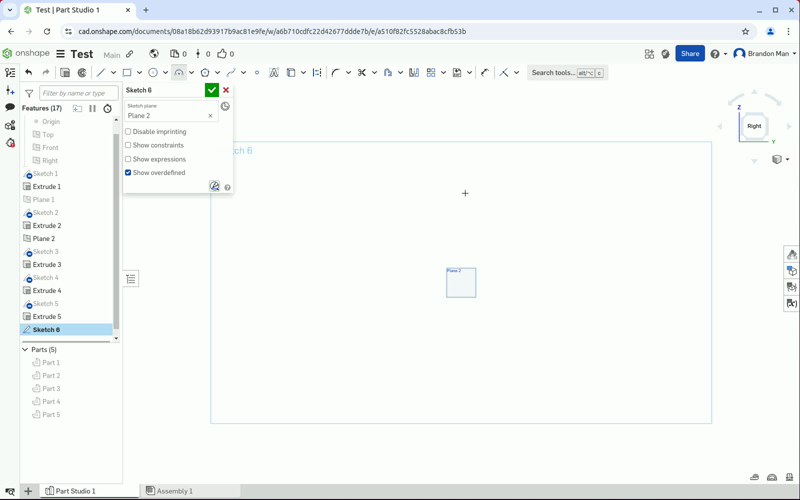
key_down(shift)
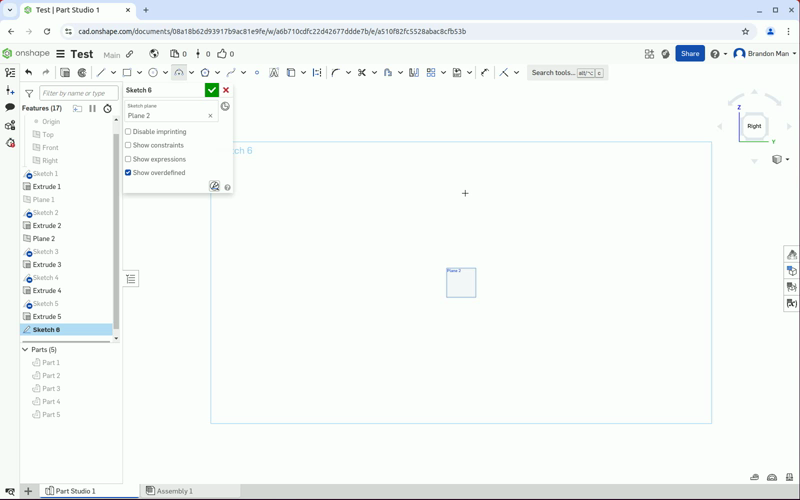
mouse_move(501, 210)
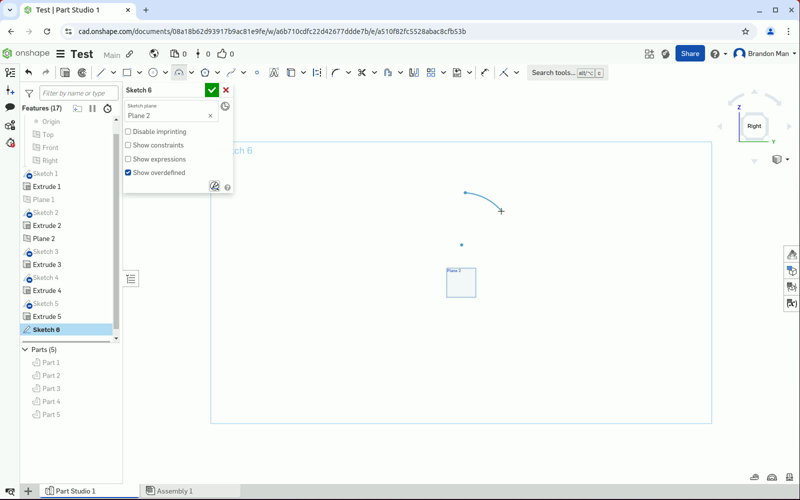
click(501, 210)
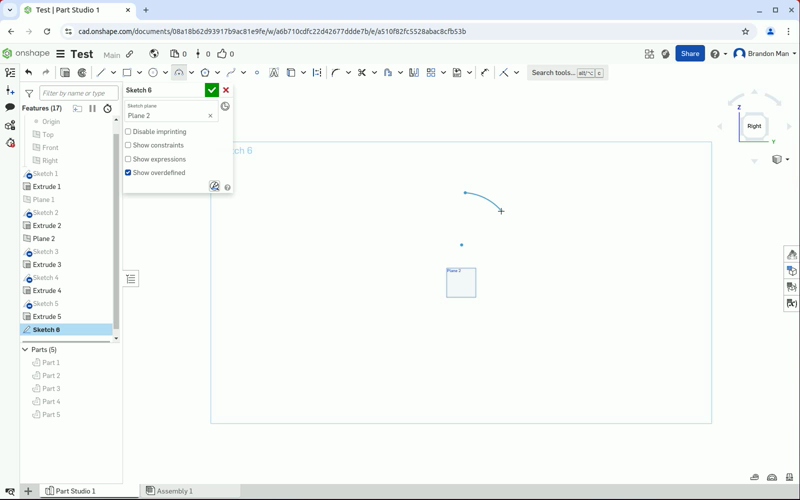
mouse_move(477, 212)
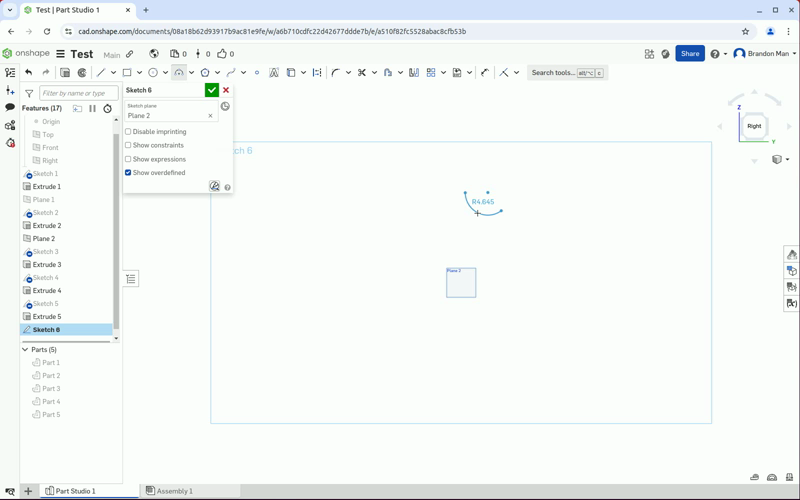
click(477, 212)
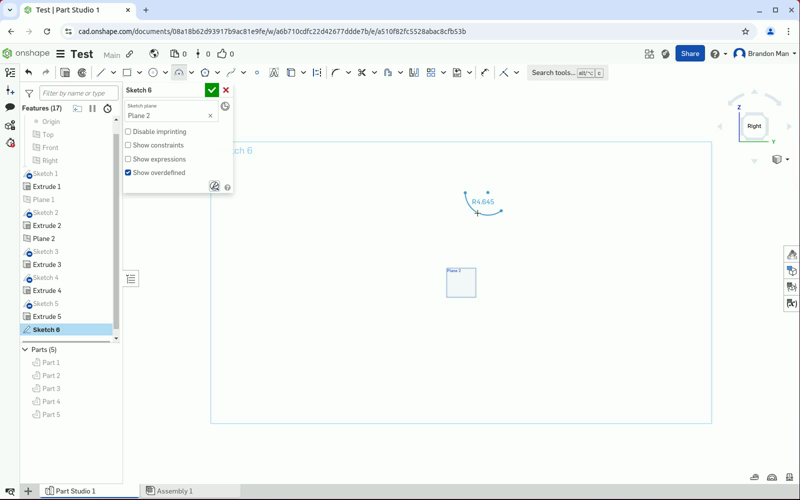
key_up(shift)
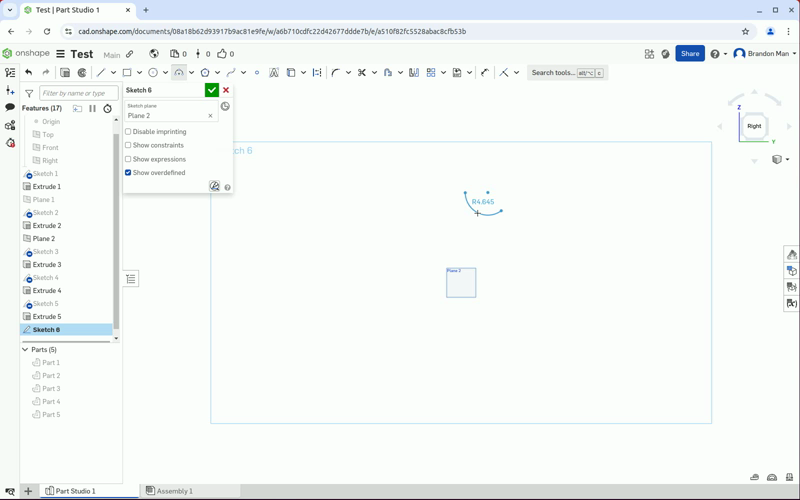
key(esc)
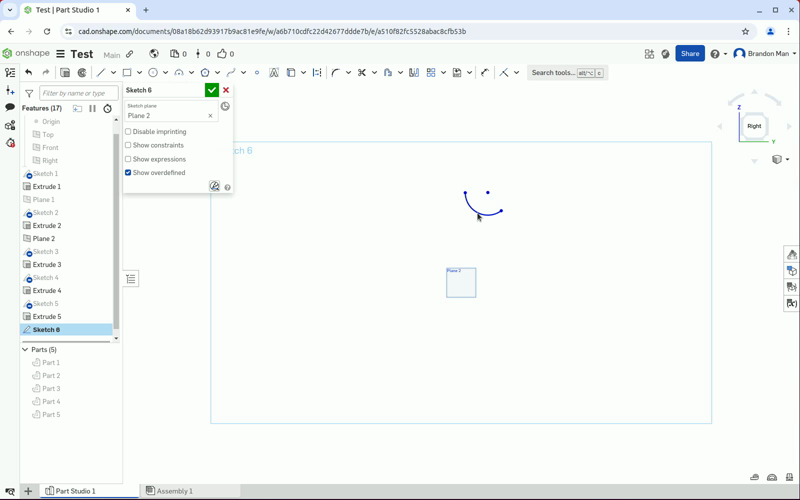
key(l)
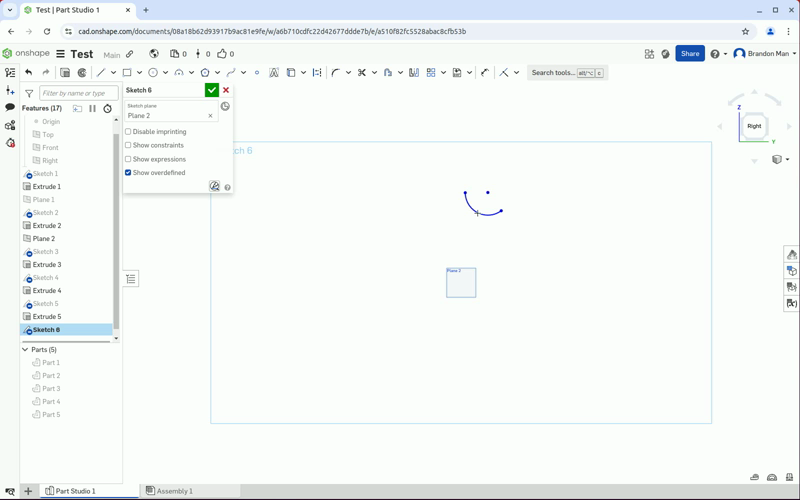
mouse_move(501, 210)
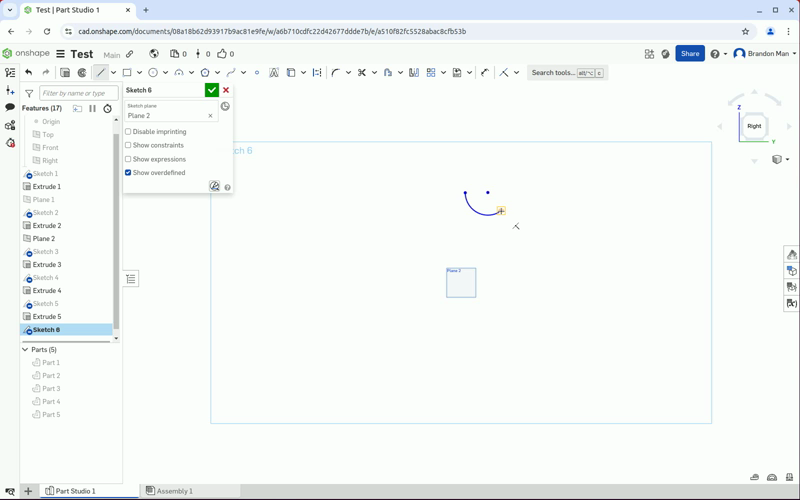
click(501, 210)
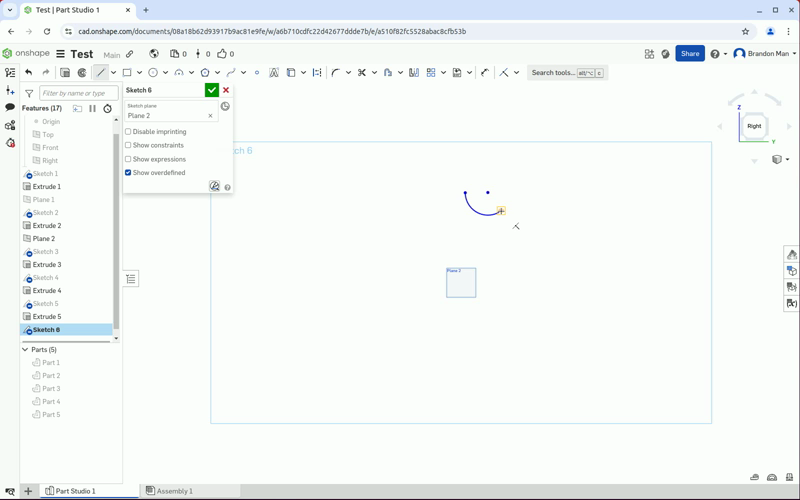
key_down(shift)
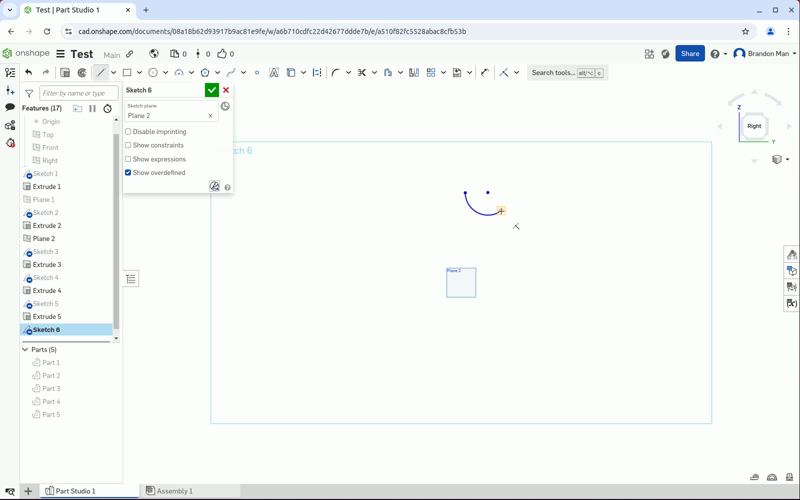
mouse_move(531, 210)
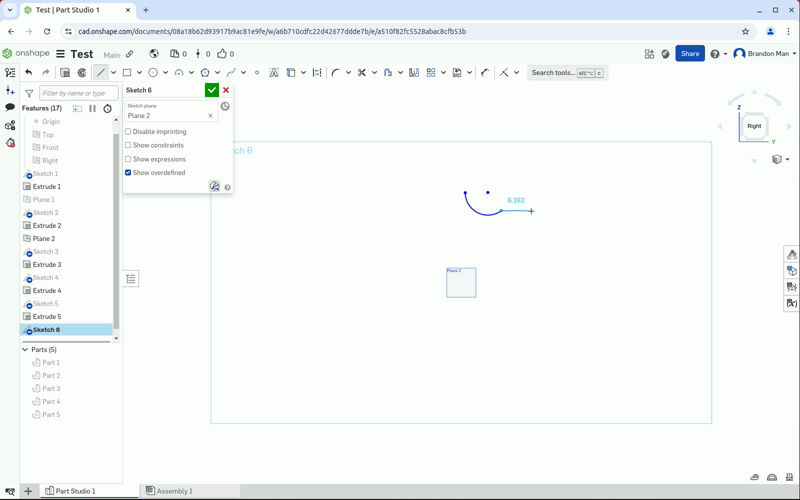
mouse_move(501, 192)
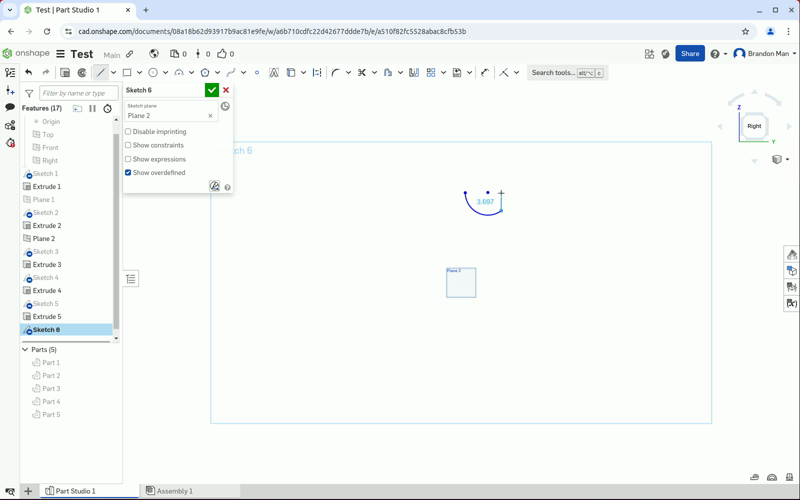
click(501, 192)
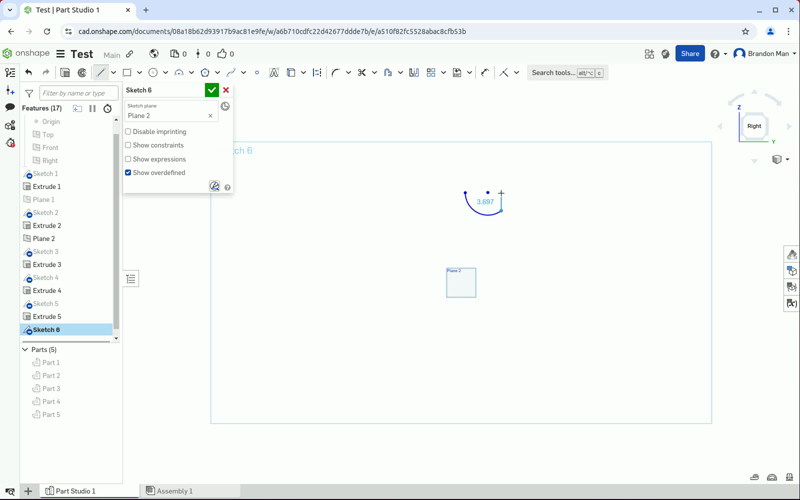
key_up(shift)
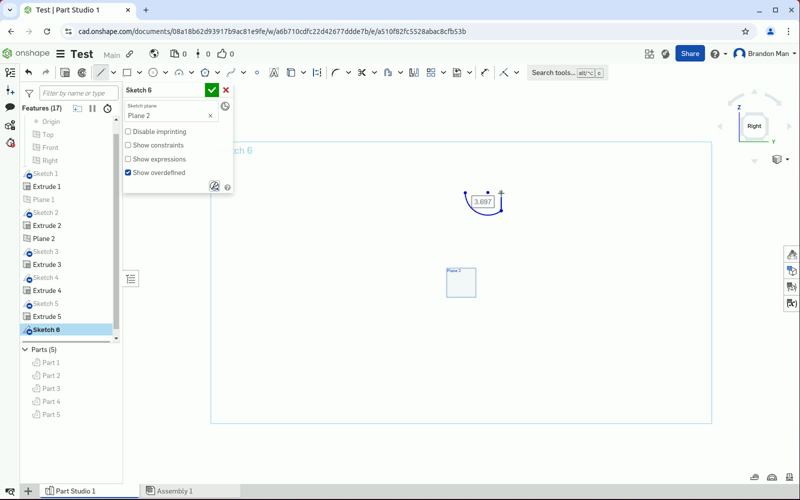
mouse_move(531, 192)
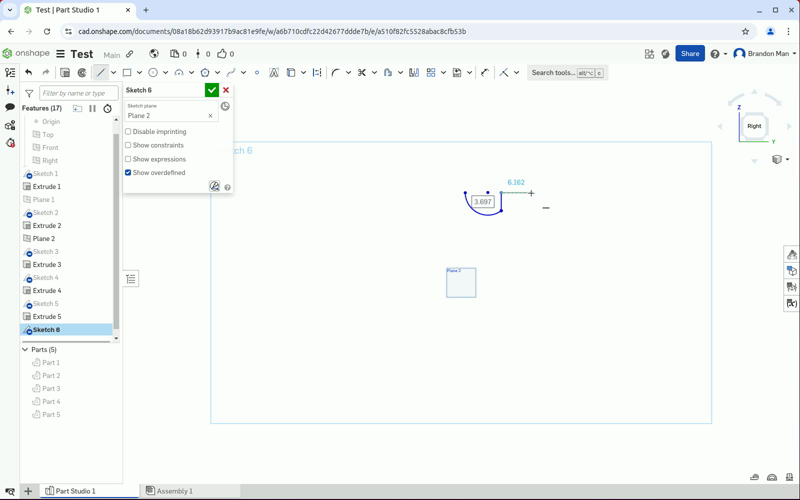
key_down(shift)
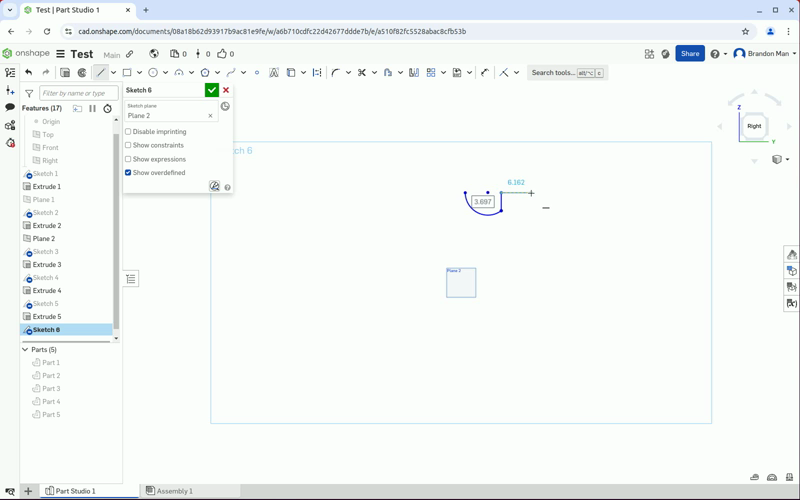
mouse_move(465, 192)
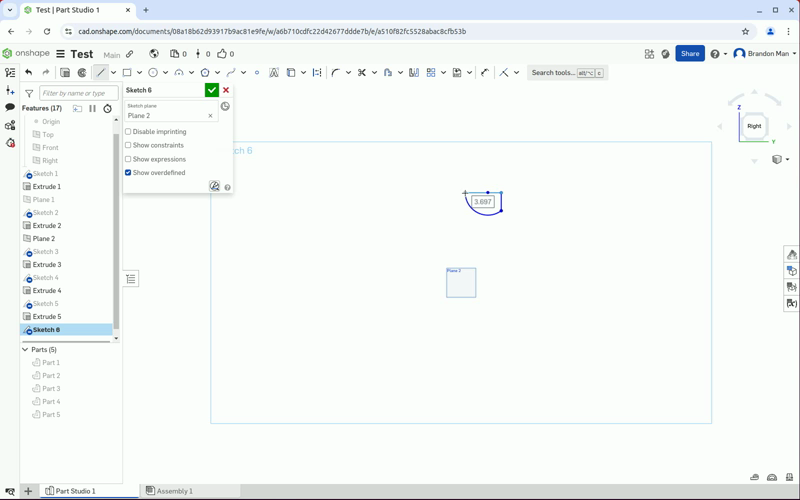
key_up(shift)
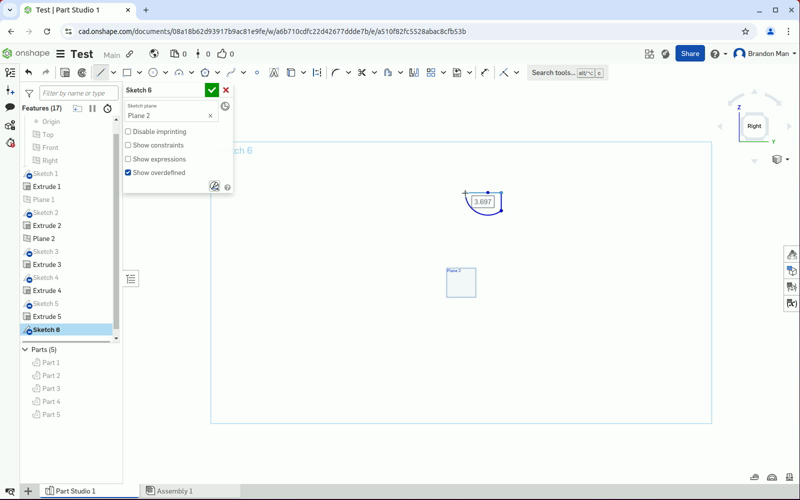
click(465, 192)
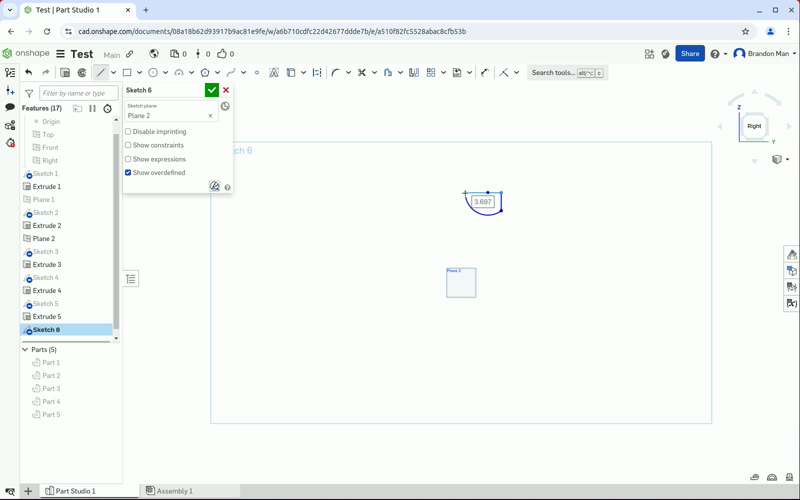
key(esc)
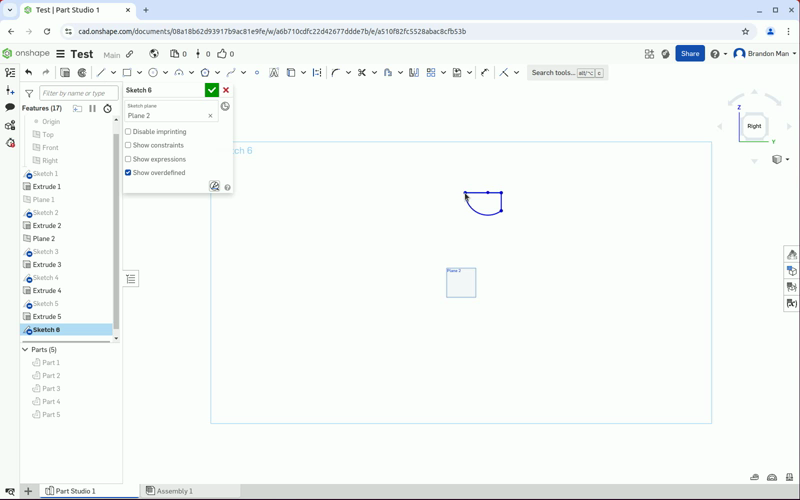
mouse_move(487, 204)
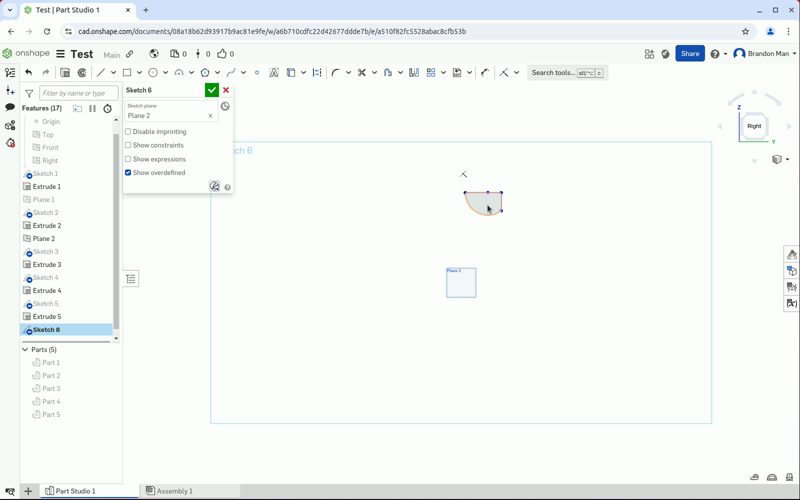
scroll(6)
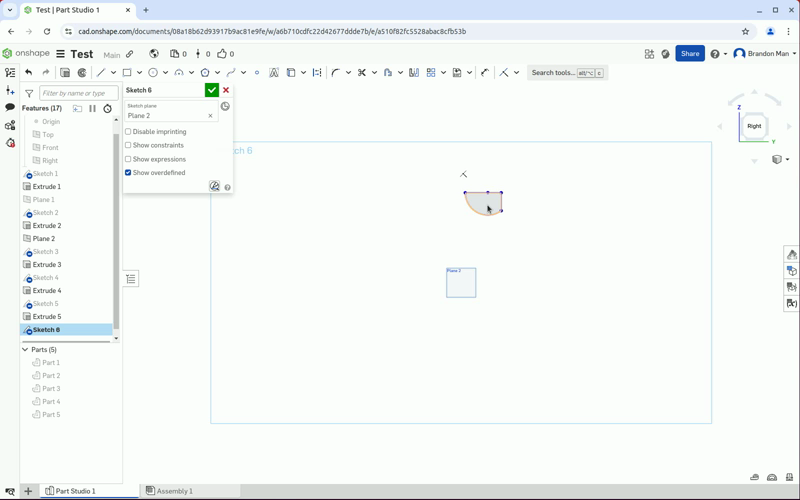
scroll(6)
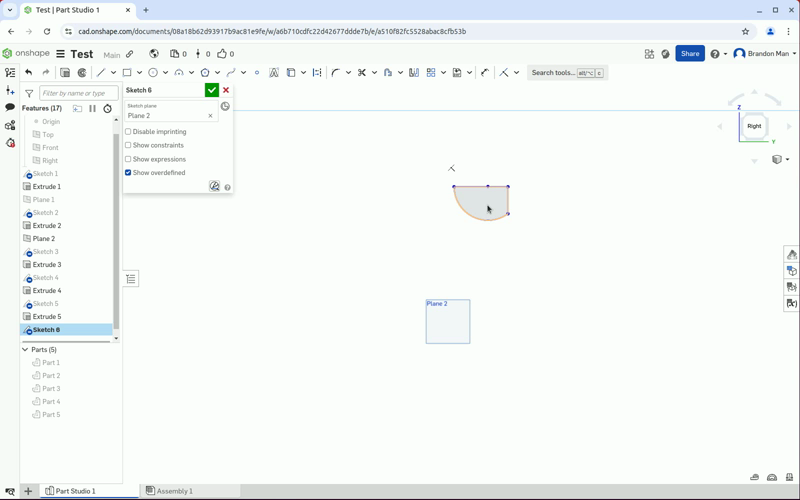
scroll(6)
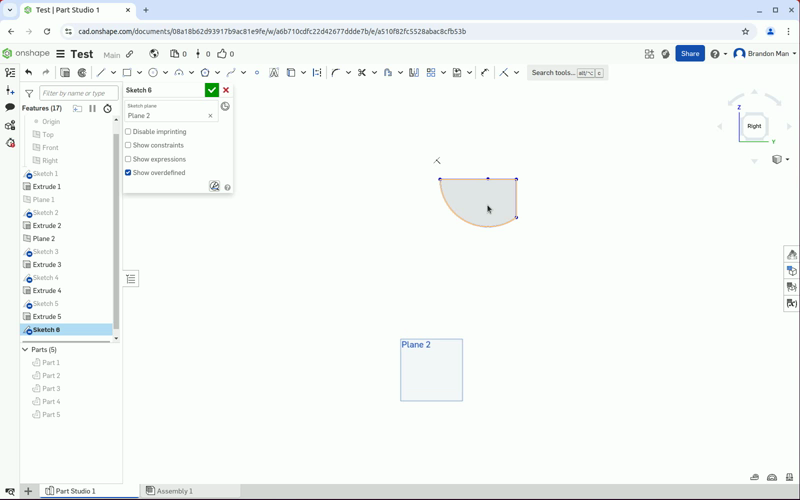
scroll(6)
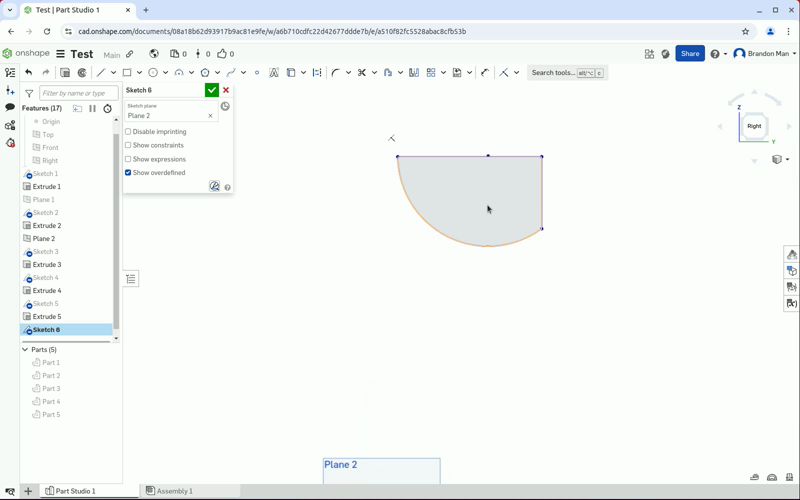
scroll(6)
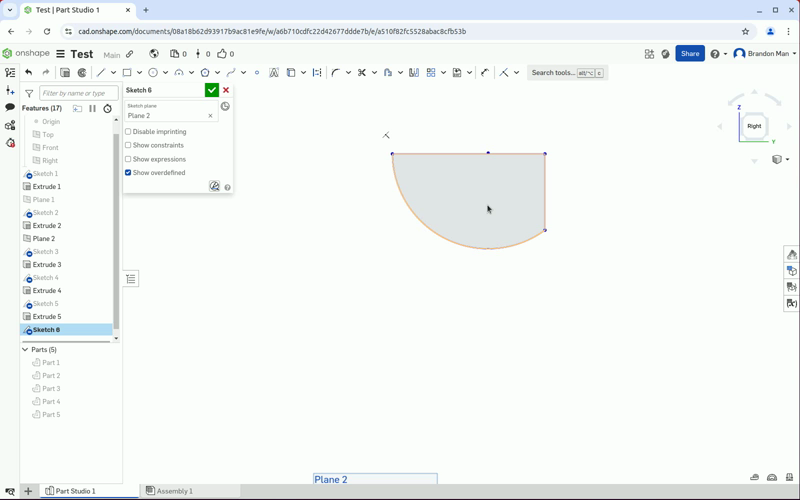
scroll(6)
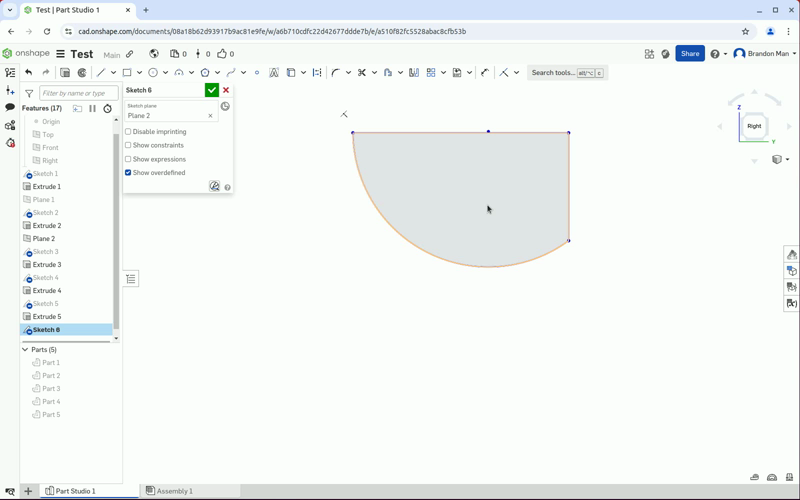
scroll(6)
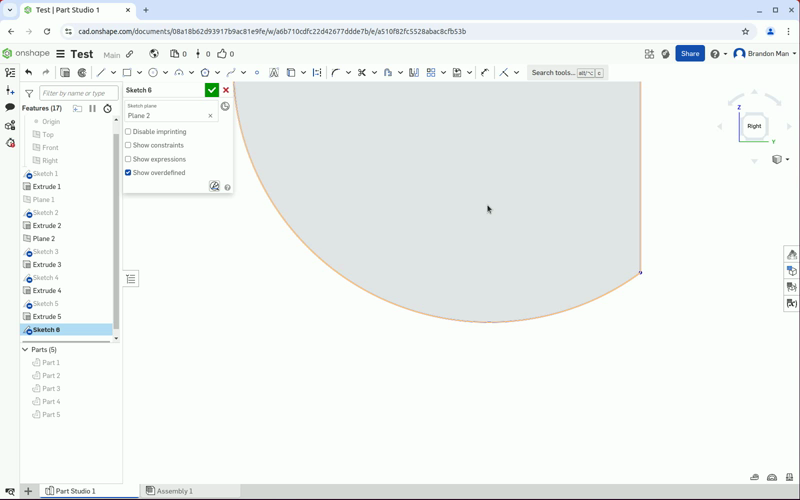
click(487, 204)
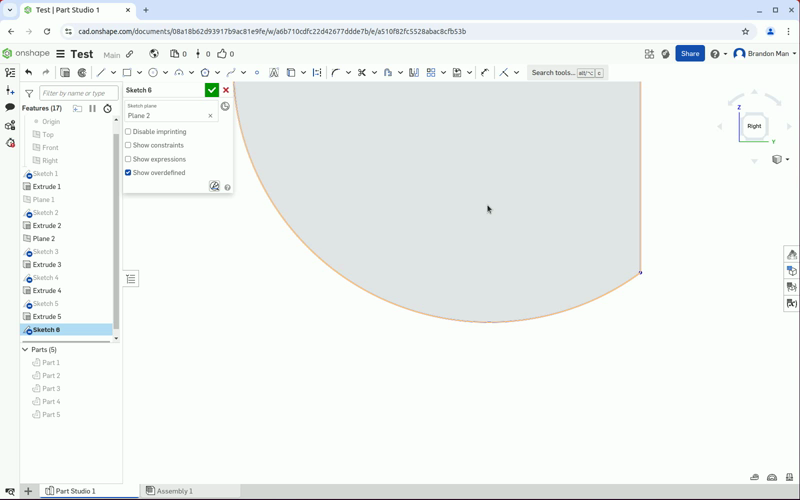
scroll(-6)
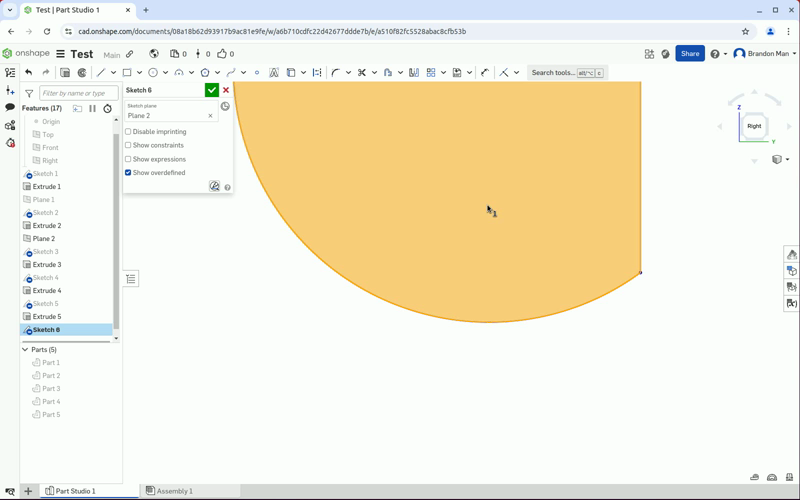
scroll(-6)
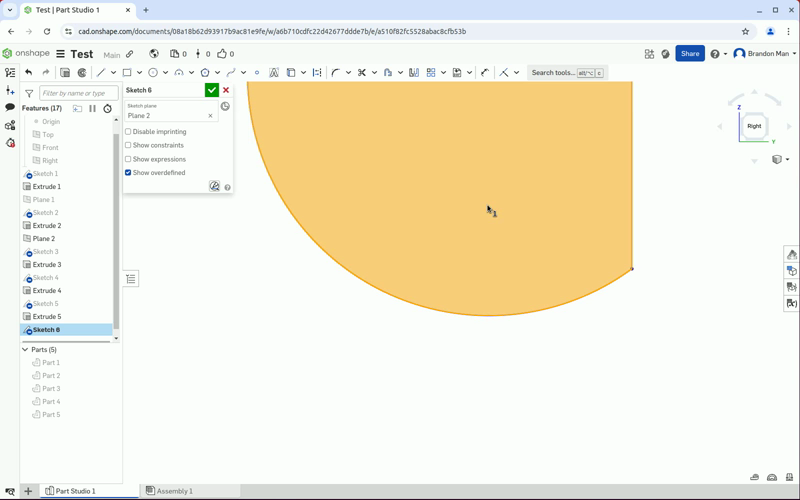
scroll(-6)
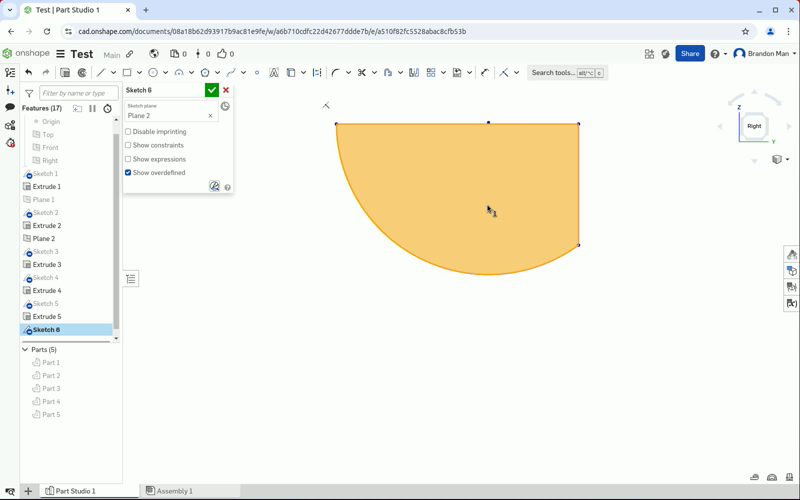
scroll(-6)
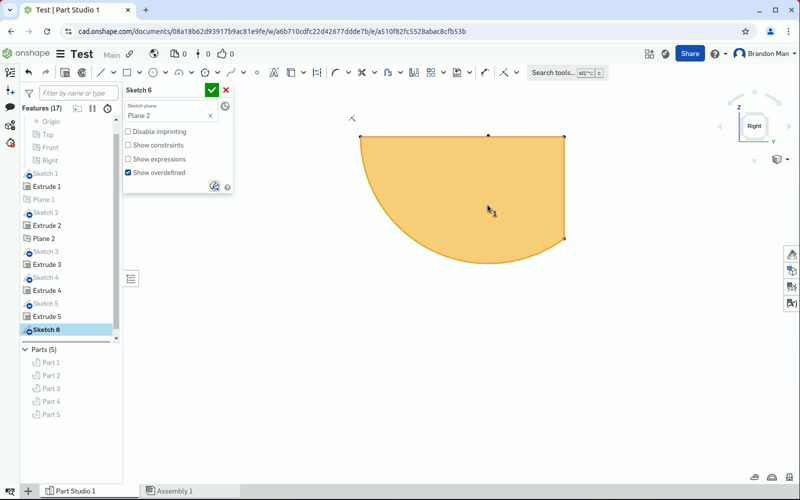
scroll(-6)
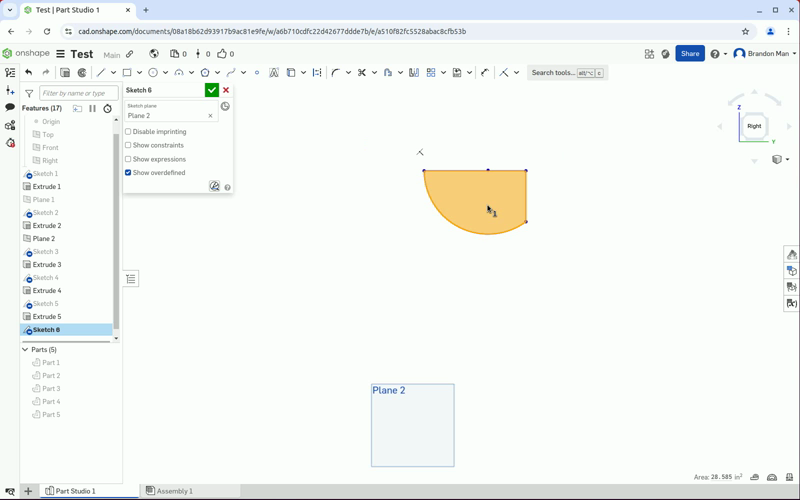
scroll(-6)
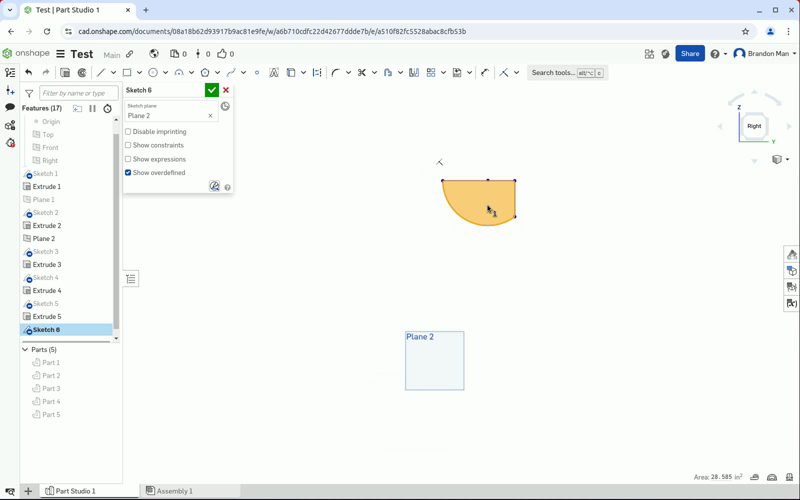
scroll(-6)
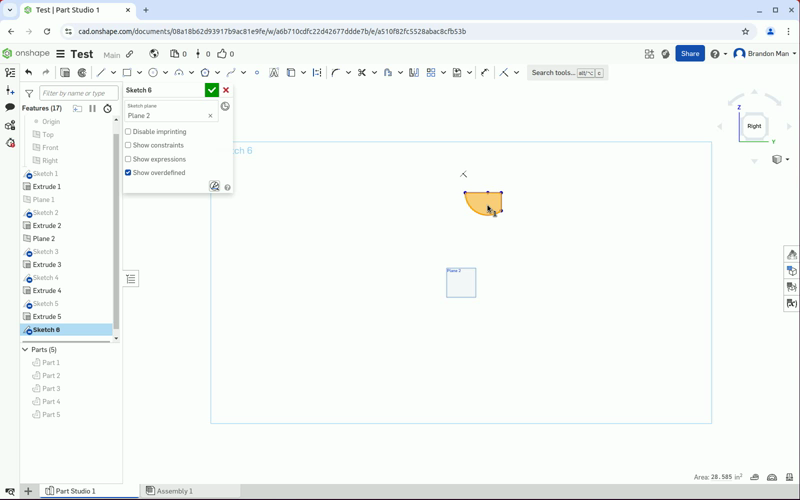
mouse_move(73, 352)
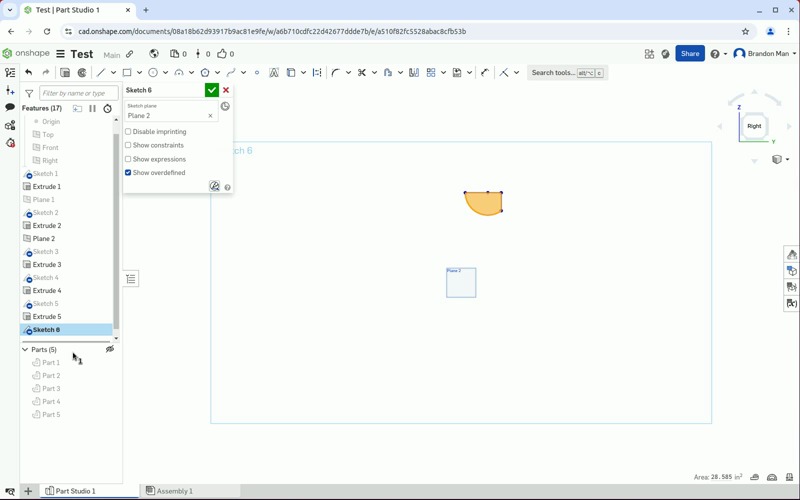
key(shift+y)
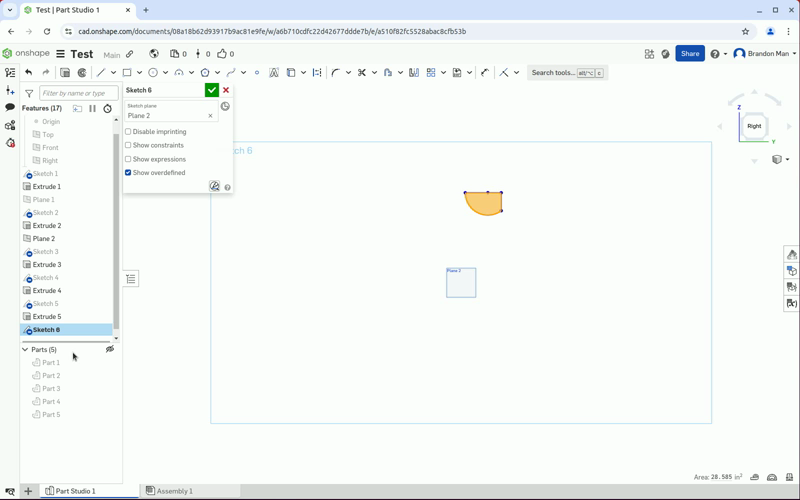
key(shift+e)
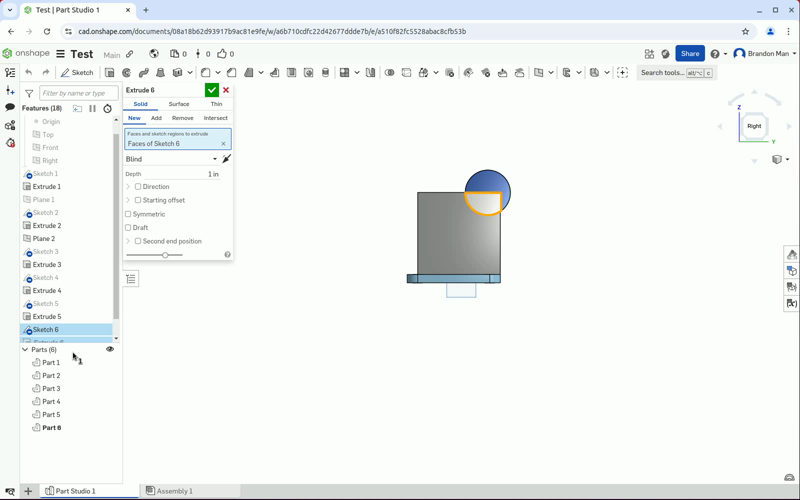
mouse_move(143, 106)
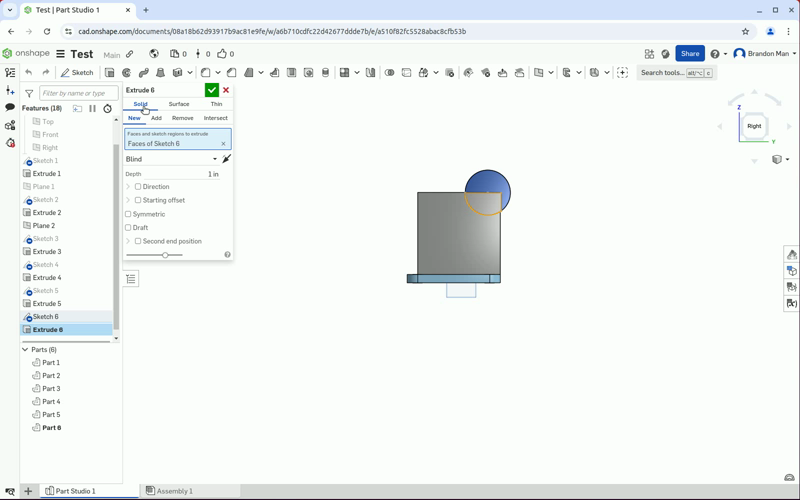
click(143, 106)
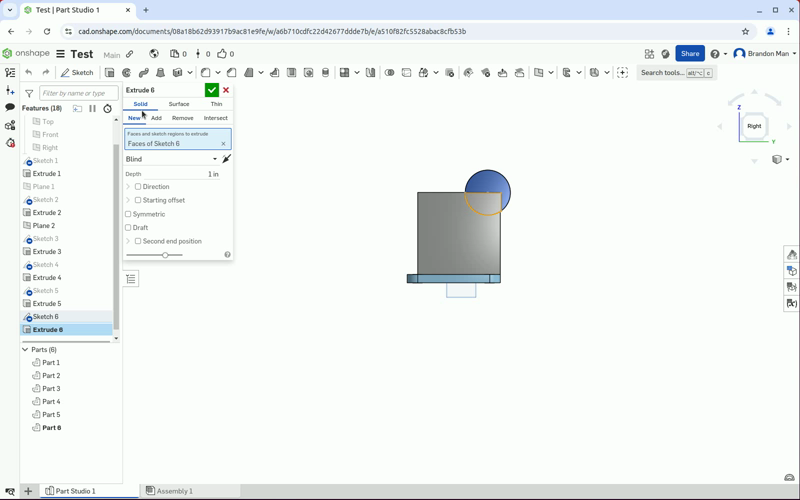
mouse_move(137, 120)
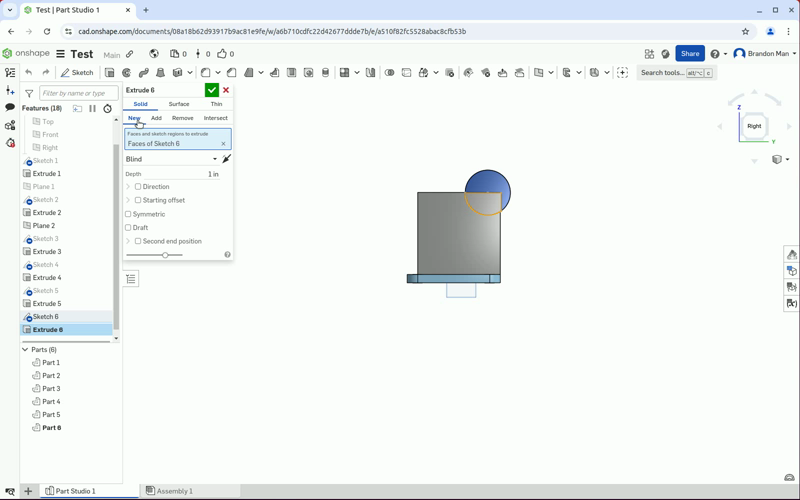
click(137, 120)
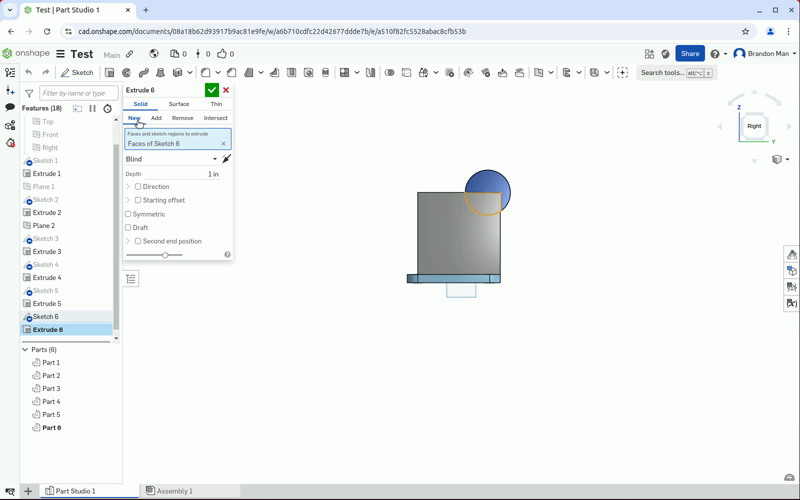
key(tab, 4)
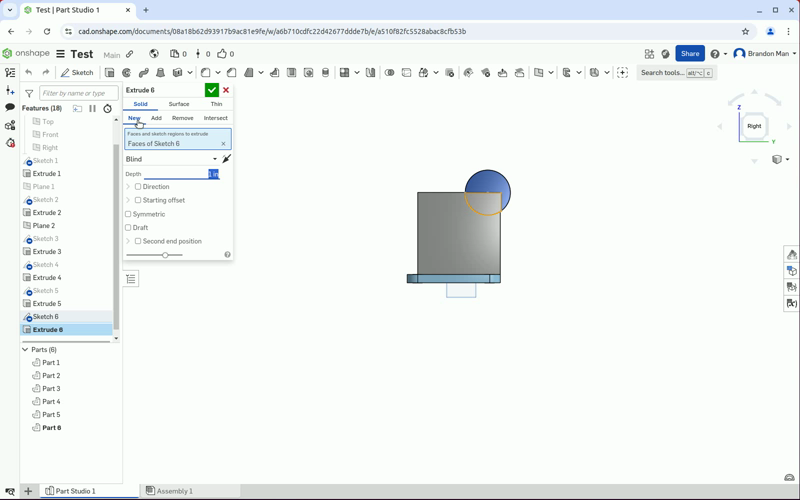
text(-5.296)
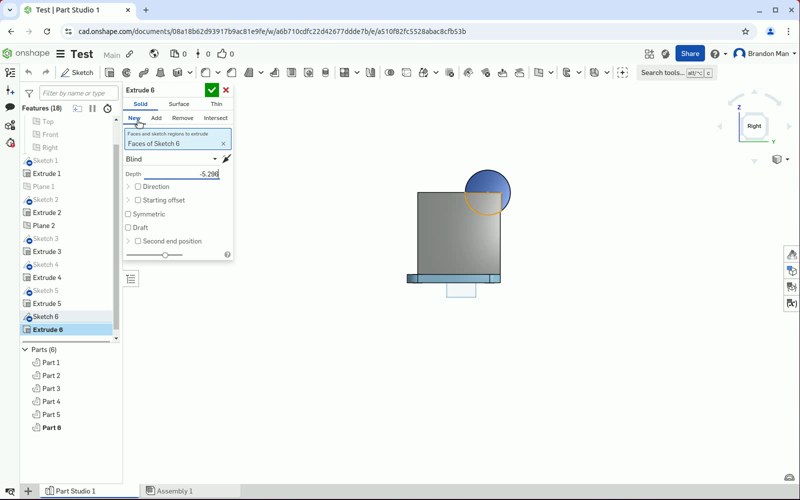
key(enter)
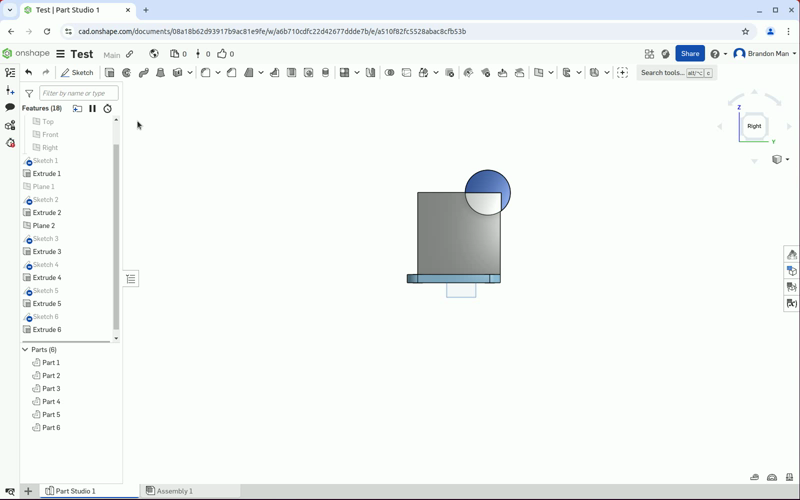
key(shift+h)
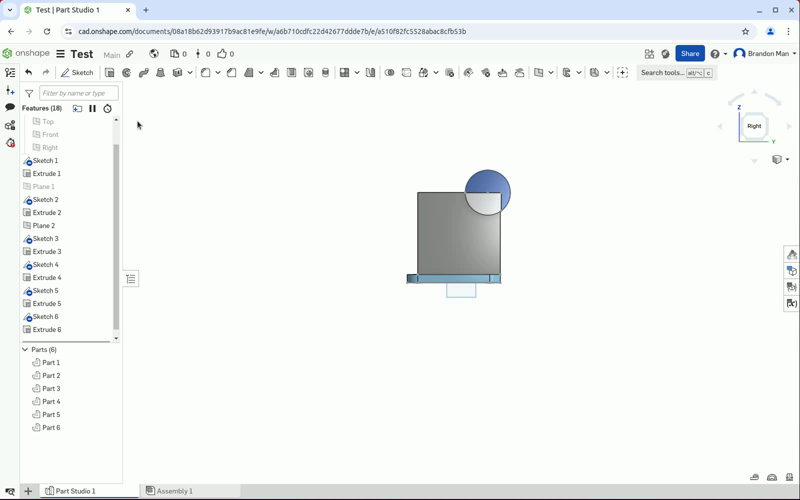
key(shift+h)
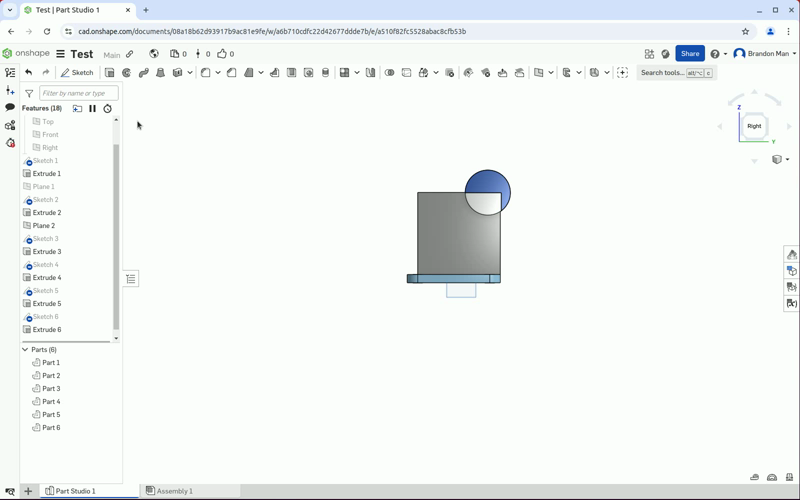
mouse_move(69, 163)
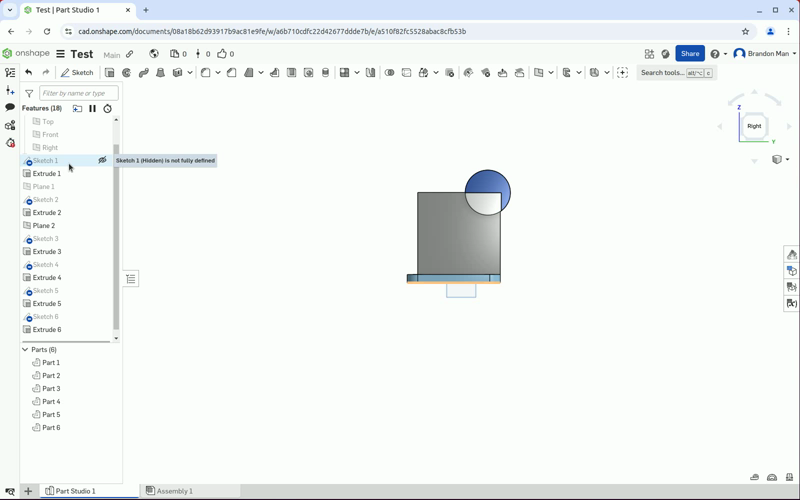
click(69, 163)
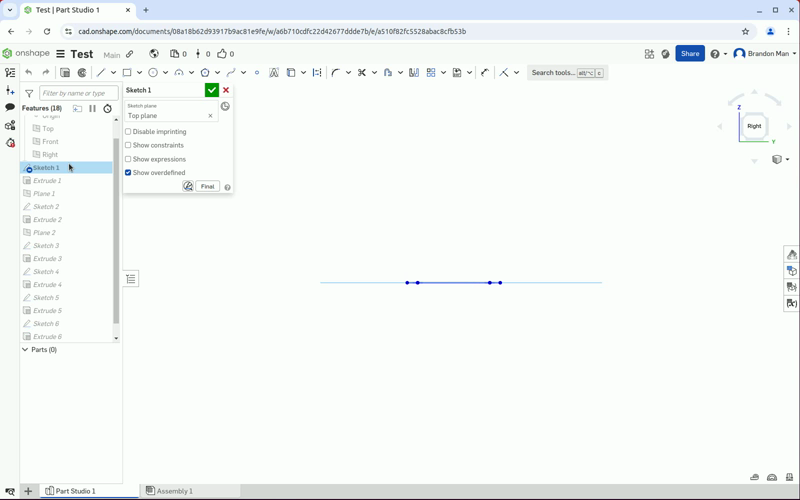
mouse_move(229, 92)
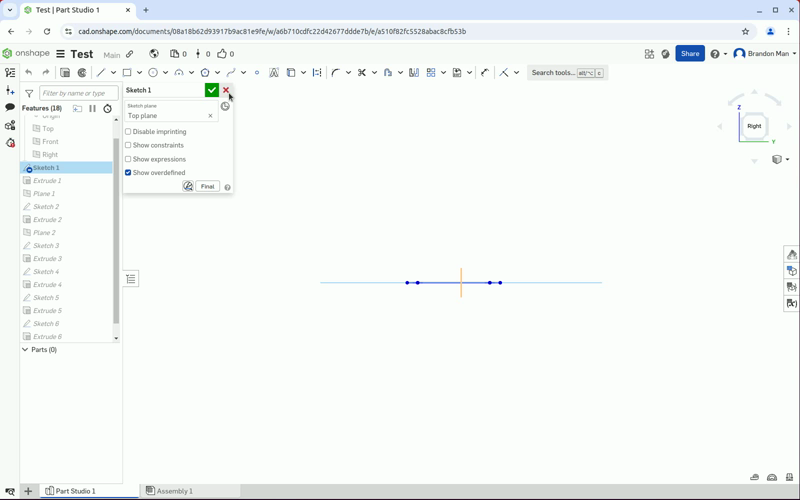
click(229, 92)
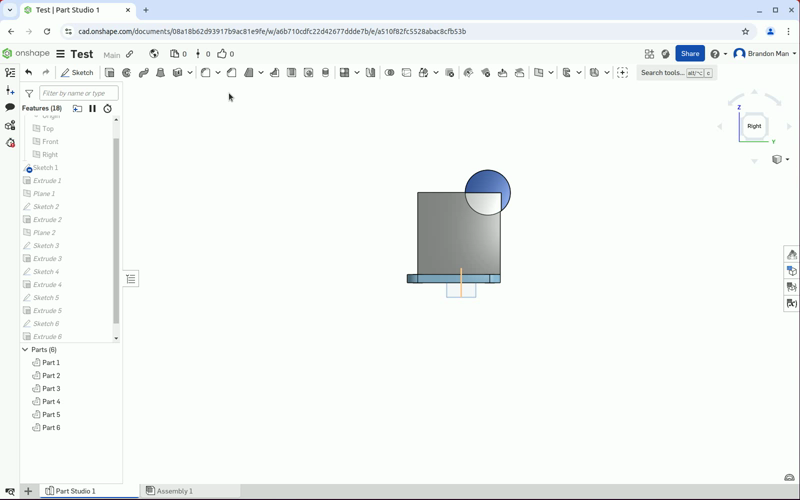
mouse_move(541, 75)
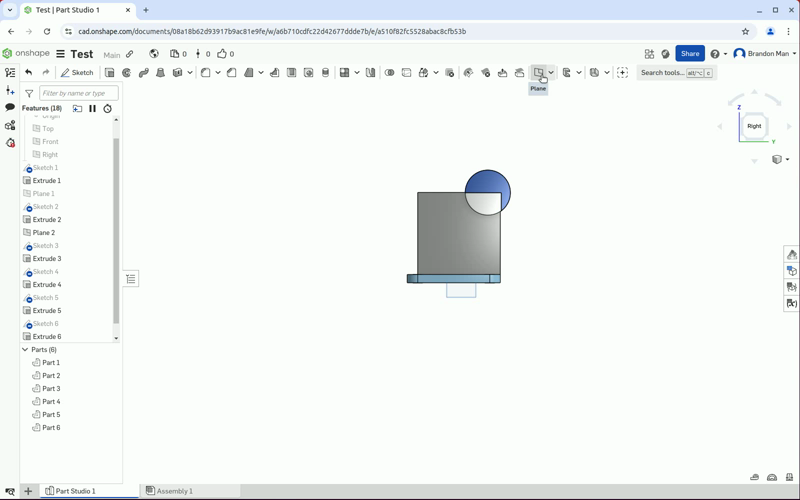
click(541, 75)
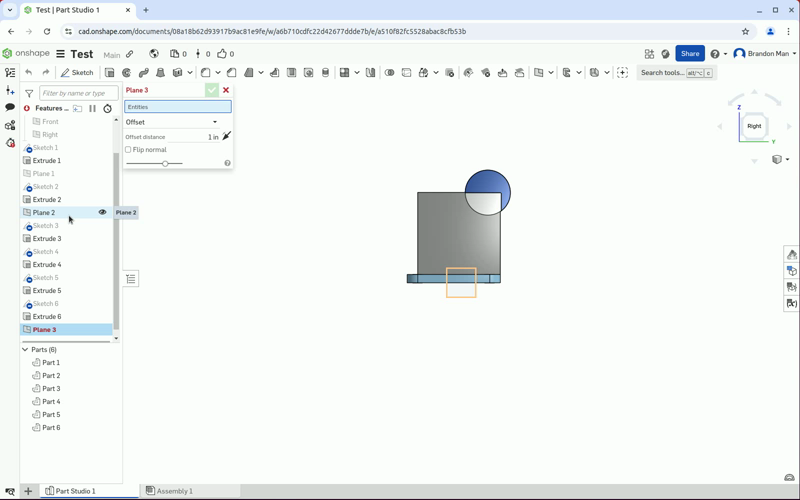
scroll(3)
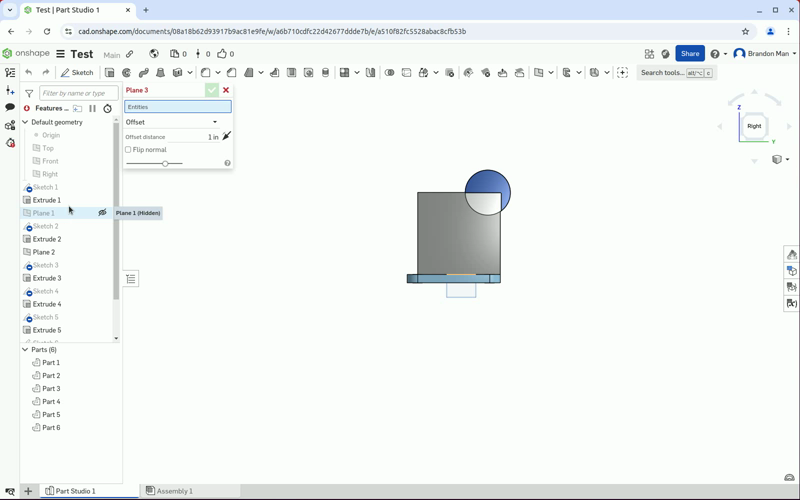
mouse_move(69, 176)
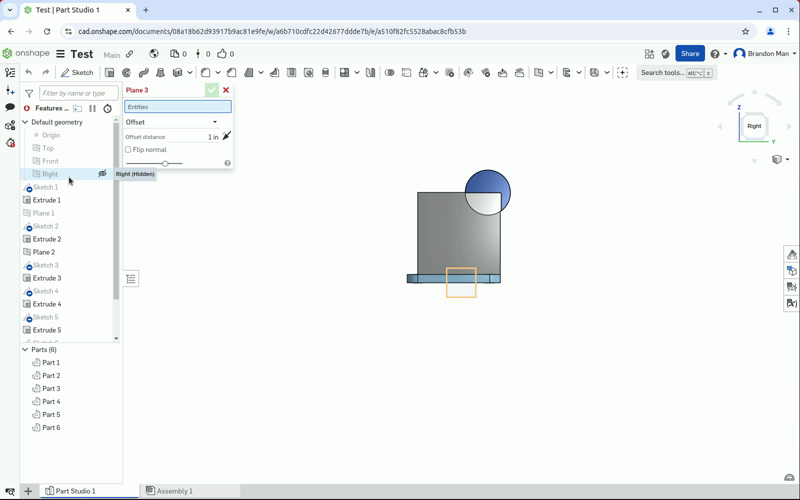
click(69, 176)
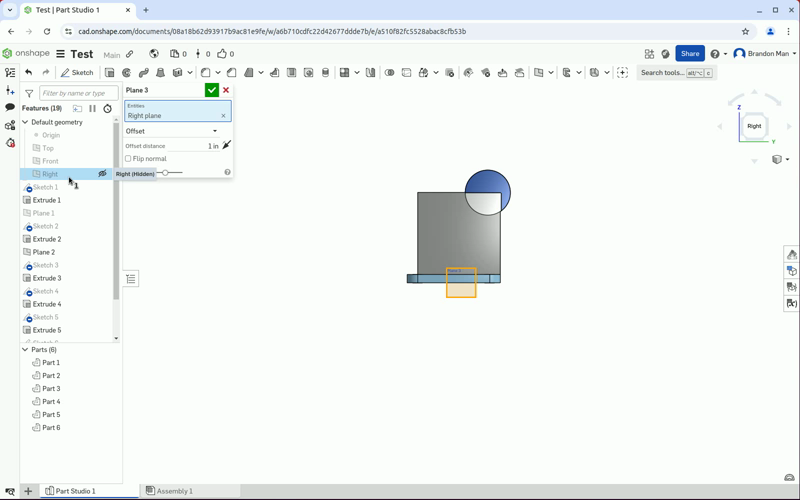
key(tab, 2)
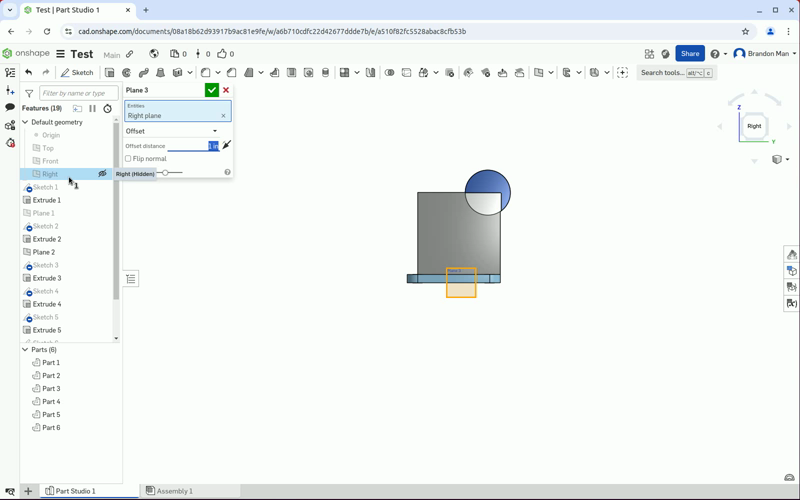
text(4.344)
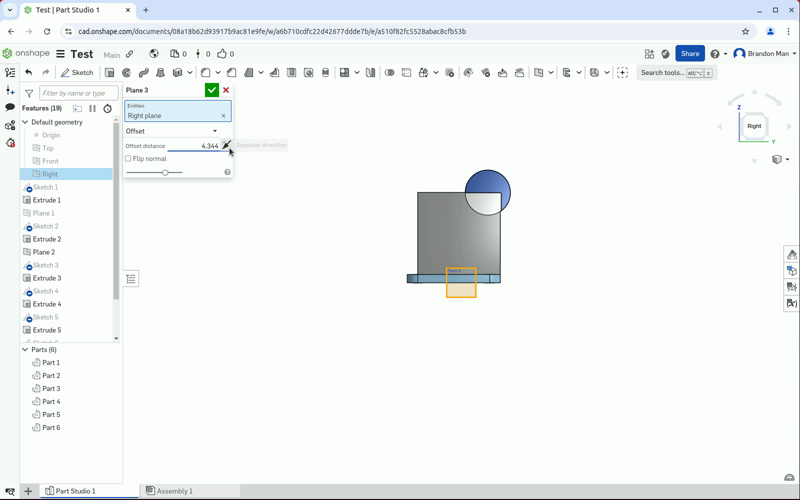
mouse_move(229, 147)
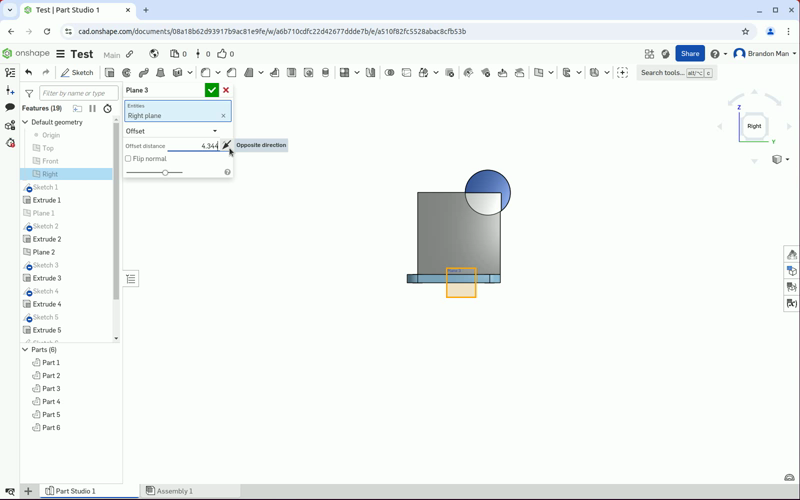
click(229, 147)
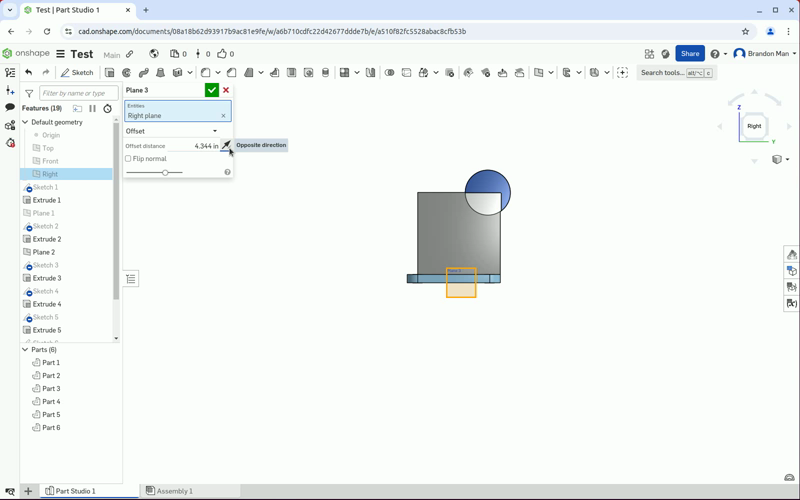
key(enter, 2)
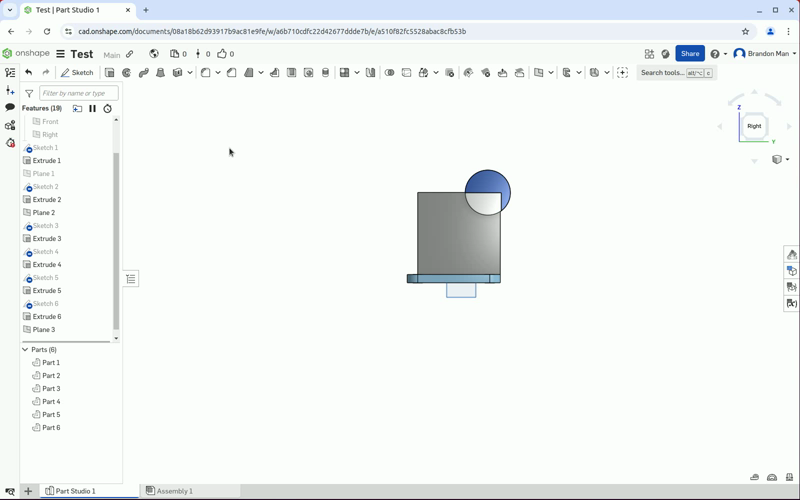
key(shift+s)
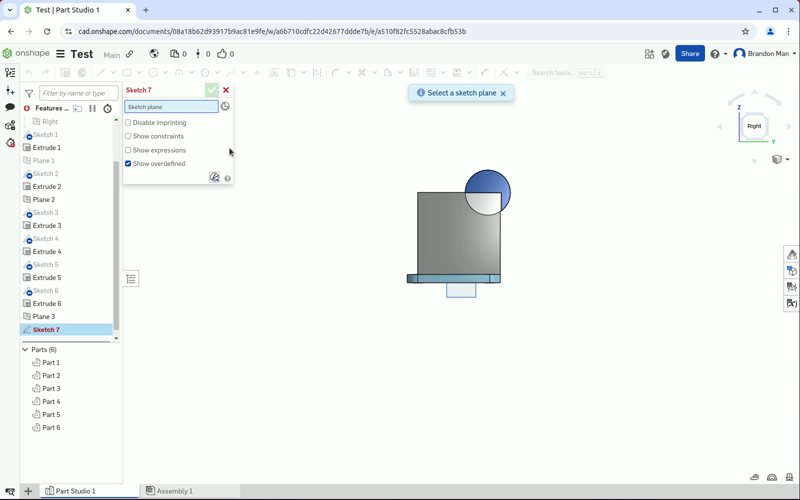
mouse_move(69, 319)
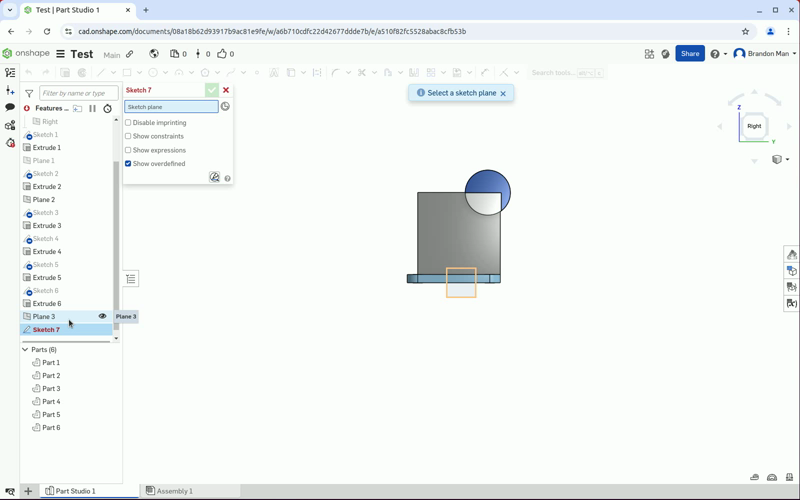
click(69, 319)
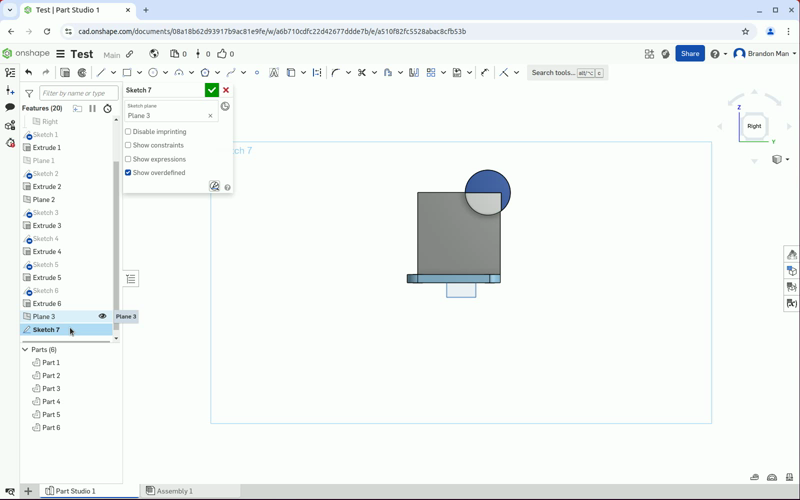
mouse_move(73, 352)
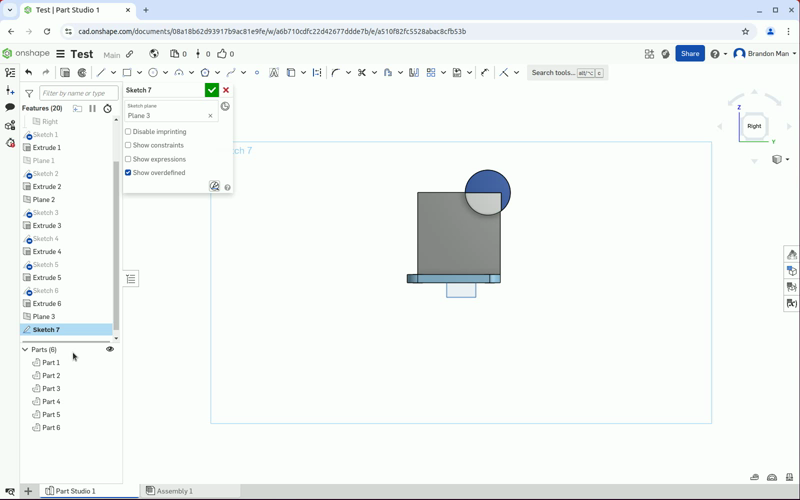
key(y)
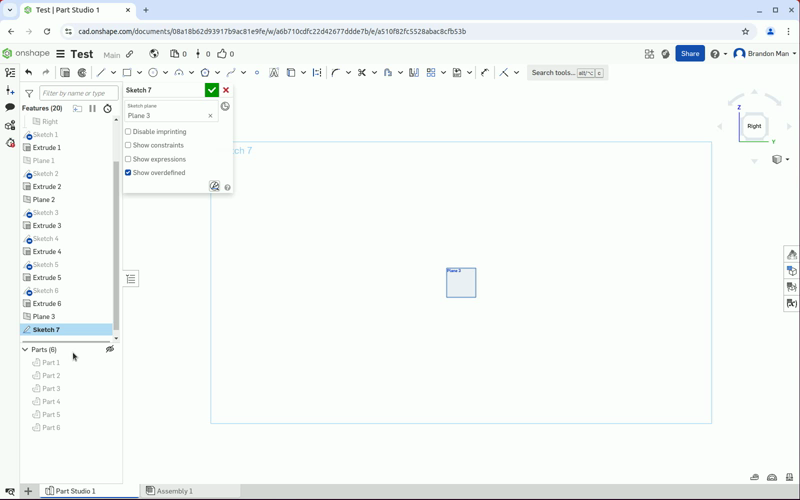
key(c)
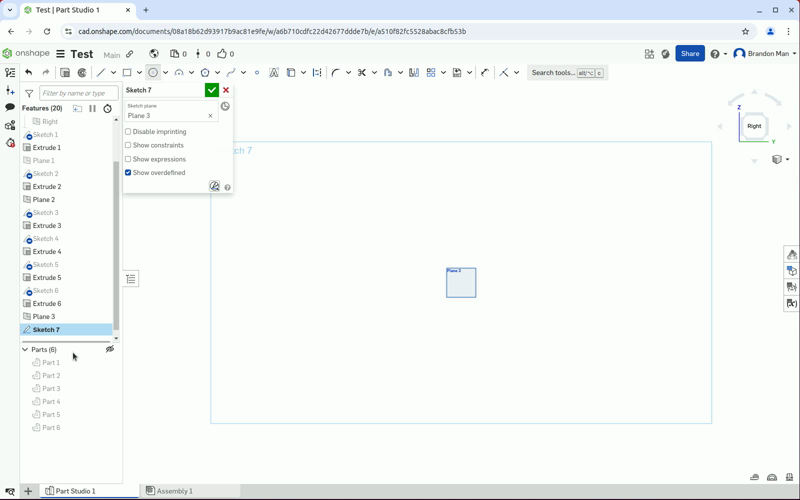
key_down(shift)
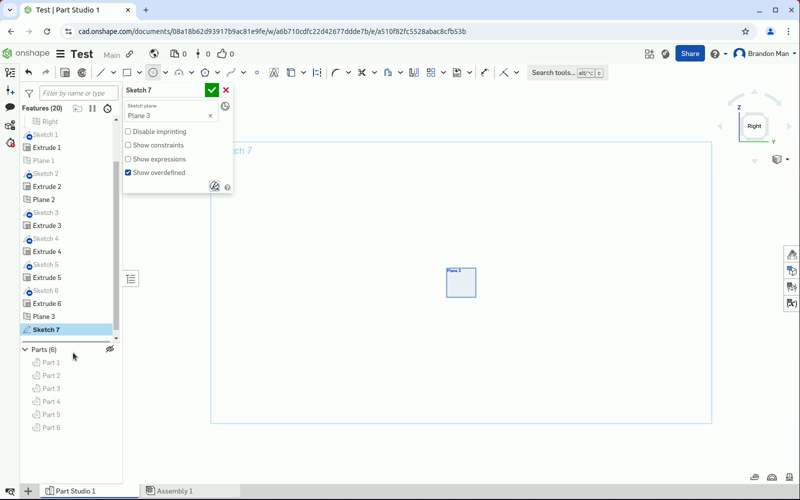
mouse_move(431, 192)
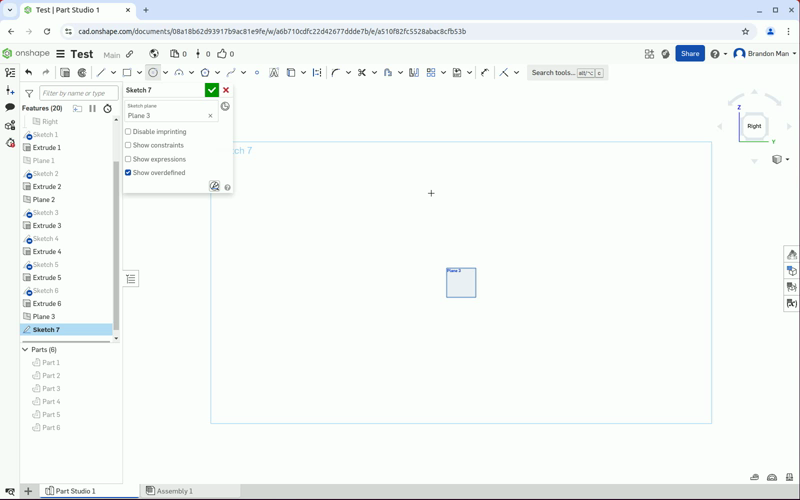
click(431, 192)
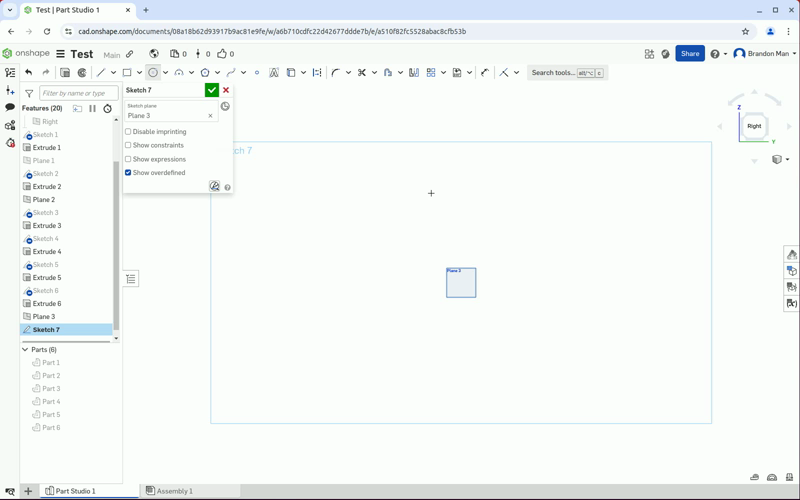
key_up(shift)
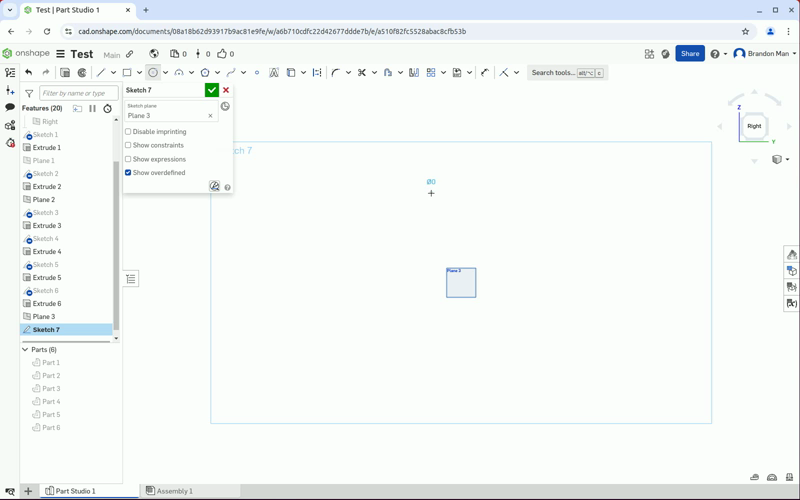
mouse_move(441, 192)
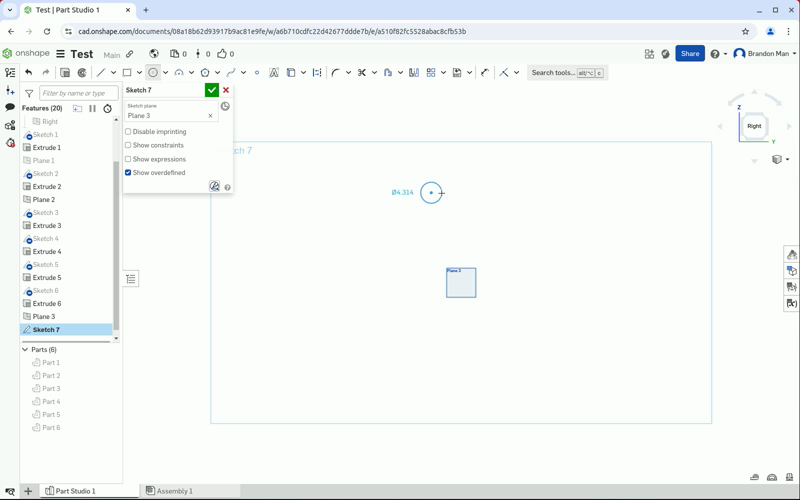
click(441, 192)
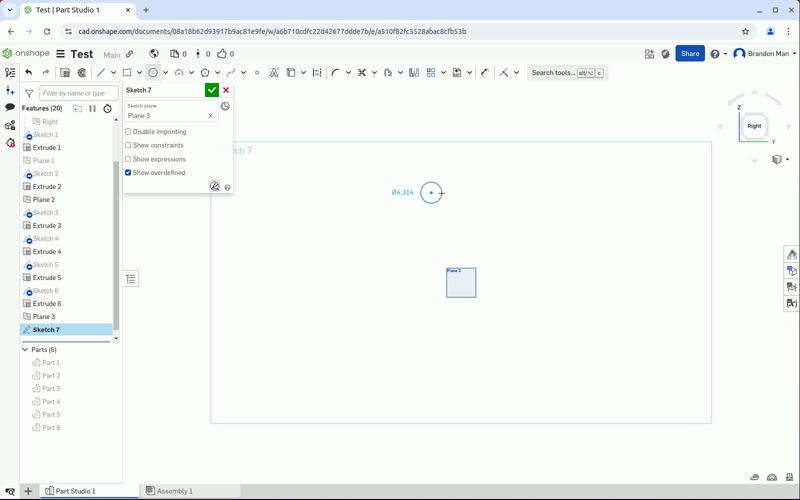
key(esc)
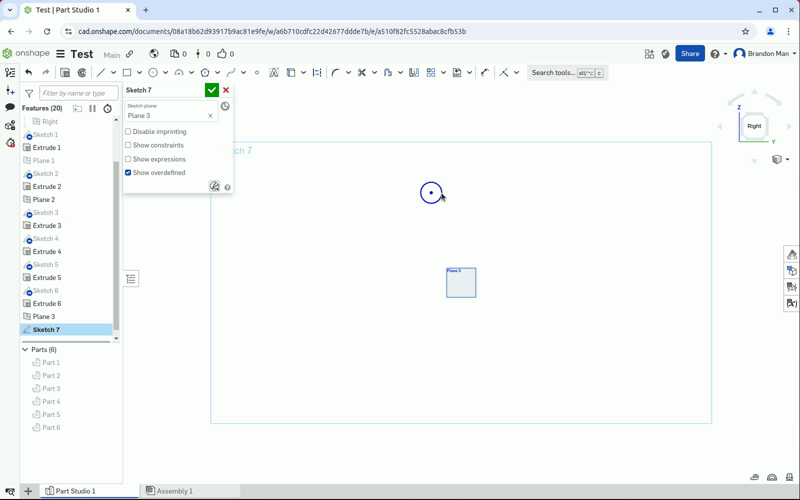
mouse_move(440, 188)
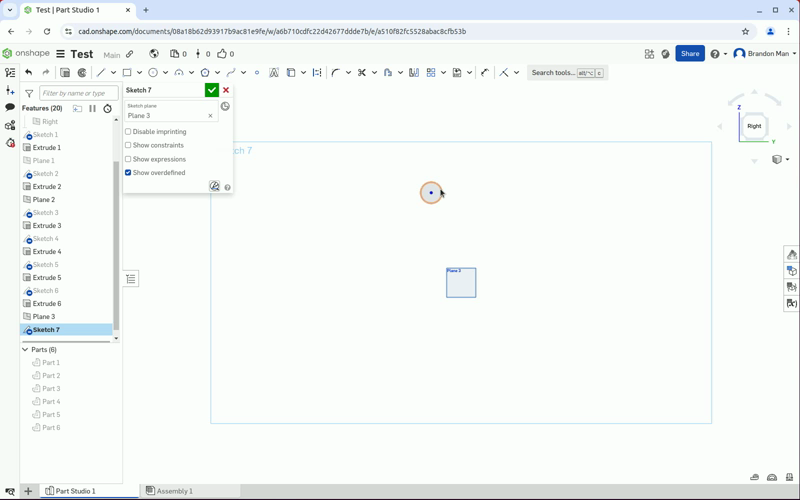
scroll(6)
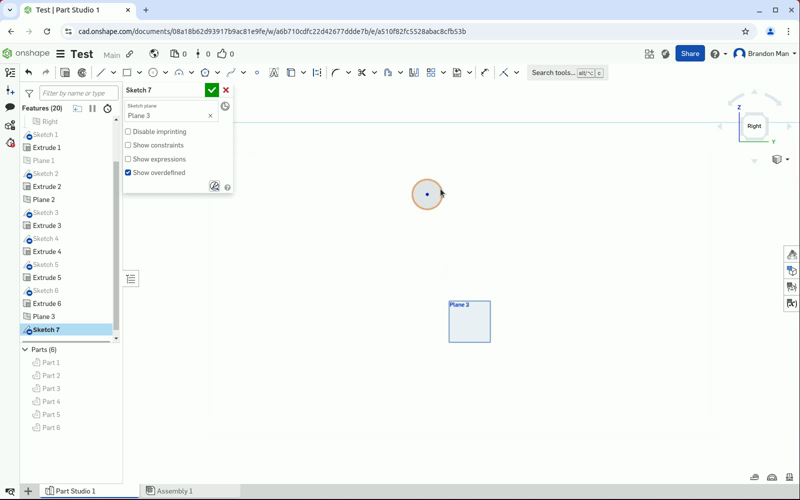
scroll(6)
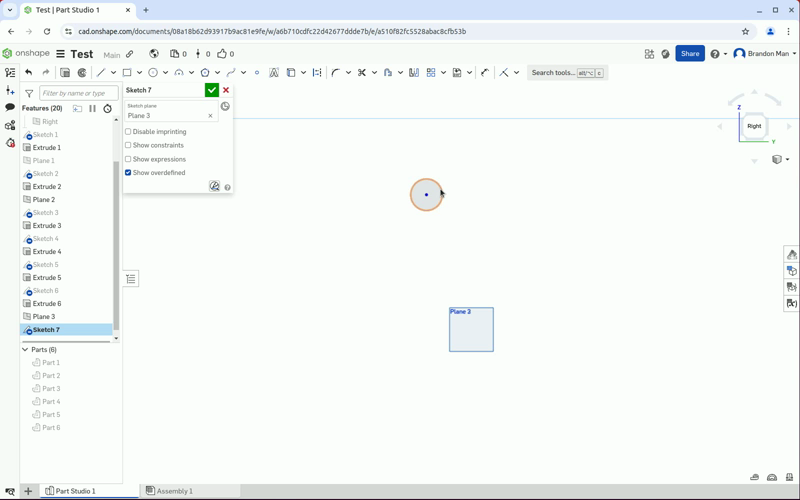
scroll(6)
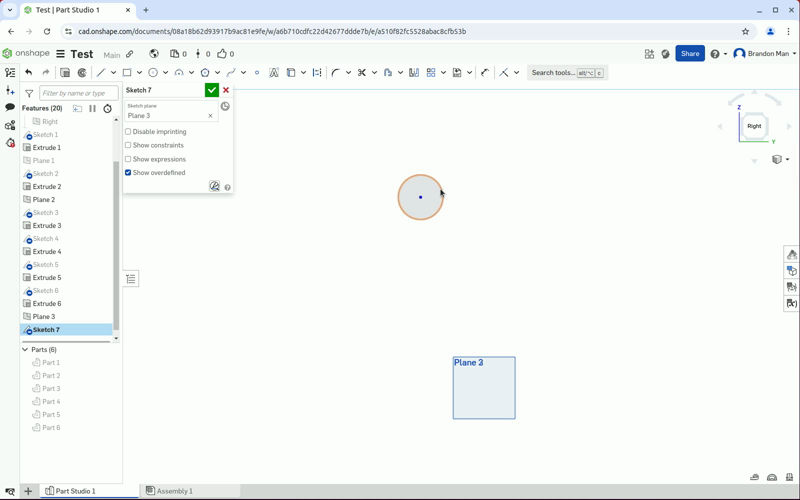
scroll(6)
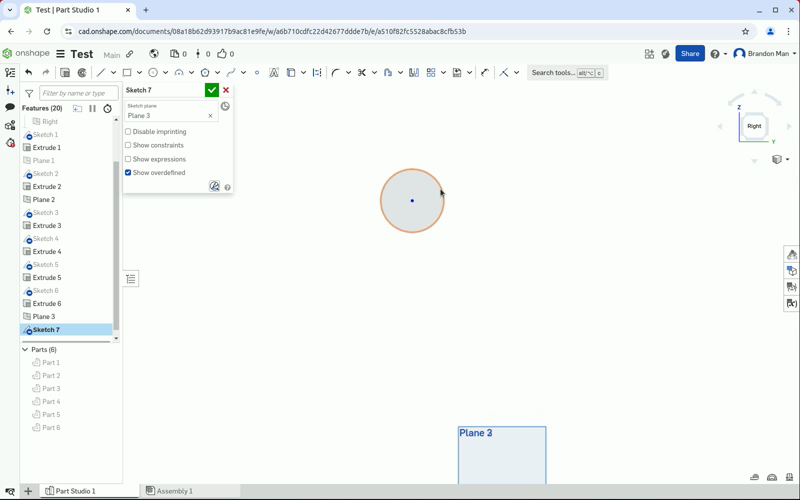
scroll(6)
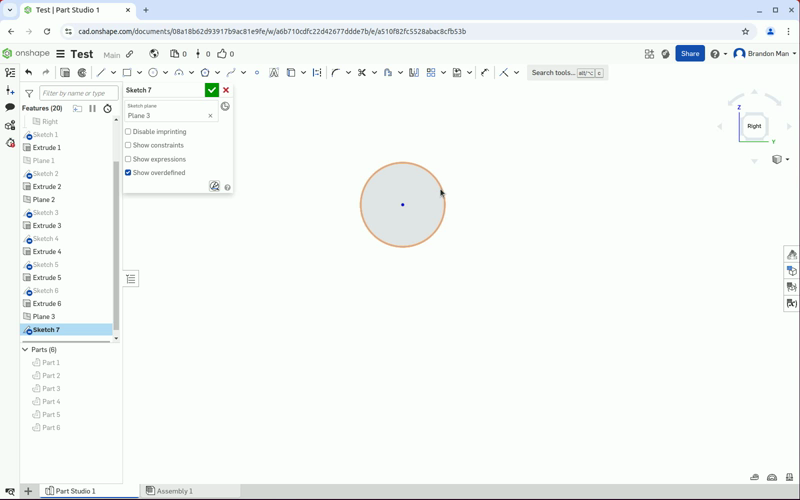
scroll(6)
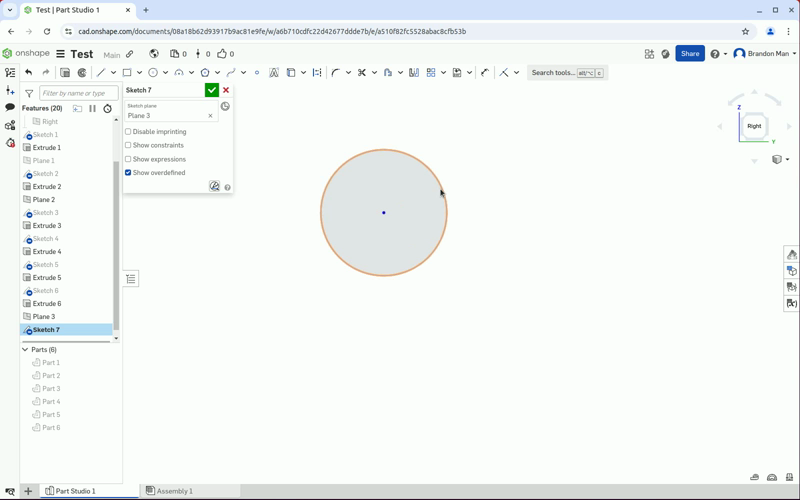
scroll(6)
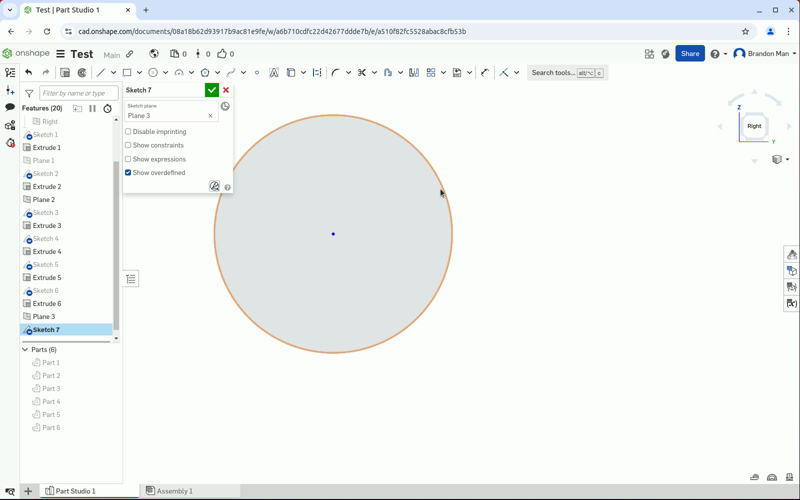
click(440, 188)
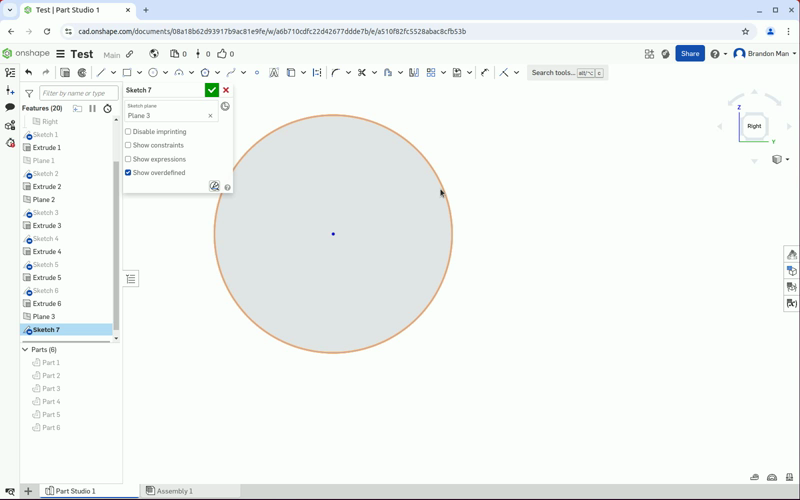
scroll(-6)
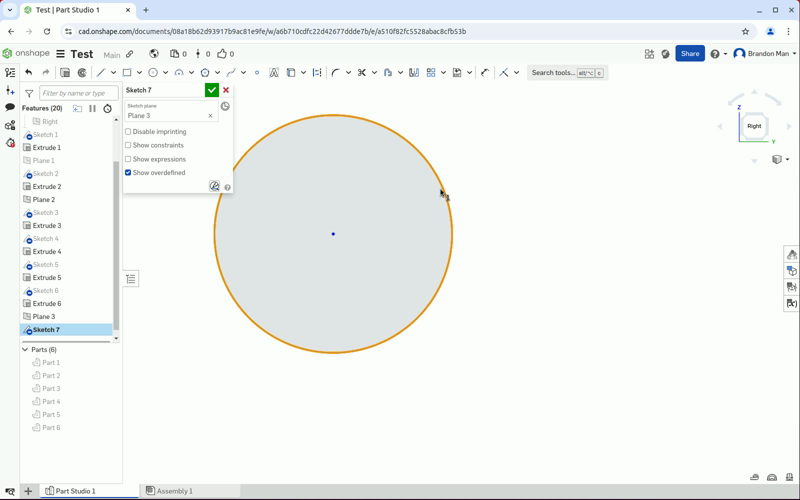
scroll(-6)
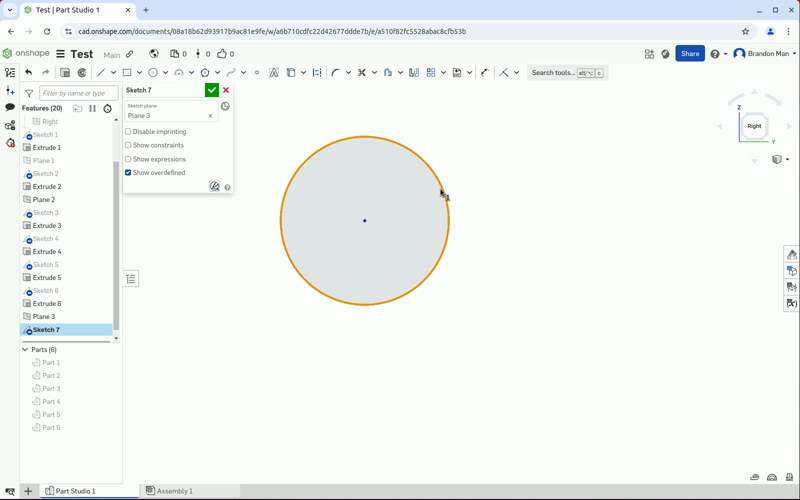
scroll(-6)
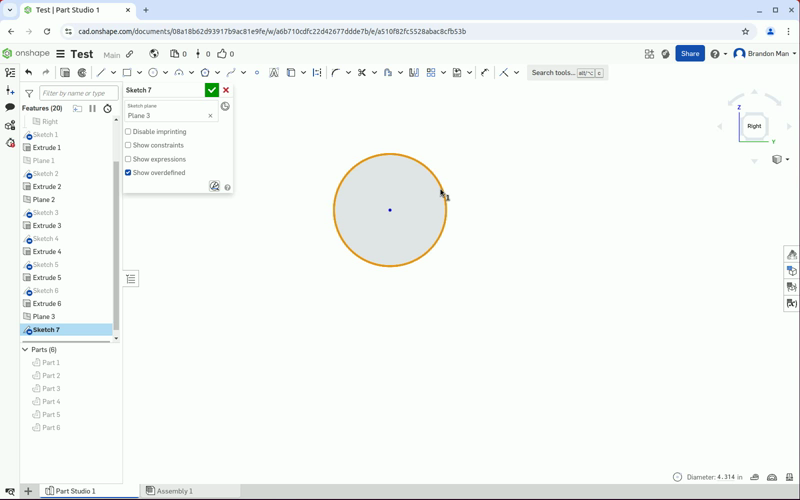
scroll(-6)
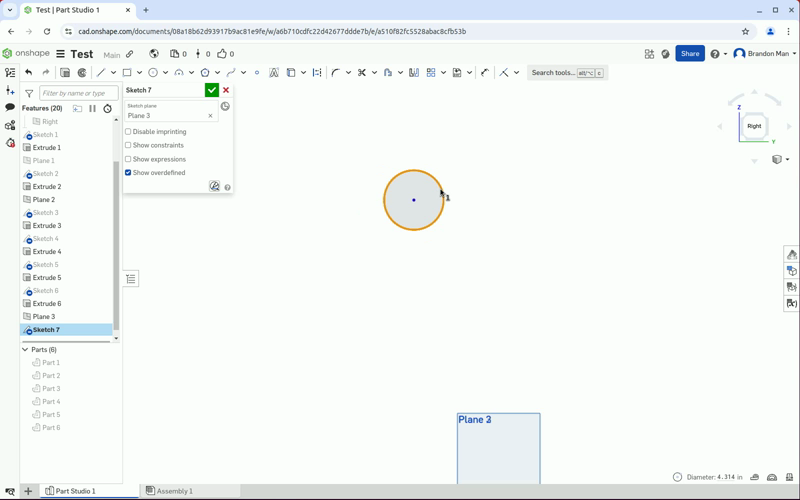
scroll(-6)
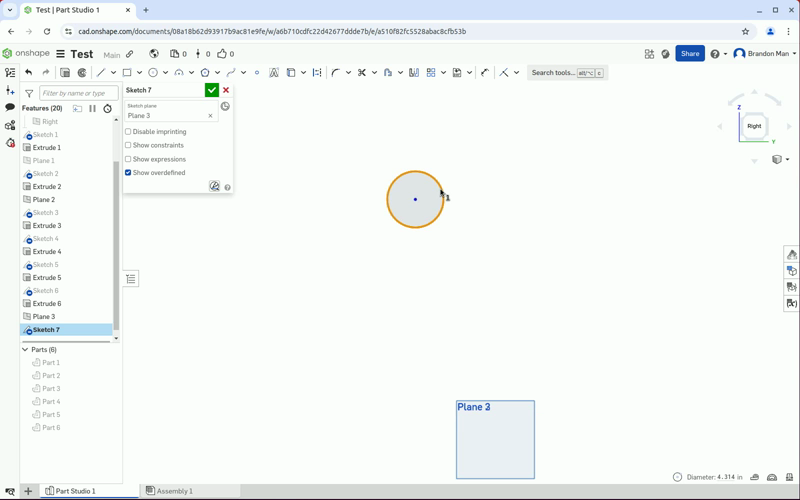
scroll(-6)
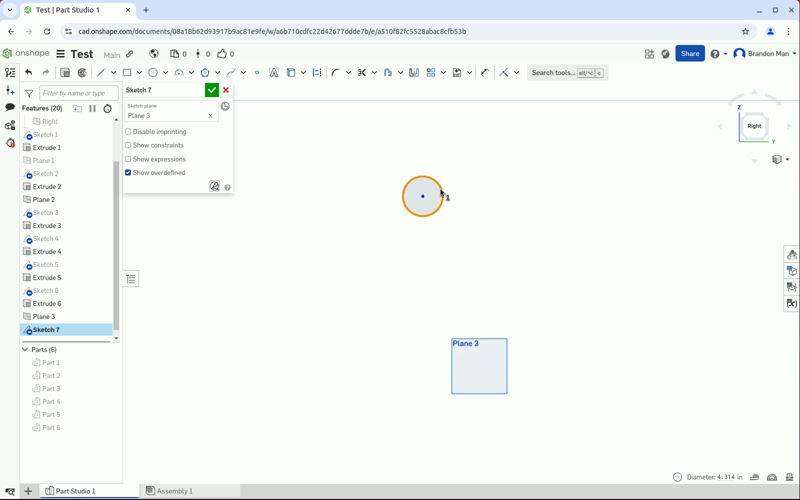
scroll(-6)
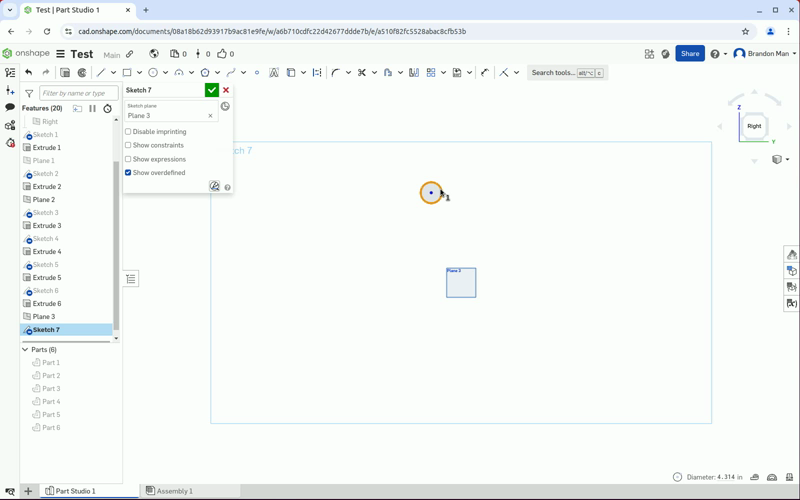
mouse_move(73, 352)
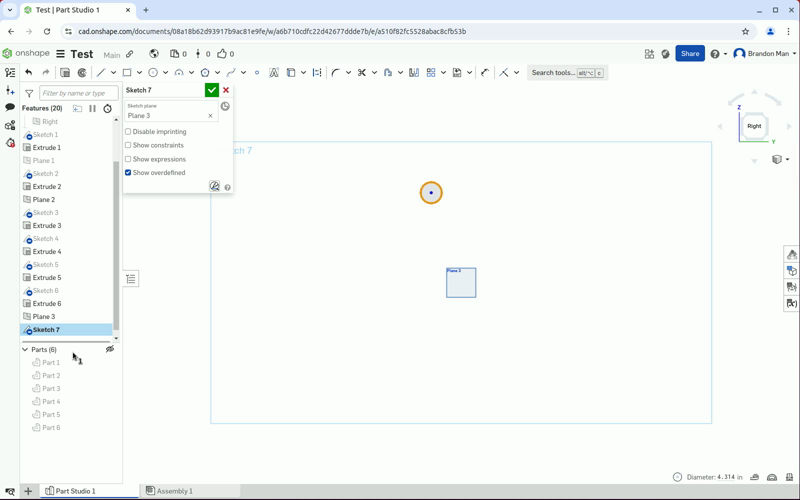
key(shift+y)
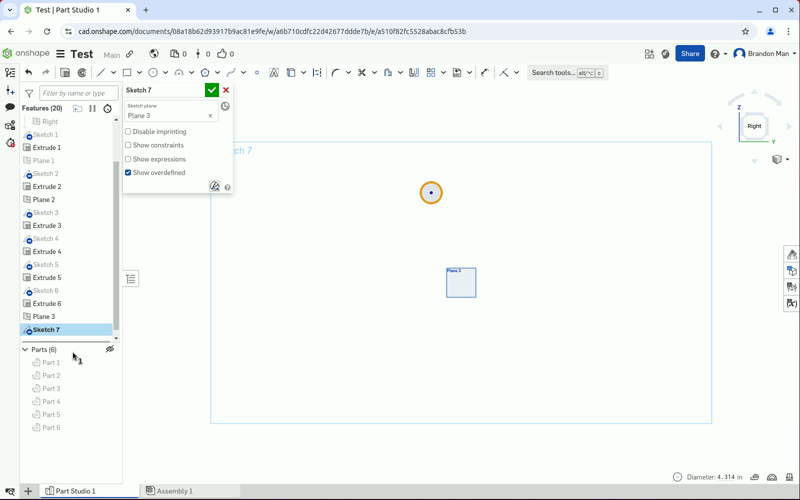
key(shift+e)
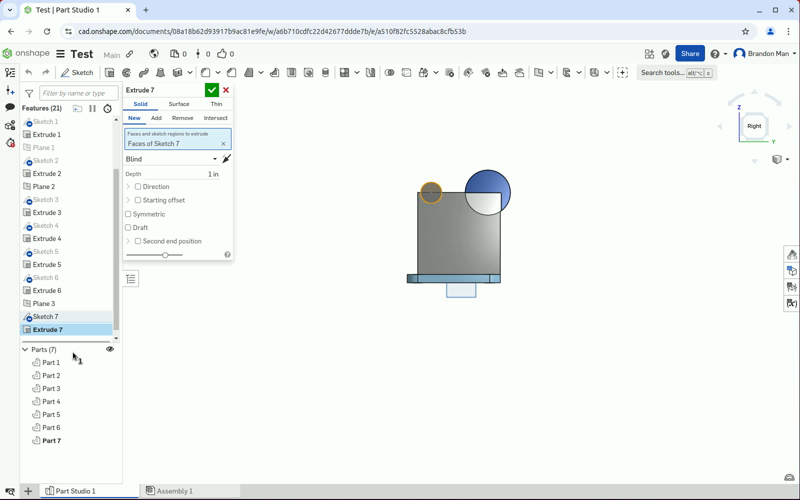
mouse_move(143, 106)
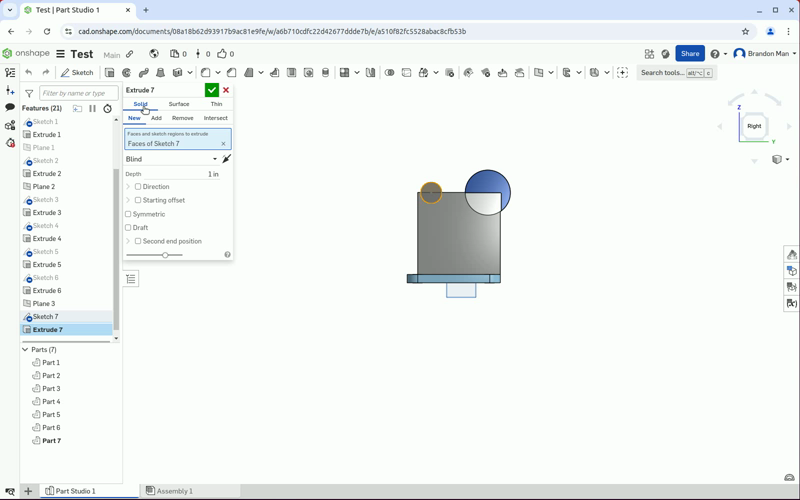
click(143, 106)
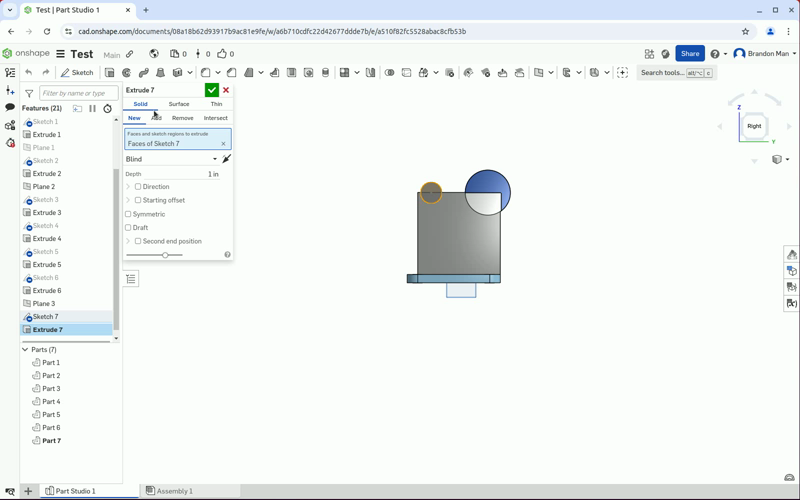
mouse_move(186, 120)
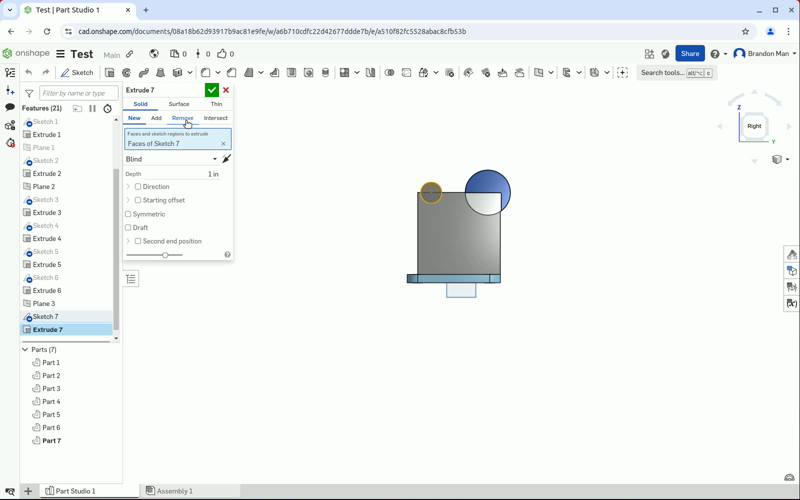
click(186, 120)
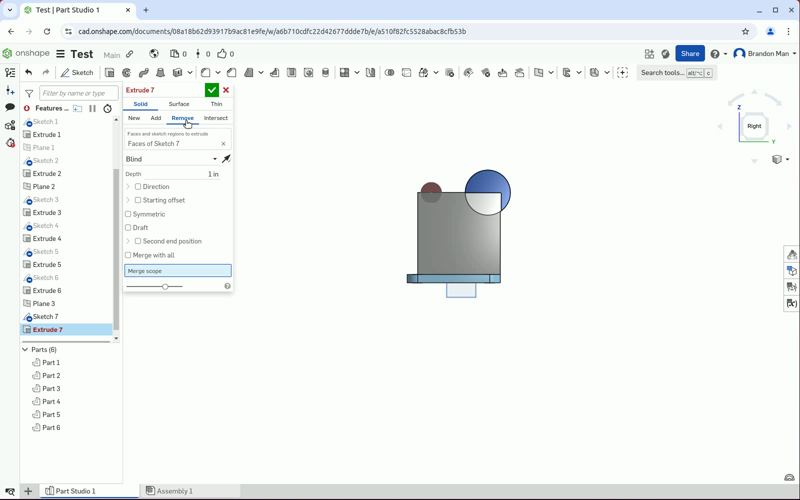
key(tab, 4)
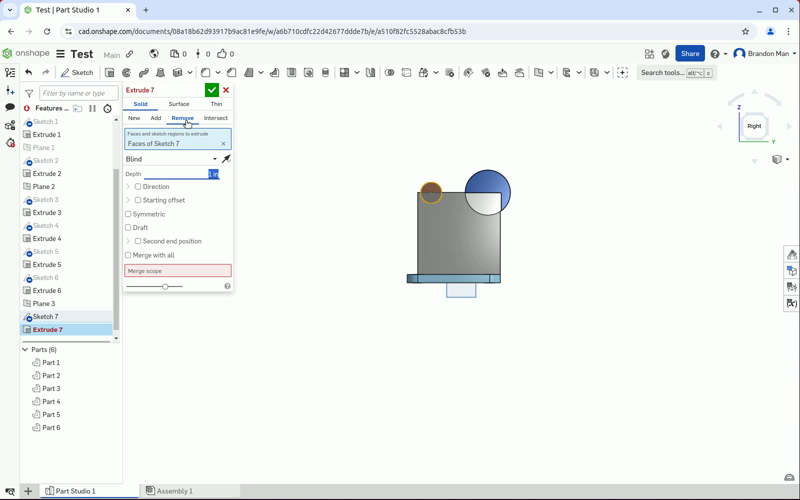
text(8.906)
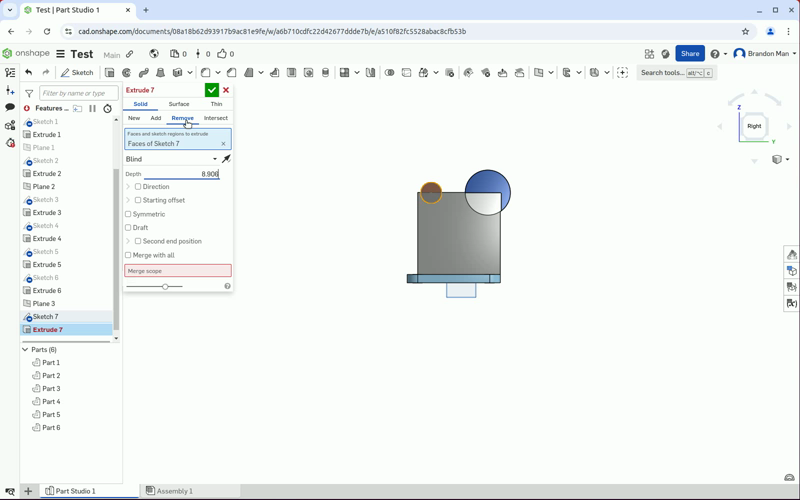
key(tab, 6)
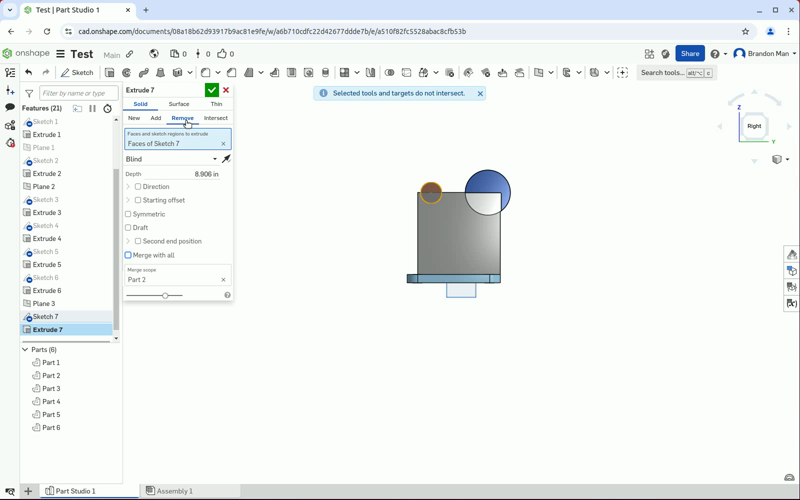
key(space)
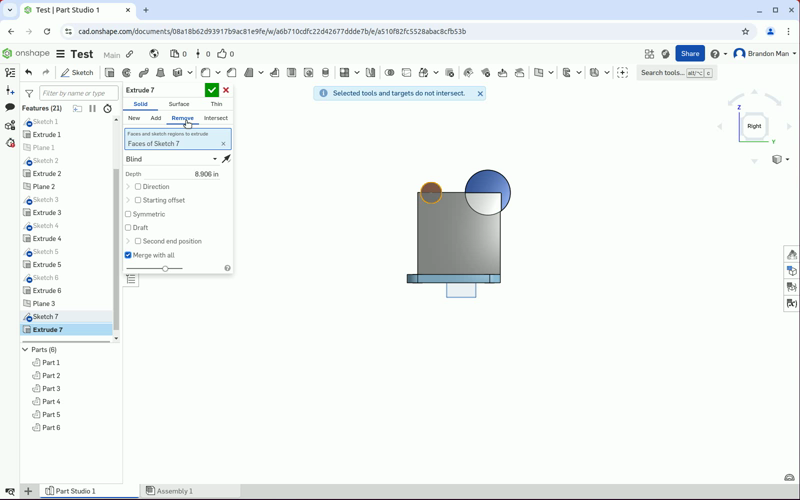
key(enter)
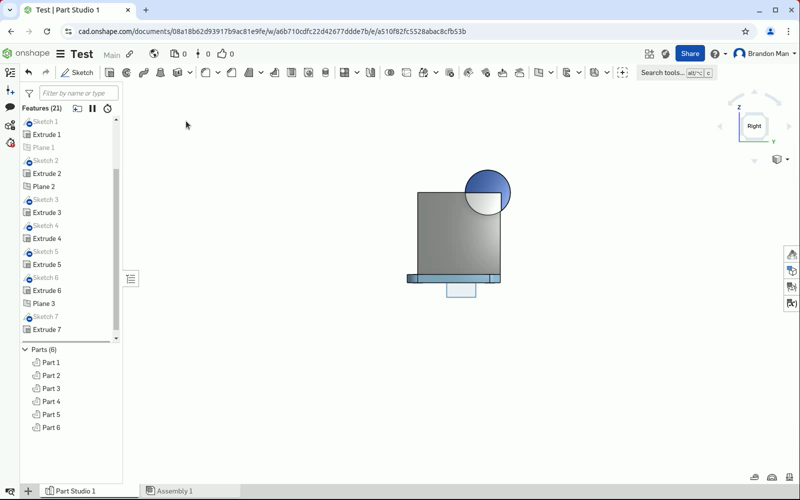
key(shift+h)
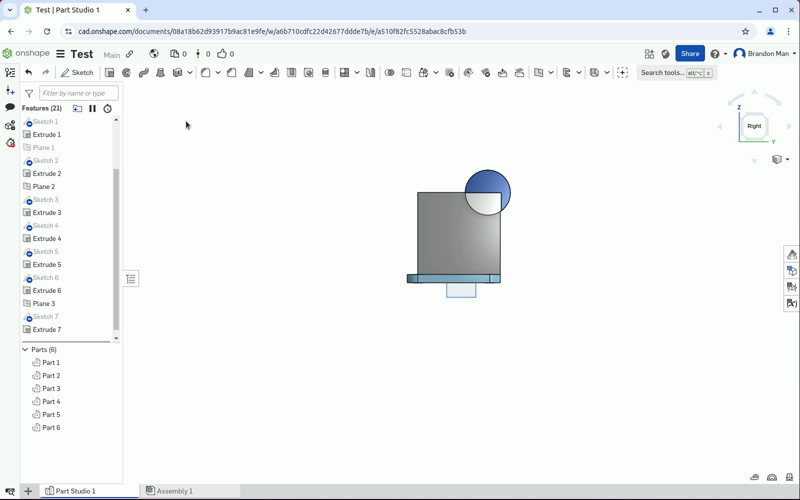
key(shift+h)
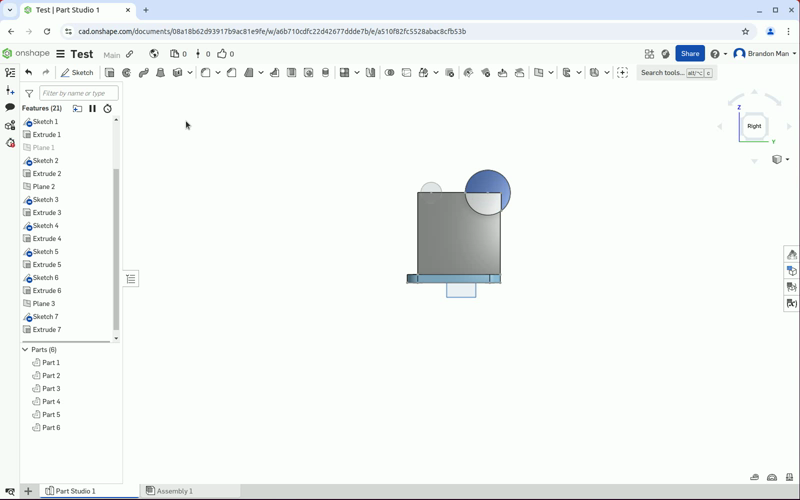
key(shift+7)
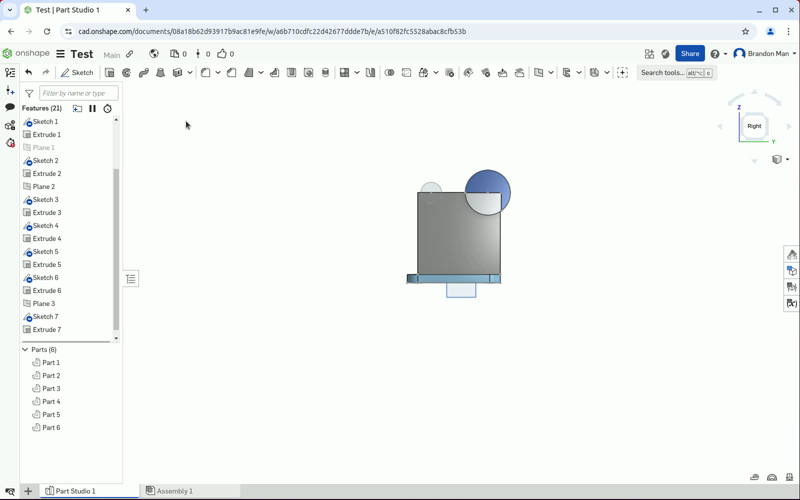
key(right, 2)
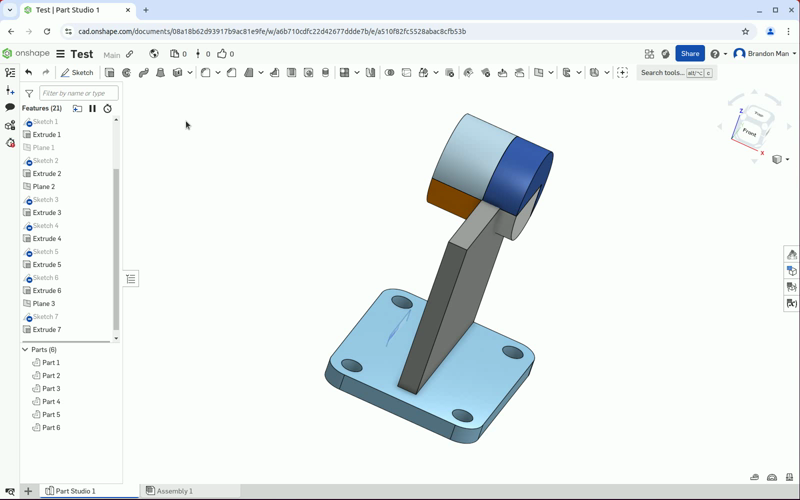
key(down, 2)
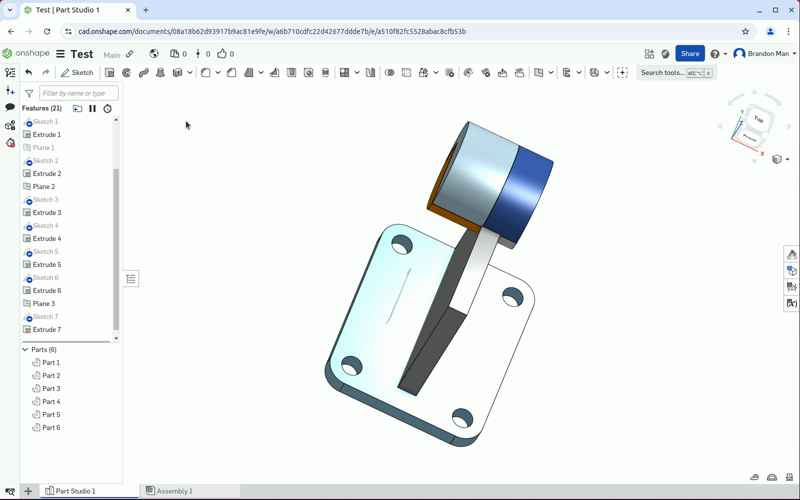
key(up, 2)
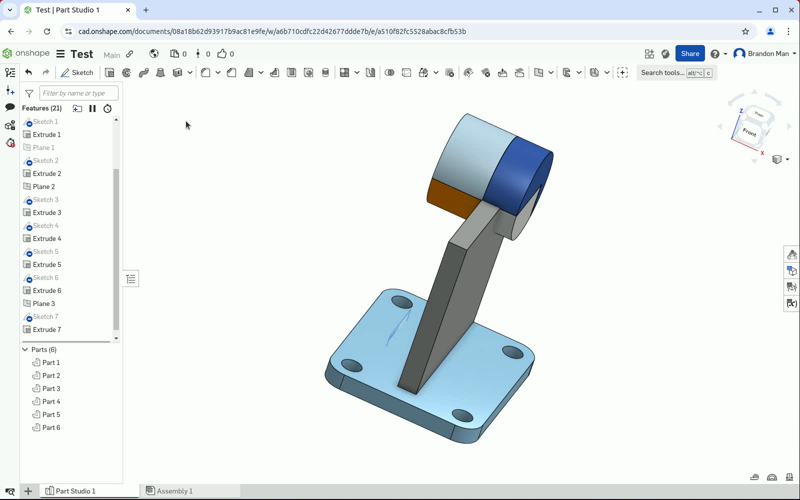
key(left, 2)
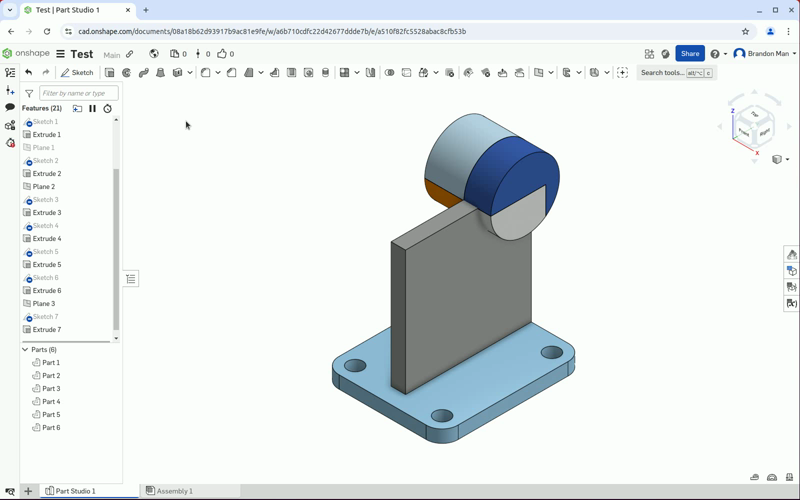
mouse_move(69, 124)
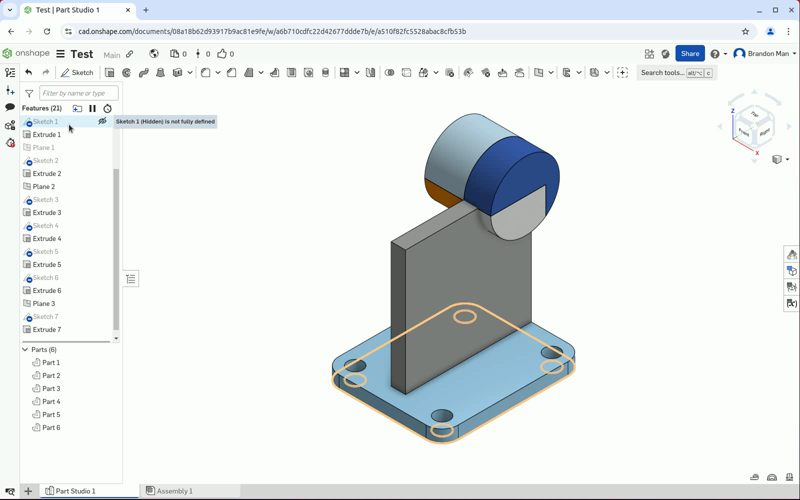
click(69, 124)